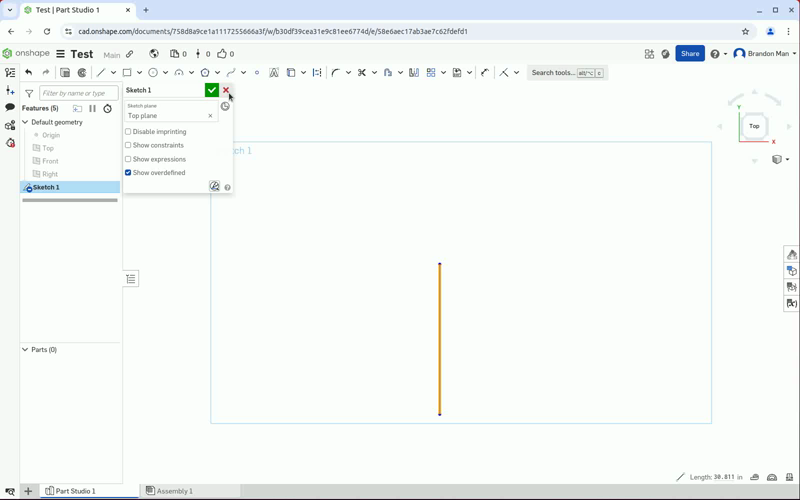
key(shift+h)
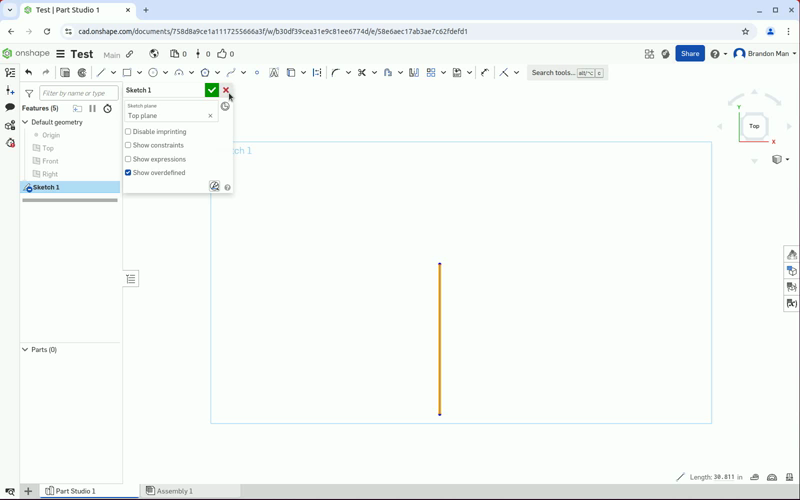
key(shift+s)
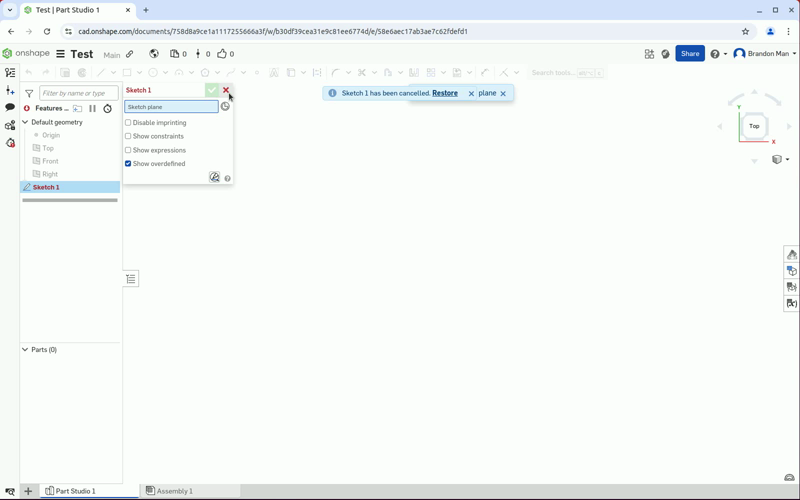
mouse_move(73, 150)
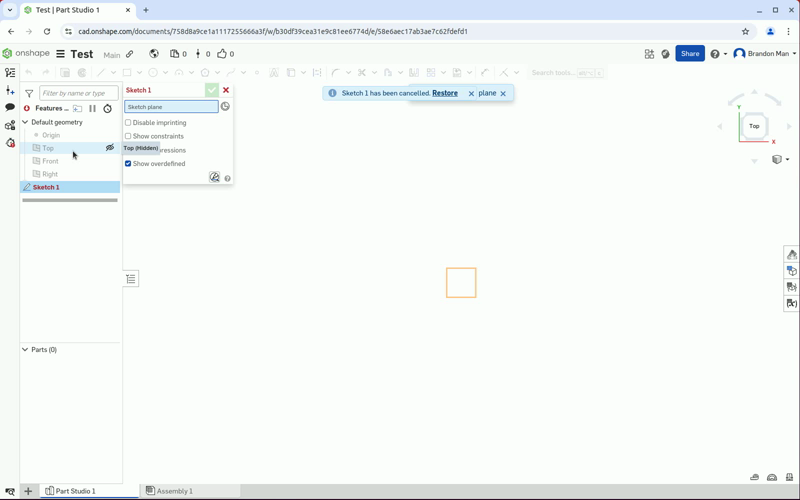
click(73, 150)
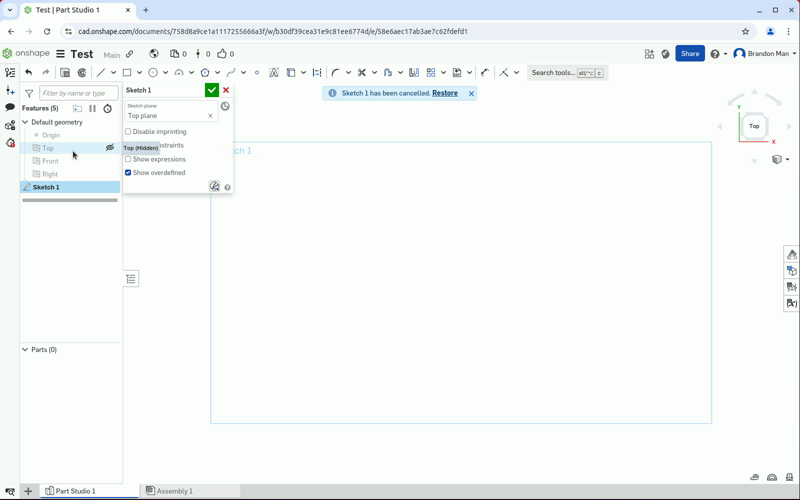
mouse_move(73, 352)
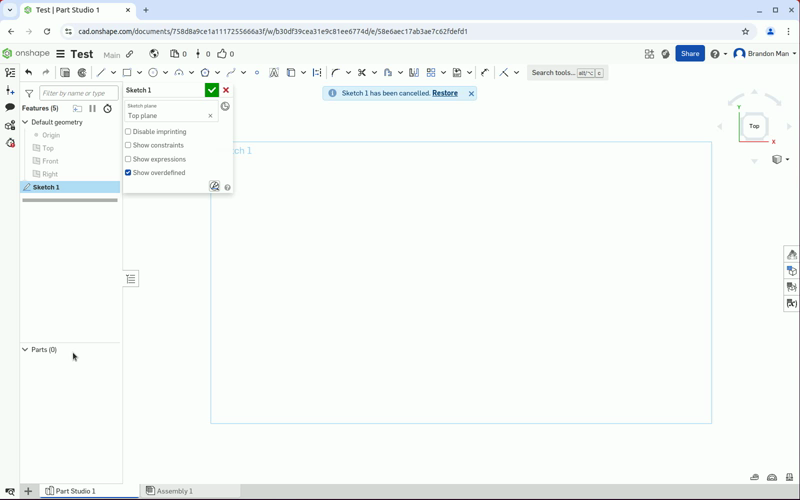
key(y)
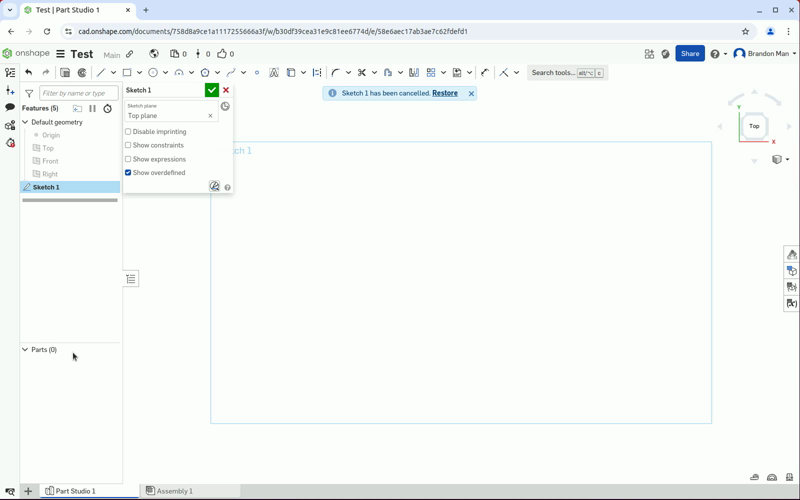
key(l)
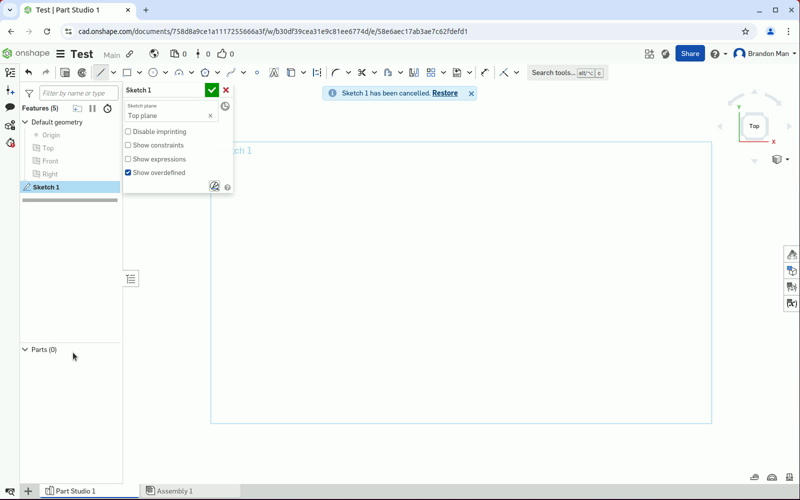
key_down(shift)
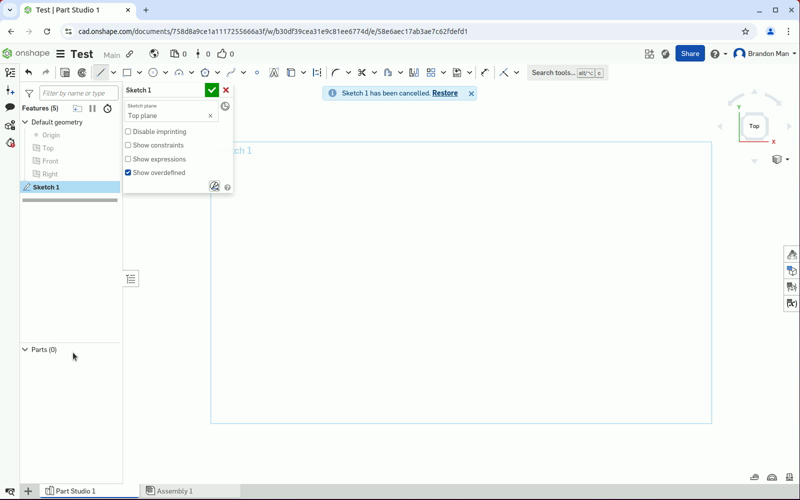
mouse_move(351, 335)
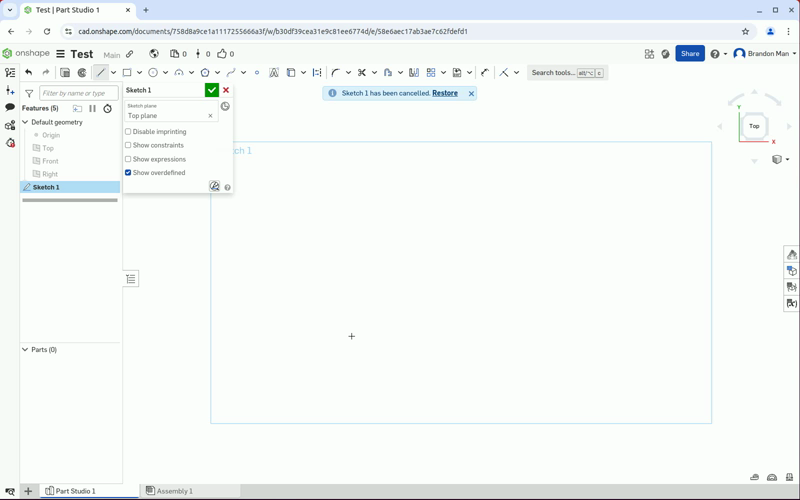
click(351, 335)
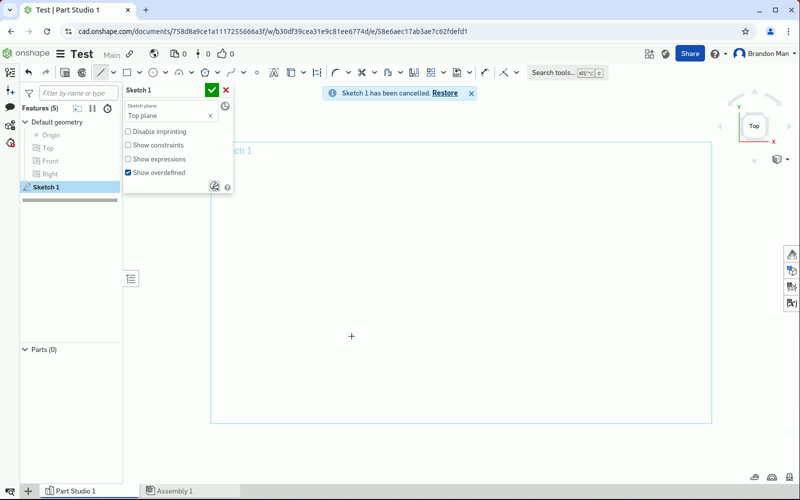
key_up(shift)
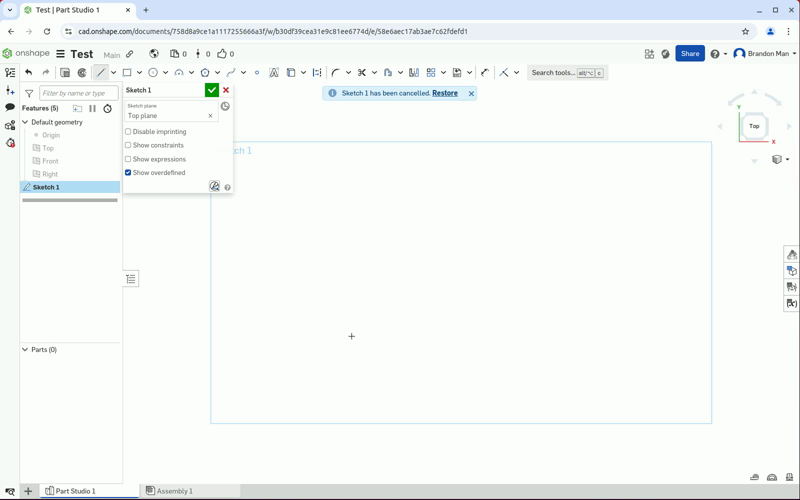
key_down(shift)
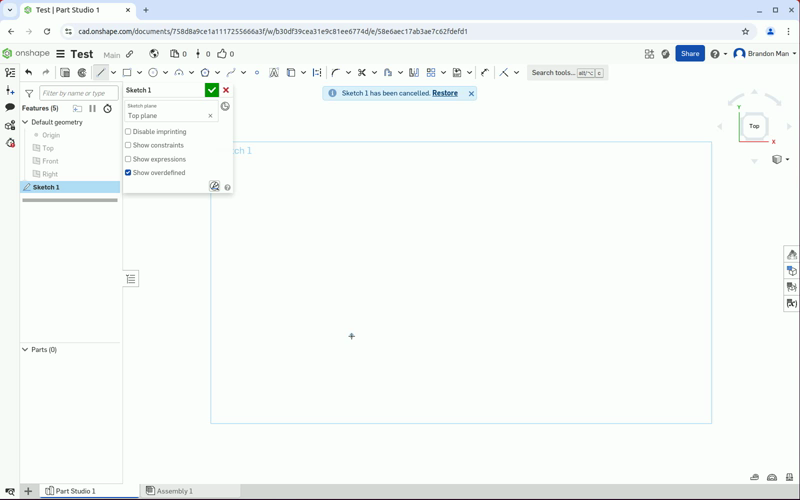
mouse_move(569, 335)
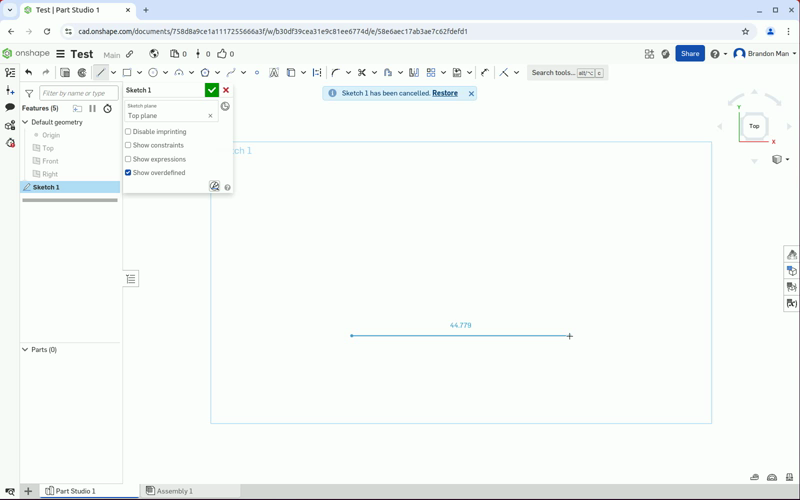
click(569, 335)
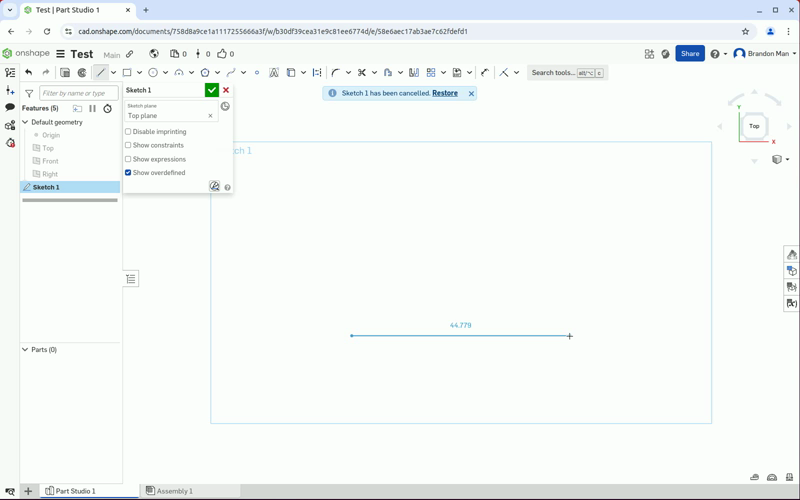
key_up(shift)
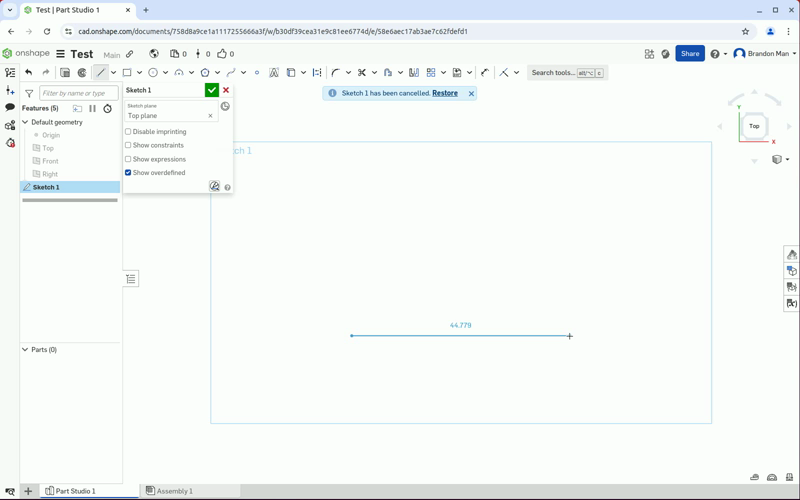
key_down(shift)
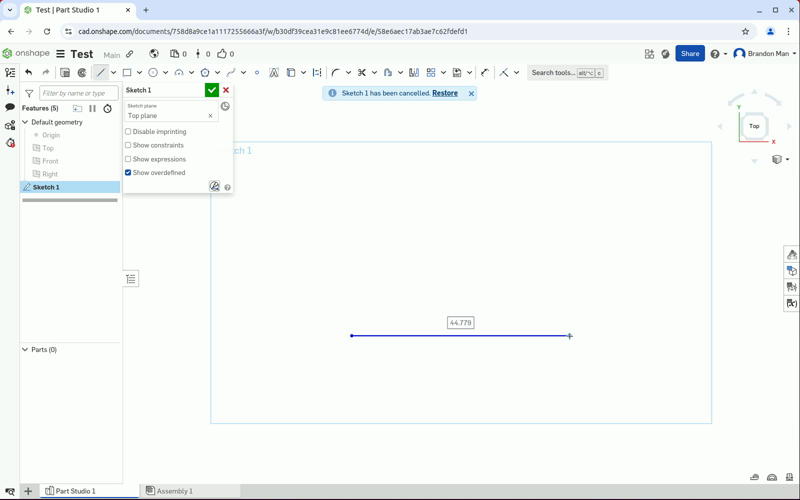
mouse_move(569, 230)
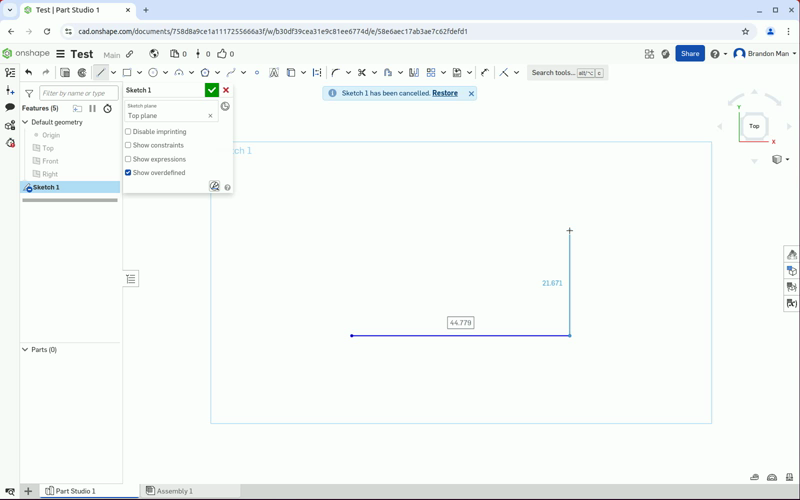
click(569, 230)
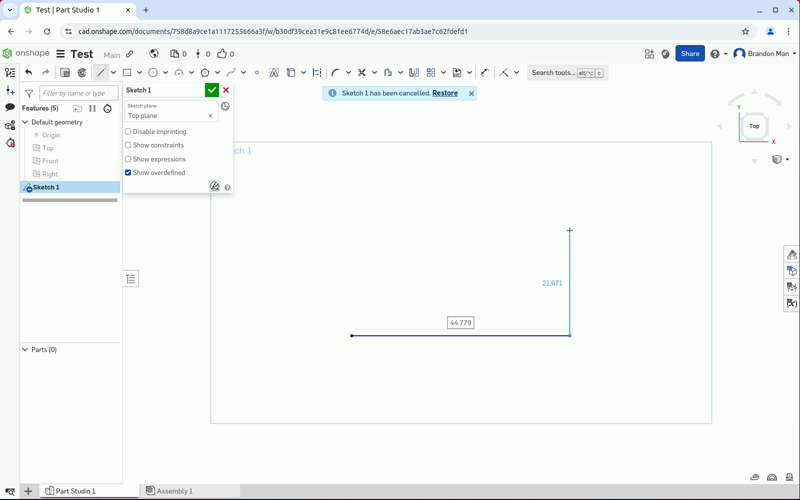
key_up(shift)
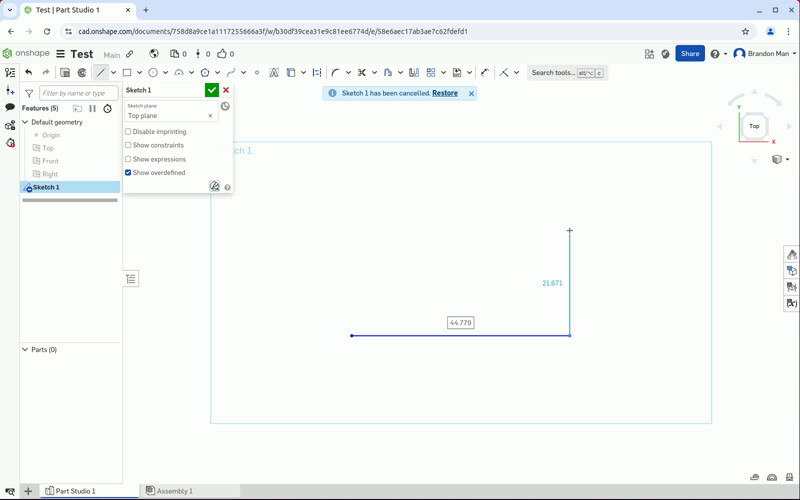
key_down(shift)
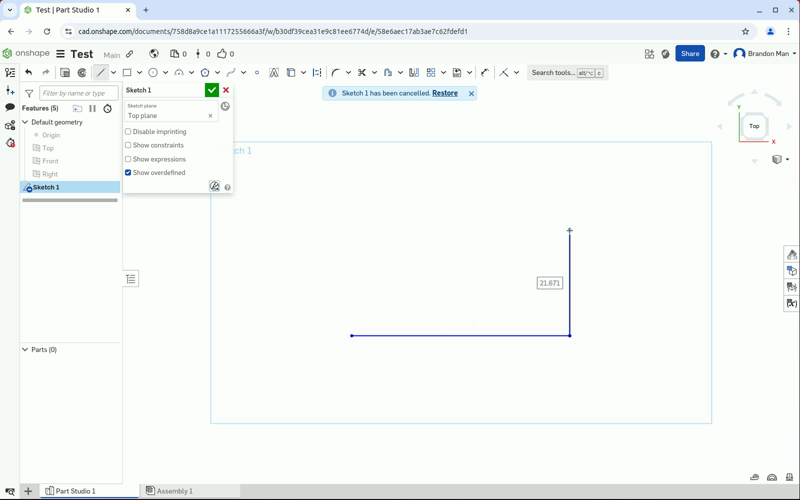
mouse_move(351, 230)
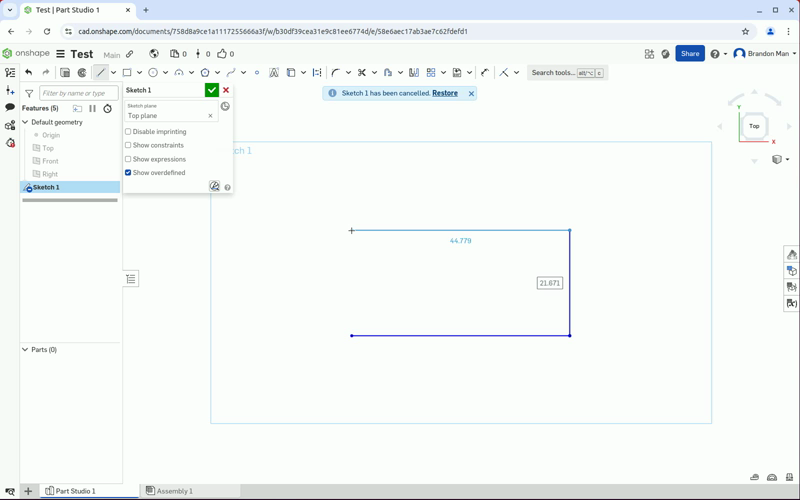
click(351, 230)
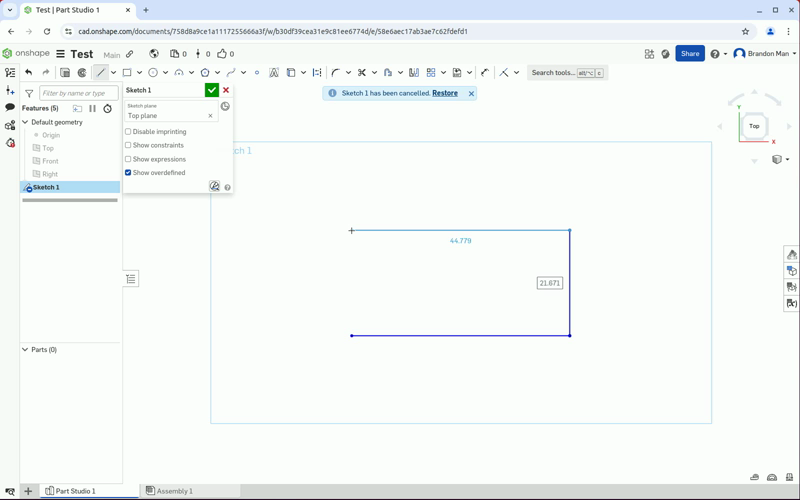
key_up(shift)
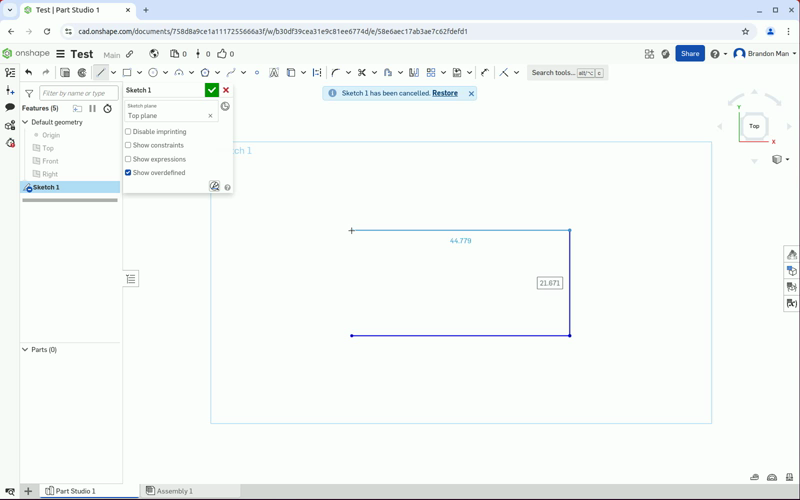
key_down(shift)
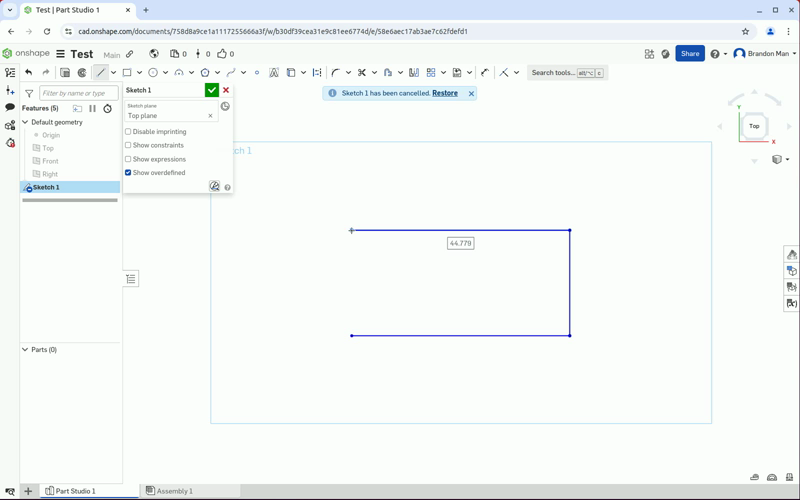
mouse_move(351, 335)
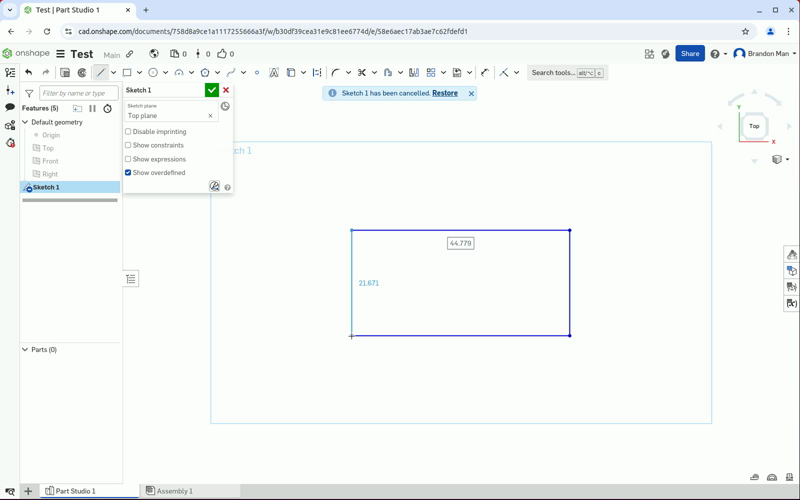
key_up(shift)
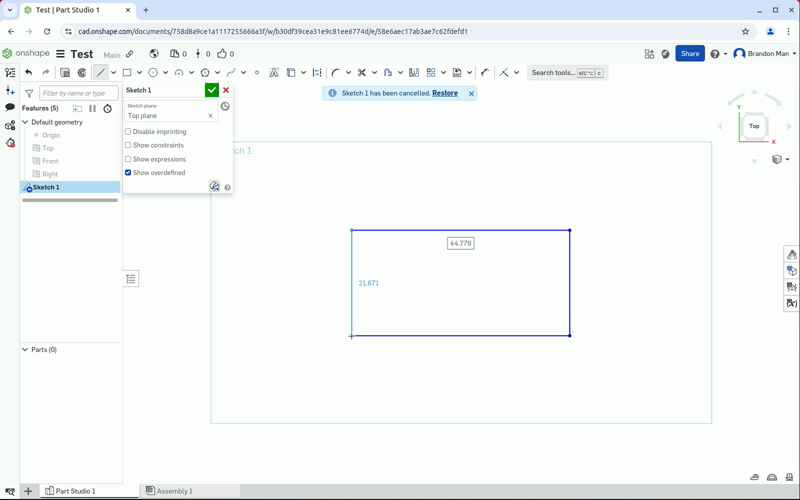
click(351, 335)
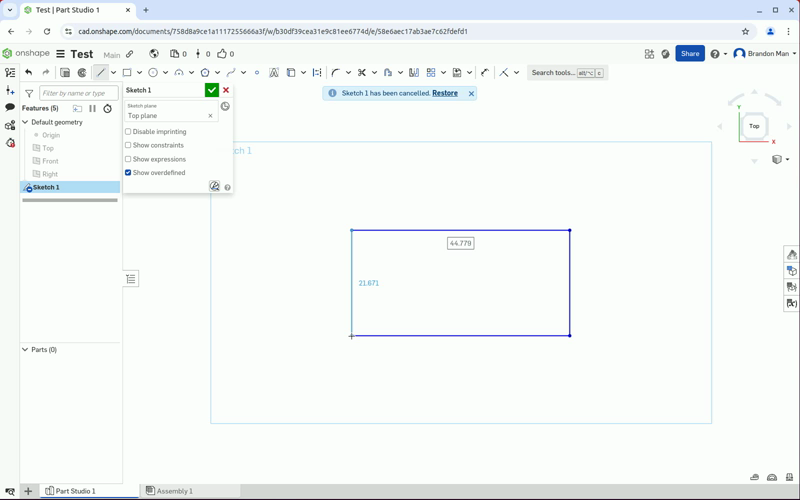
key(esc)
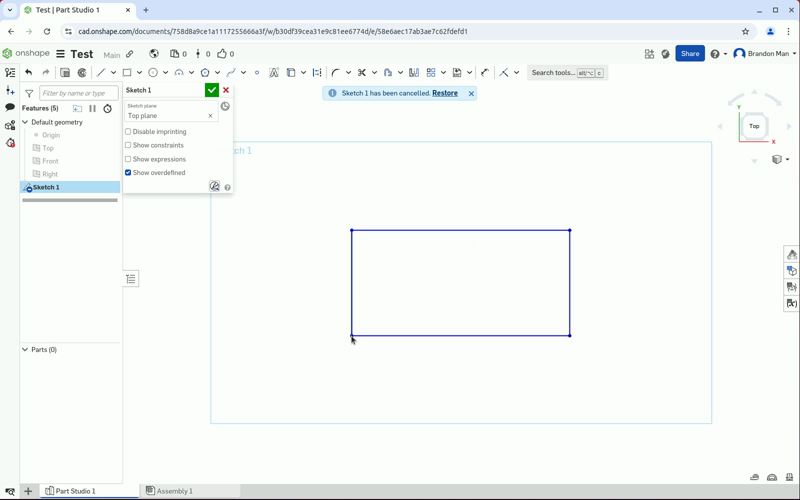
mouse_move(497, 255)
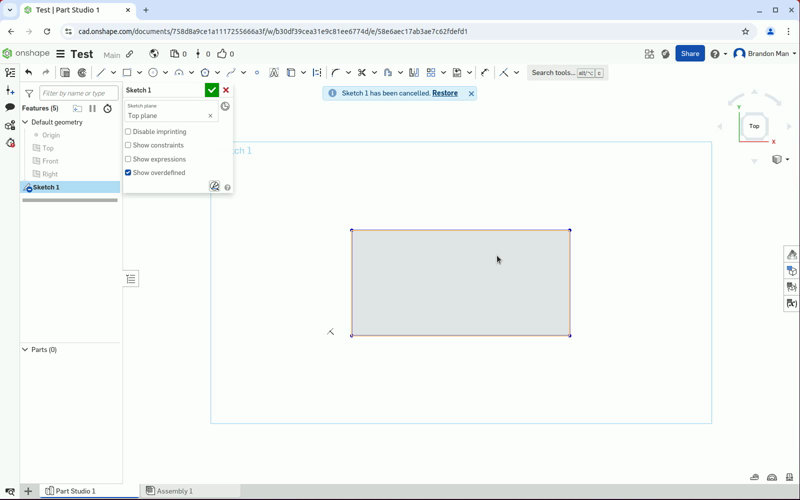
click(497, 255)
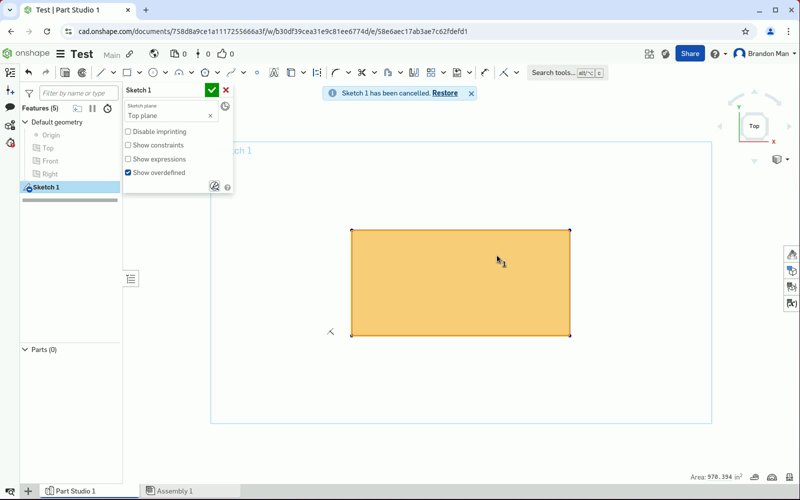
mouse_move(73, 352)
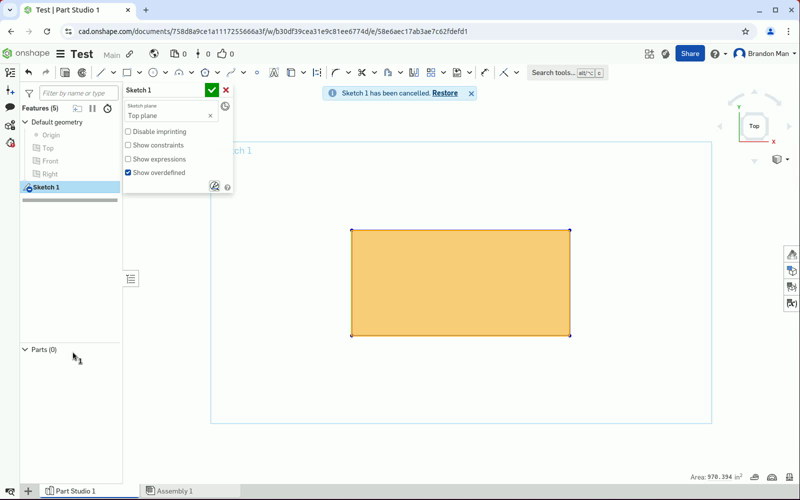
key(shift+y)
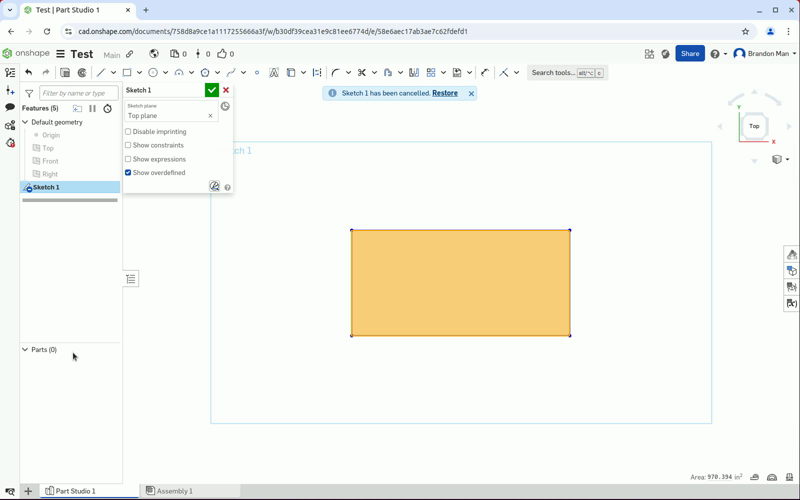
key(shift+e)
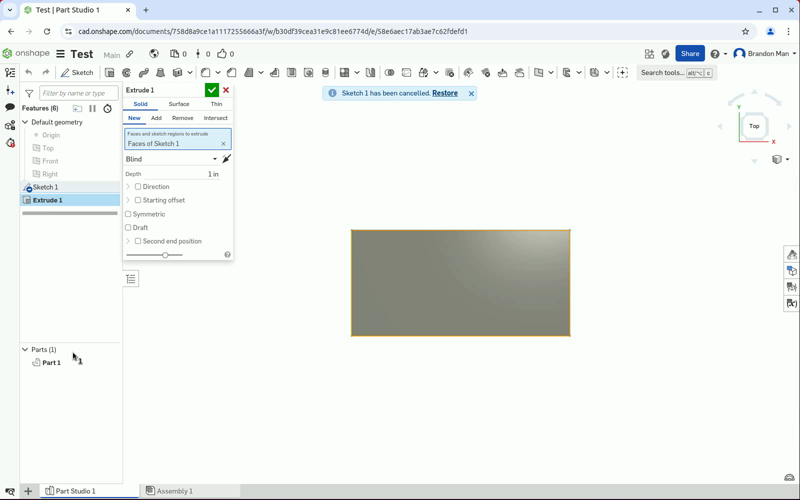
mouse_move(143, 106)
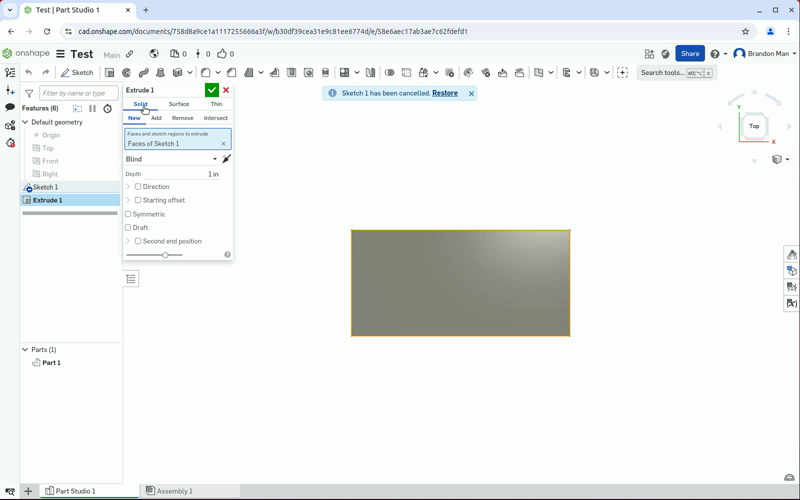
click(143, 106)
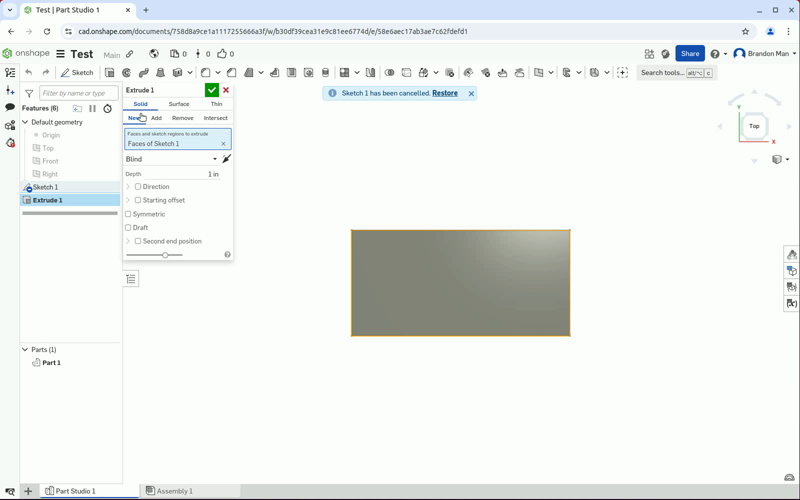
mouse_move(137, 120)
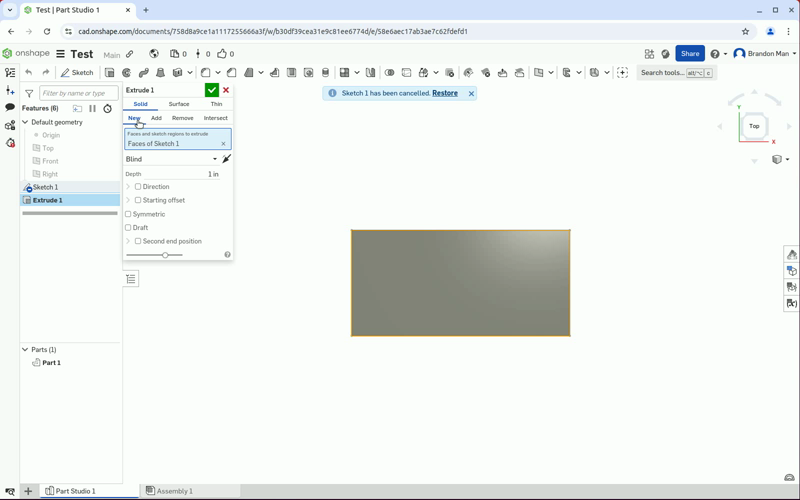
click(137, 120)
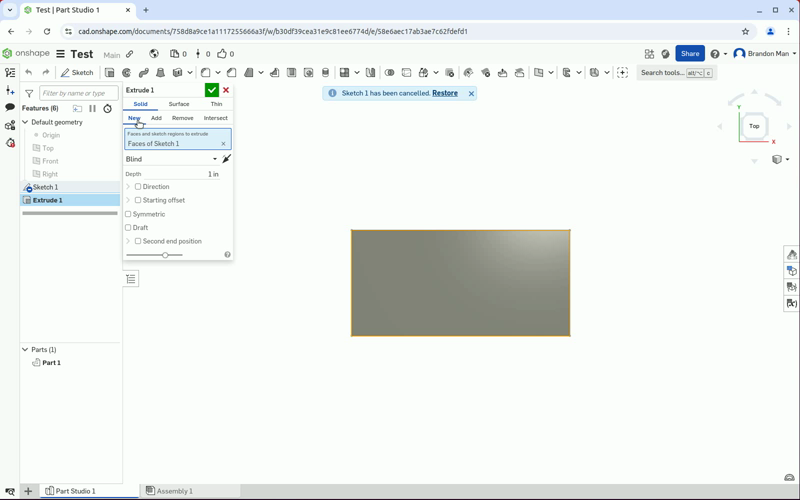
key(tab, 4)
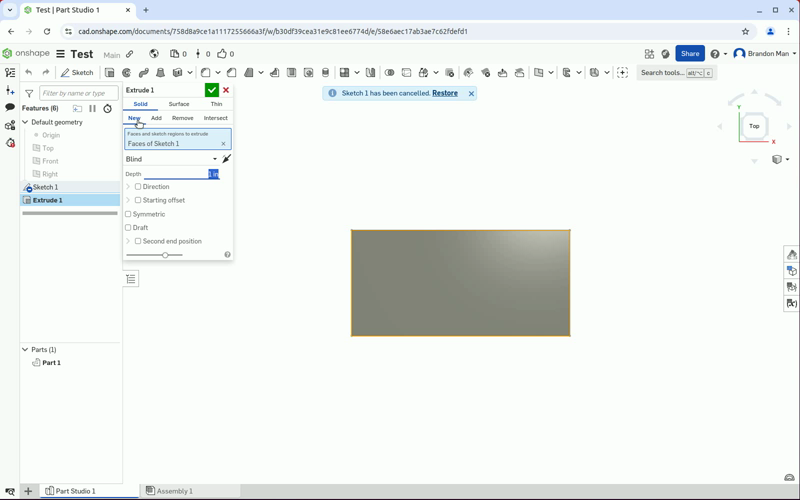
text(4.574)
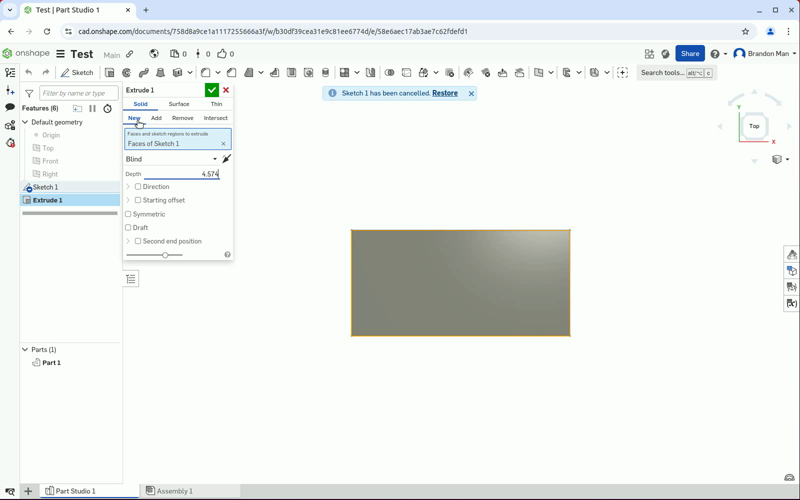
key(enter)
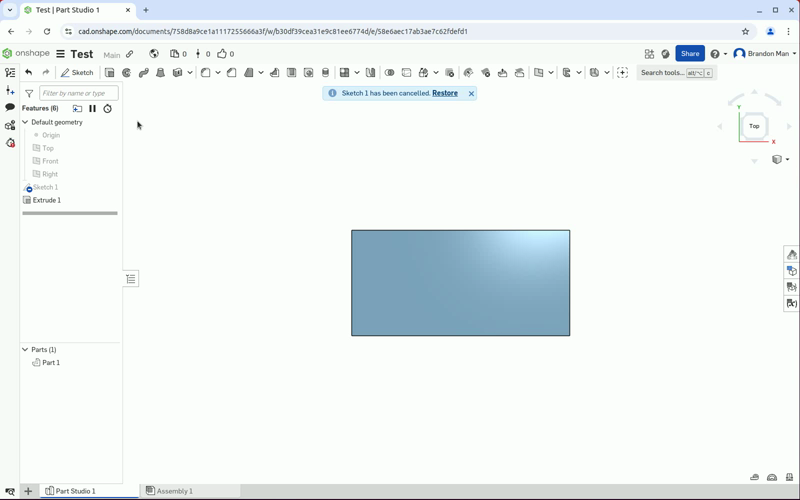
key(shift+h)
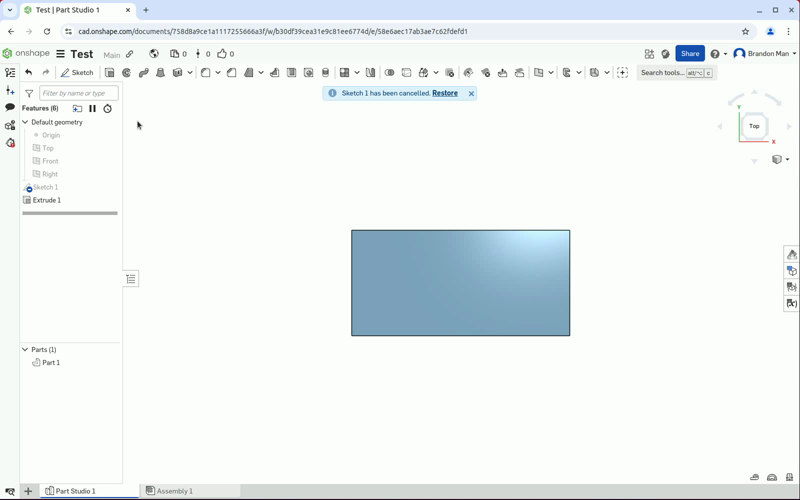
key(shift+h)
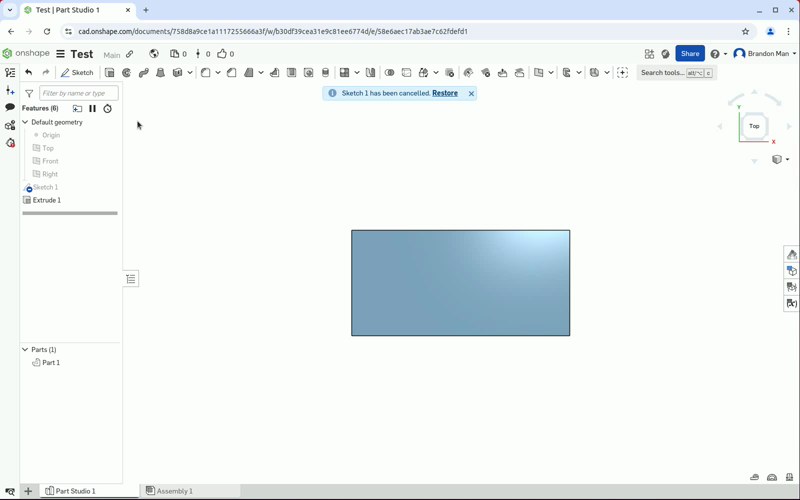
mouse_move(73, 189)
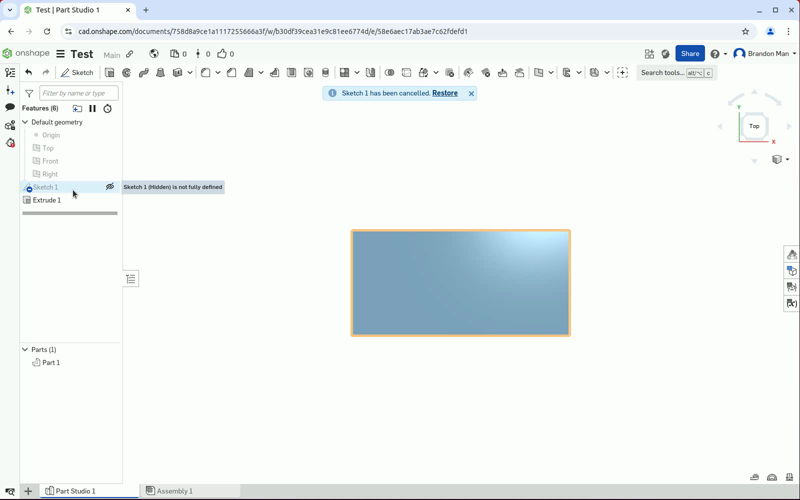
click(73, 189)
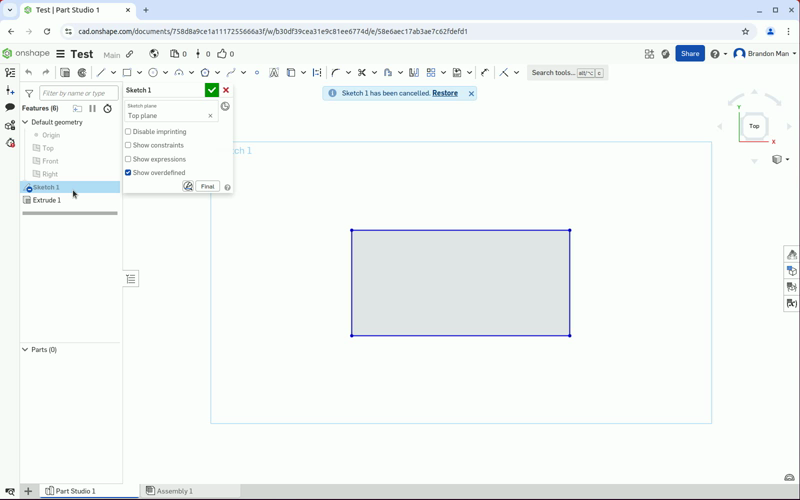
mouse_move(229, 92)
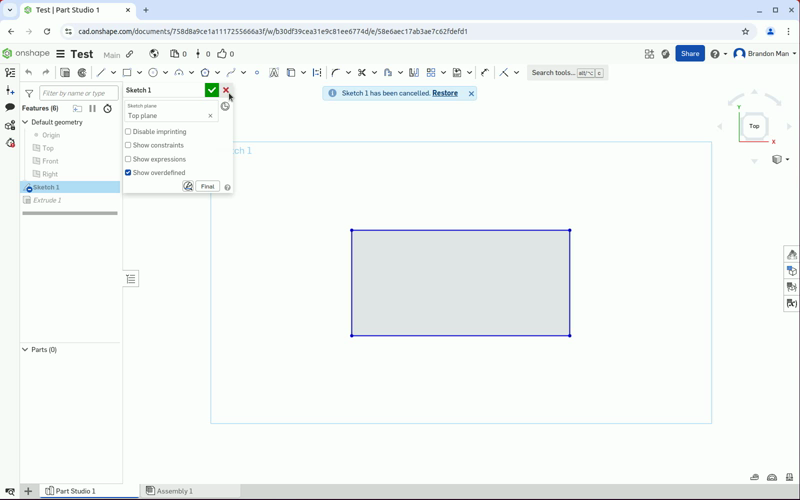
click(229, 92)
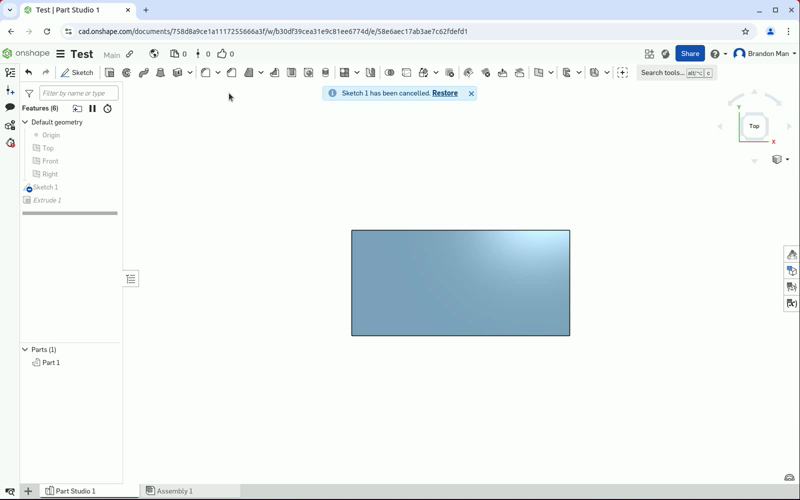
mouse_move(73, 352)
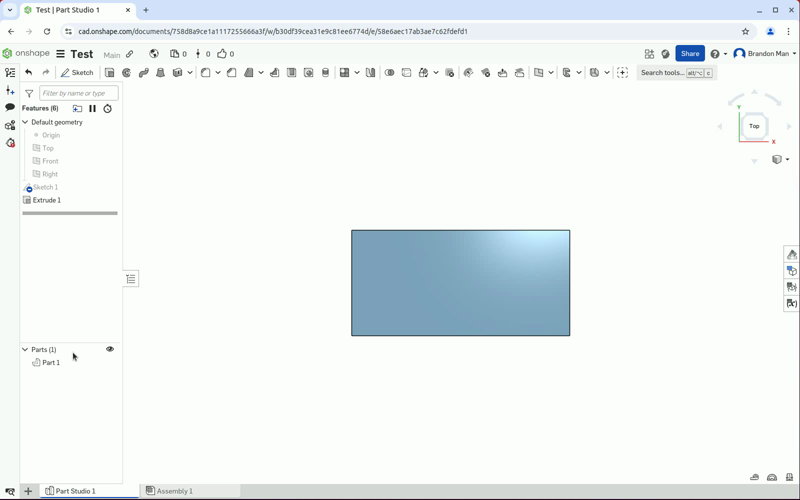
key(y)
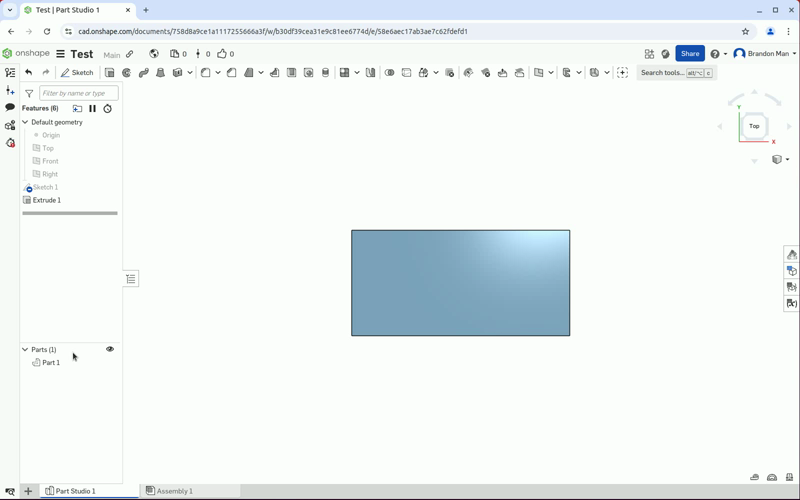
key(shift+p)
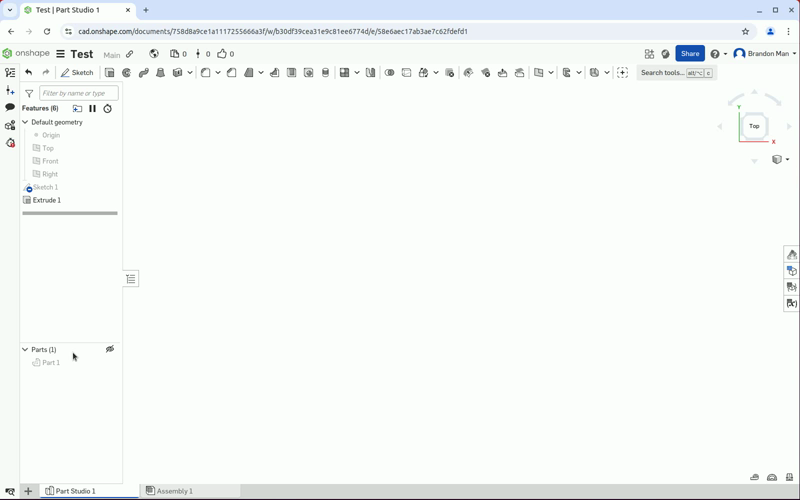
key(space)
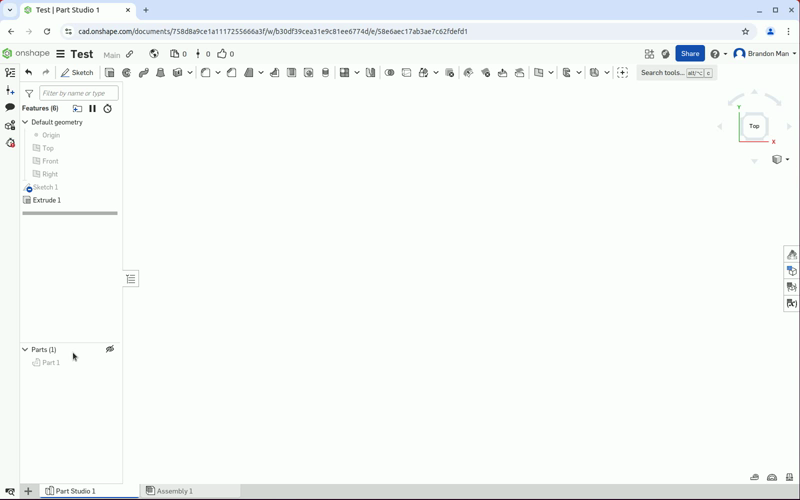
key_down(shift)
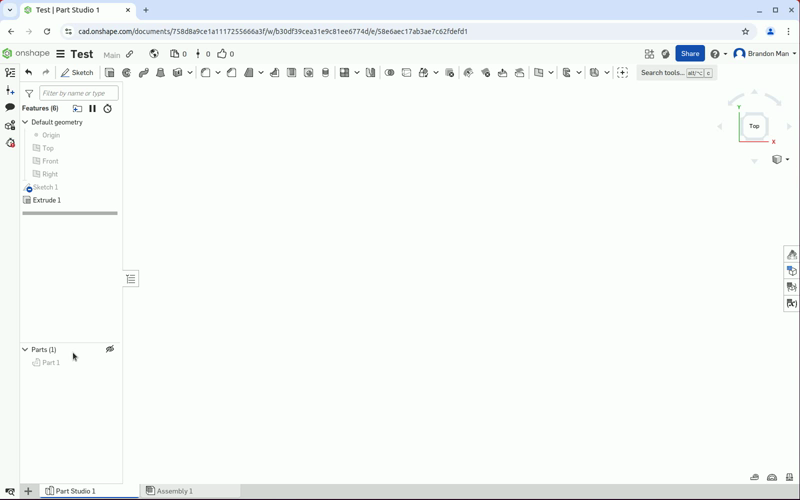
key(up)
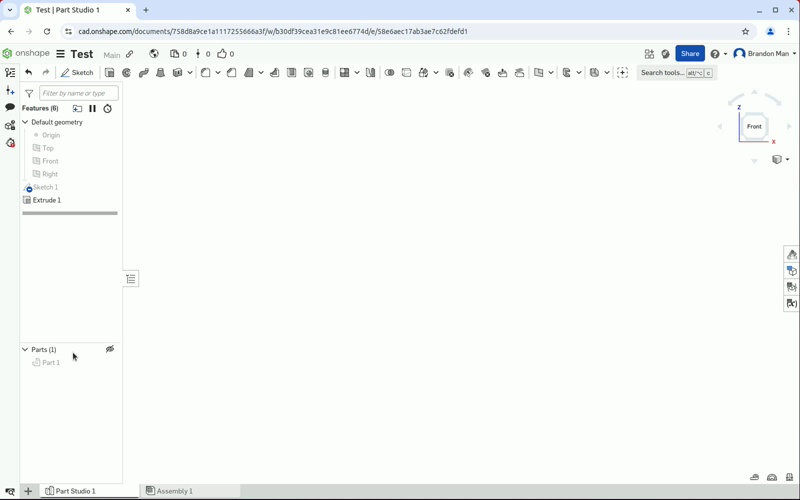
key_up(shift)
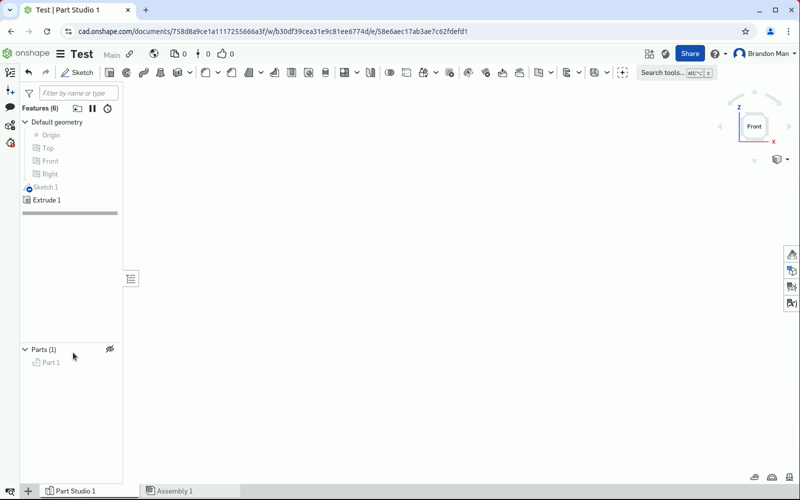
key(space)
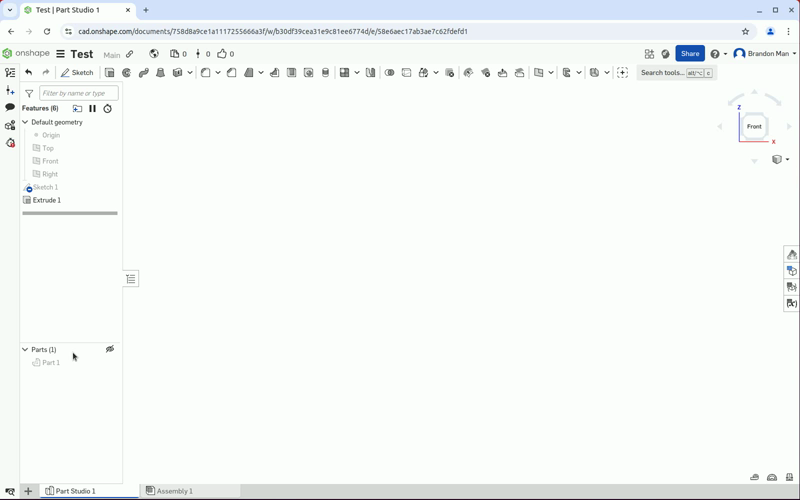
key_down(shift)
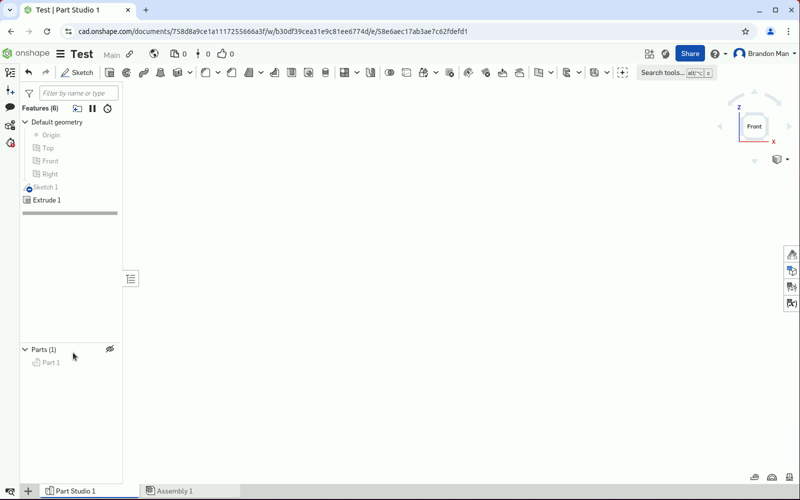
key(left)
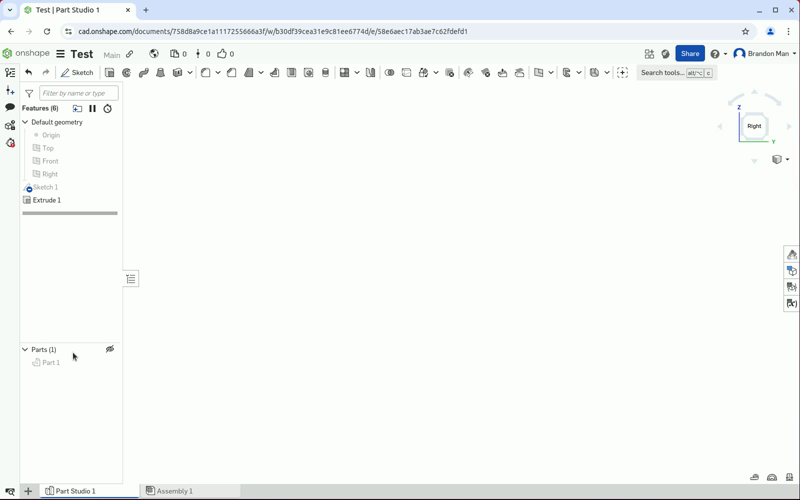
key_up(shift)
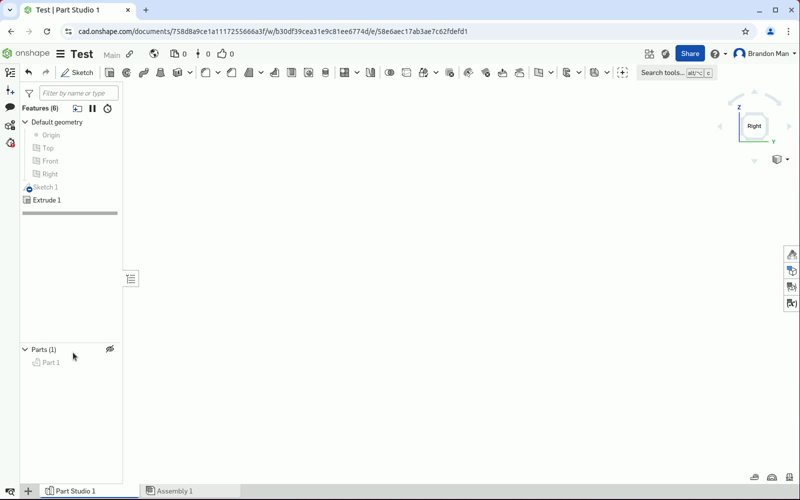
mouse_move(73, 352)
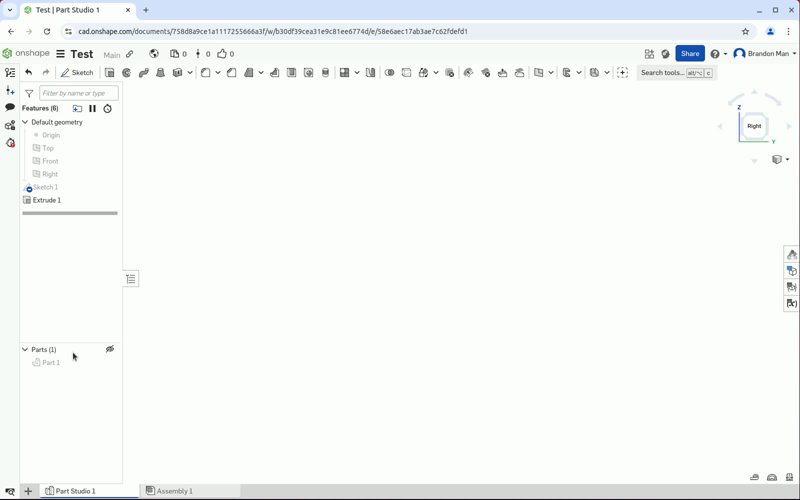
key(shift+y)
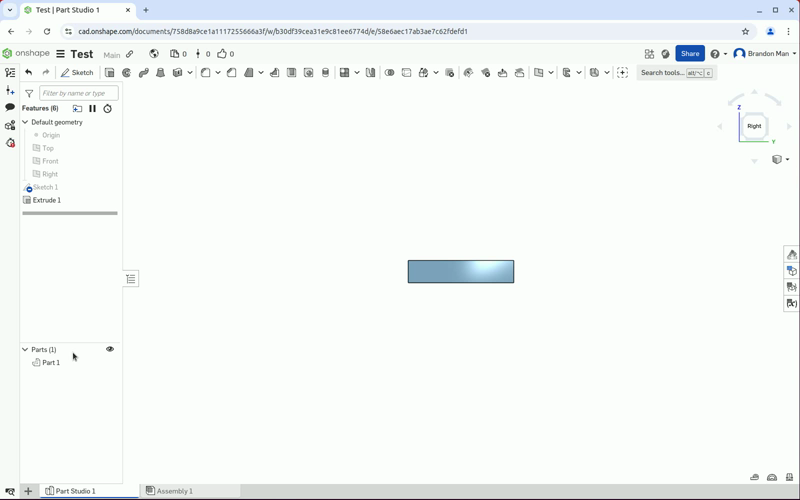
mouse_move(541, 75)
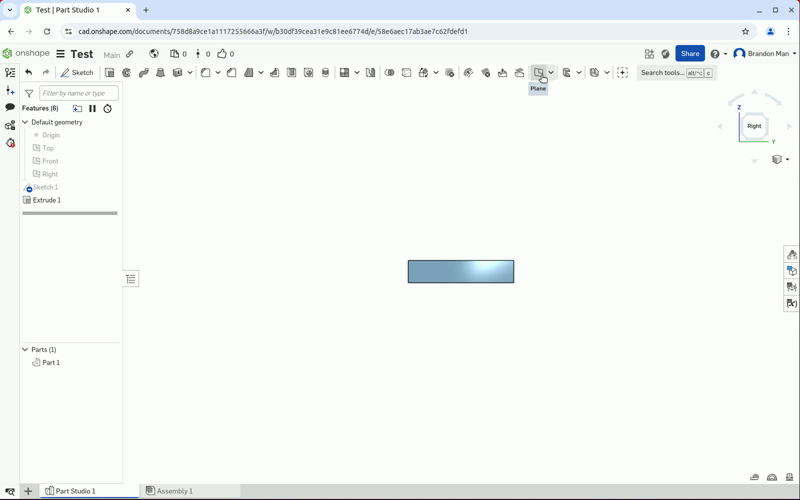
click(541, 75)
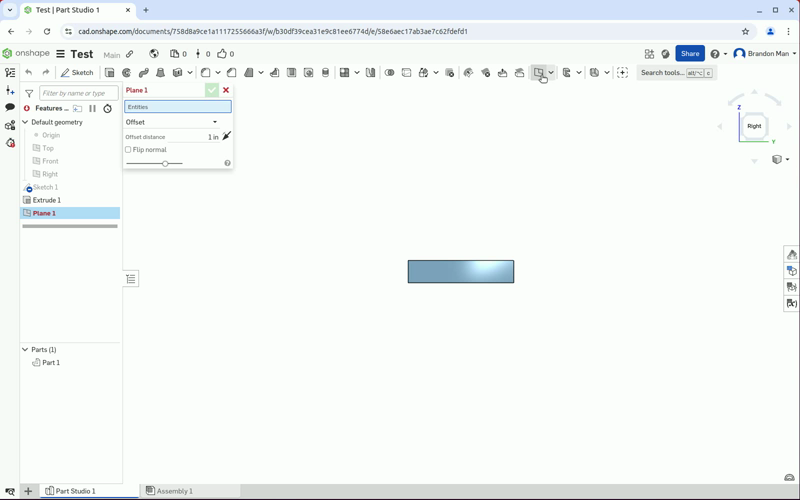
mouse_move(73, 176)
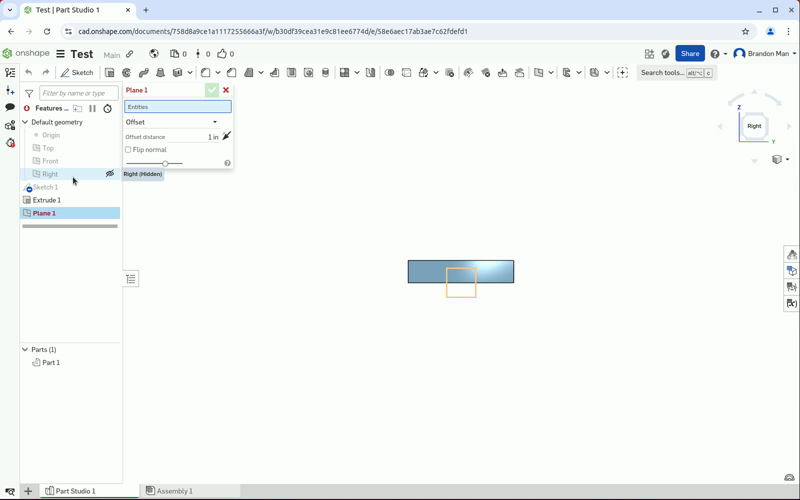
click(73, 176)
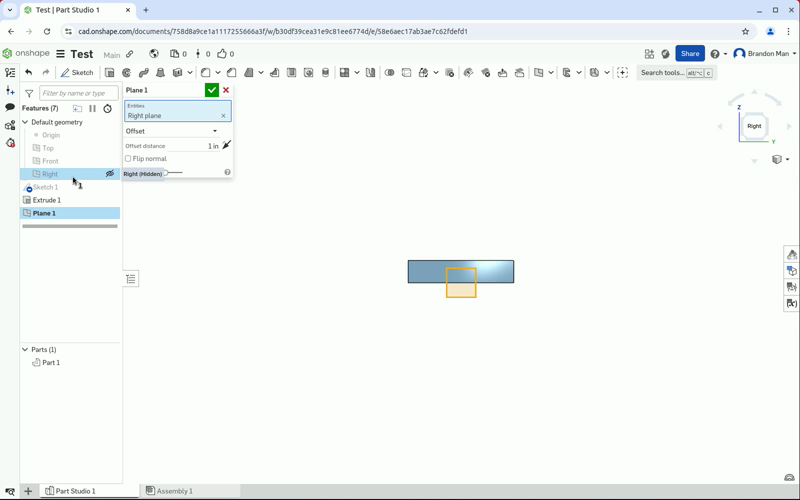
key(tab, 2)
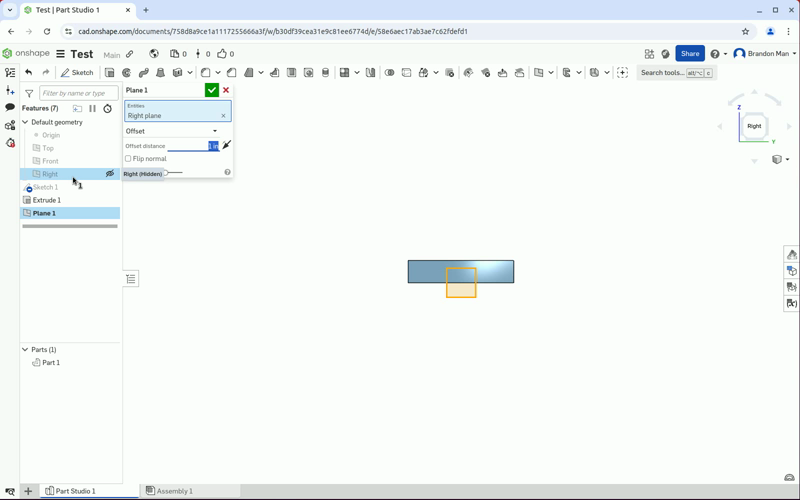
text(22.4)
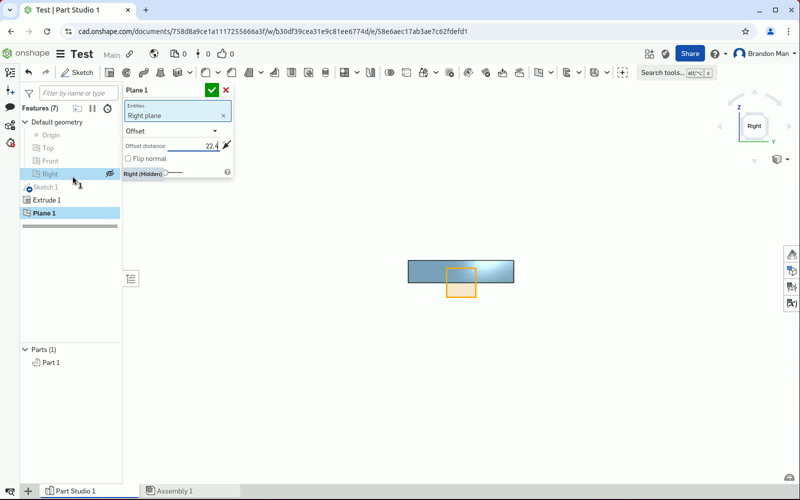
key(enter, 2)
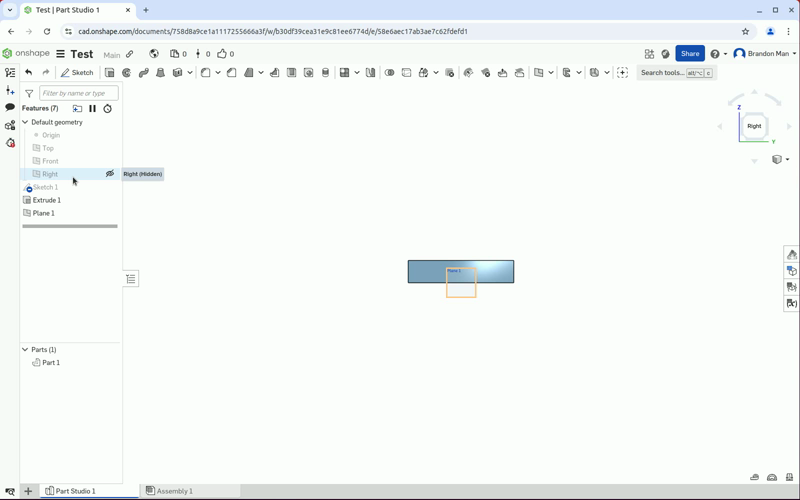
key(shift+s)
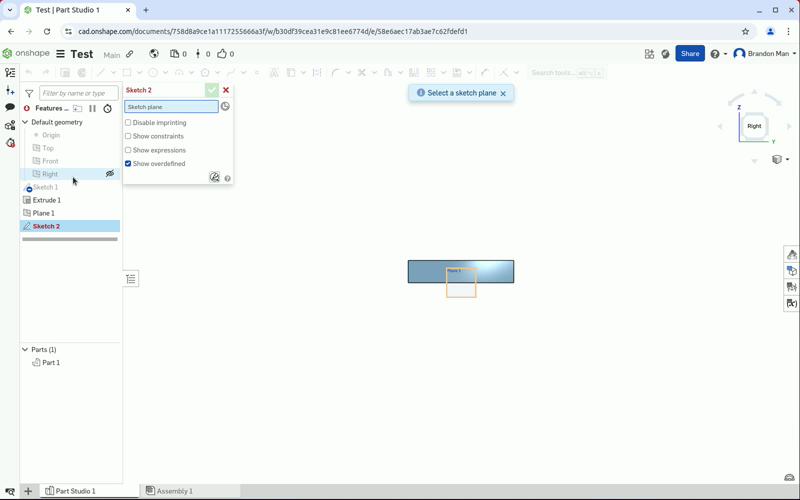
mouse_move(73, 215)
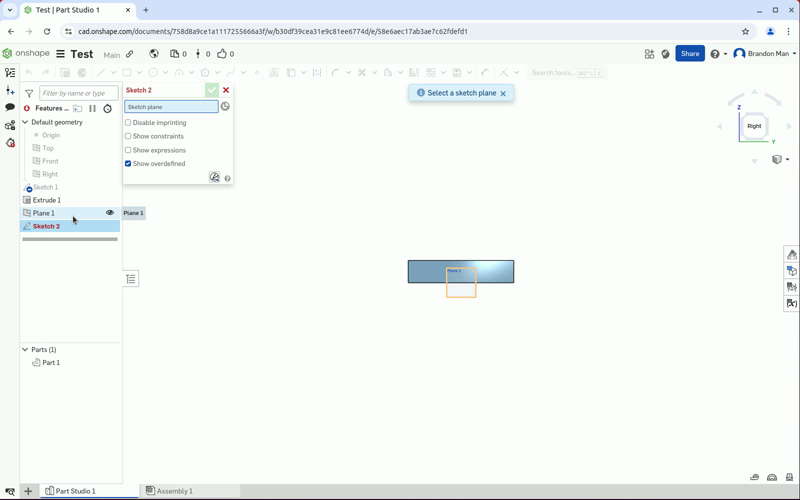
click(73, 215)
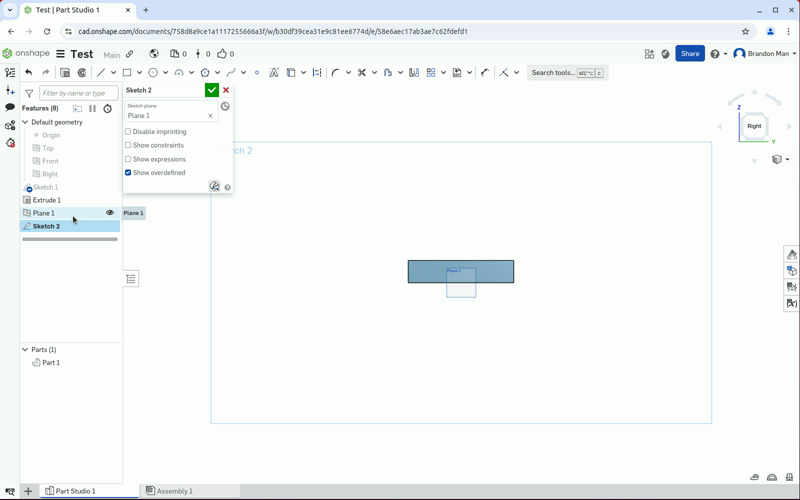
mouse_move(73, 352)
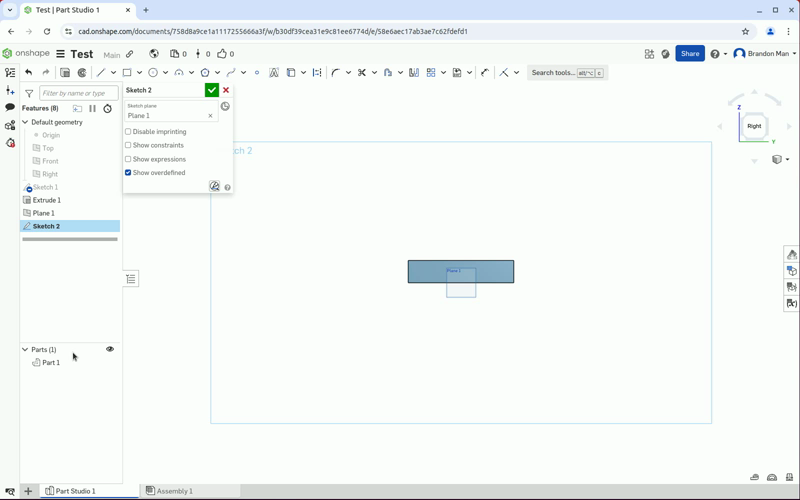
key(y)
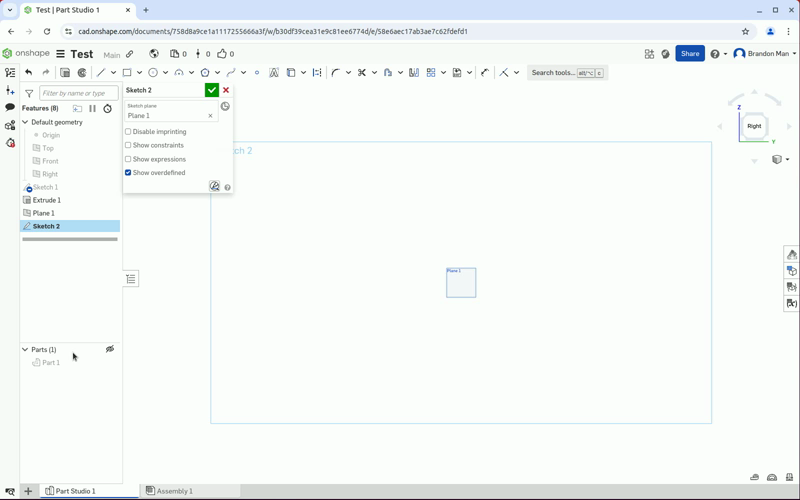
key(l)
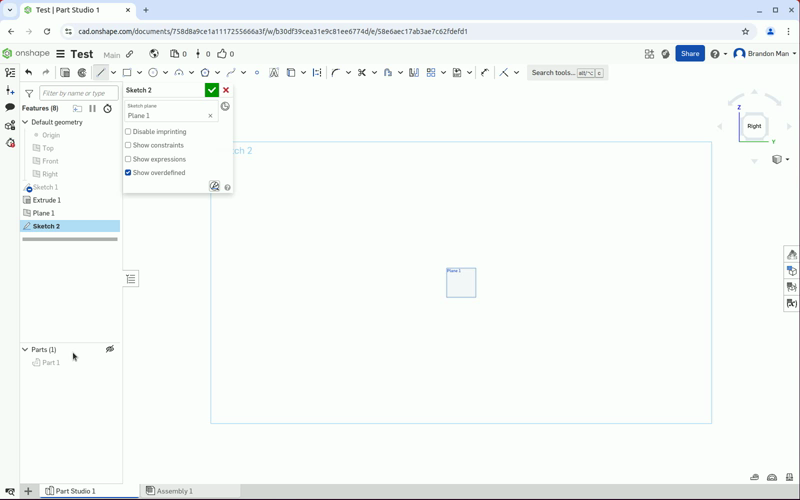
key_down(shift)
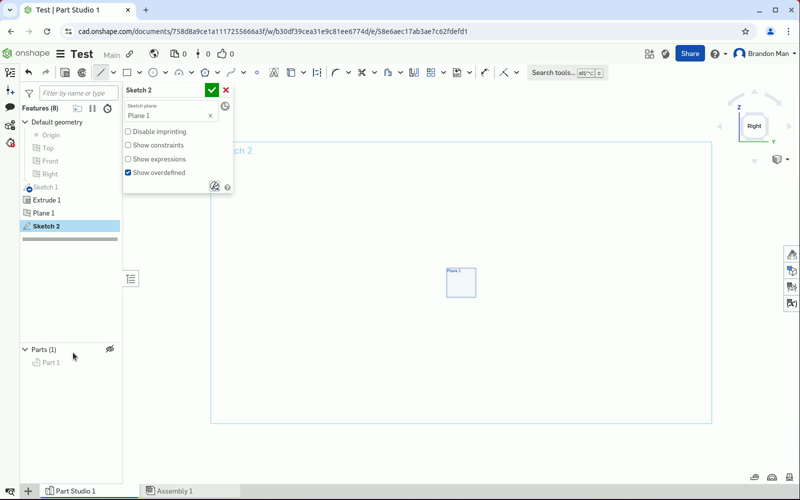
mouse_move(407, 282)
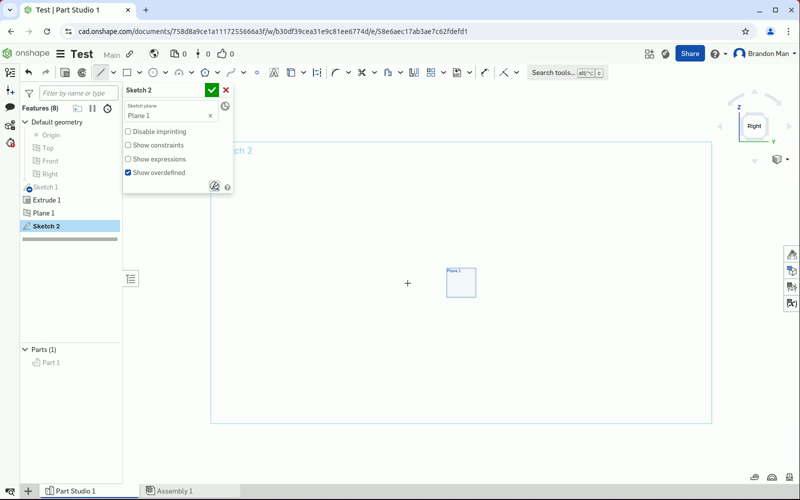
click(407, 282)
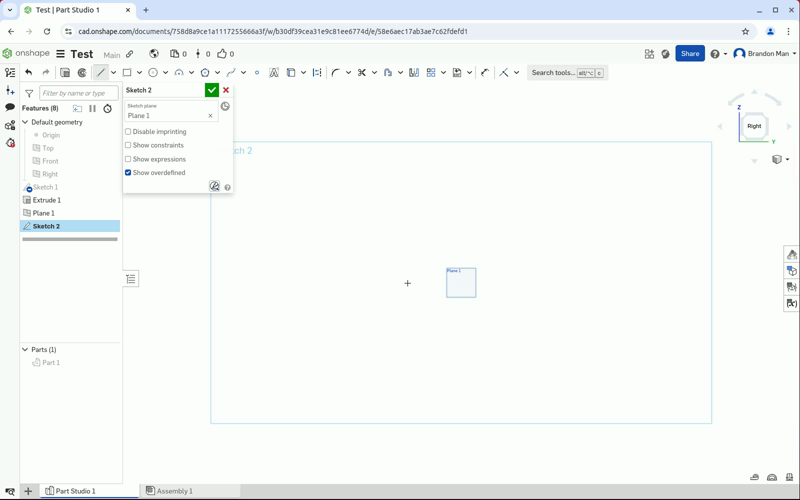
key_up(shift)
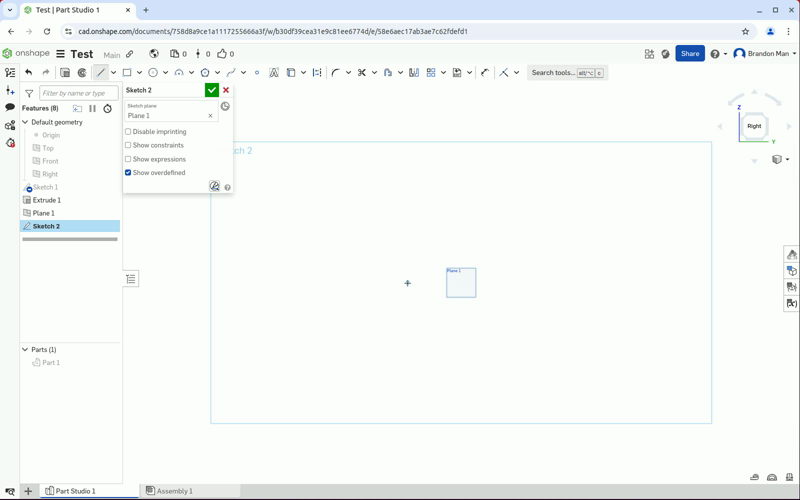
key_down(shift)
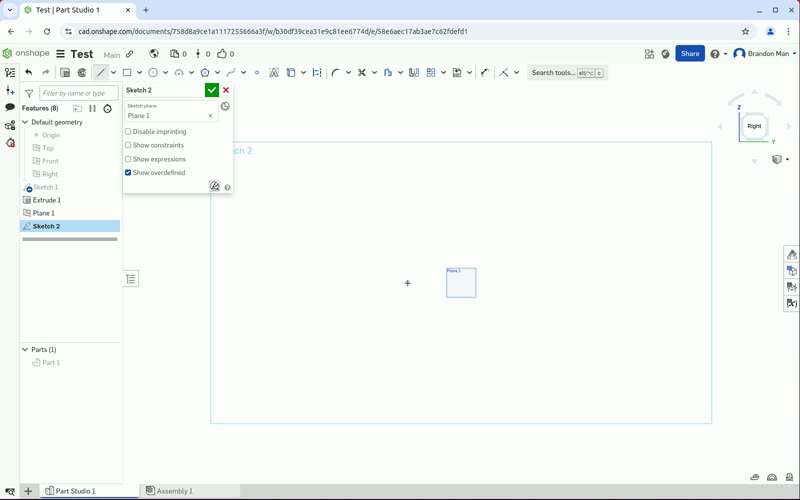
mouse_move(513, 282)
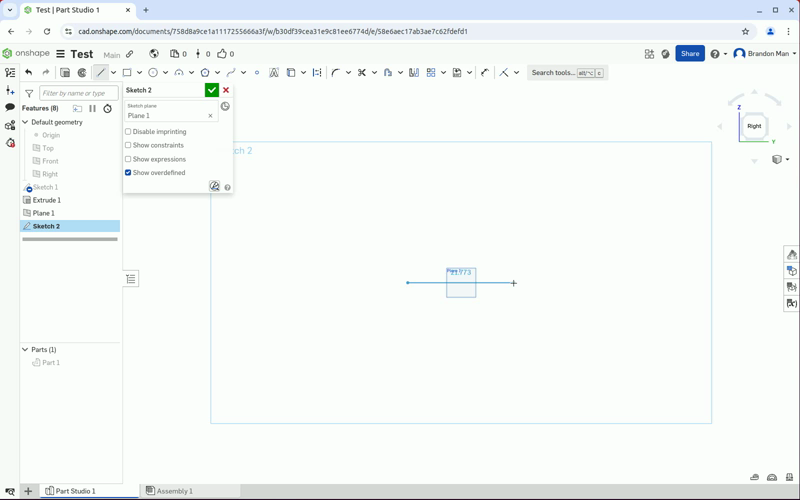
click(513, 282)
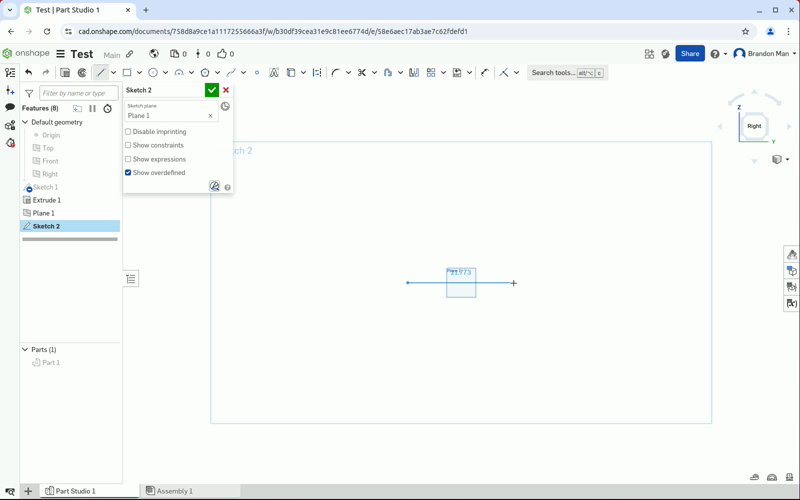
key_up(shift)
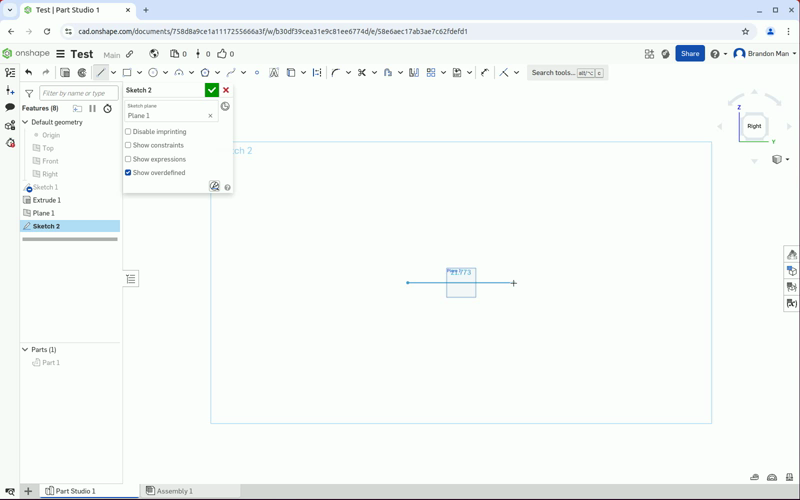
key_down(shift)
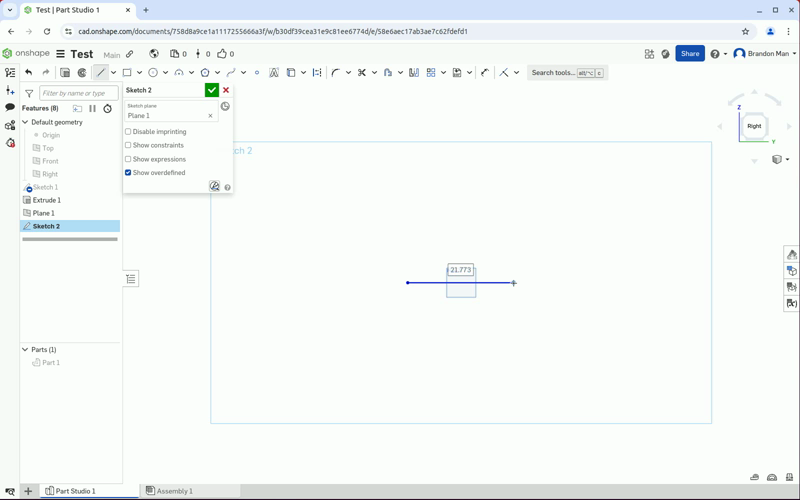
mouse_move(543, 282)
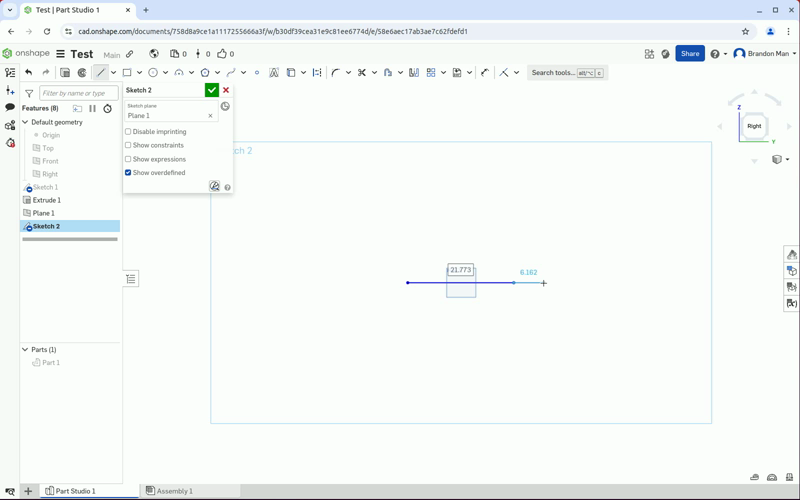
mouse_move(513, 260)
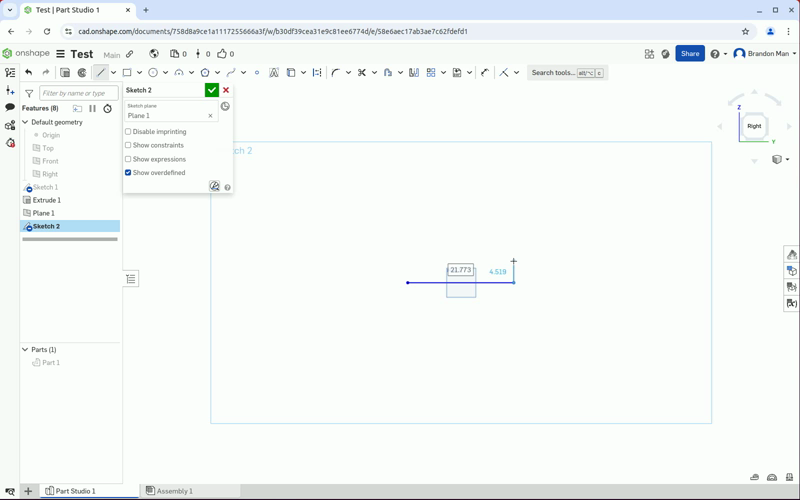
click(513, 260)
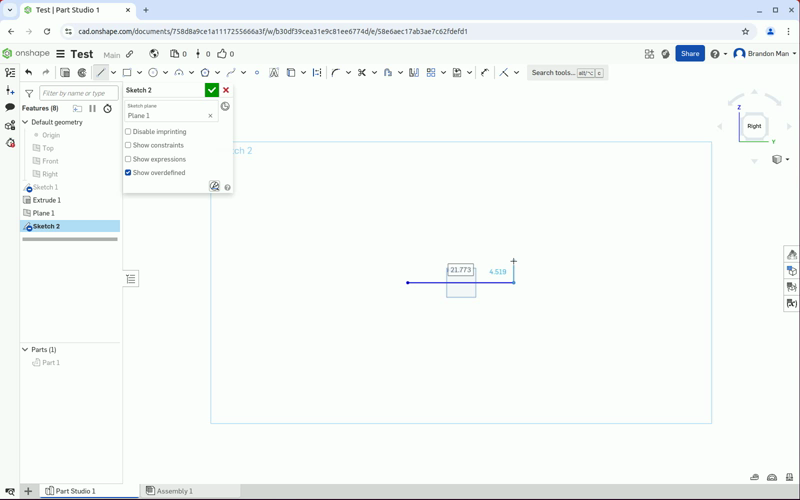
key_up(shift)
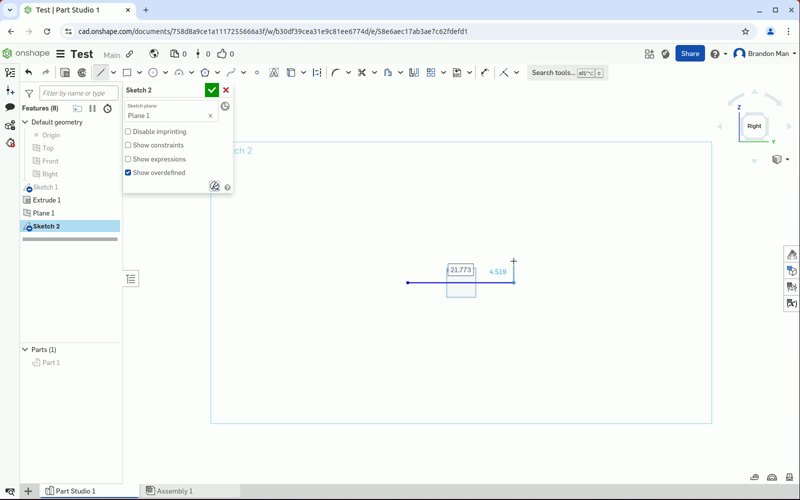
key_down(shift)
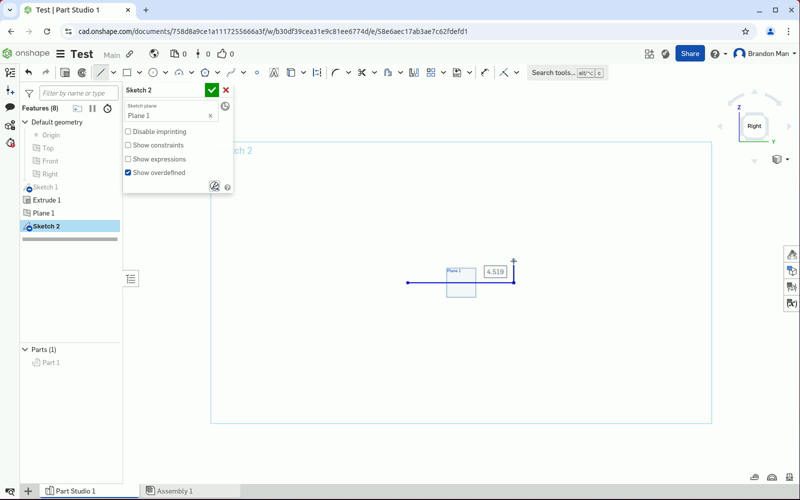
mouse_move(407, 260)
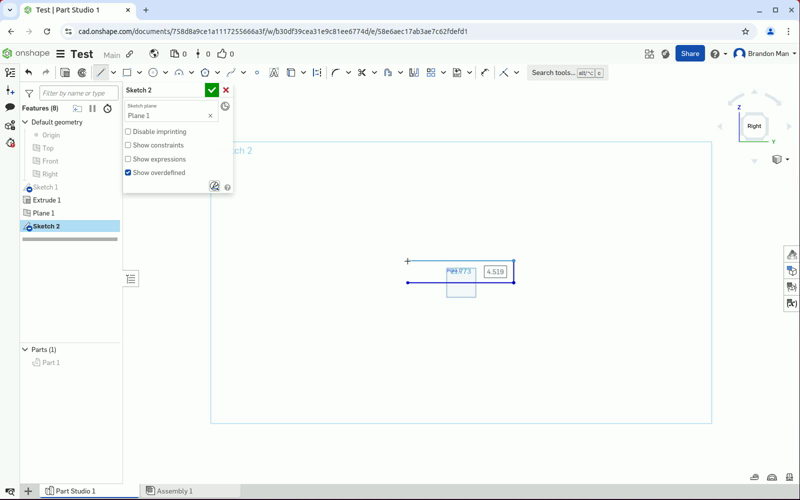
click(407, 260)
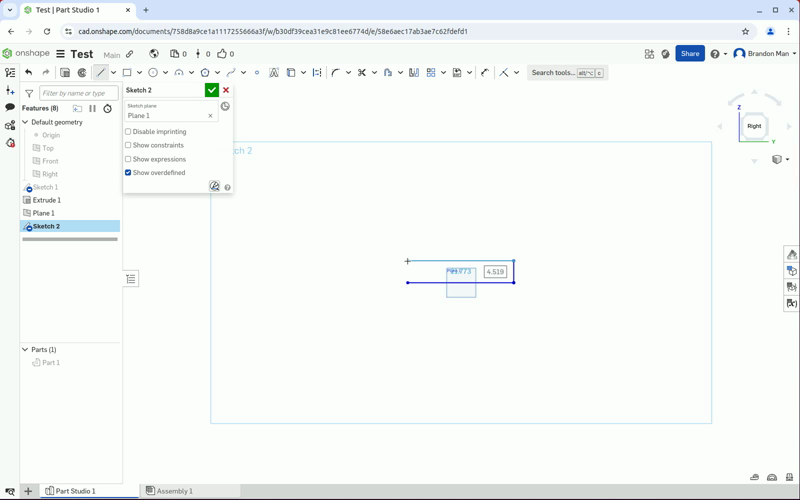
key_up(shift)
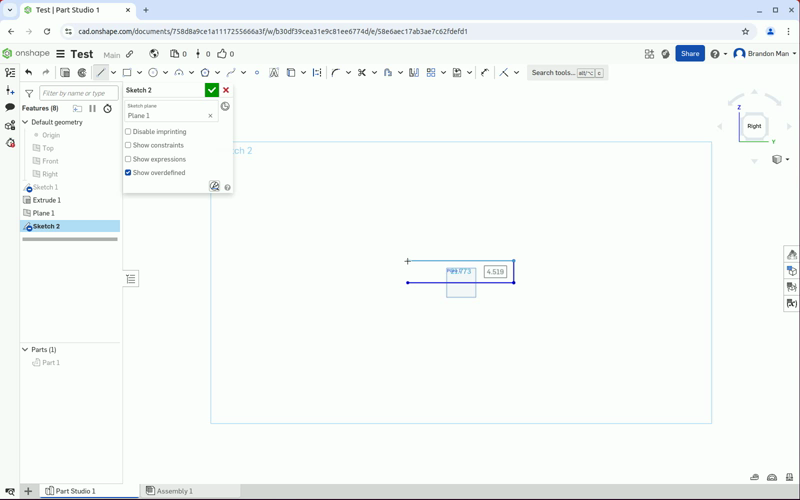
mouse_move(437, 260)
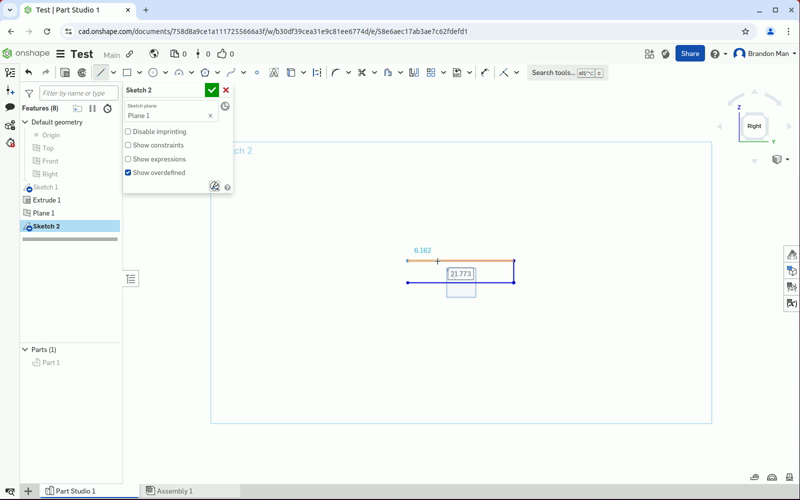
key_down(shift)
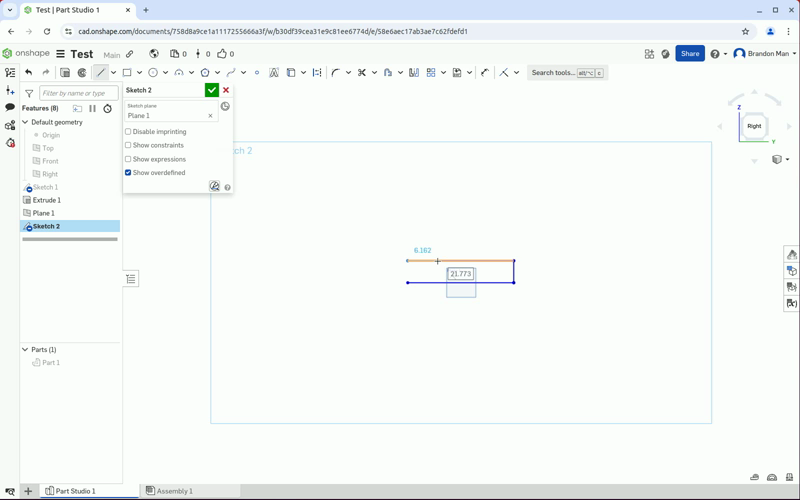
mouse_move(407, 282)
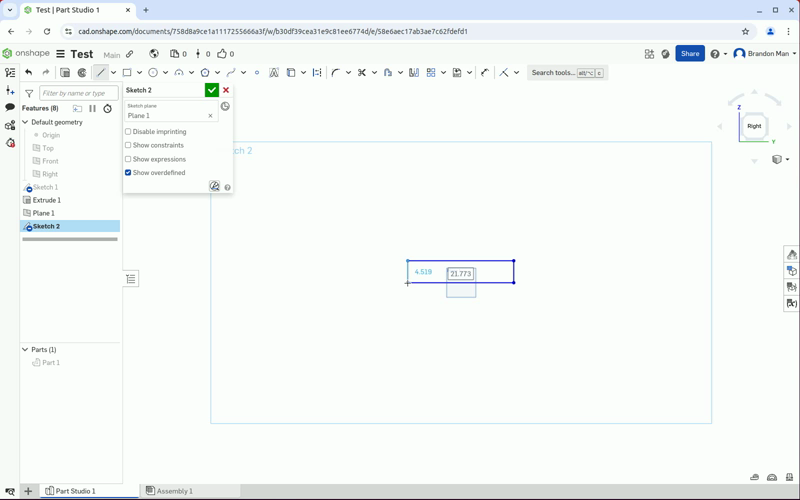
key_up(shift)
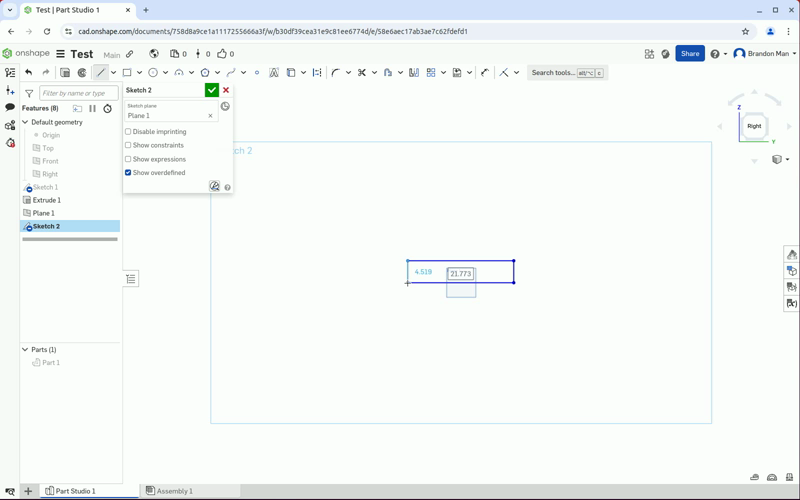
click(407, 282)
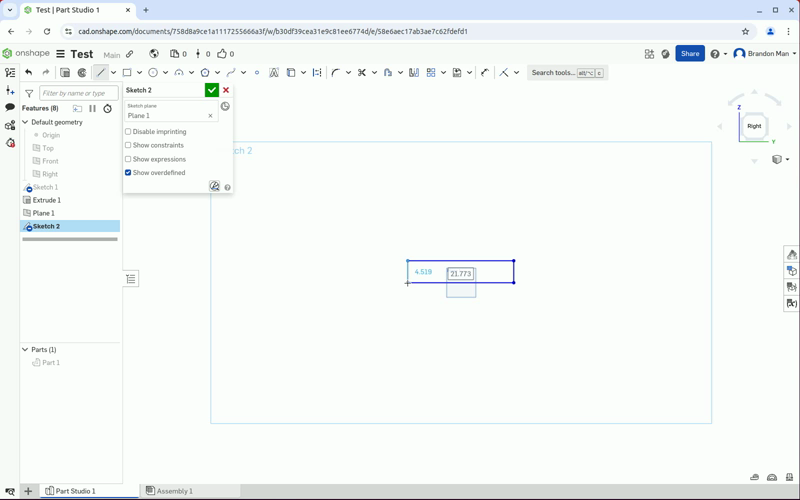
key(esc)
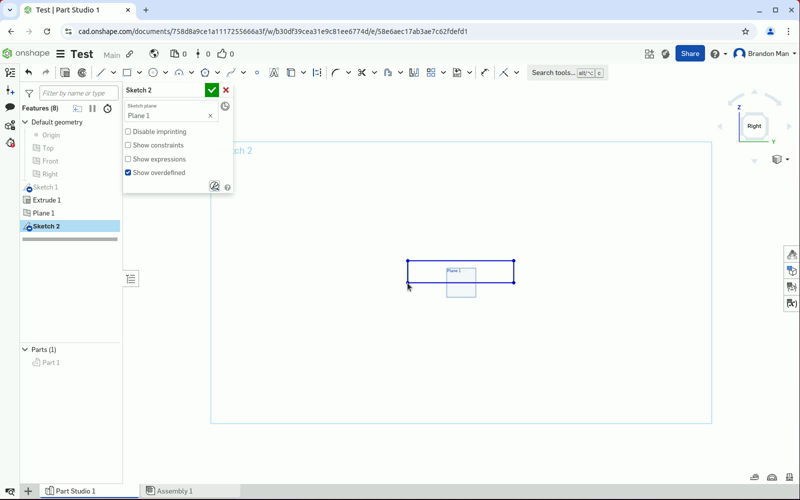
mouse_move(432, 270)
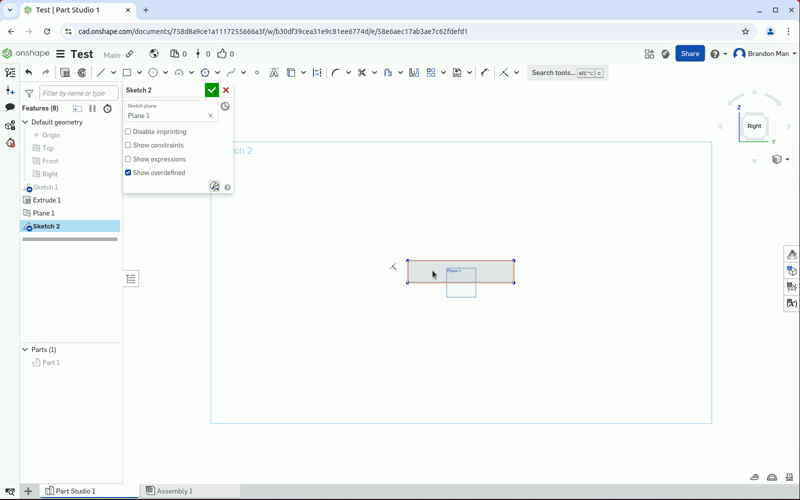
click(432, 270)
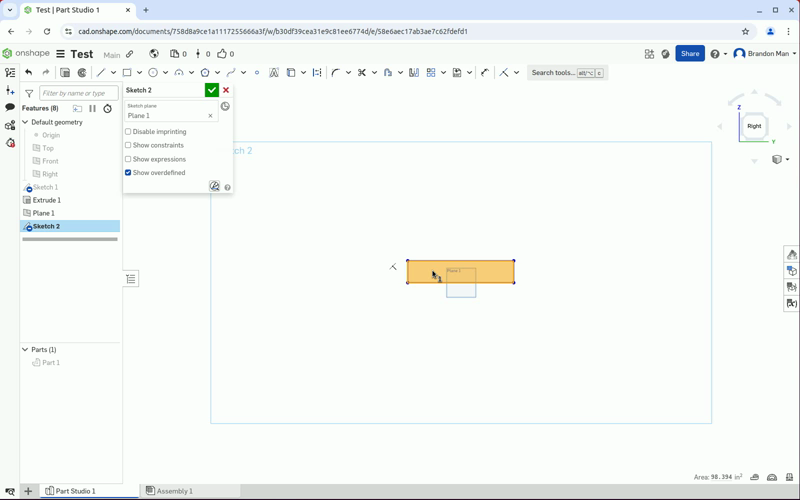
mouse_move(73, 352)
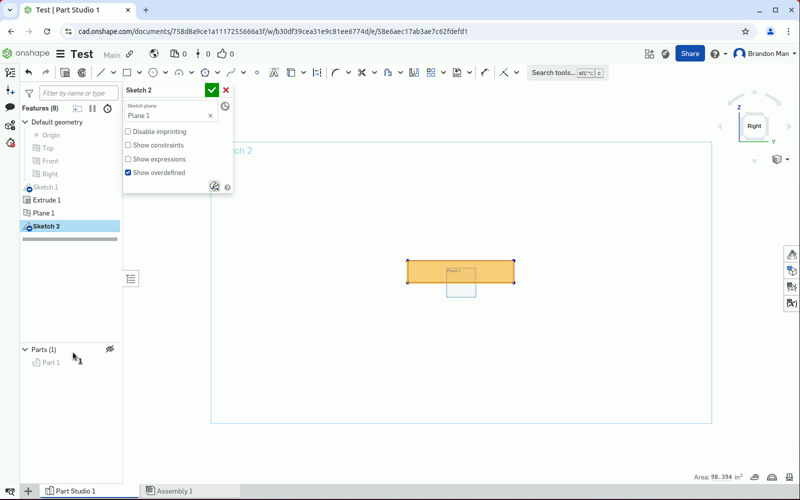
key(shift+y)
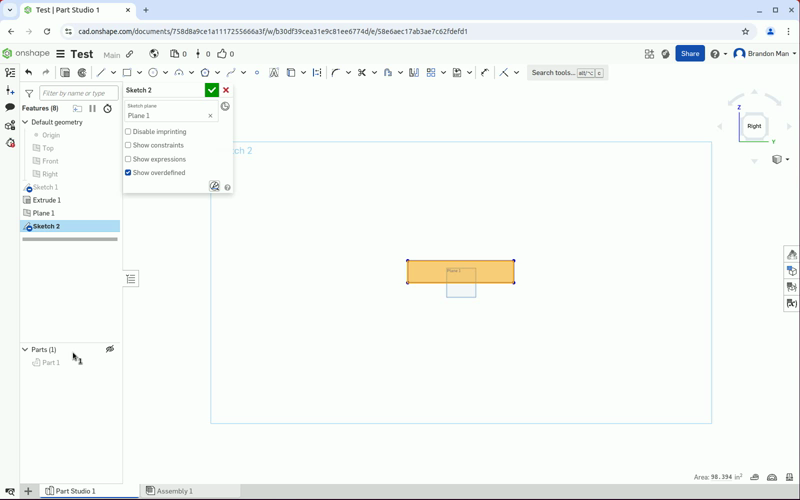
key(shift+e)
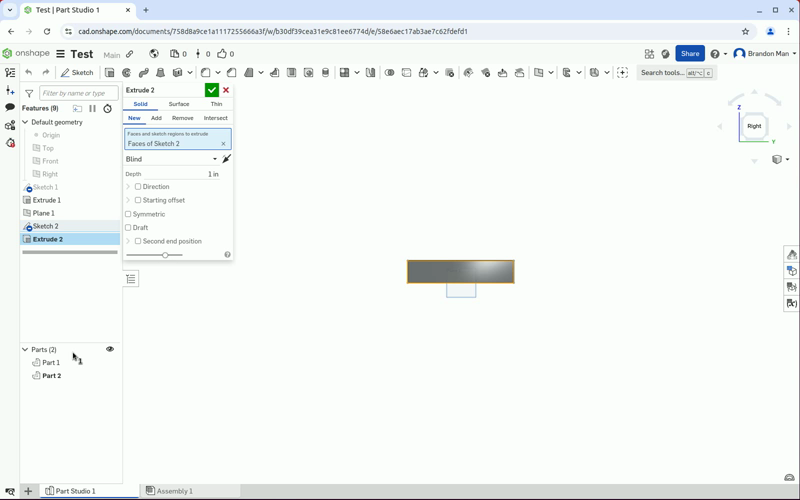
mouse_move(143, 106)
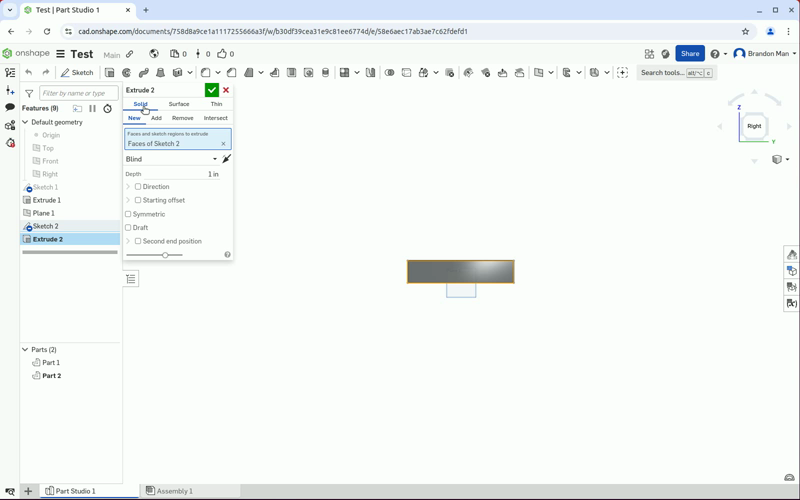
click(143, 106)
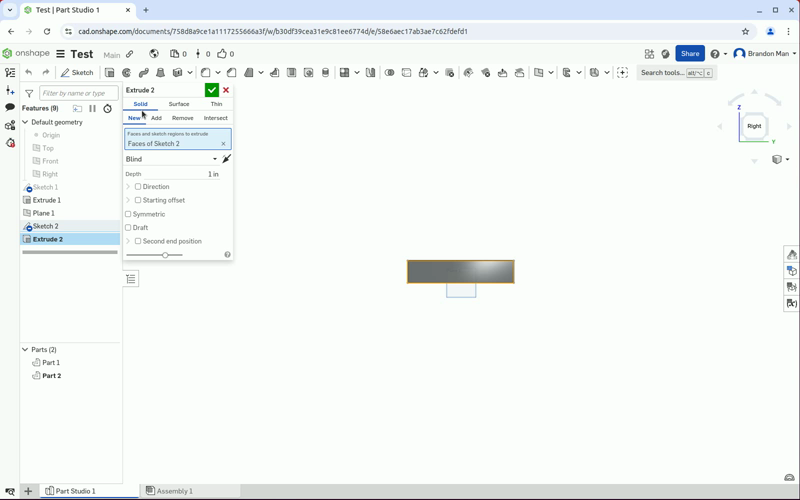
mouse_move(137, 120)
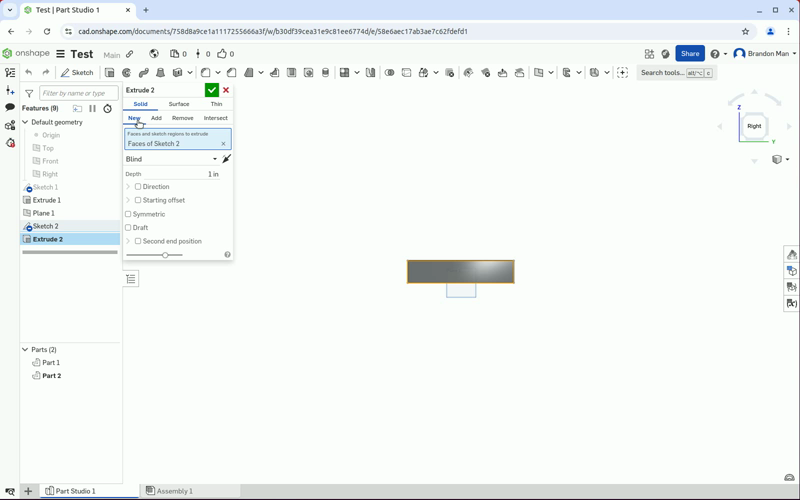
click(137, 120)
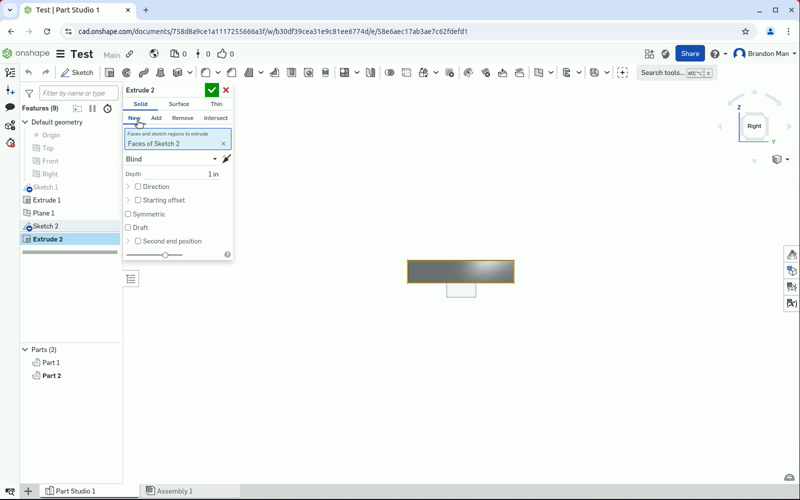
key(tab, 4)
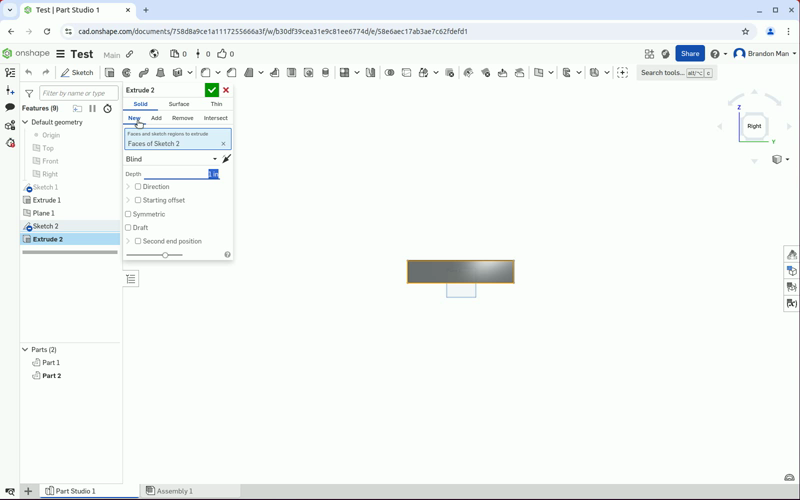
text(0.722)
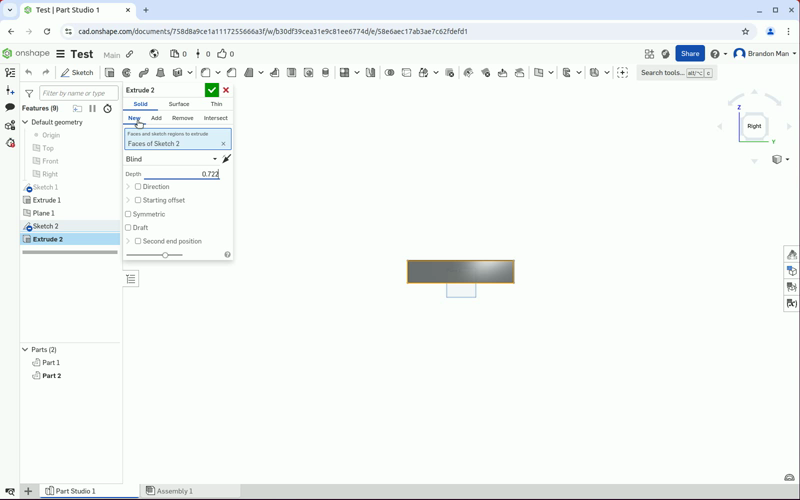
key(enter)
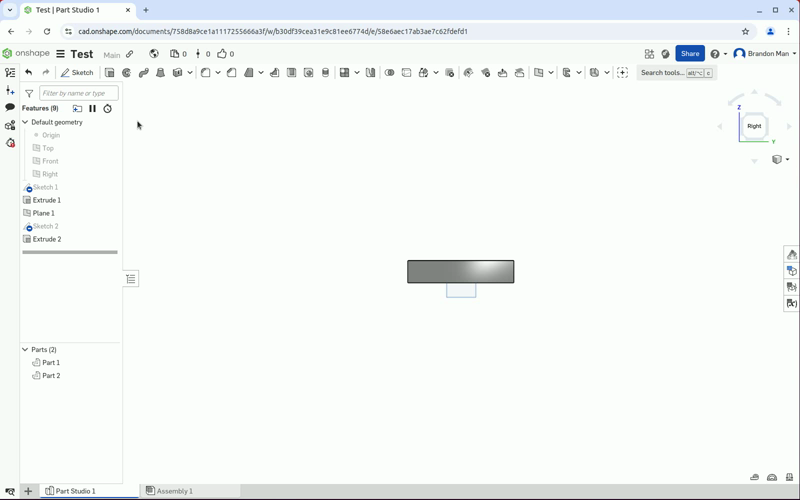
key(shift+h)
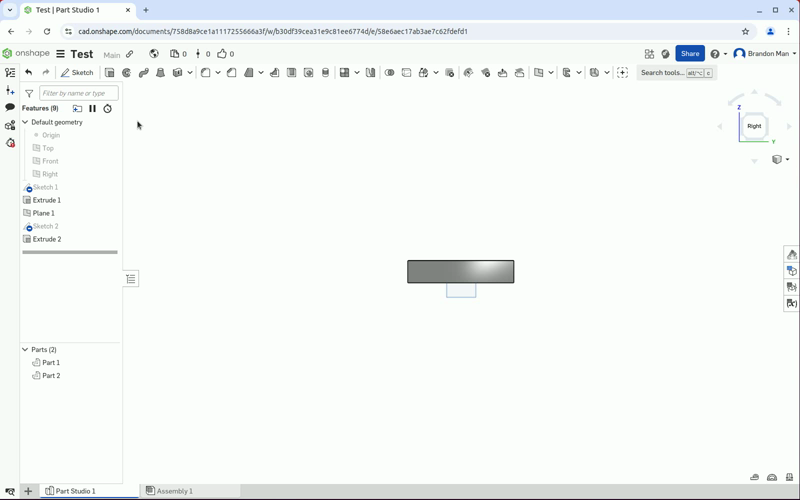
key(shift+h)
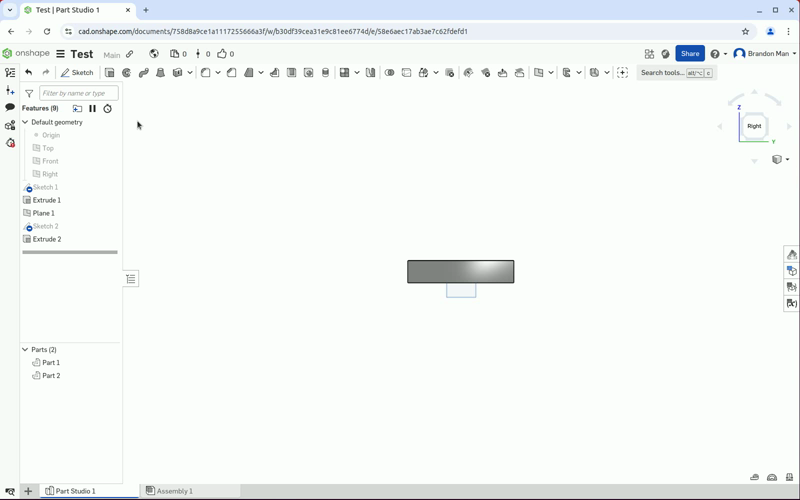
mouse_move(73, 189)
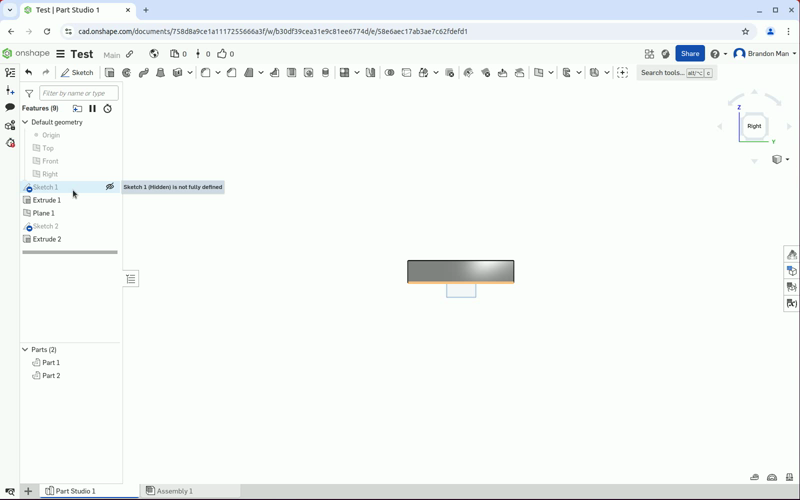
click(73, 189)
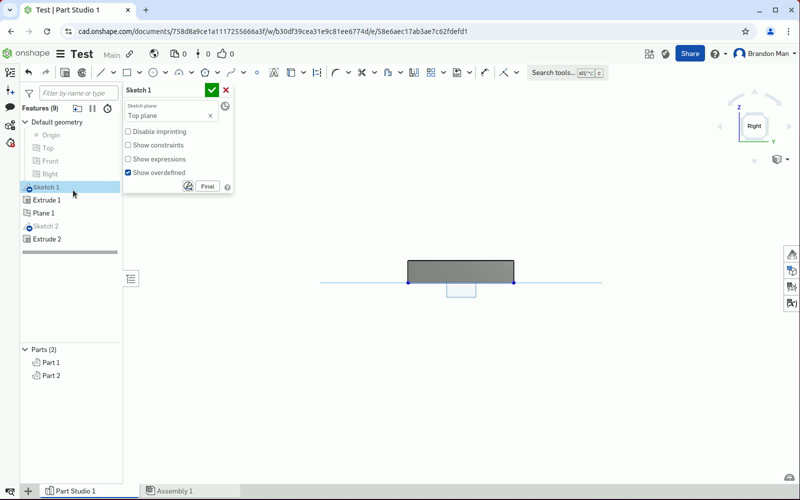
mouse_move(229, 92)
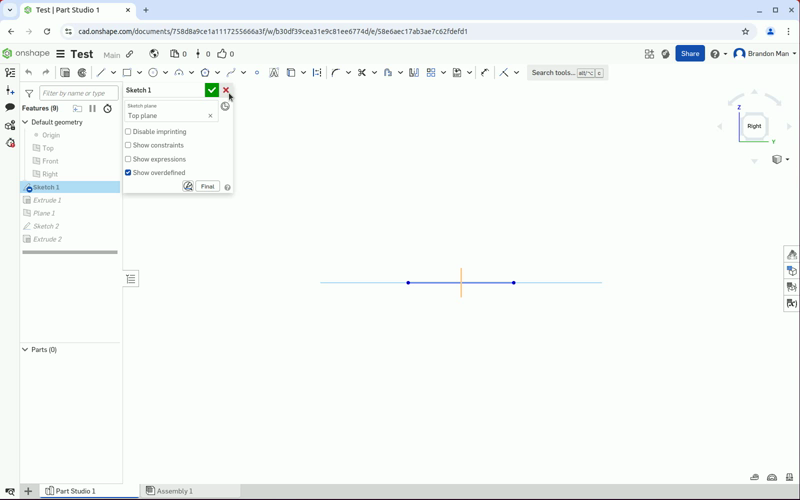
click(229, 92)
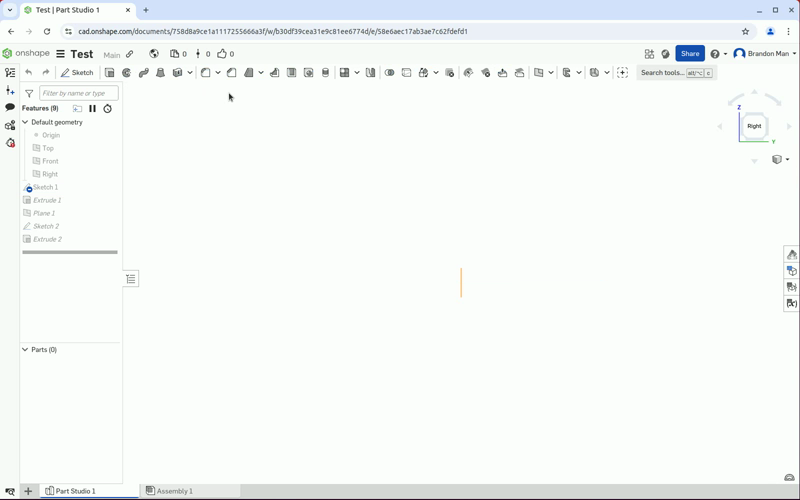
key(shift+s)
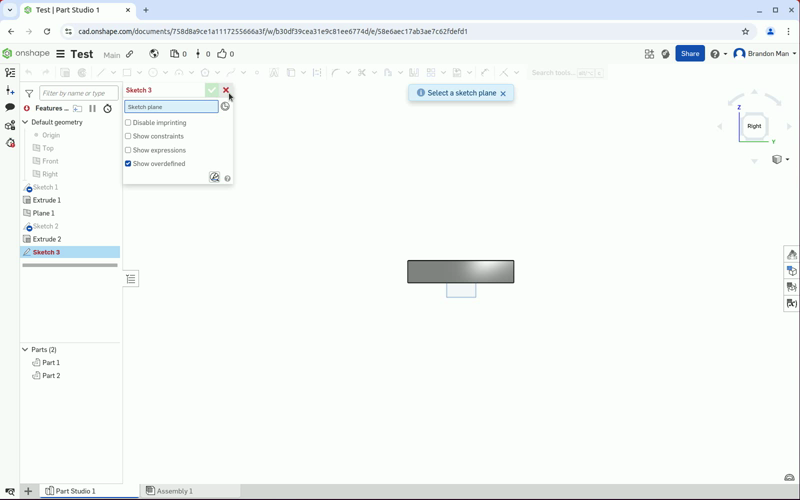
mouse_move(73, 215)
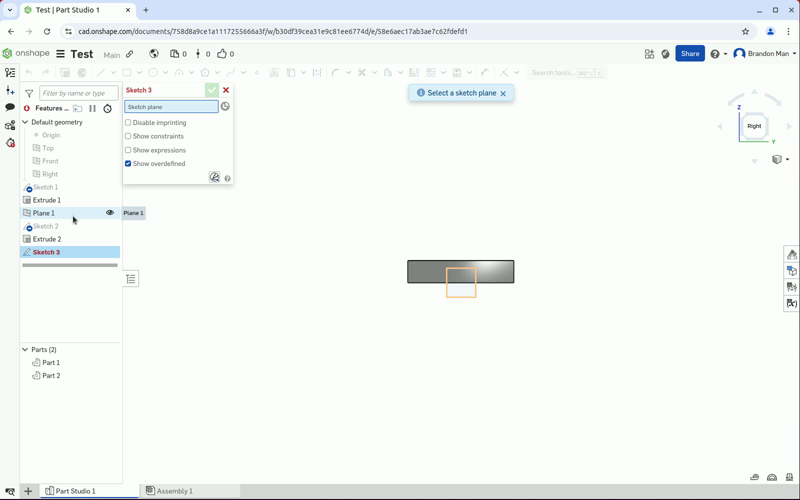
click(73, 215)
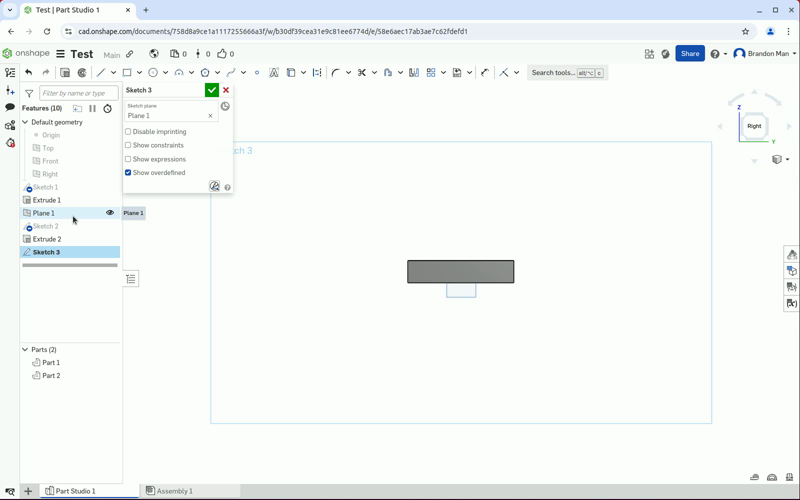
mouse_move(73, 352)
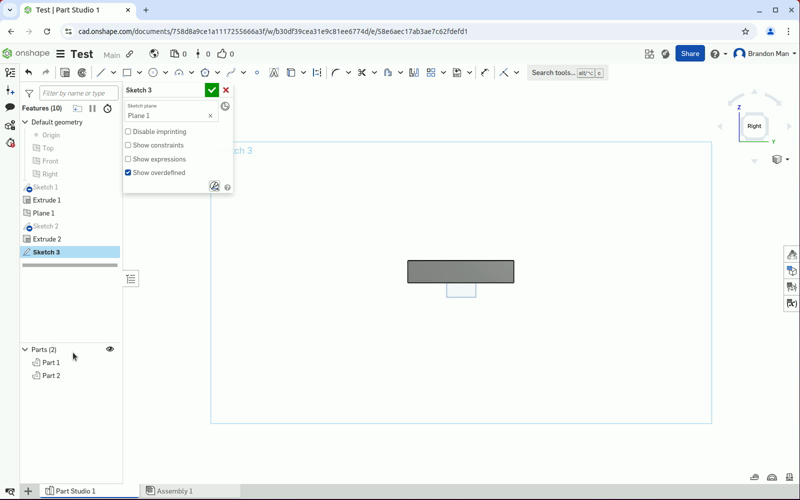
key(y)
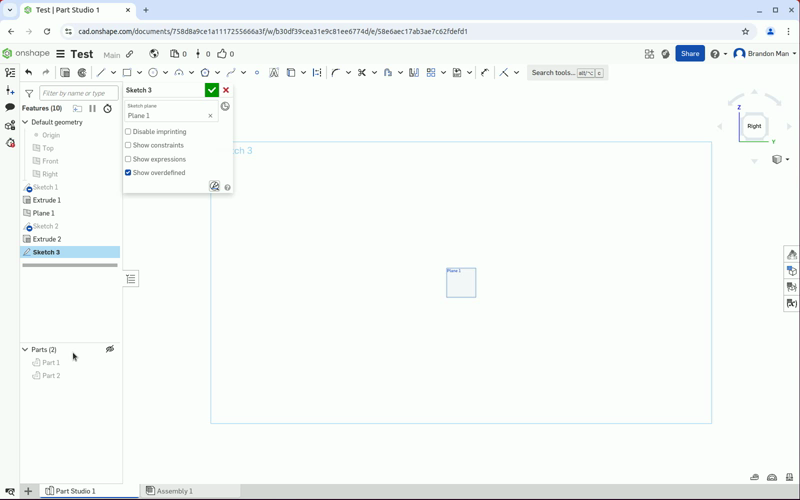
key(l)
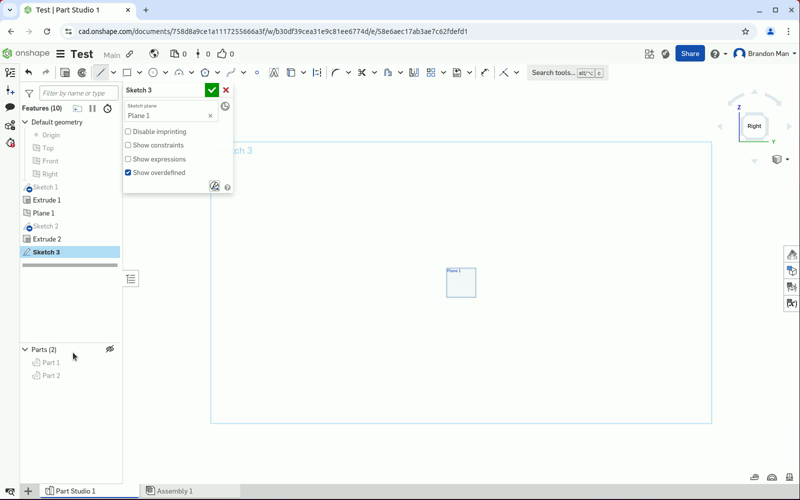
key_down(shift)
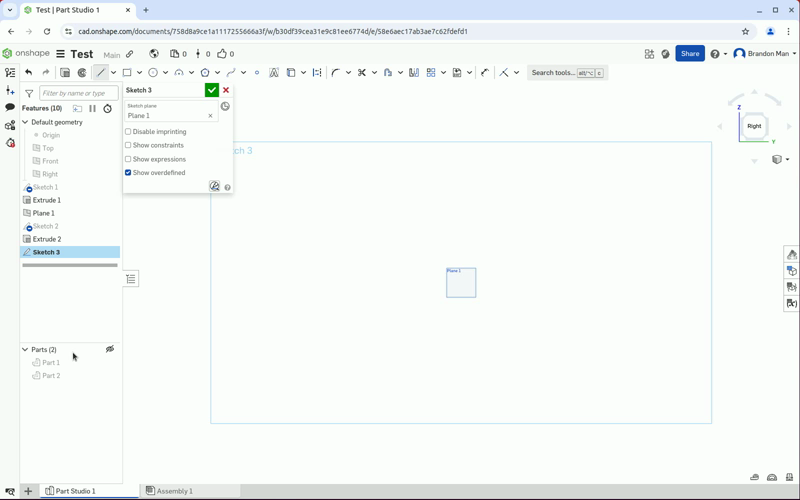
mouse_move(407, 260)
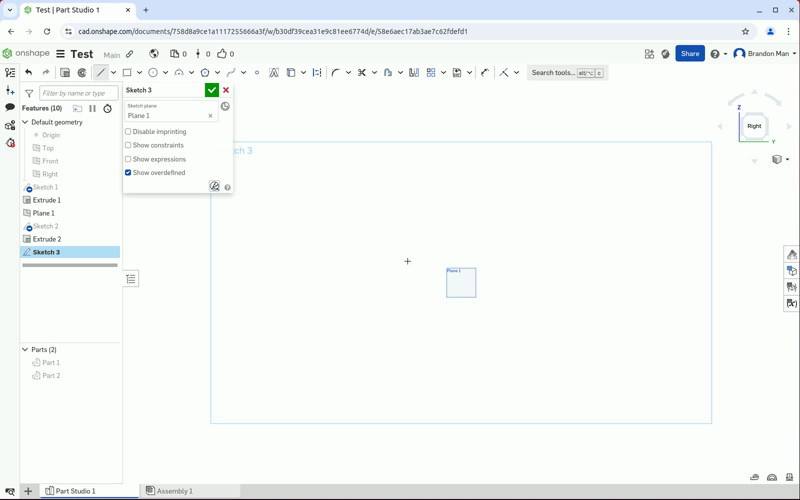
click(407, 260)
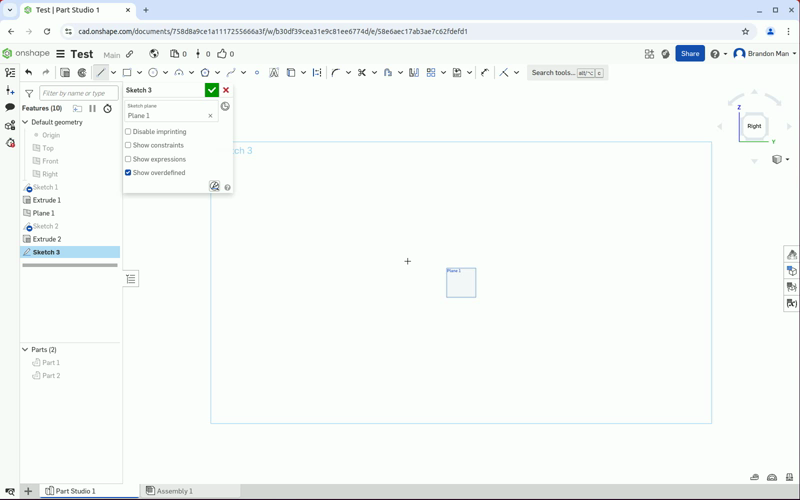
key_up(shift)
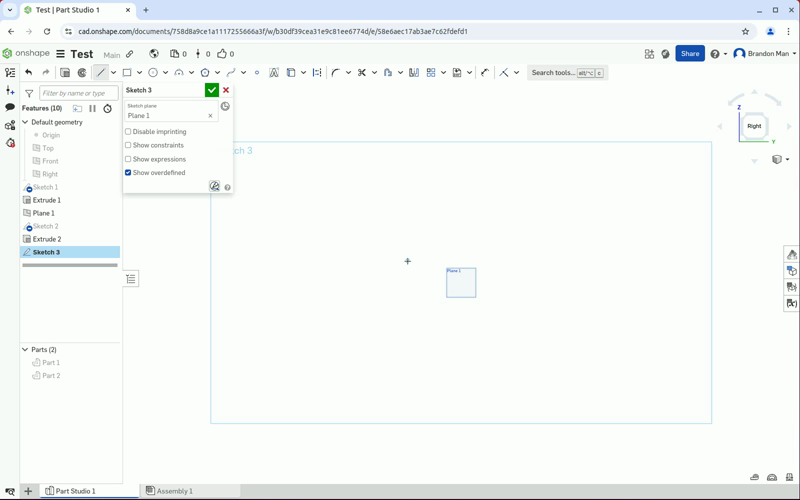
key_down(shift)
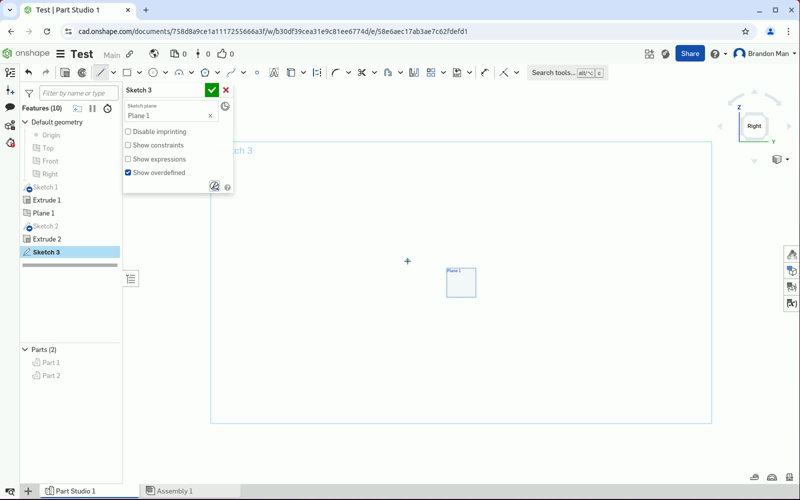
mouse_move(513, 260)
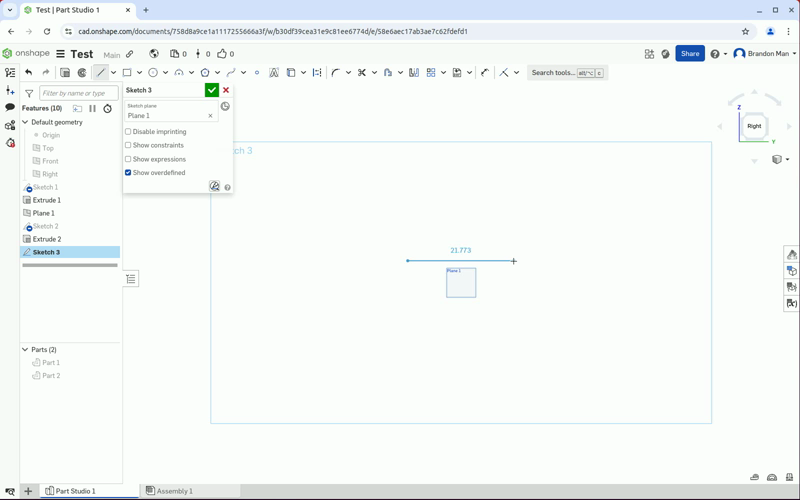
click(513, 260)
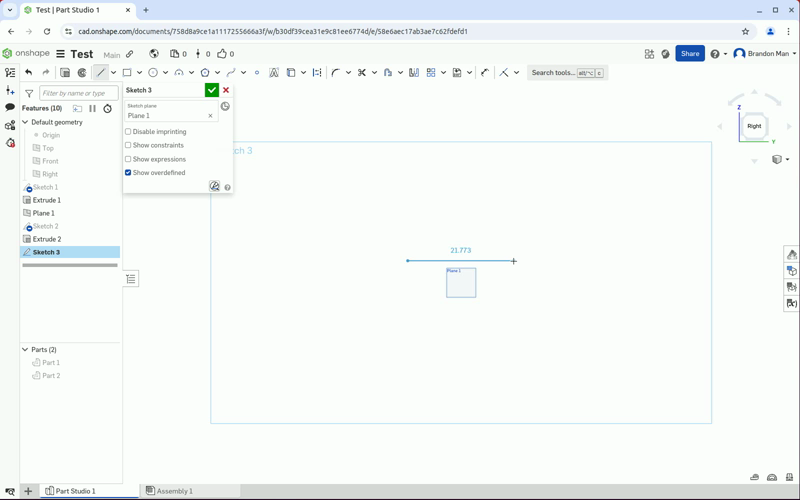
key_up(shift)
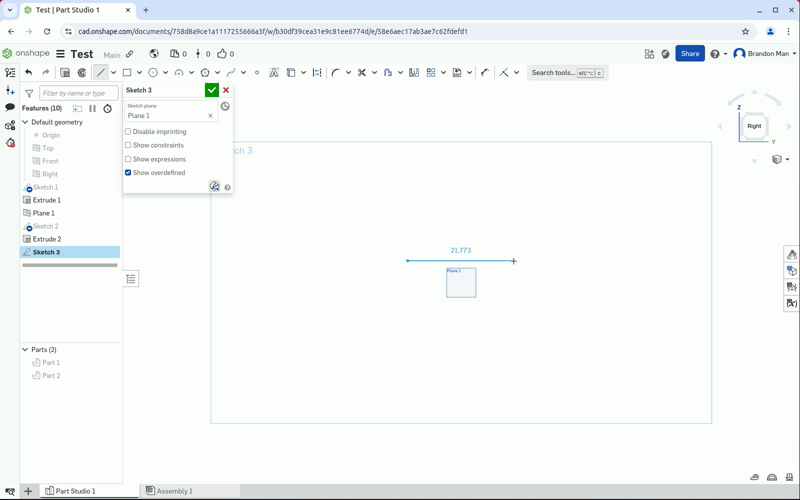
key_down(shift)
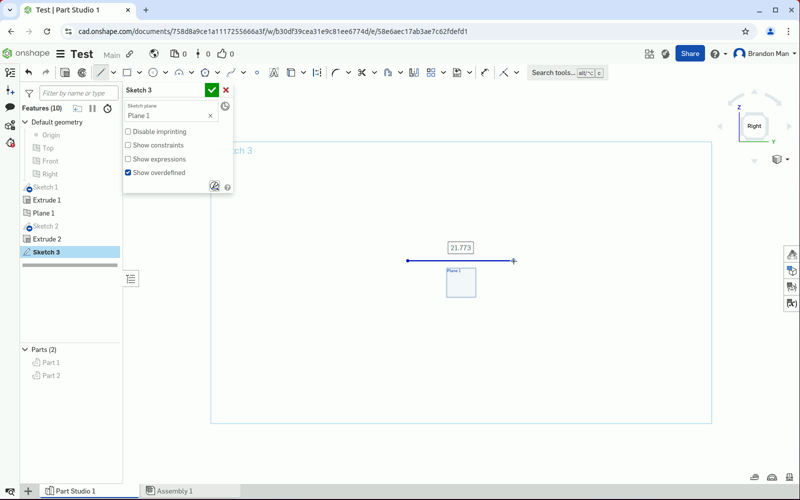
mouse_move(543, 260)
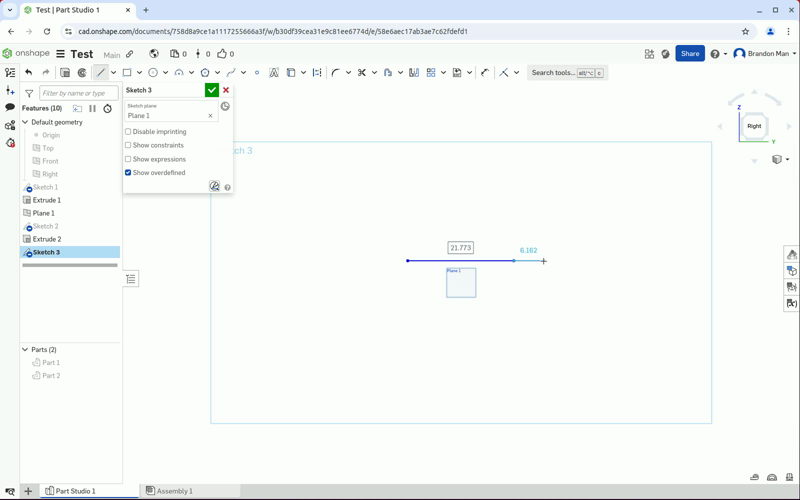
mouse_move(513, 257)
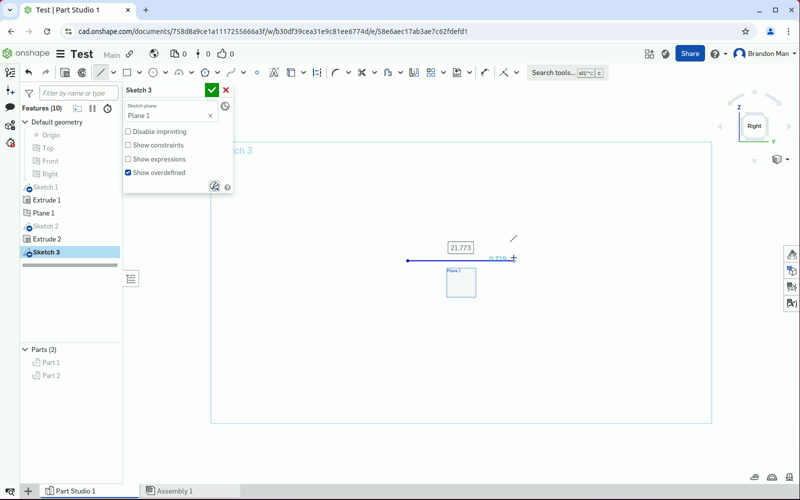
scroll(6)
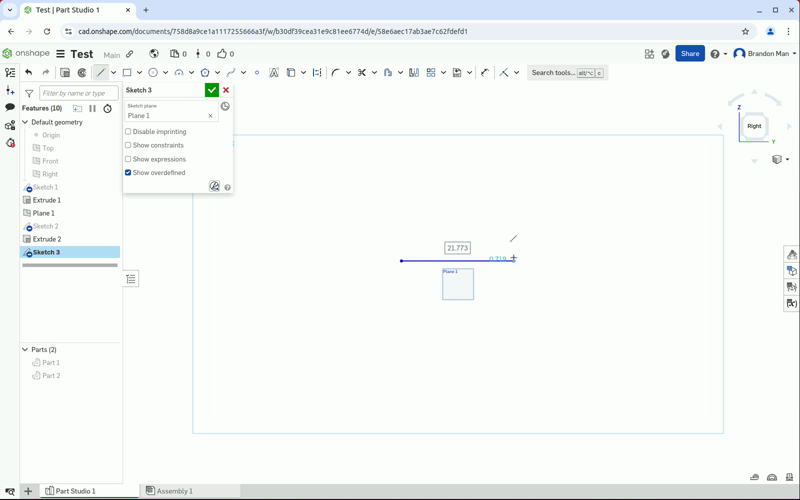
scroll(6)
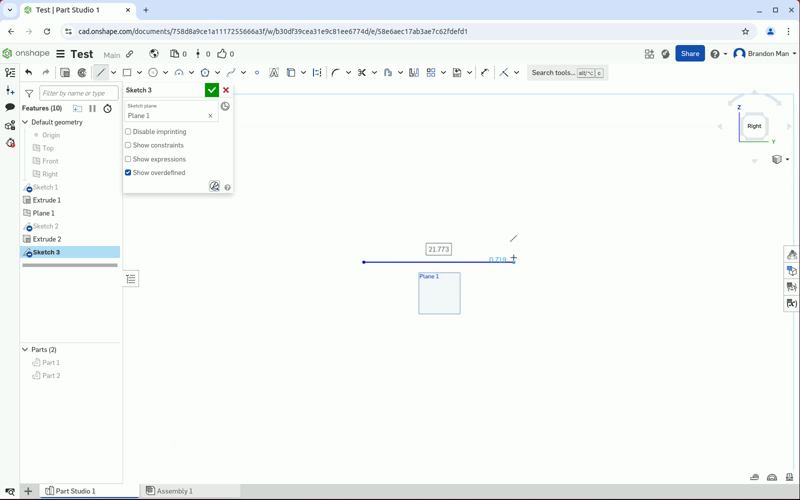
scroll(6)
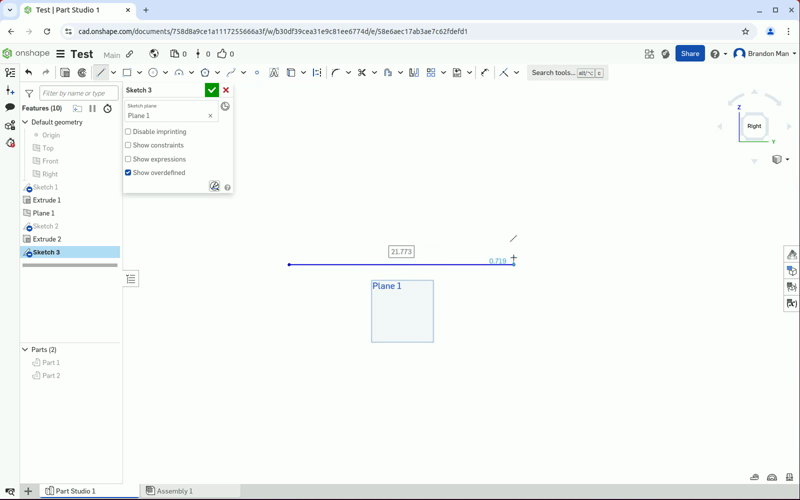
scroll(6)
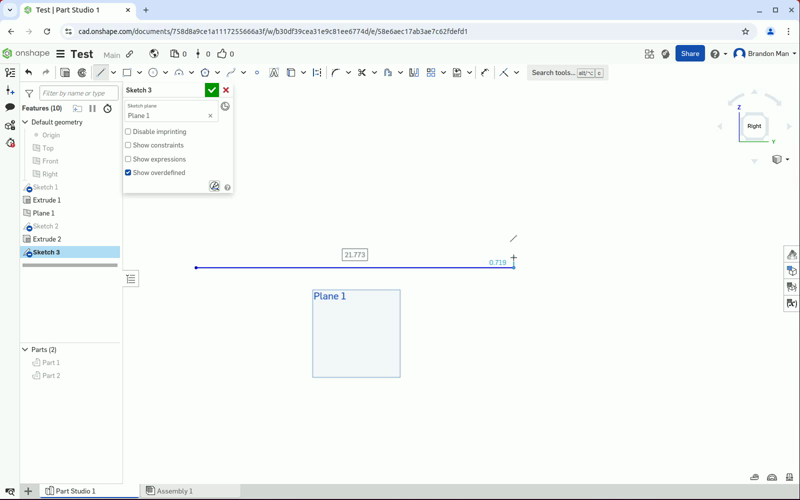
scroll(6)
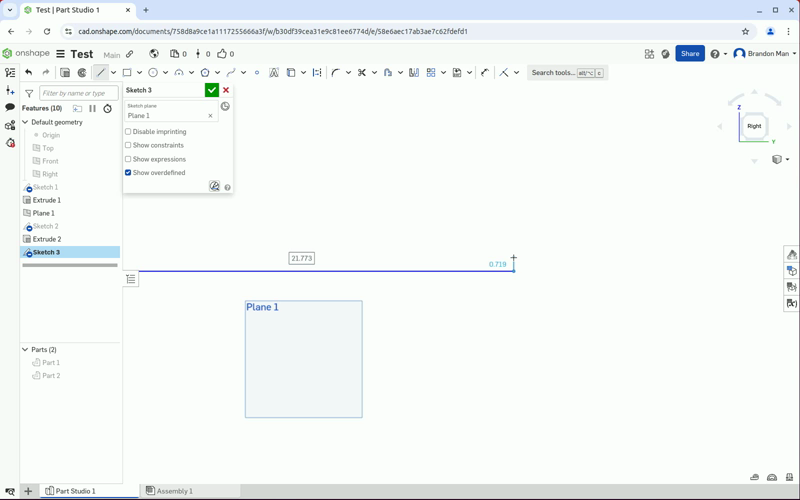
scroll(6)
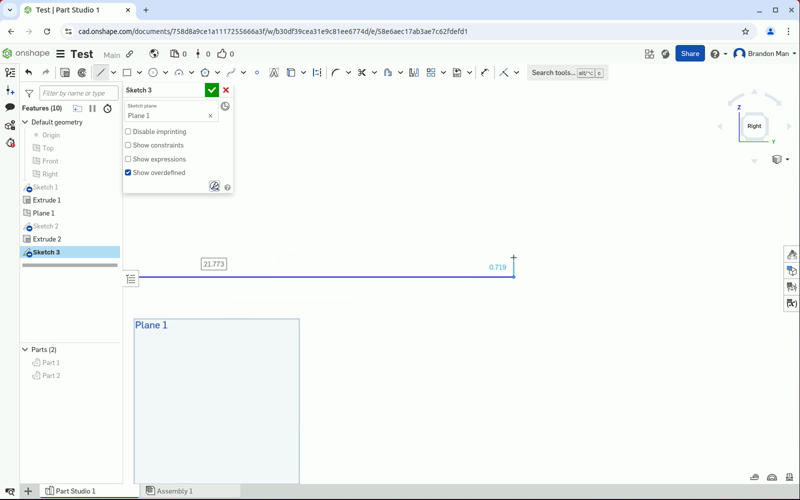
scroll(6)
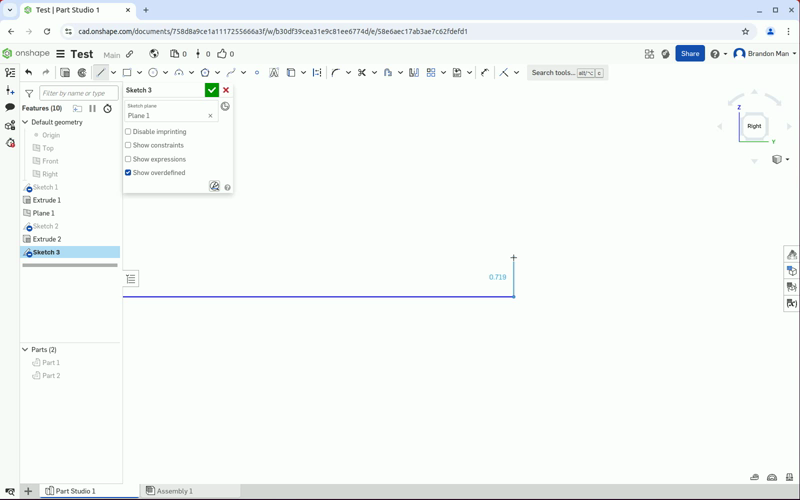
click(513, 257)
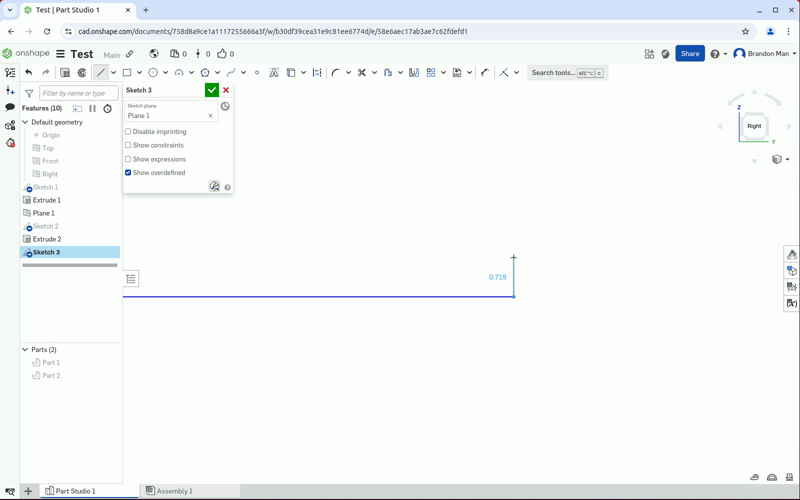
scroll(-6)
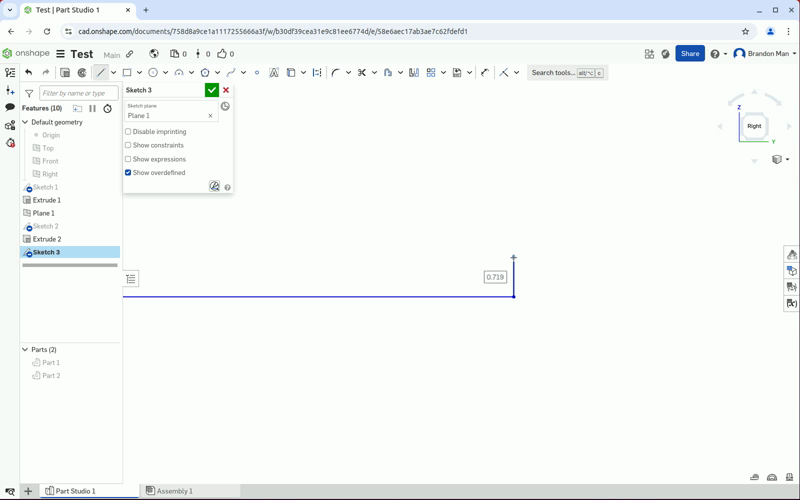
scroll(-6)
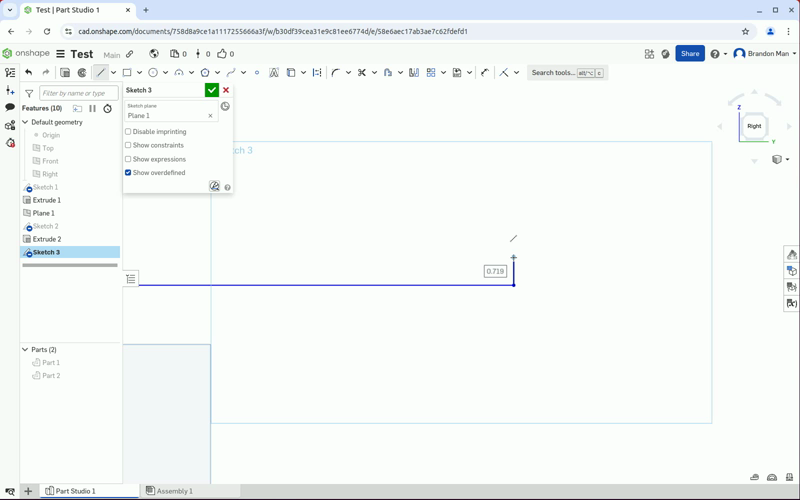
scroll(-6)
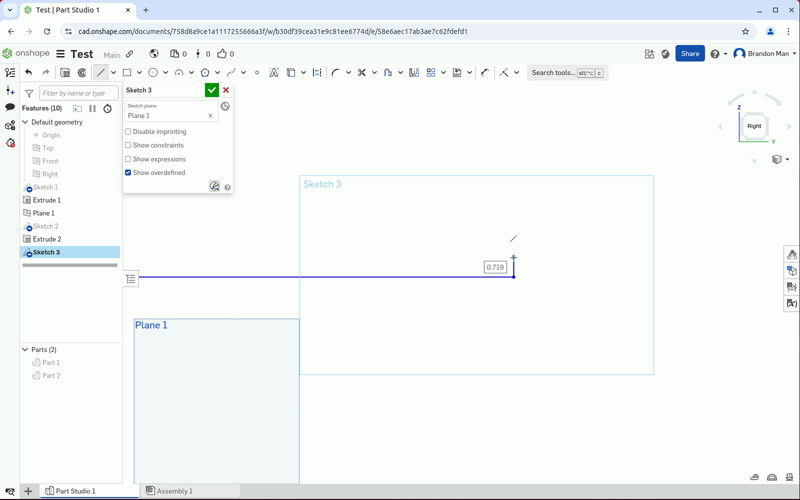
scroll(-6)
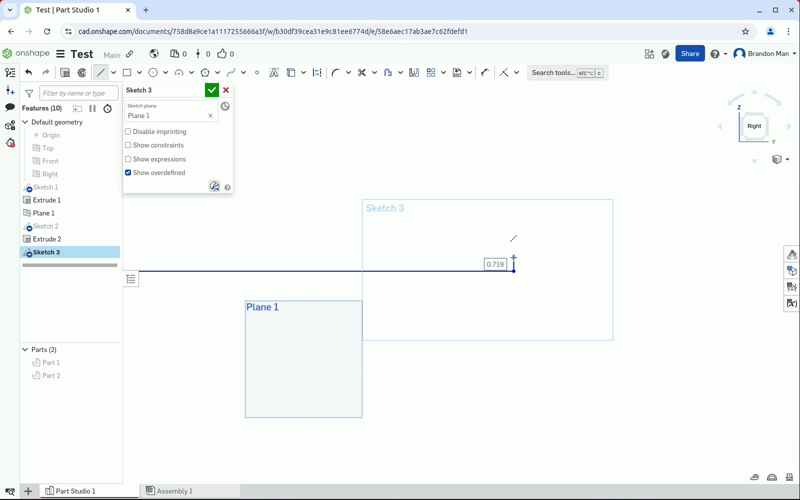
scroll(-6)
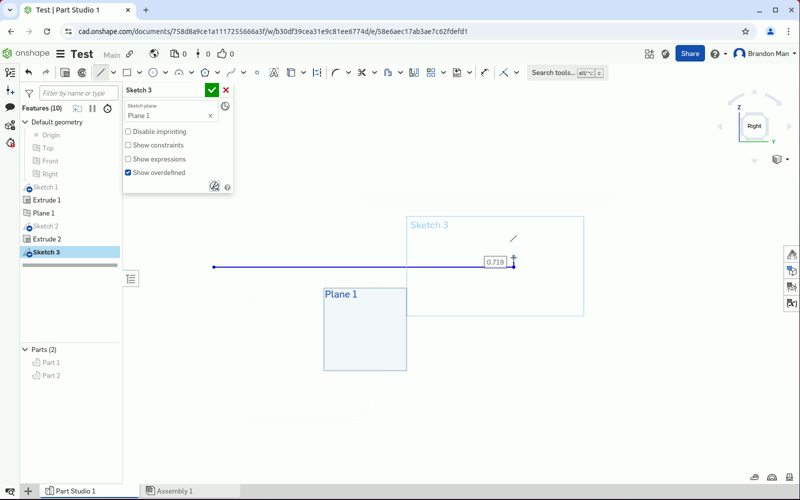
scroll(-6)
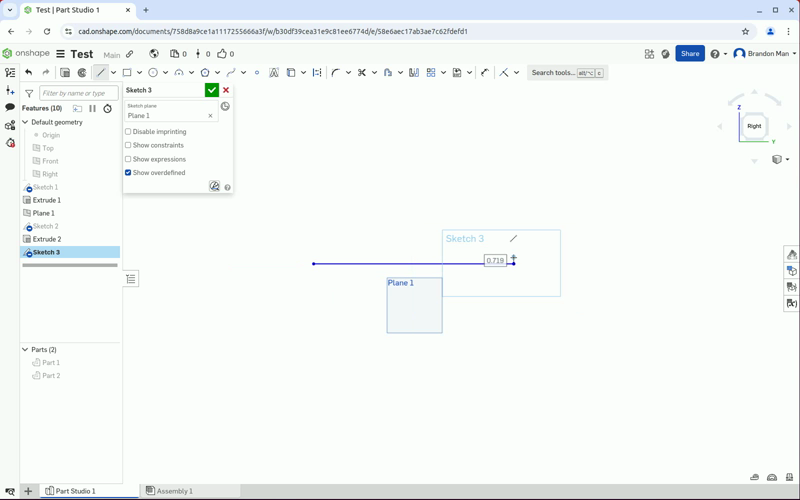
scroll(-6)
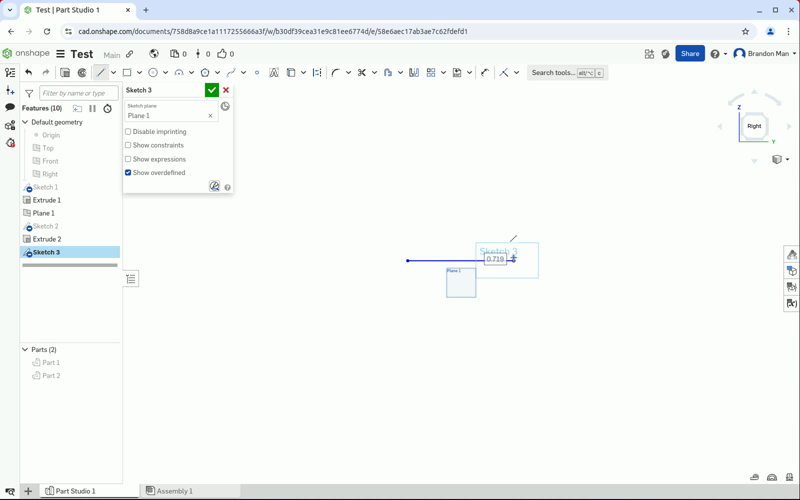
key_up(shift)
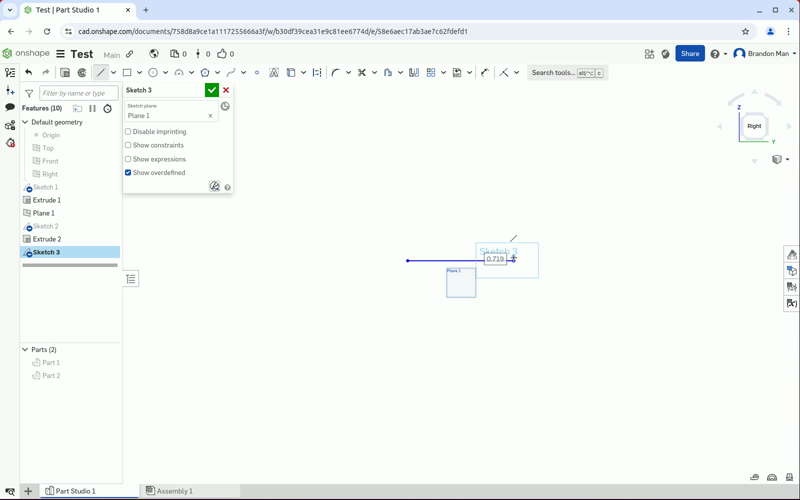
key_down(shift)
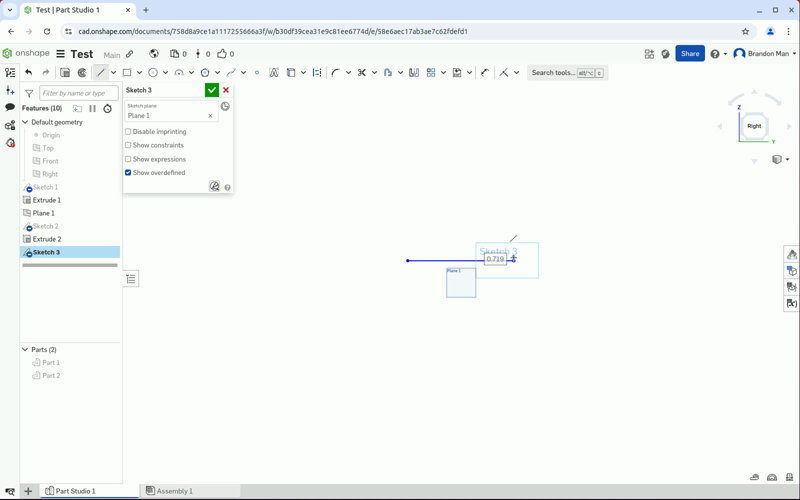
mouse_move(407, 257)
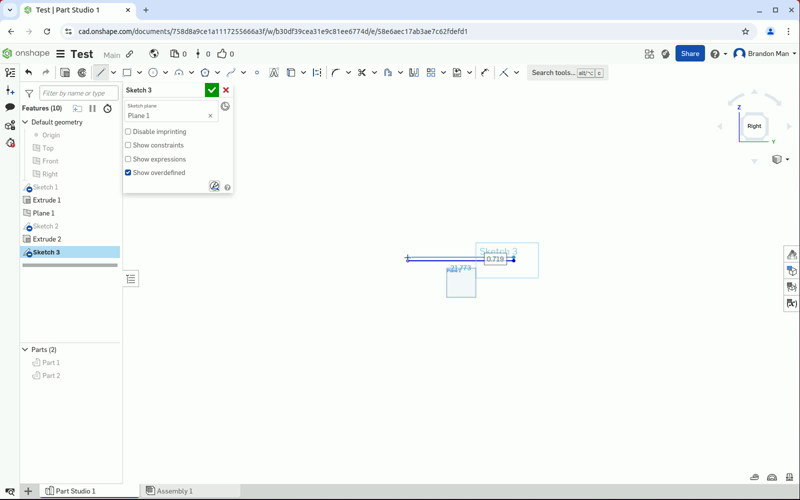
scroll(6)
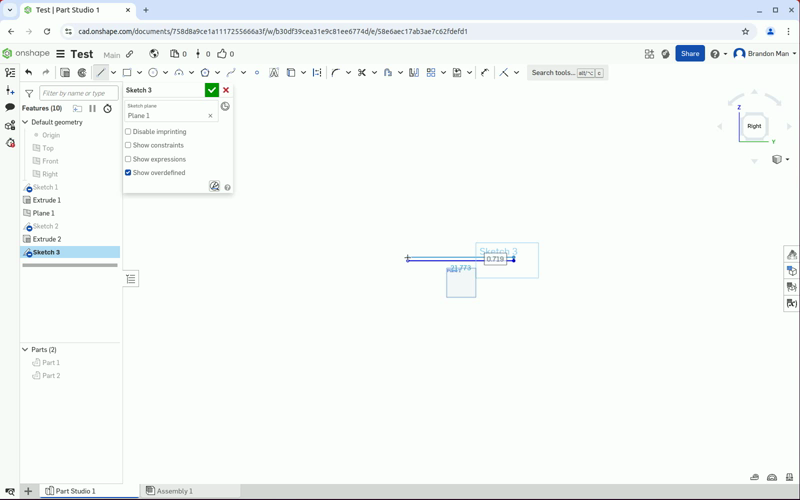
scroll(6)
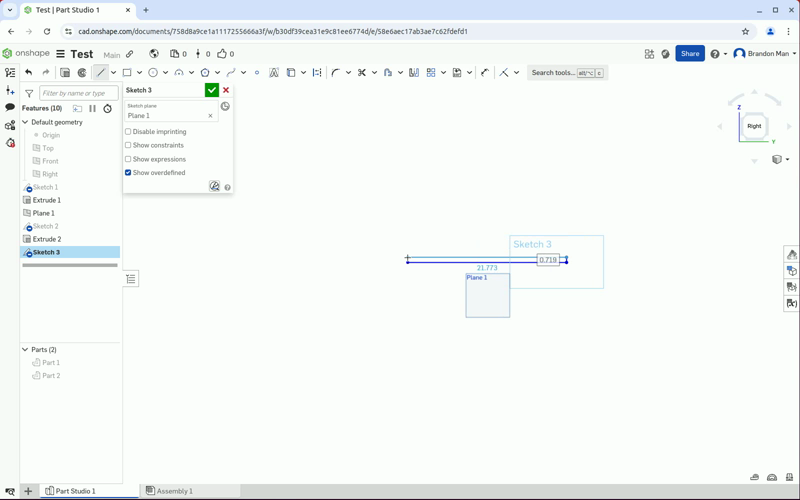
scroll(6)
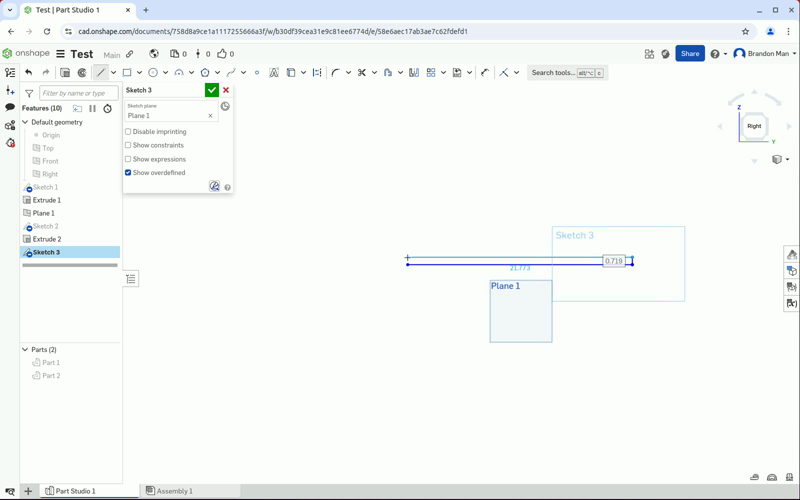
scroll(6)
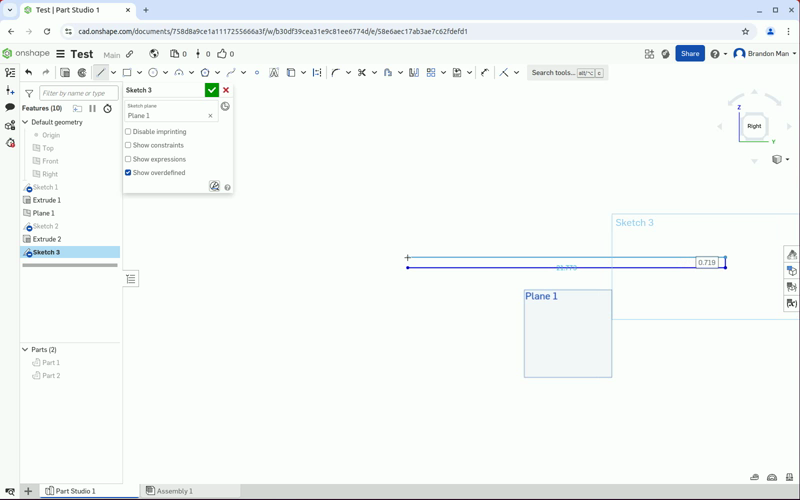
scroll(6)
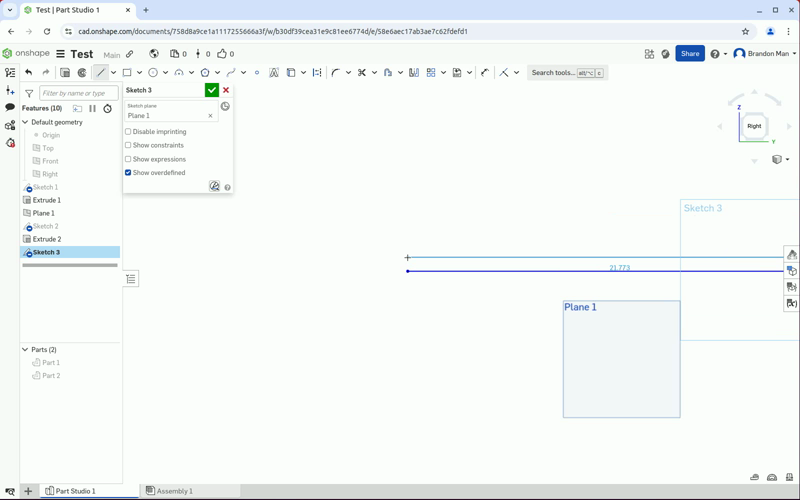
scroll(6)
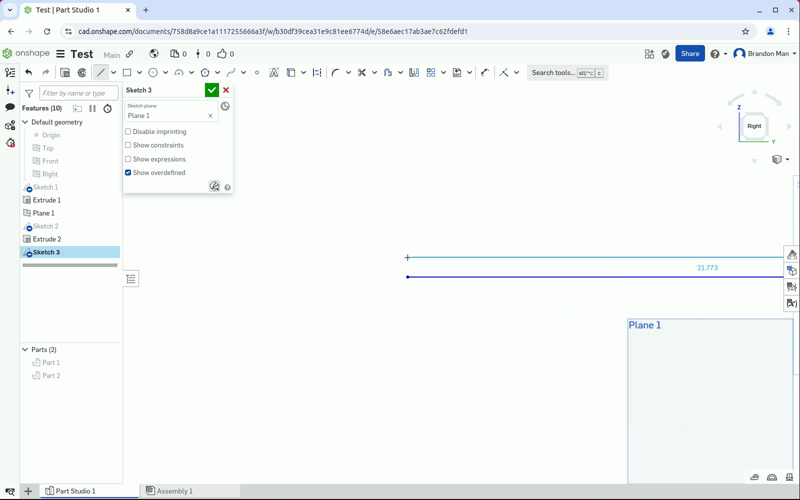
scroll(6)
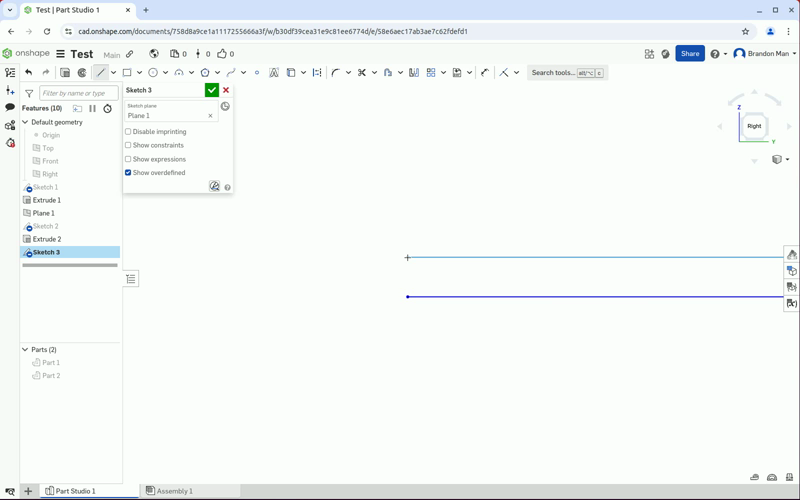
click(407, 257)
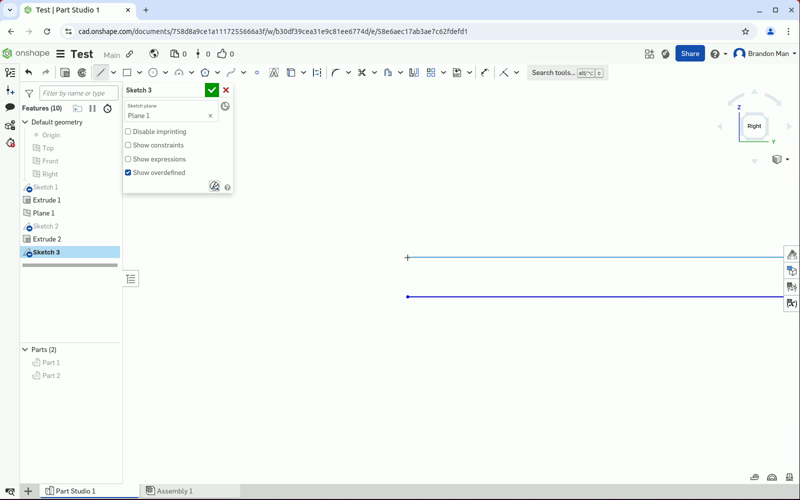
scroll(-6)
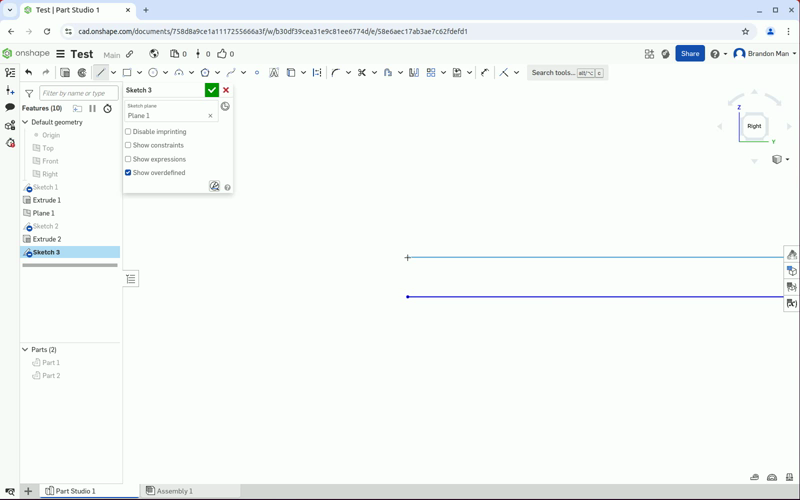
scroll(-6)
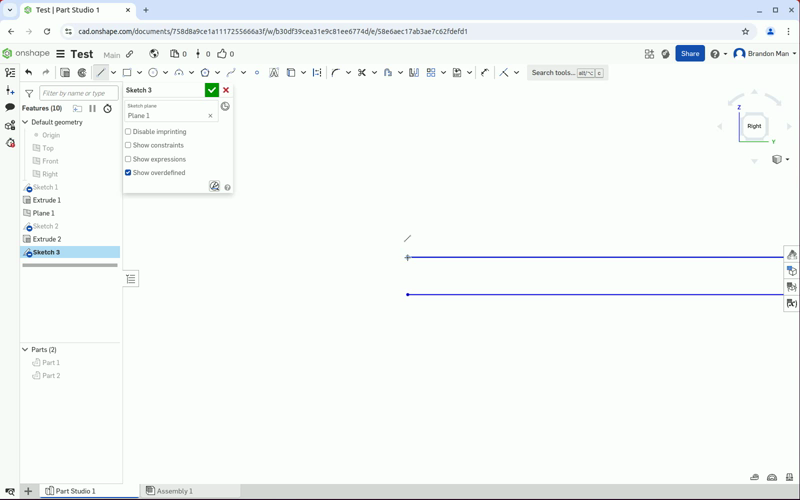
scroll(-6)
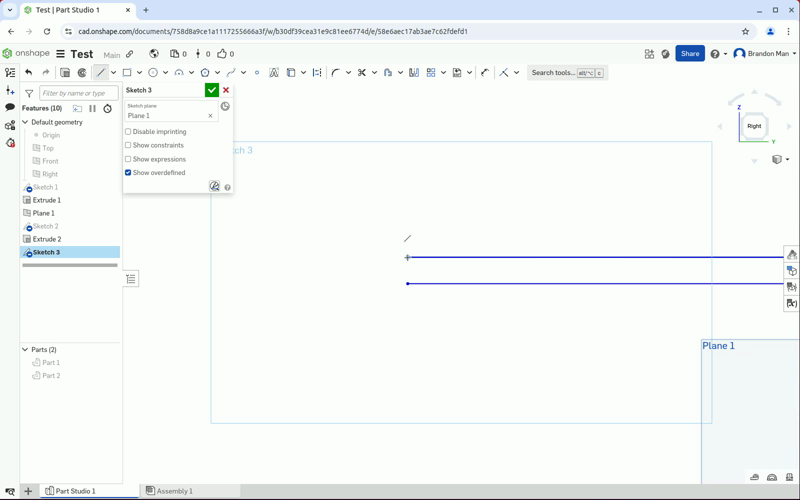
scroll(-6)
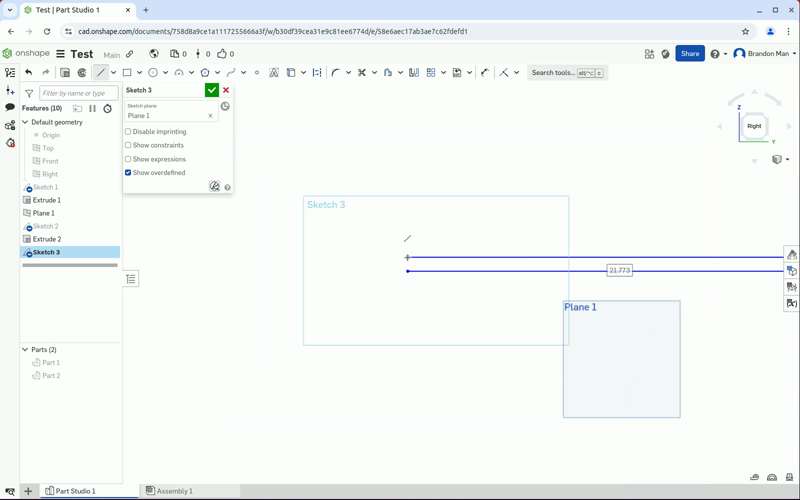
scroll(-6)
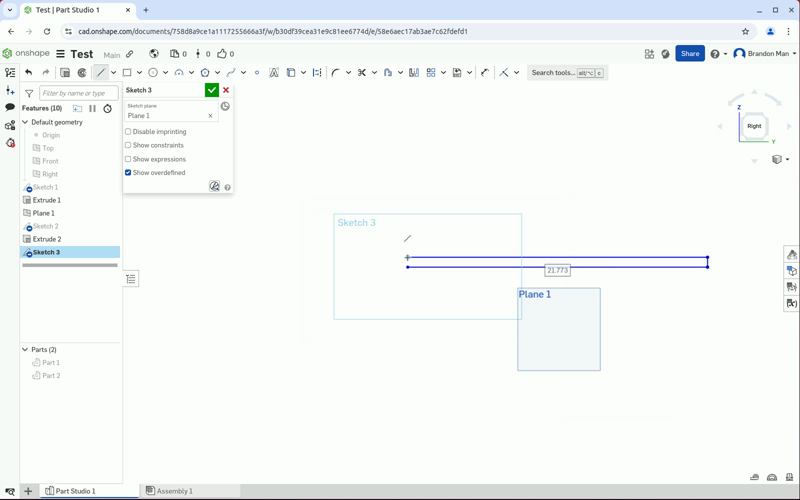
scroll(-6)
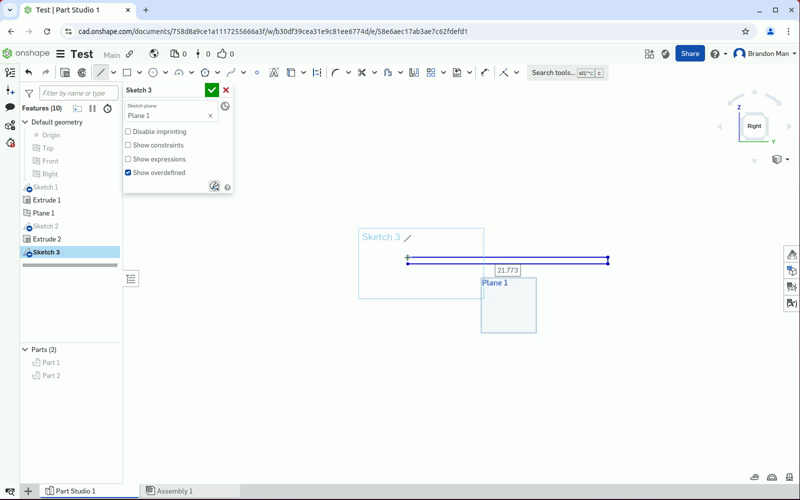
scroll(-6)
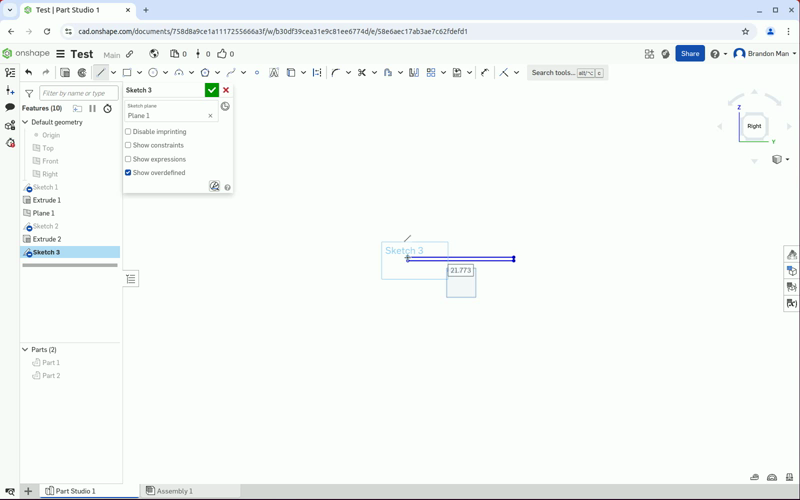
key_up(shift)
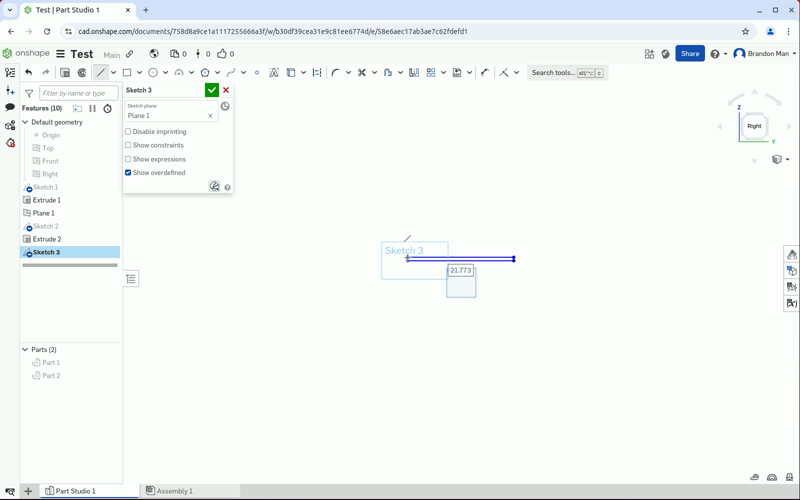
mouse_move(437, 257)
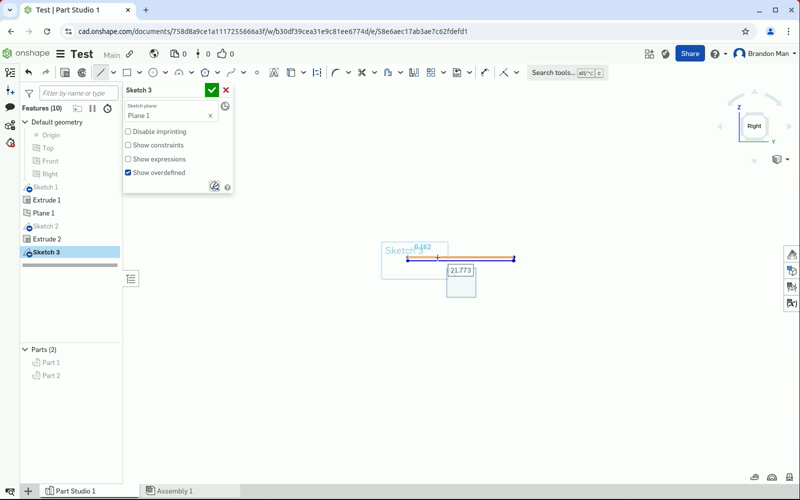
key_down(shift)
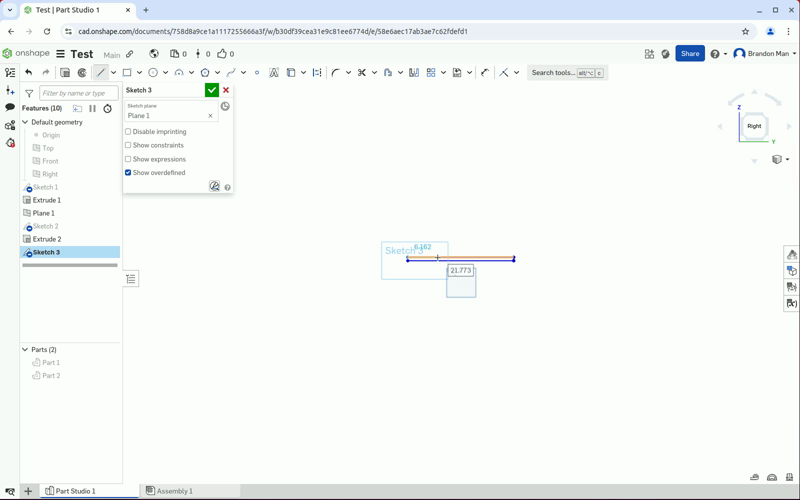
mouse_move(407, 260)
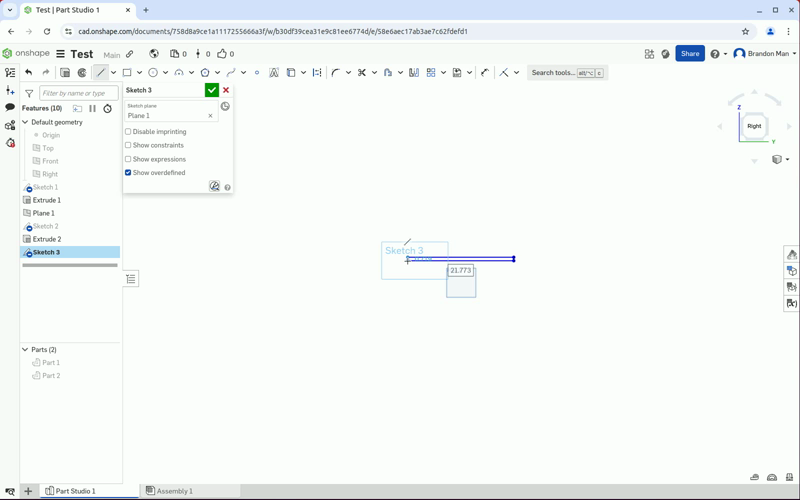
scroll(6)
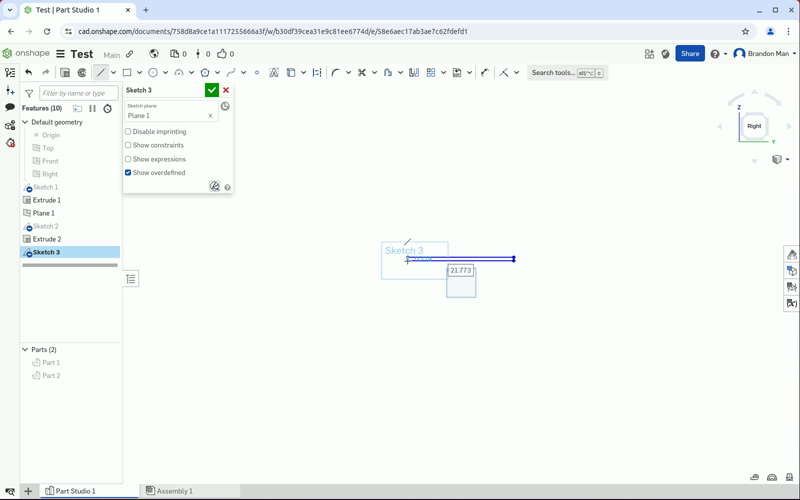
scroll(6)
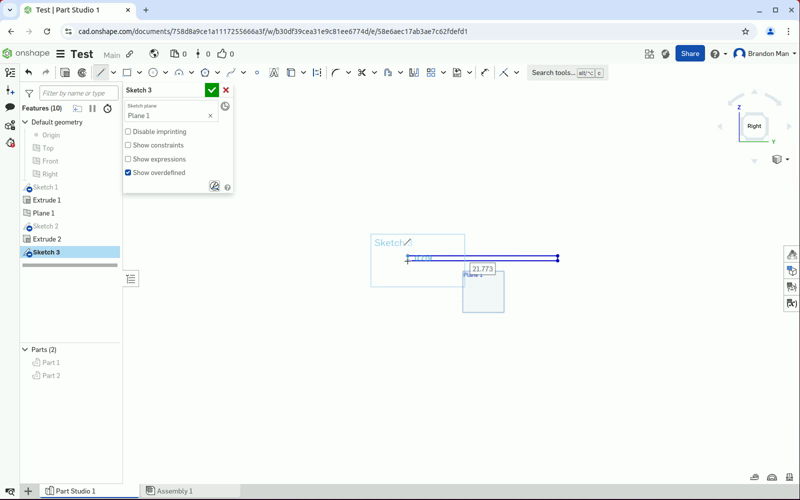
scroll(6)
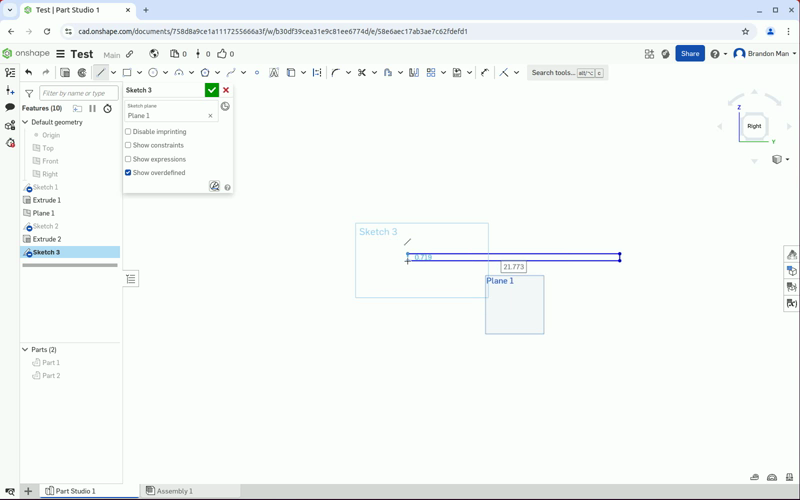
scroll(6)
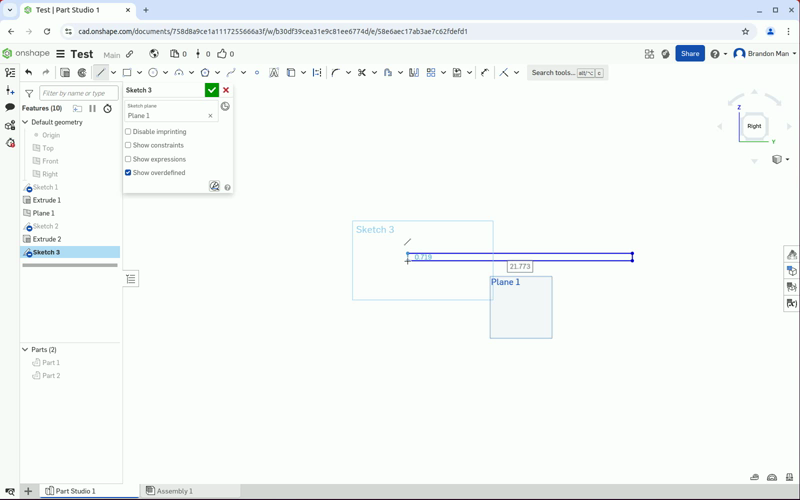
scroll(6)
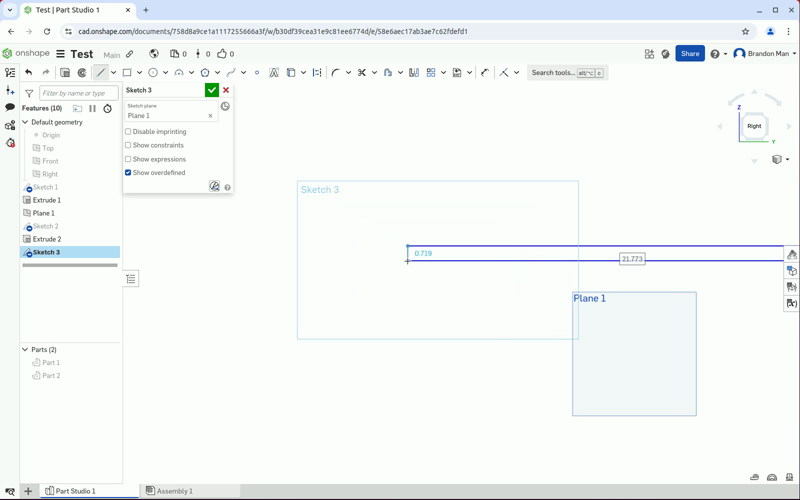
scroll(6)
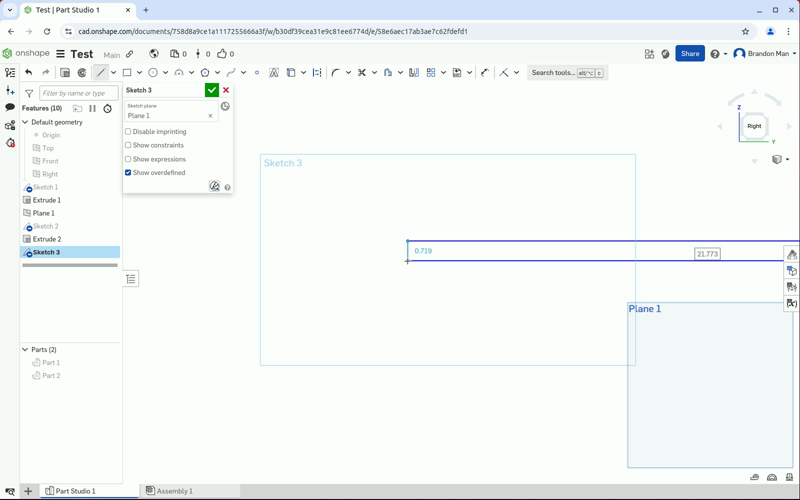
scroll(6)
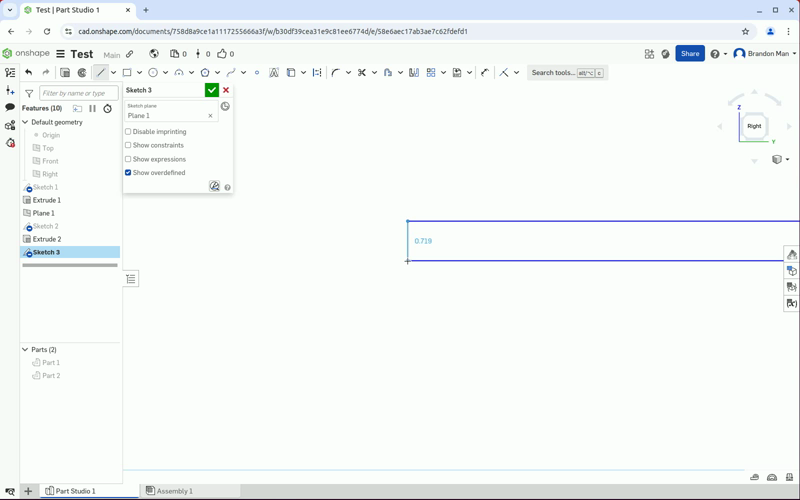
key_up(shift)
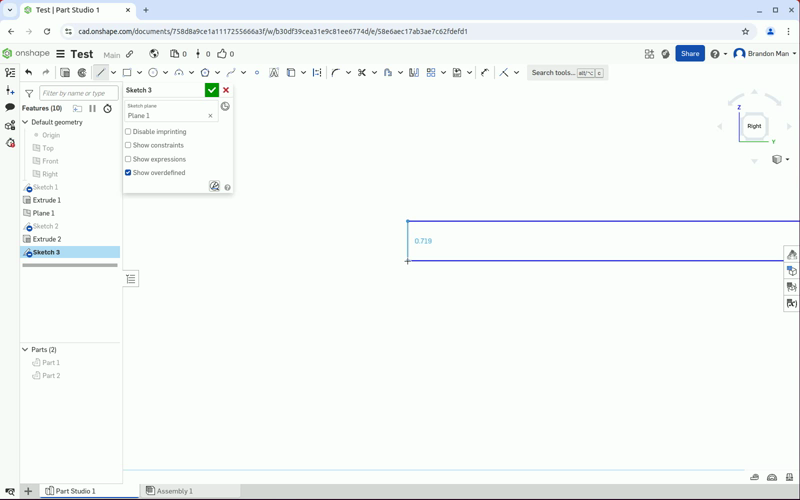
click(407, 260)
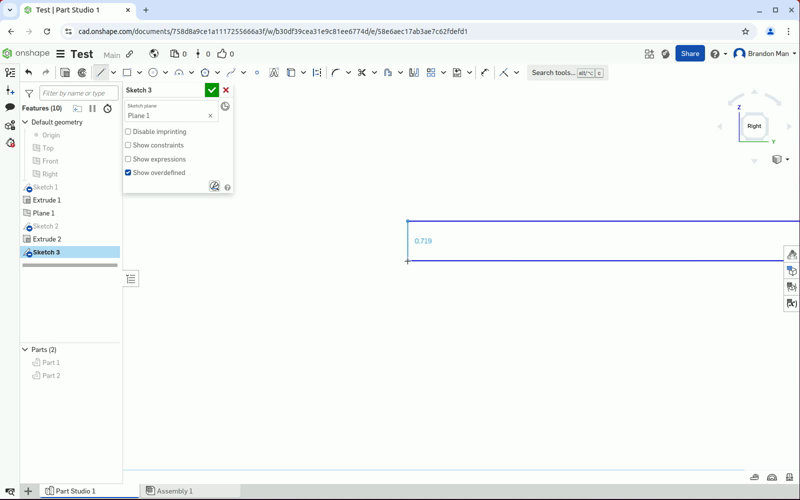
scroll(-6)
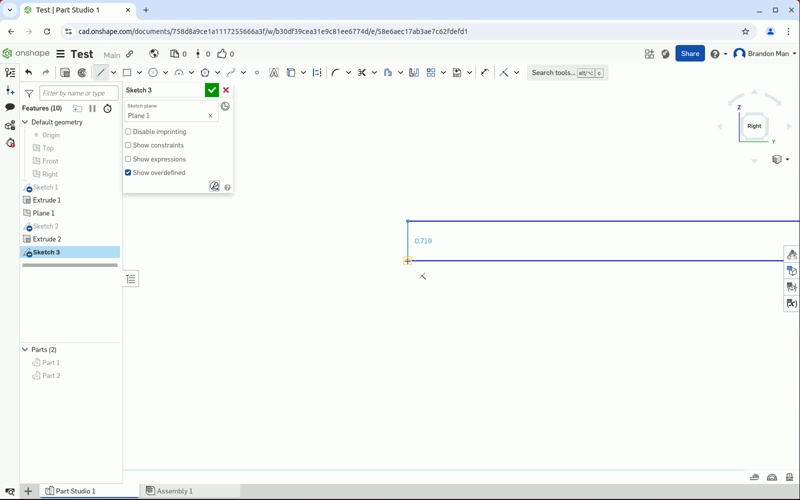
scroll(-6)
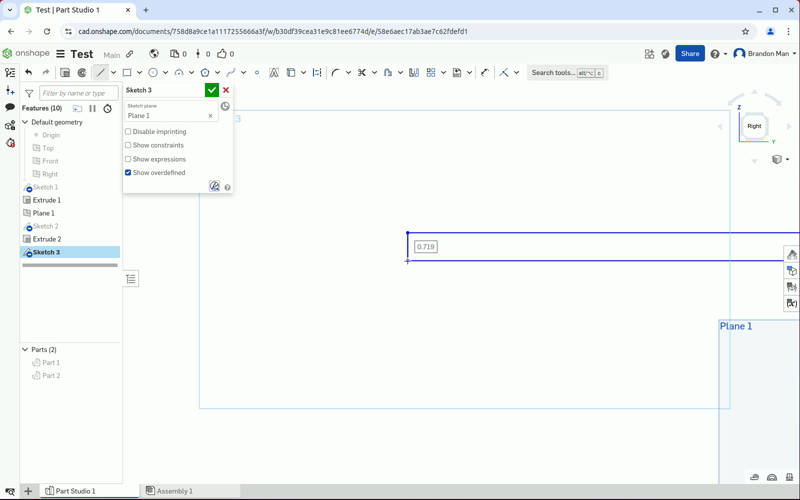
scroll(-6)
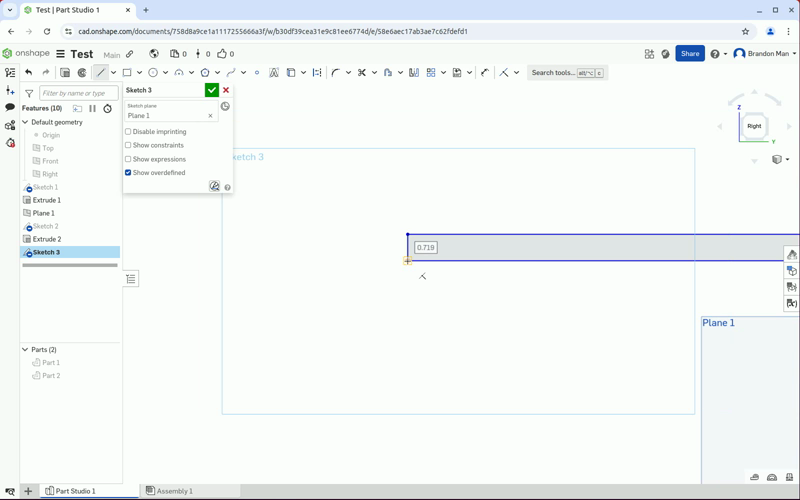
scroll(-6)
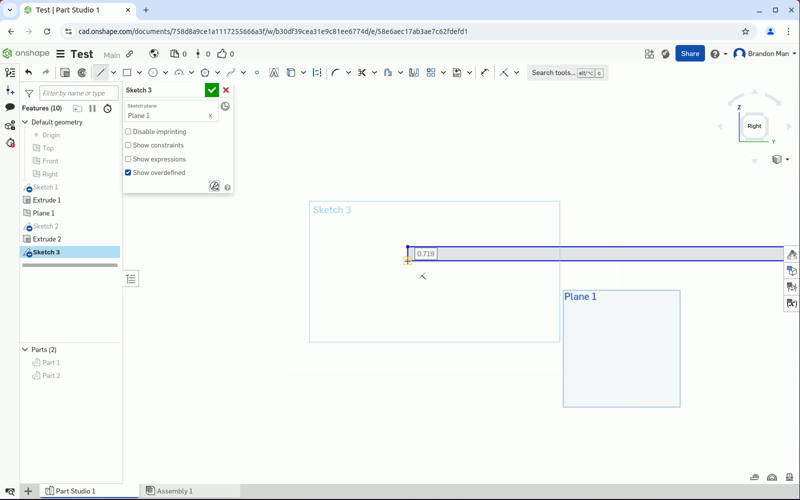
scroll(-6)
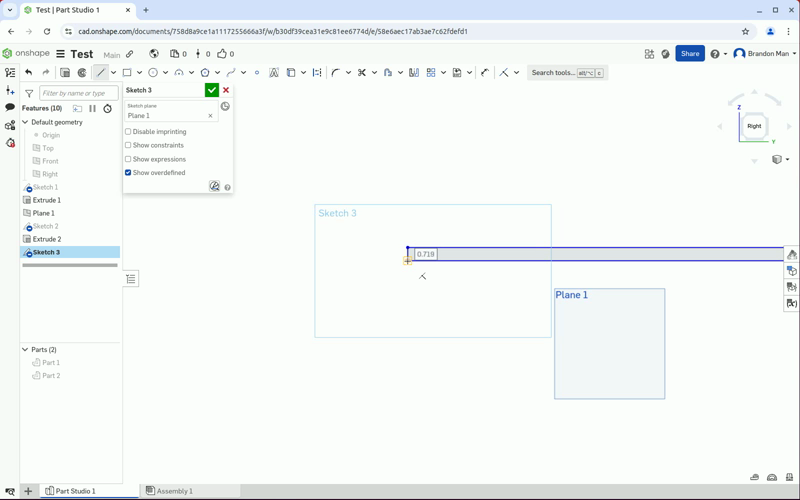
scroll(-6)
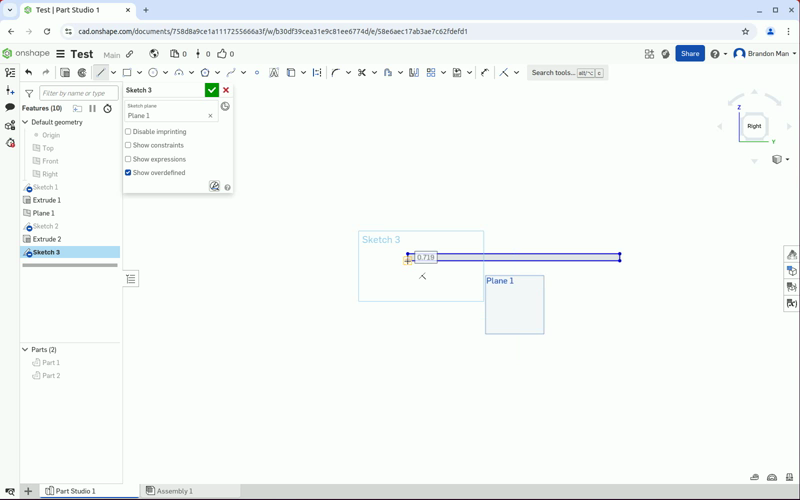
scroll(-6)
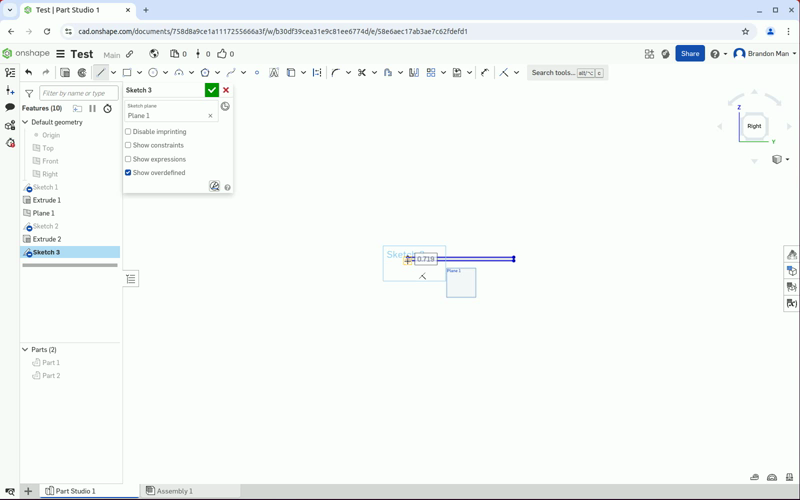
key(esc)
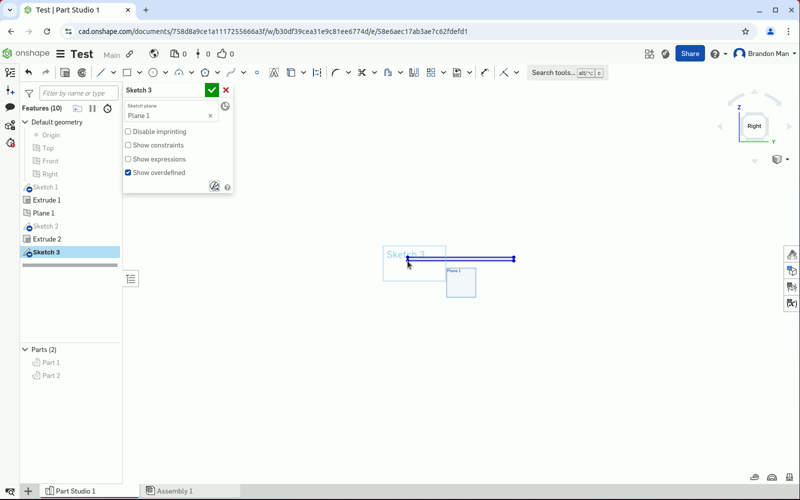
mouse_move(418, 258)
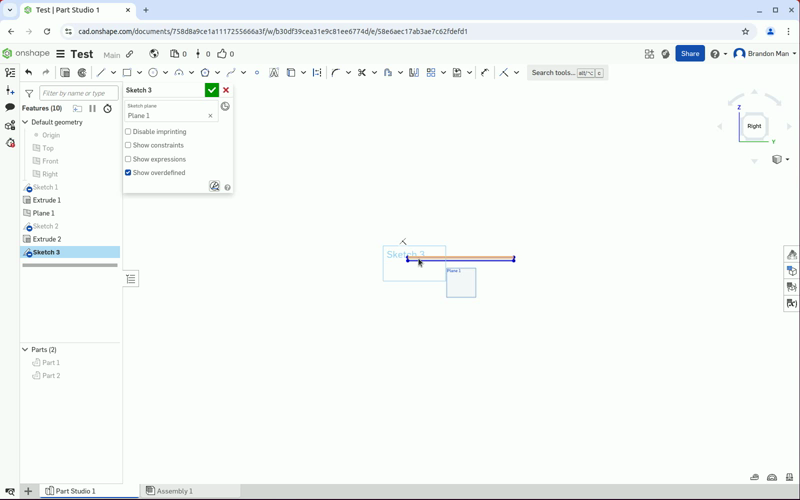
scroll(6)
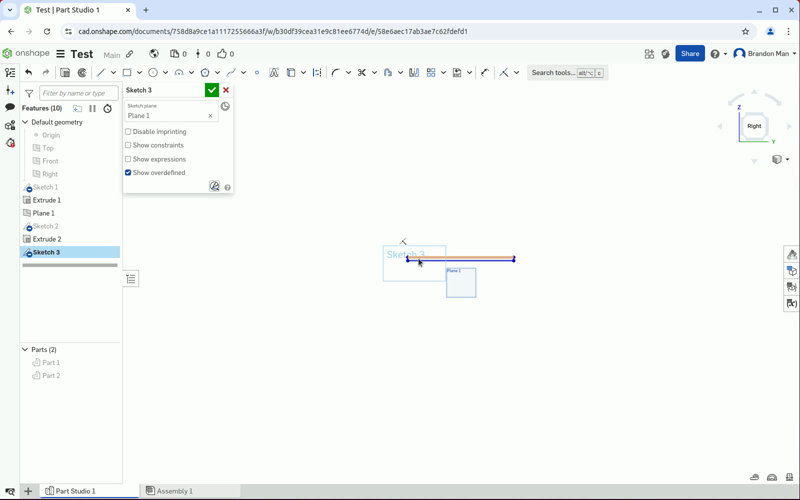
scroll(6)
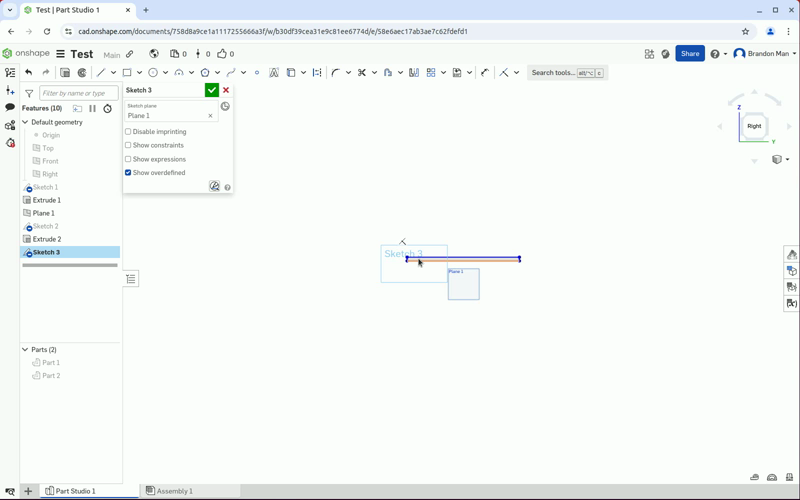
scroll(6)
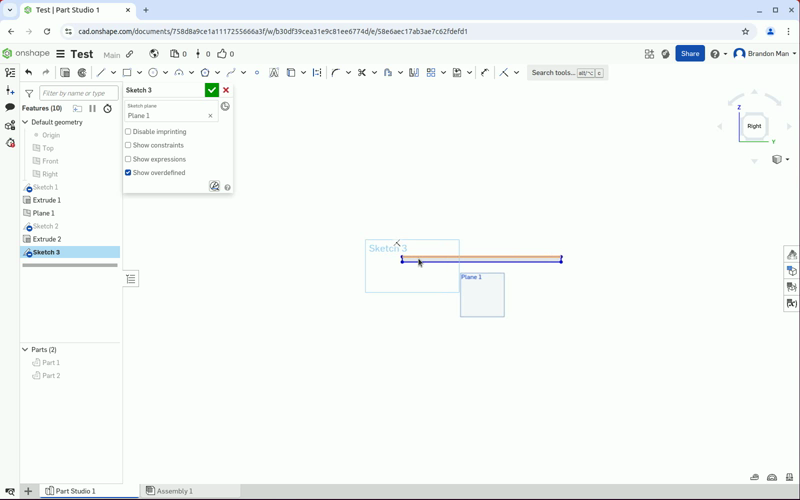
scroll(6)
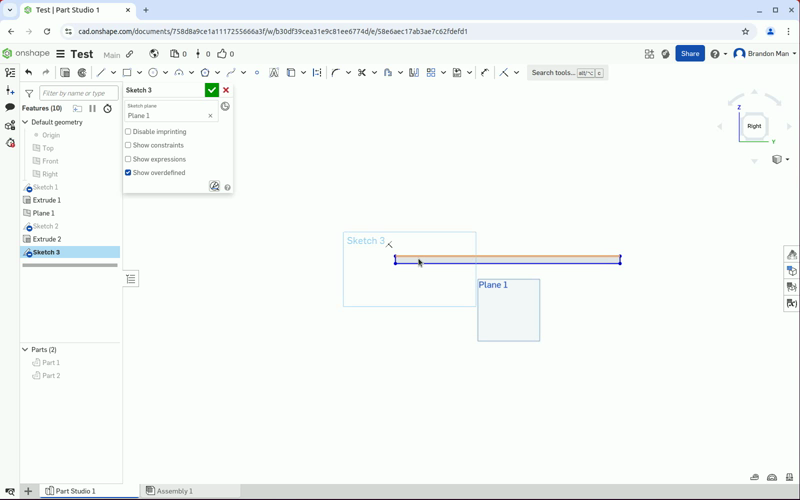
scroll(6)
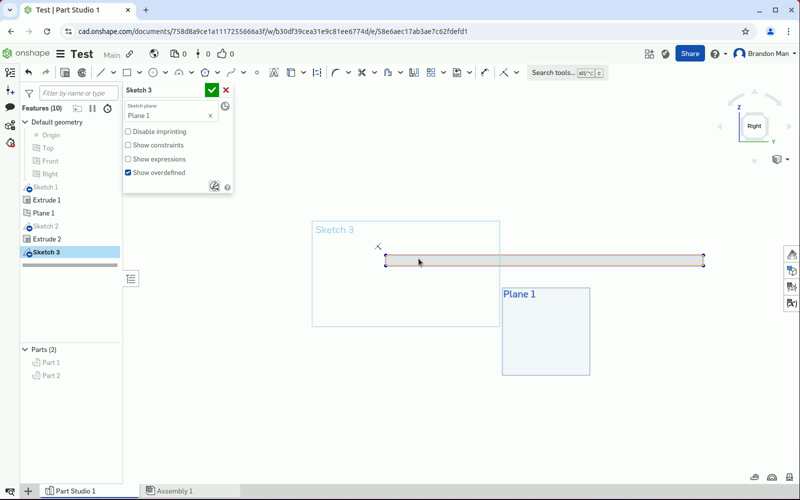
scroll(6)
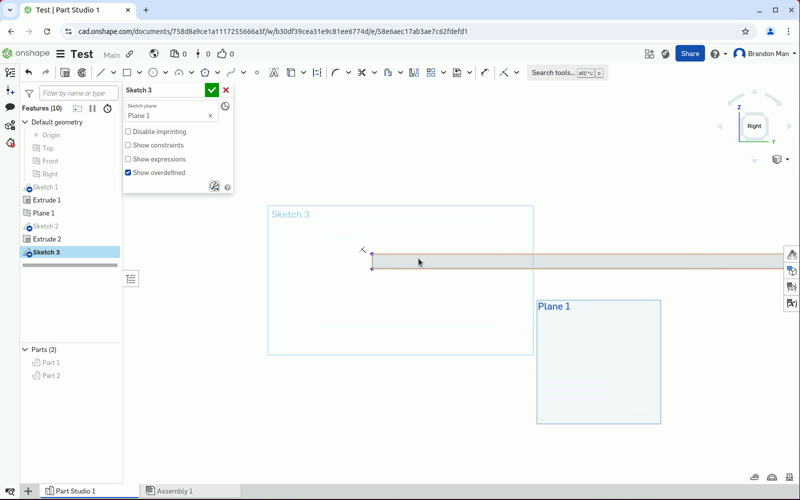
scroll(6)
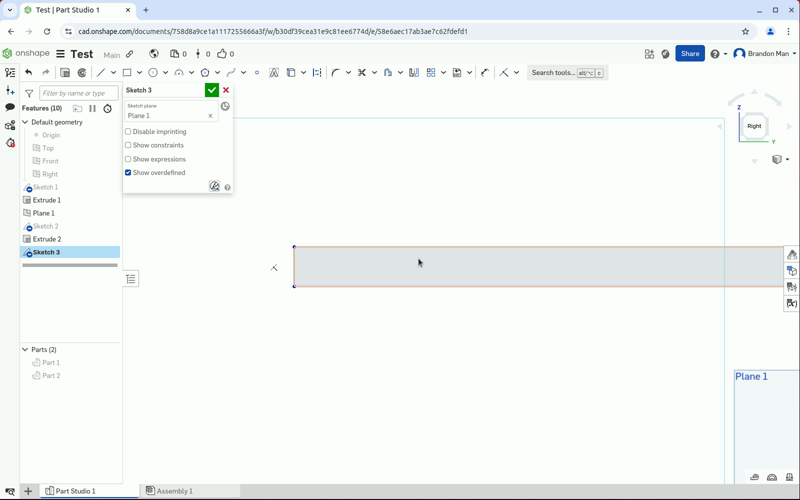
click(418, 258)
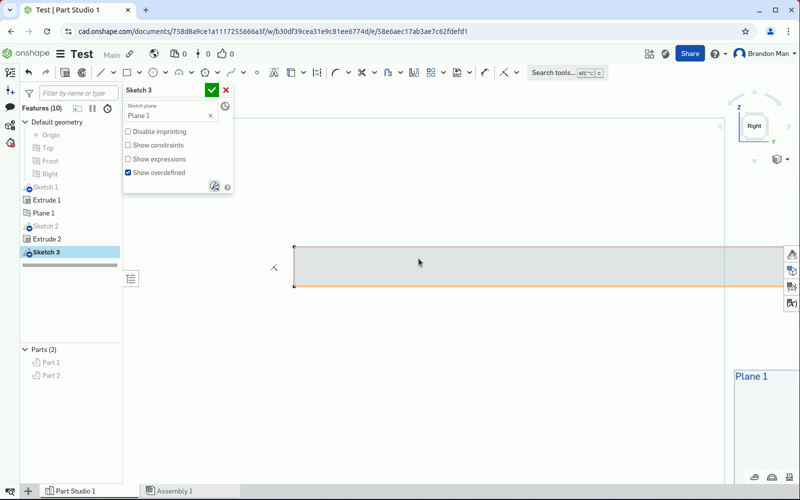
scroll(-6)
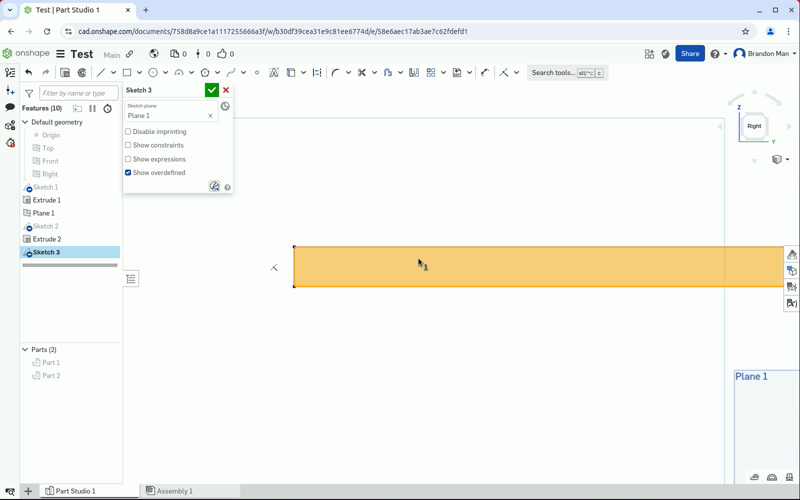
scroll(-6)
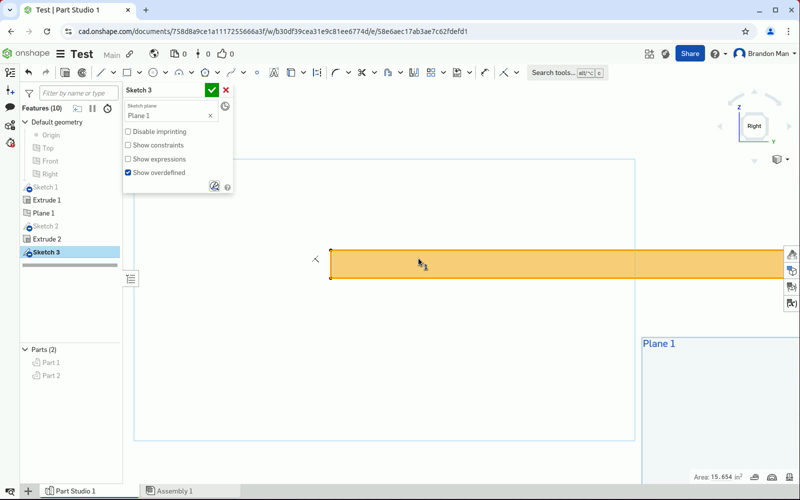
scroll(-6)
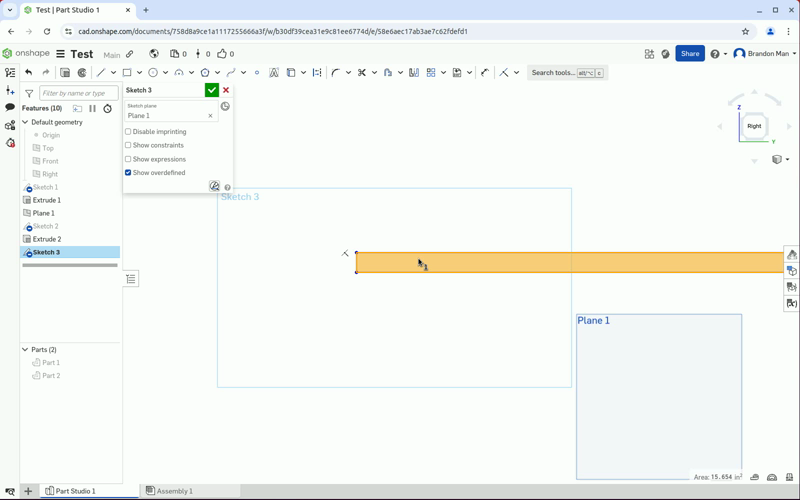
scroll(-6)
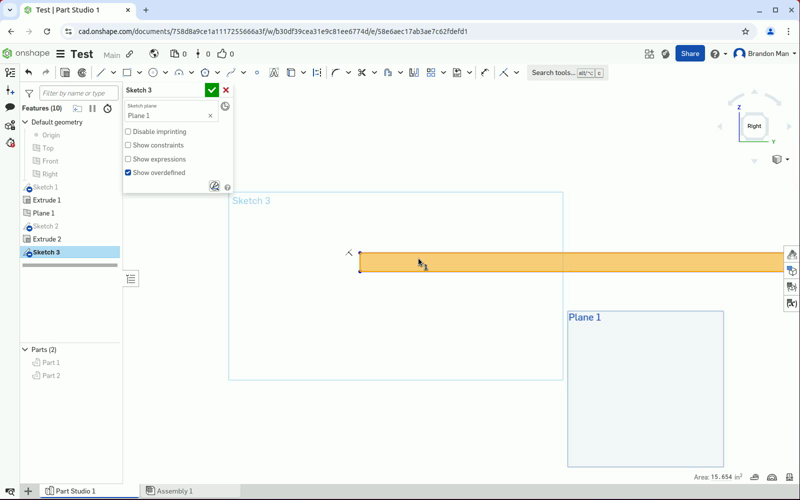
scroll(-6)
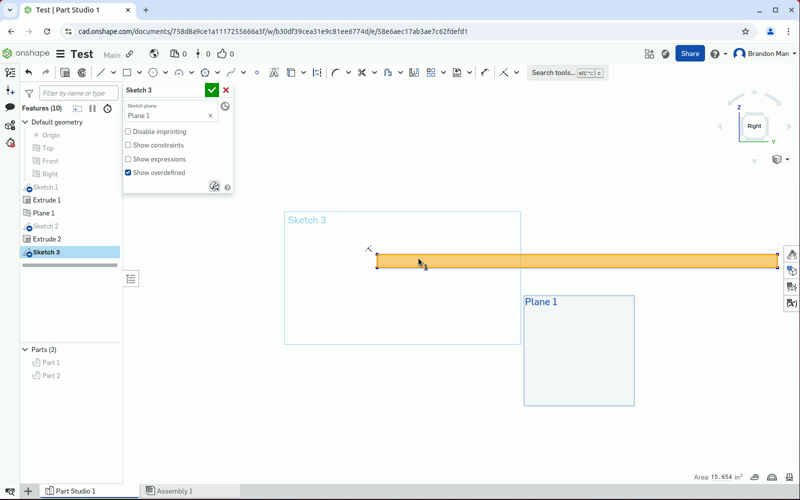
scroll(-6)
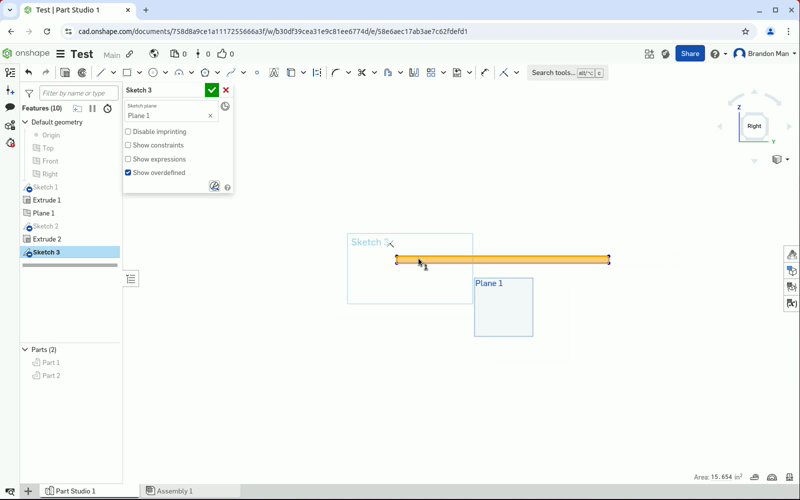
scroll(-6)
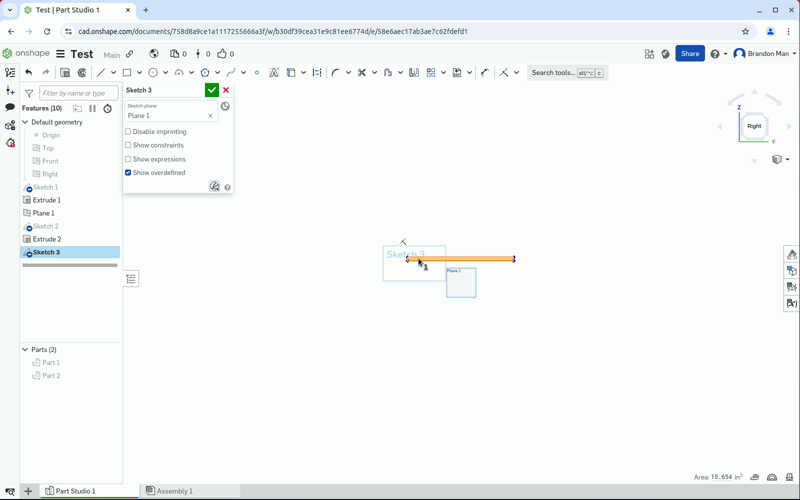
mouse_move(73, 352)
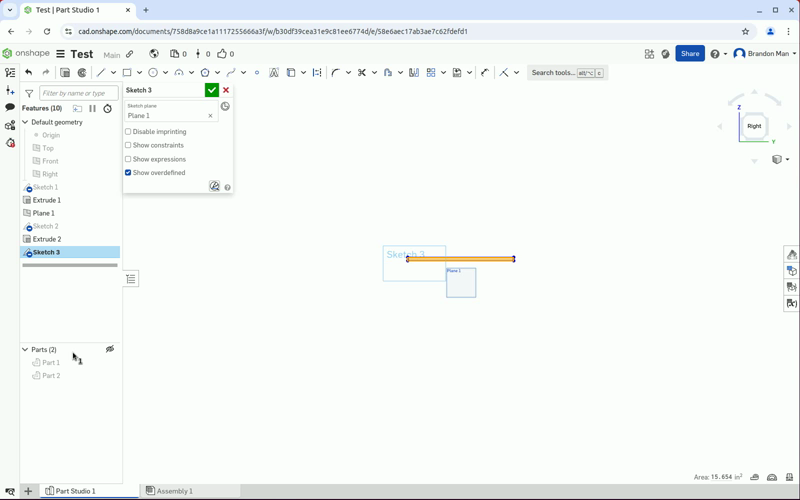
key(shift+y)
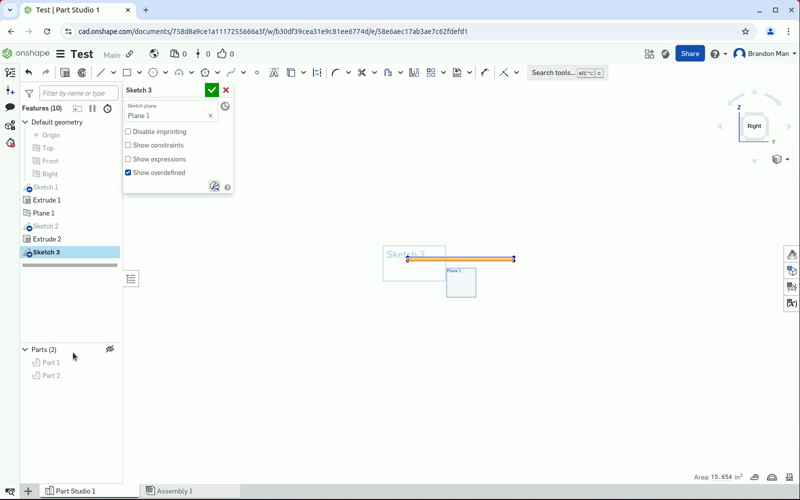
key(shift+e)
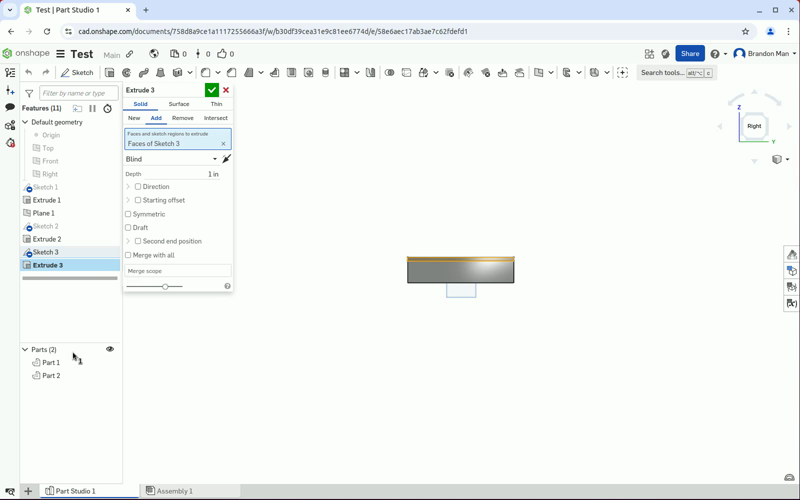
mouse_move(143, 106)
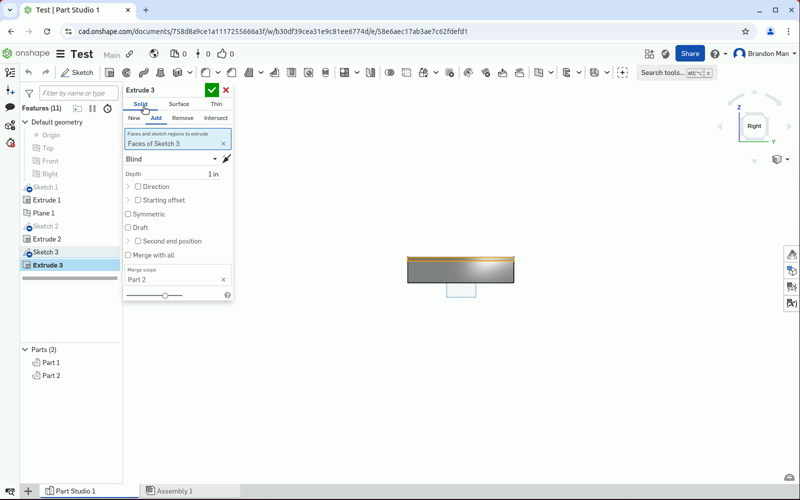
click(143, 106)
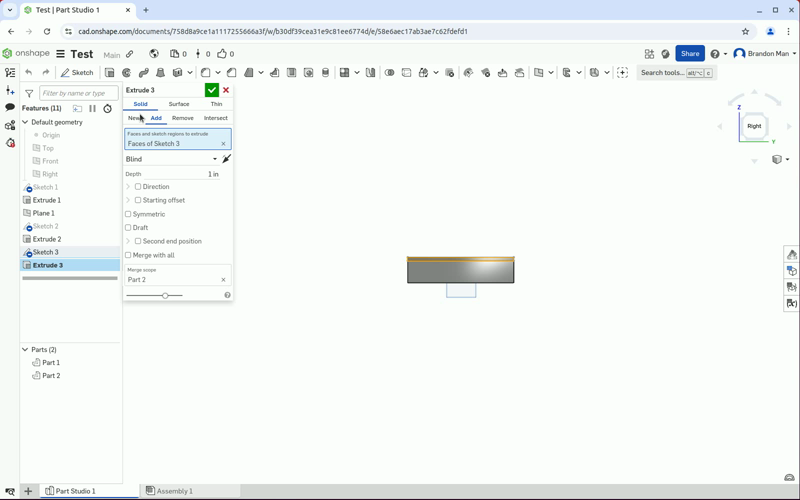
mouse_move(137, 120)
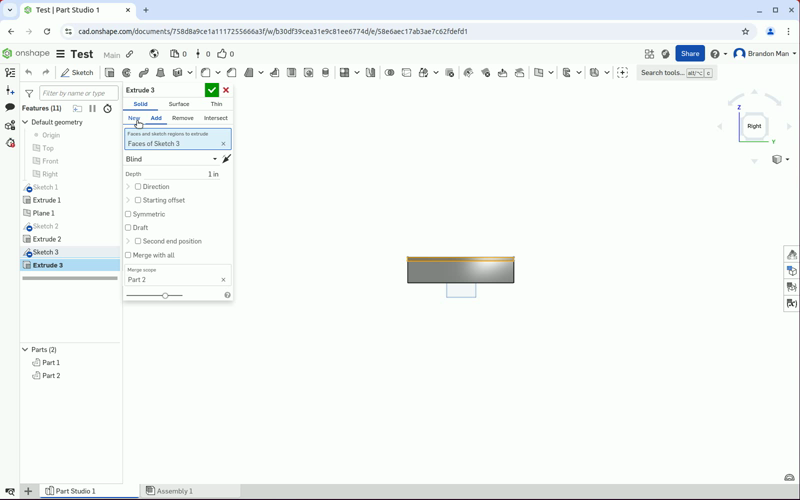
click(137, 120)
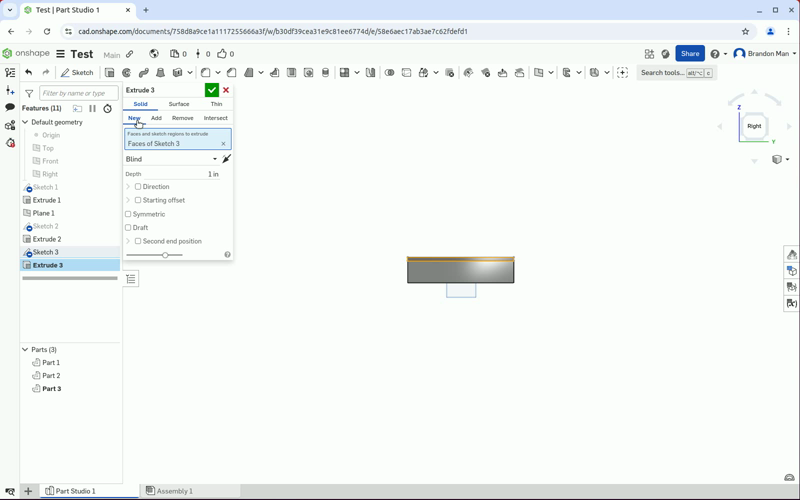
key(tab, 4)
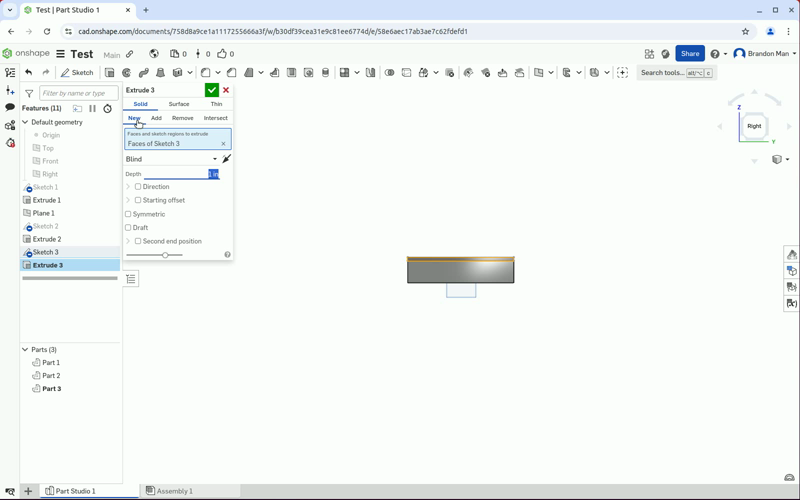
text(0.722)
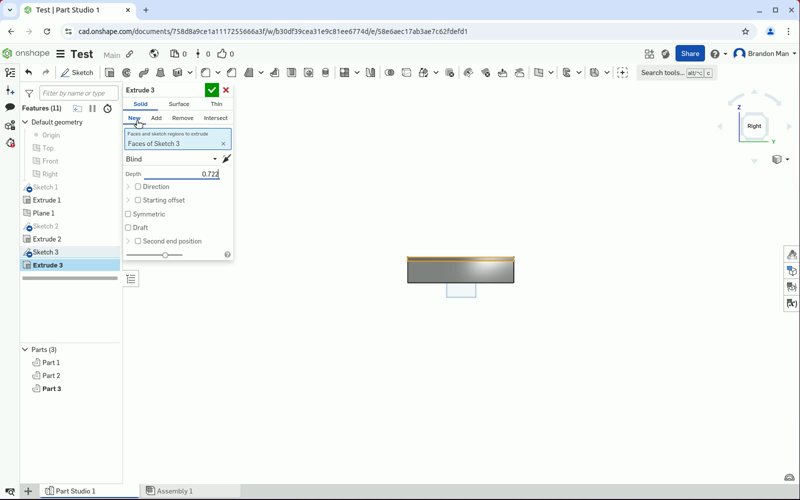
key(enter)
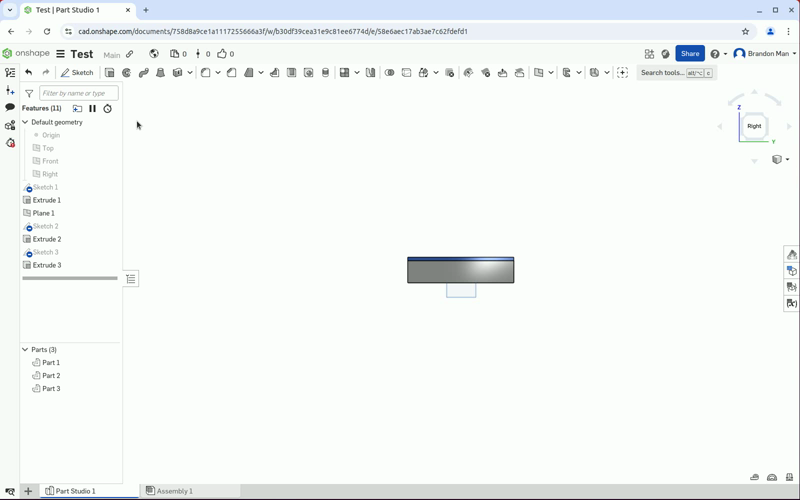
key(shift+h)
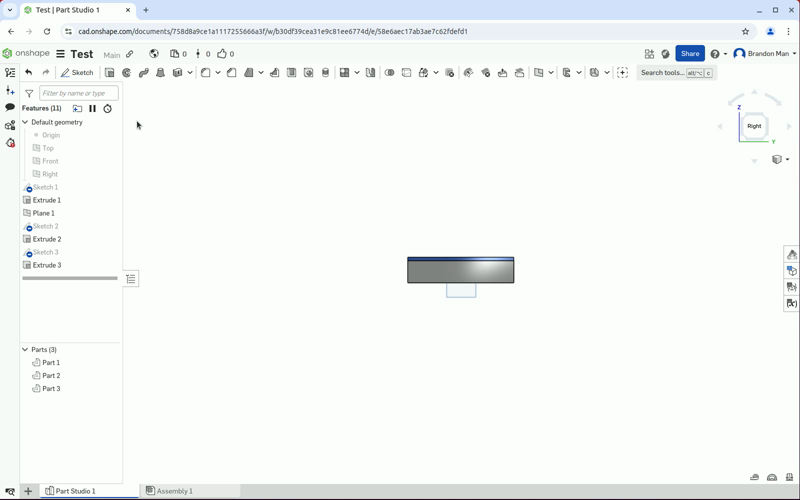
key(shift+h)
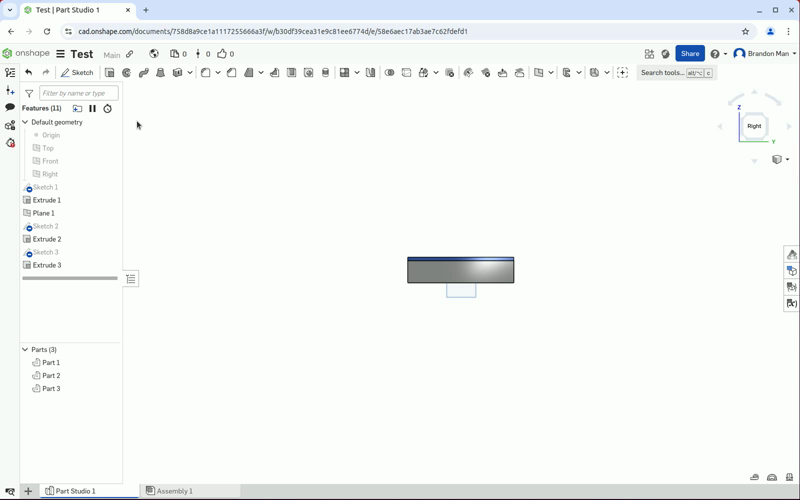
mouse_move(73, 189)
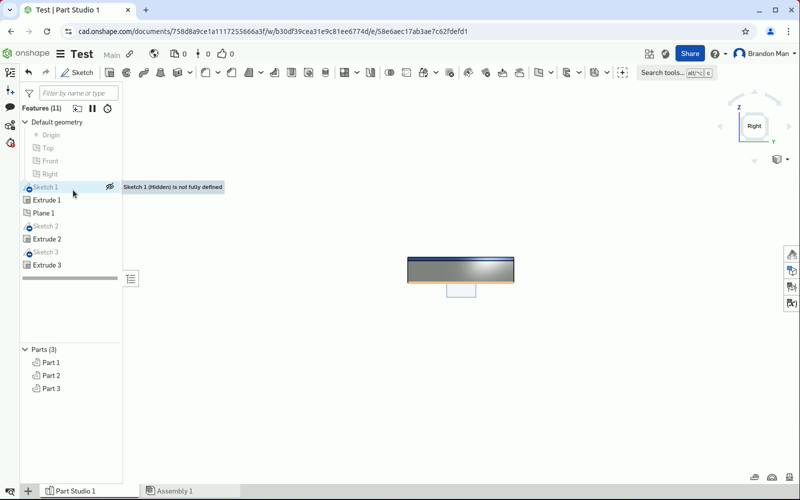
click(73, 189)
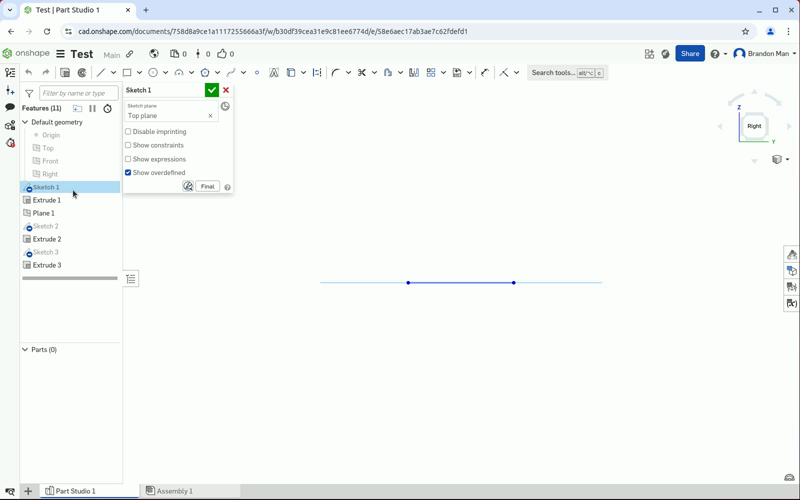
mouse_move(229, 92)
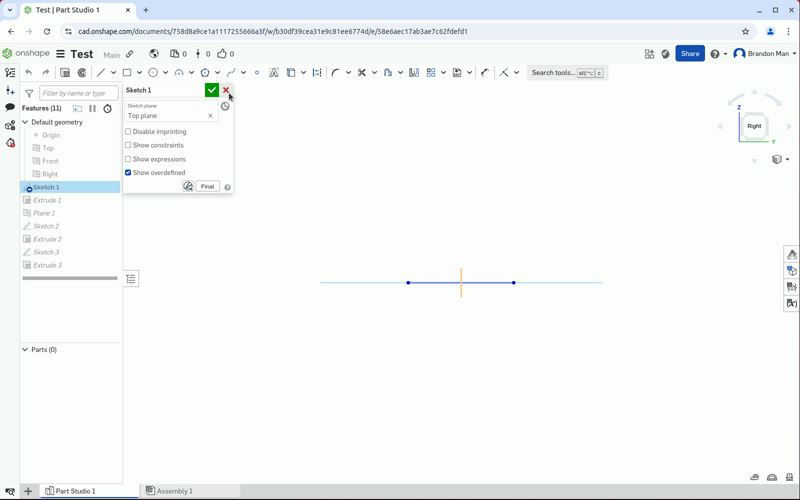
click(229, 92)
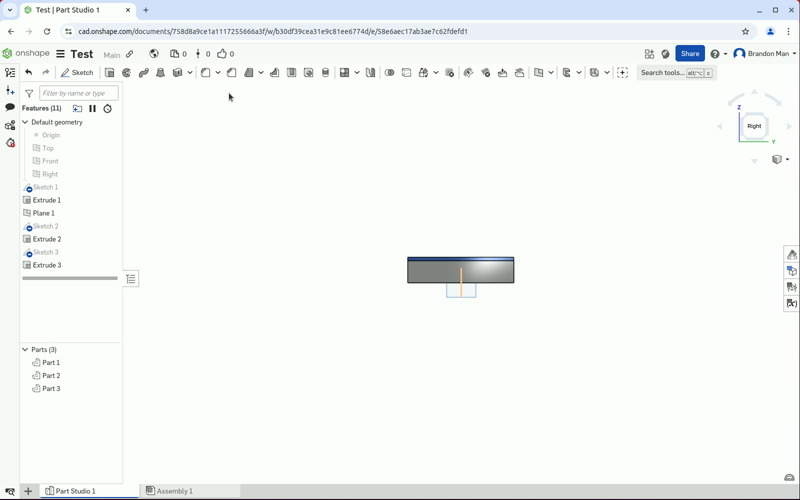
mouse_move(73, 352)
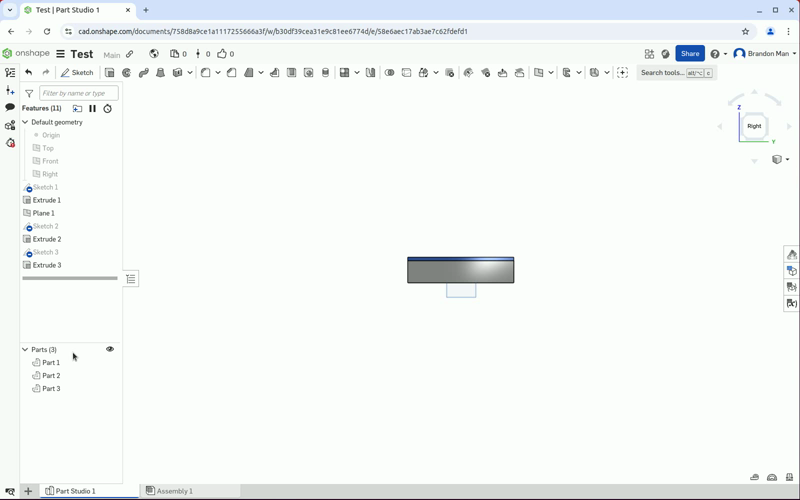
key(y)
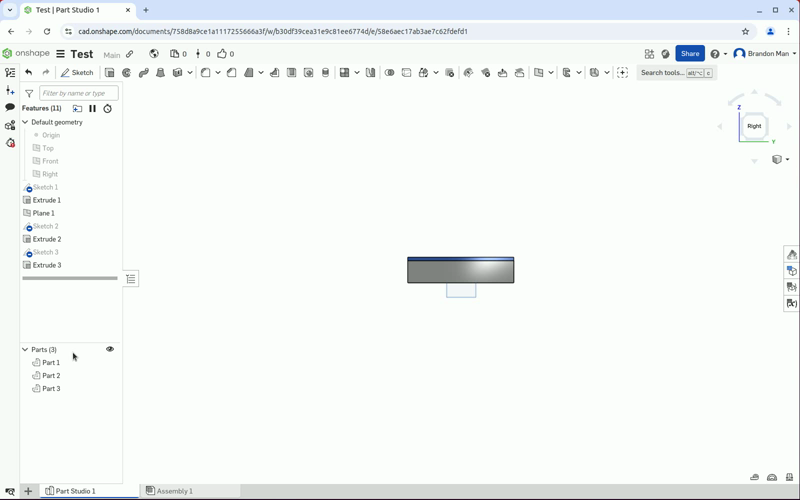
key(shift+p)
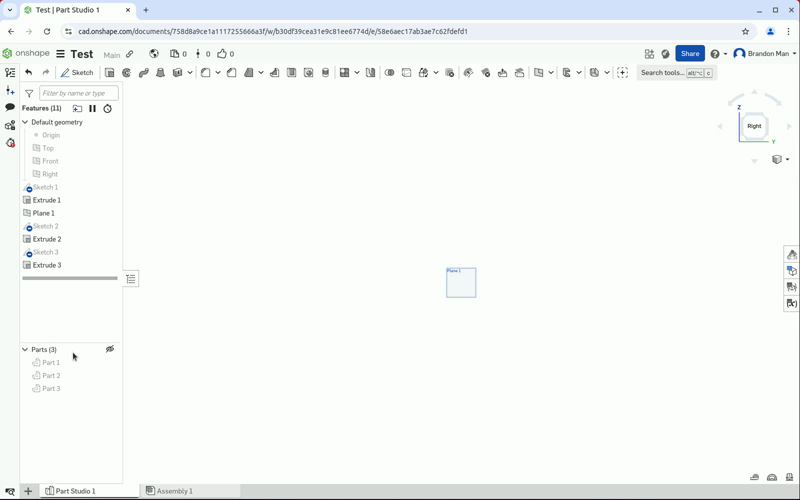
key(space)
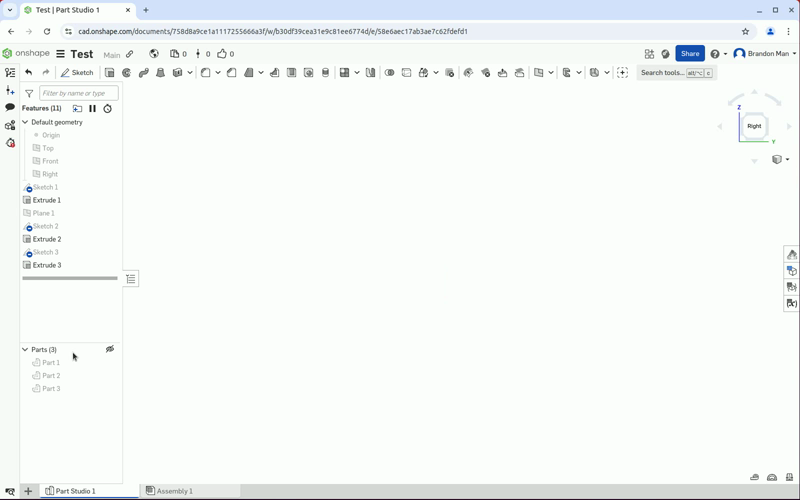
key_down(shift)
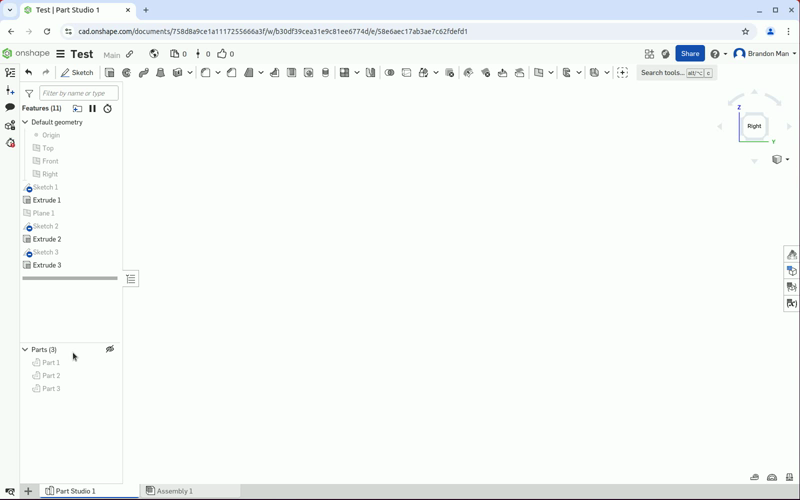
key(right)
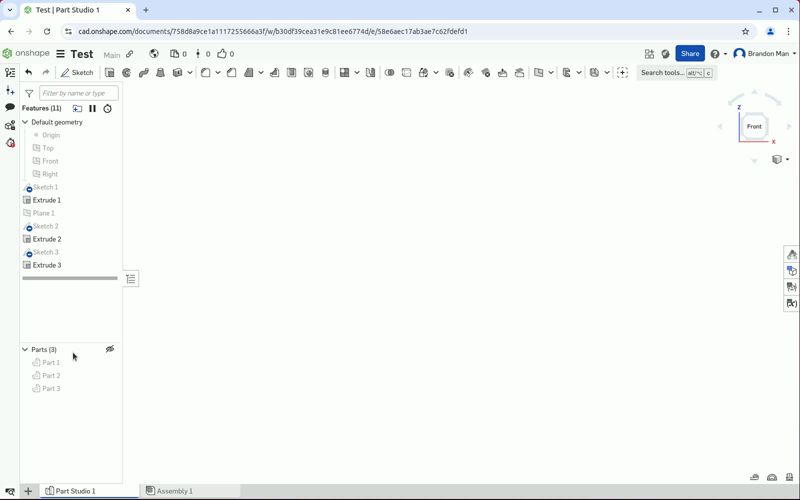
key_up(shift)
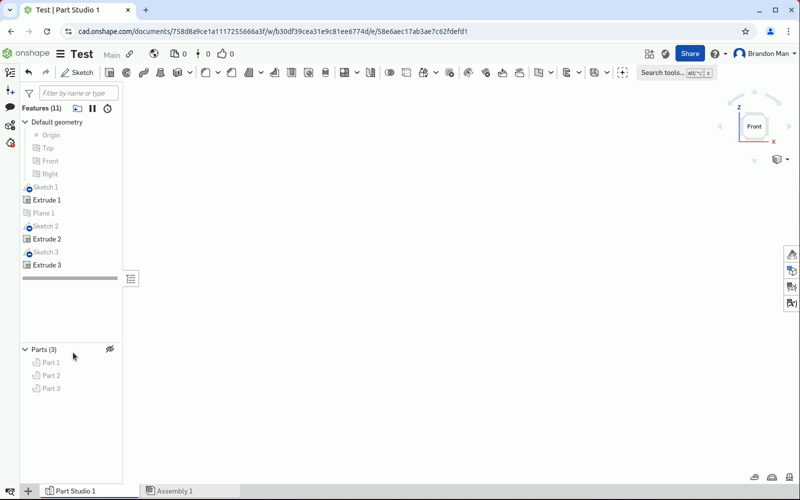
mouse_move(73, 352)
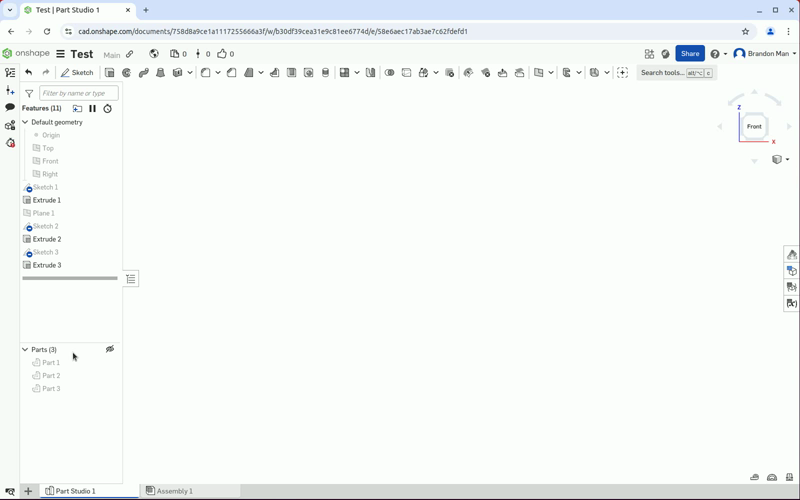
key(shift+y)
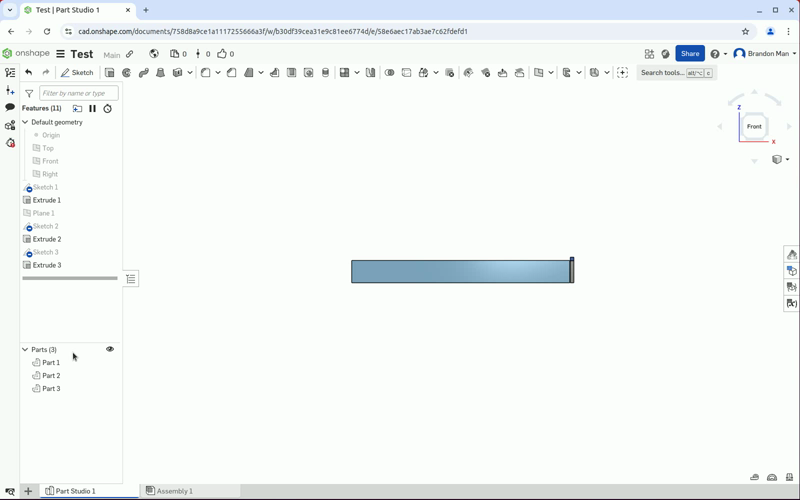
mouse_move(541, 75)
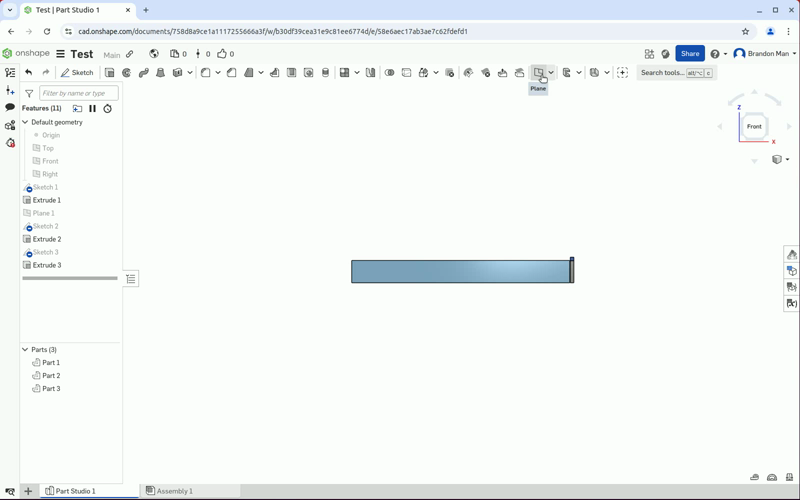
click(541, 75)
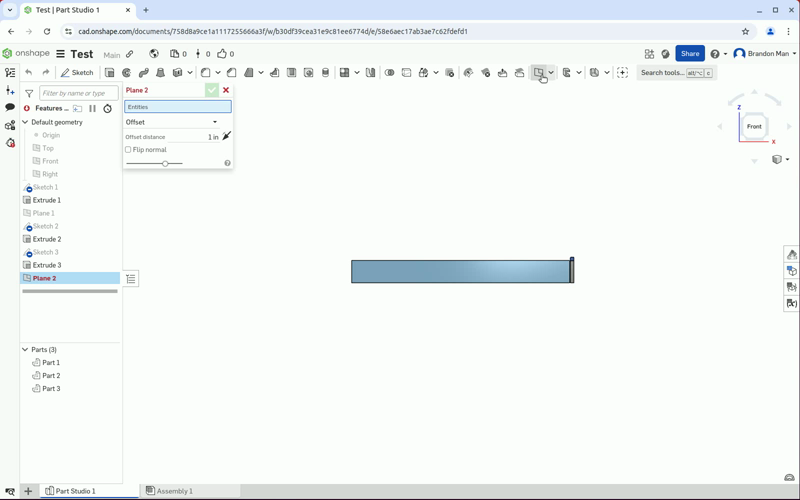
mouse_move(73, 163)
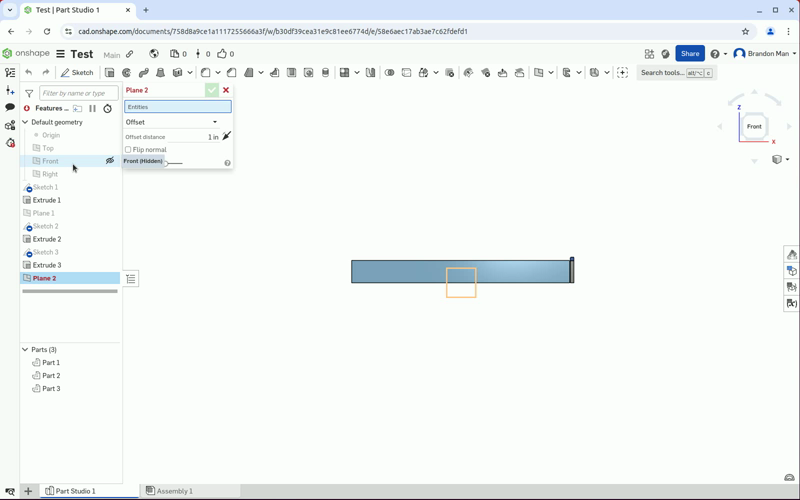
click(73, 163)
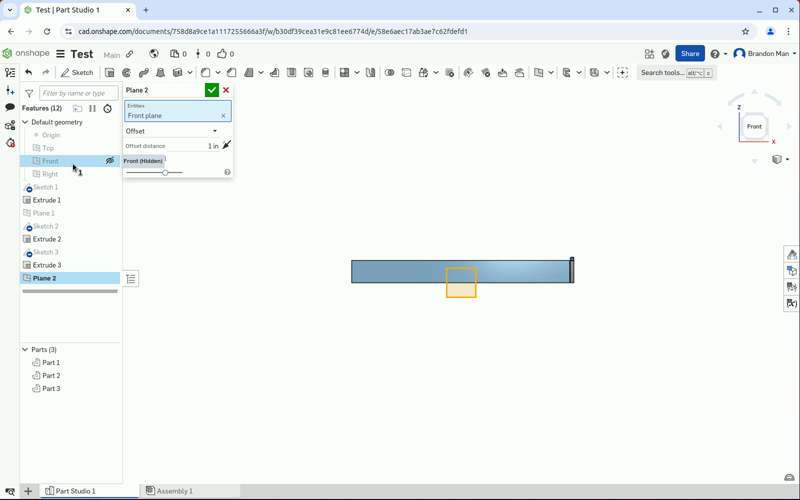
key(tab, 2)
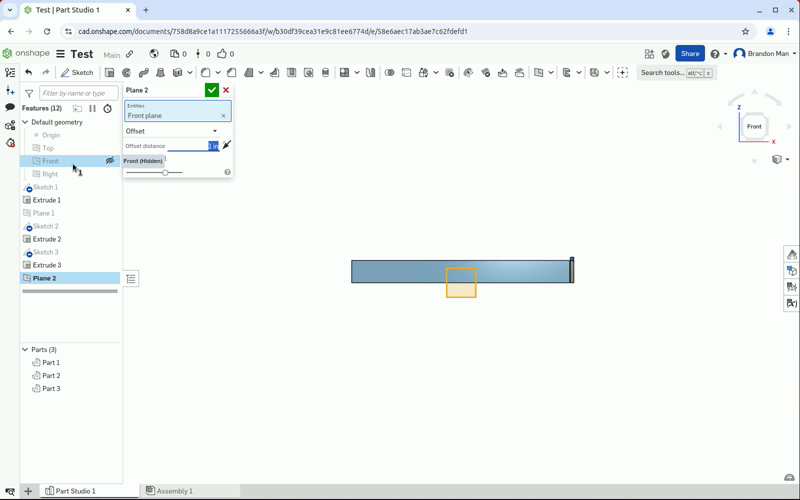
text(10.845)
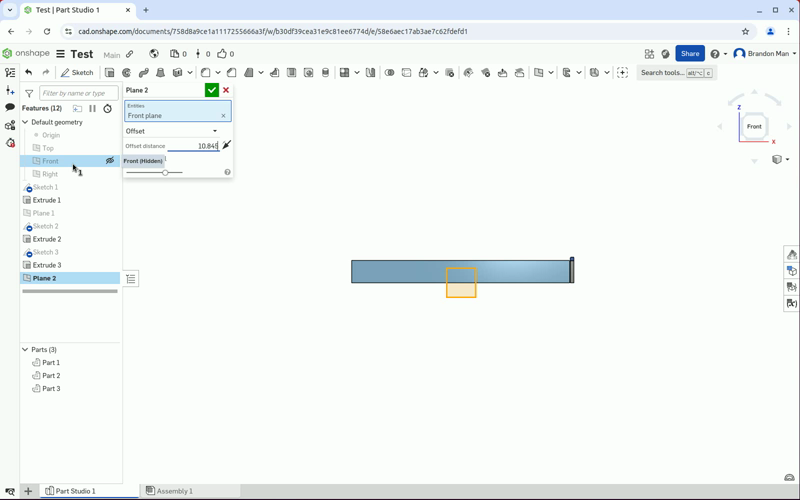
key(enter, 2)
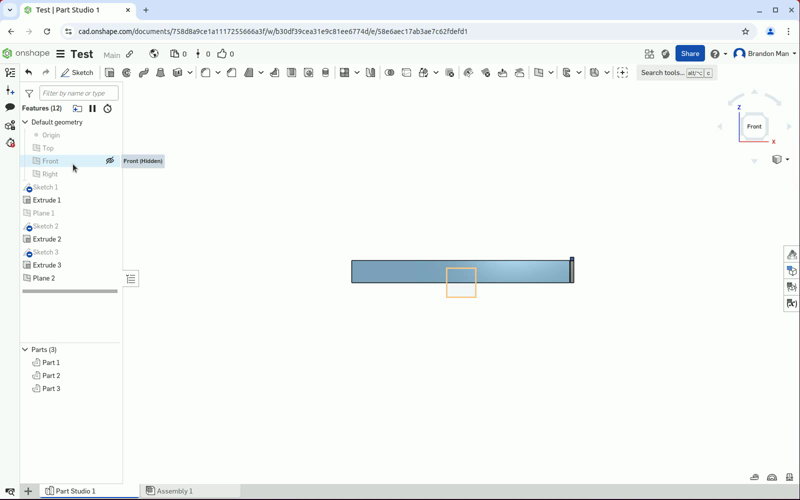
key(shift+s)
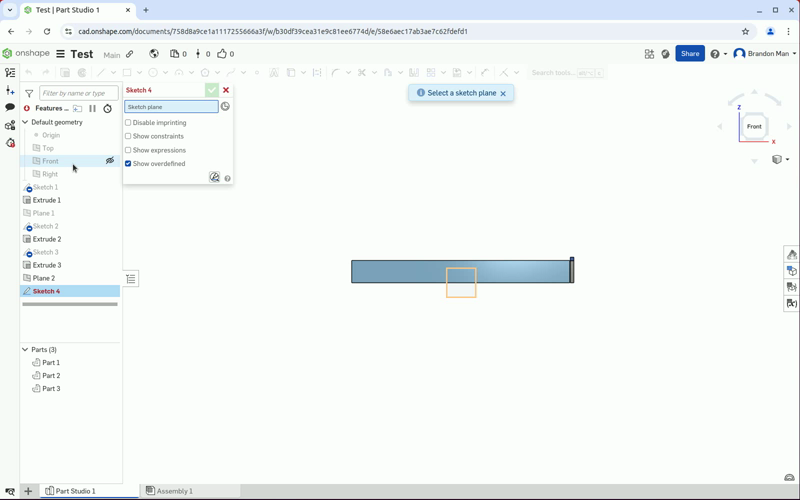
mouse_move(73, 280)
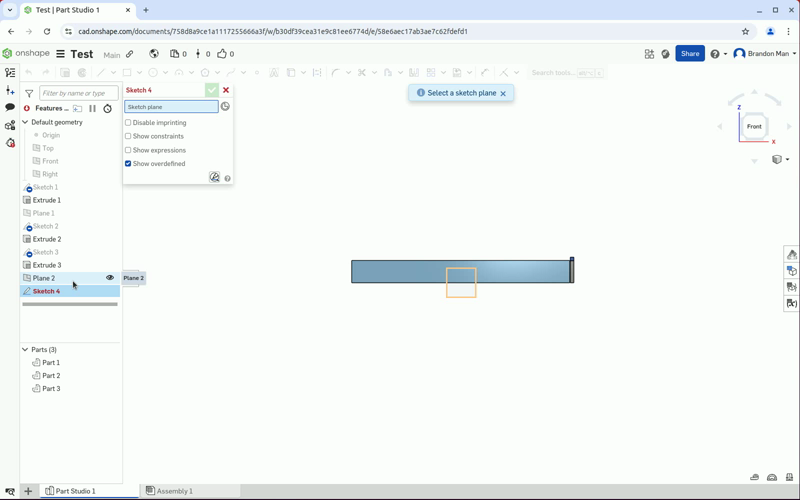
click(73, 280)
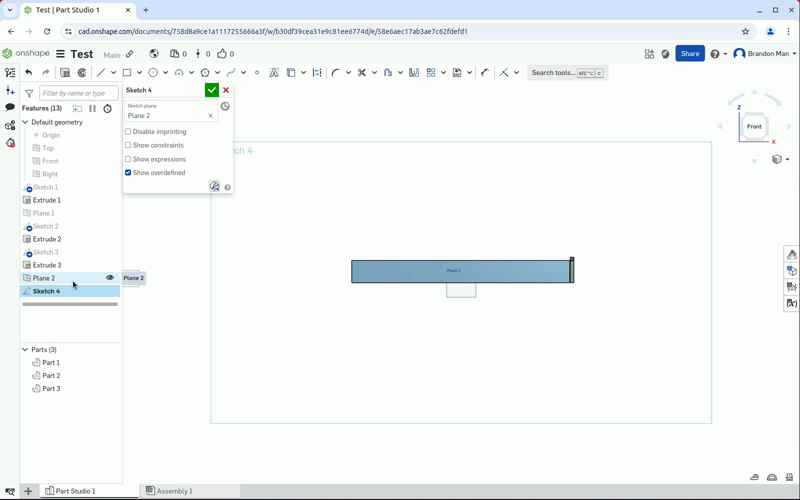
mouse_move(73, 352)
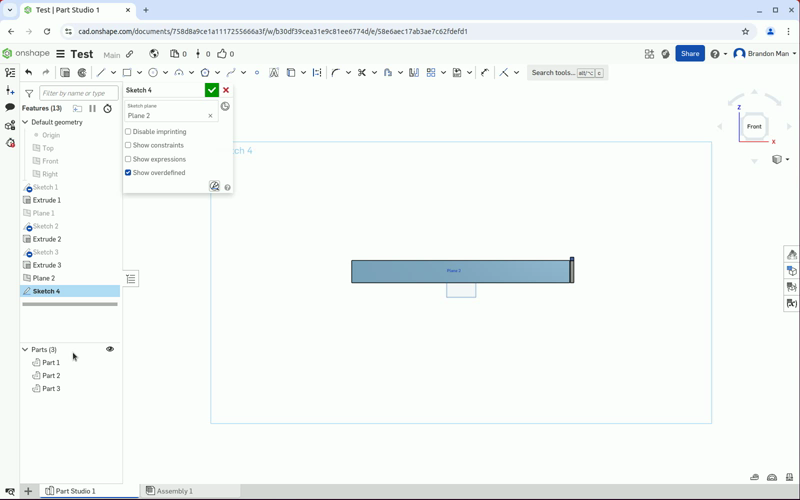
key(y)
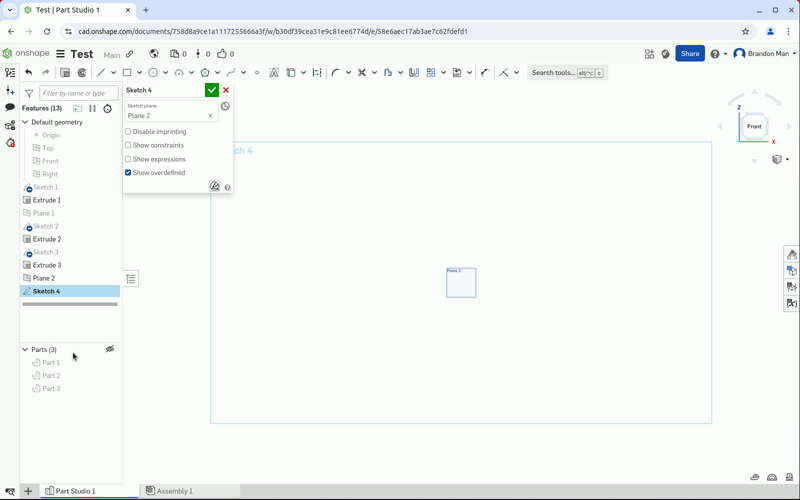
key(l)
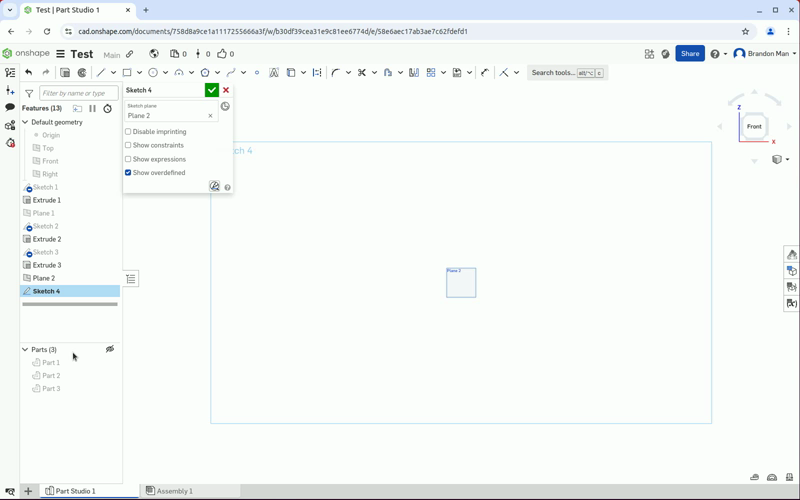
key_down(shift)
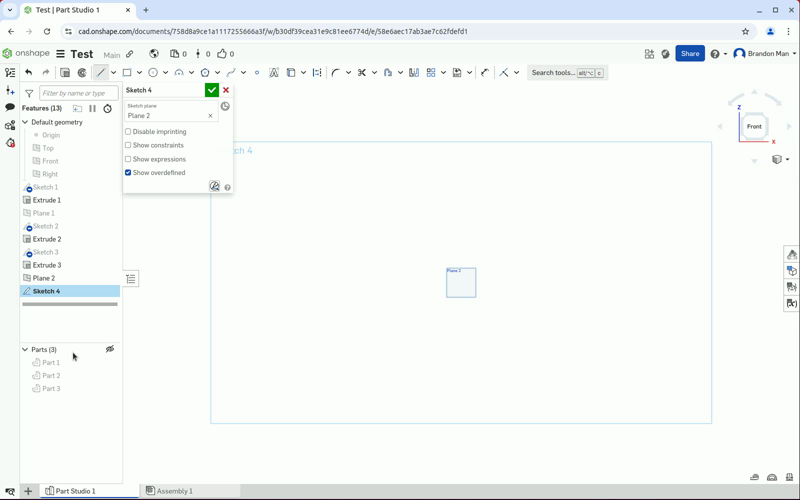
mouse_move(348, 282)
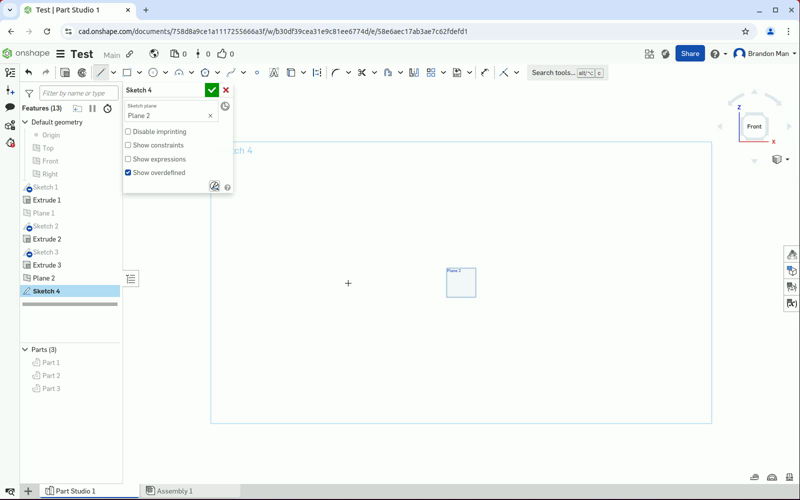
click(348, 282)
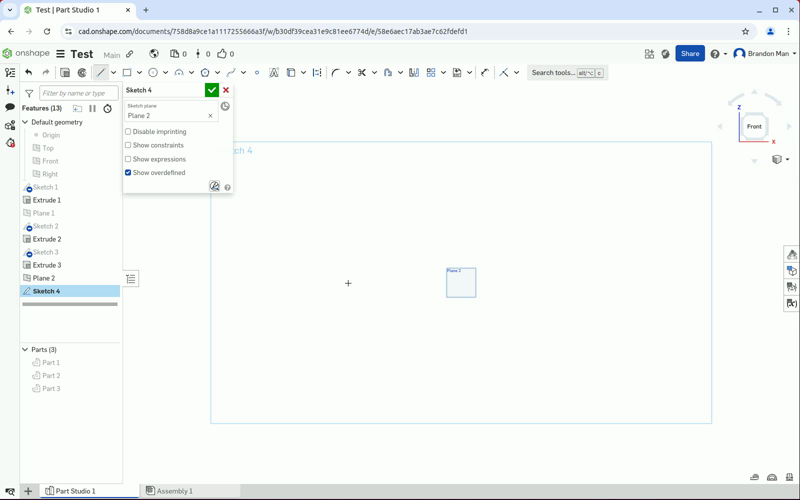
key_up(shift)
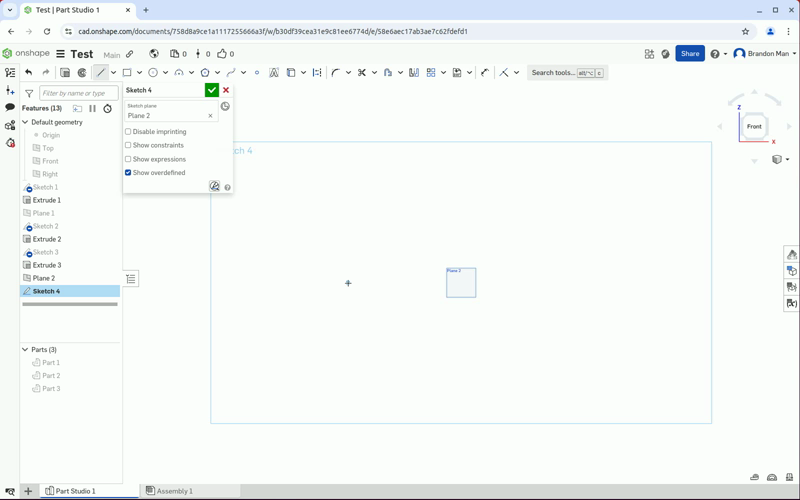
key_down(shift)
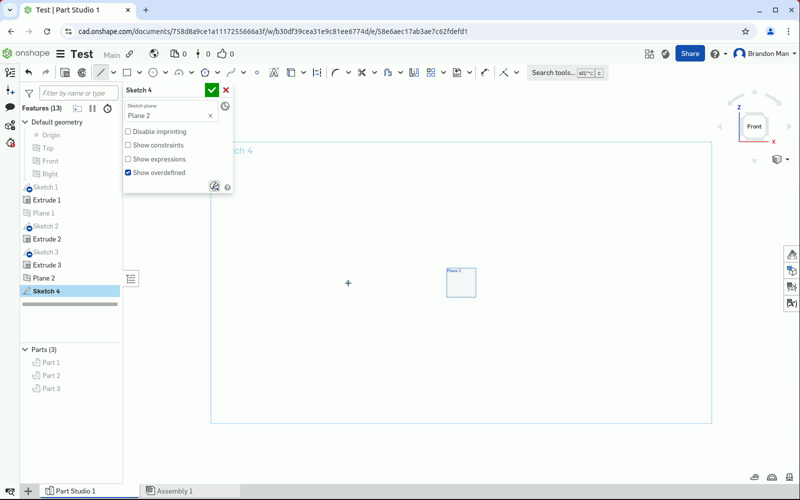
mouse_move(378, 282)
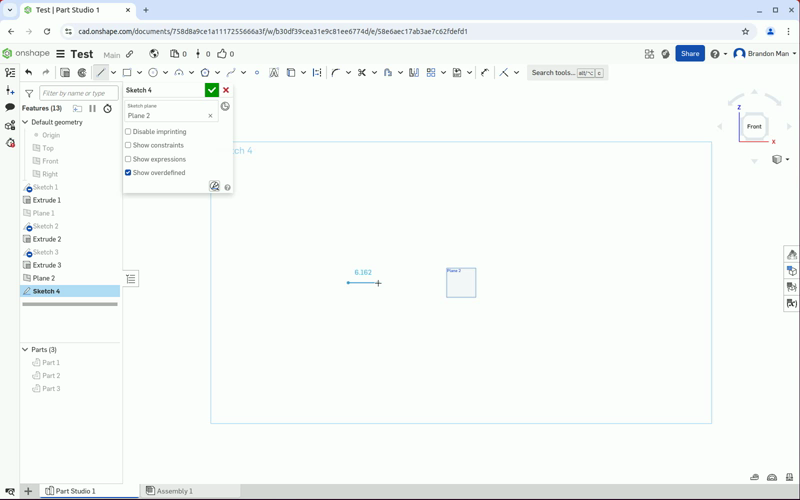
mouse_move(350, 282)
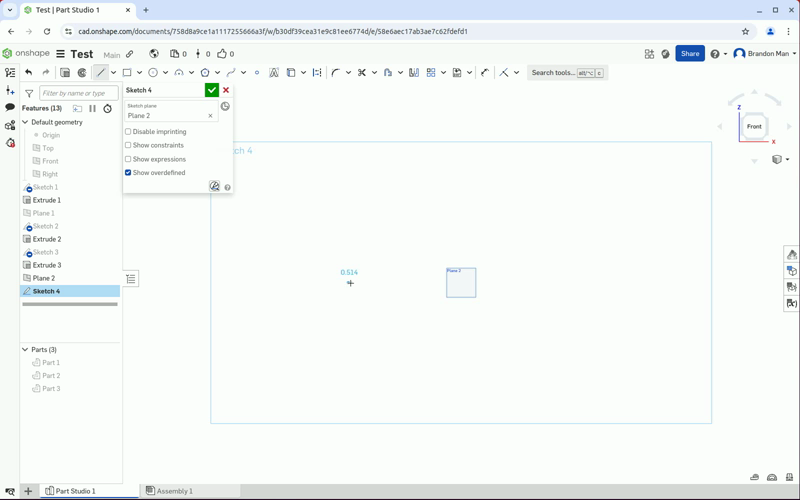
scroll(6)
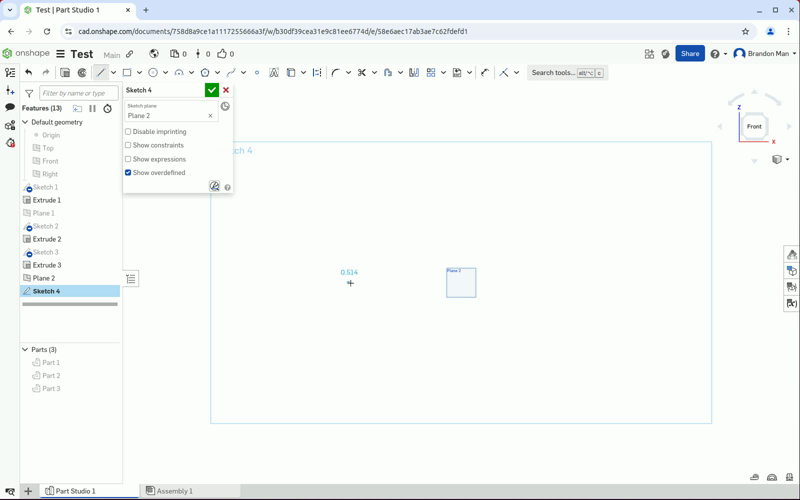
scroll(6)
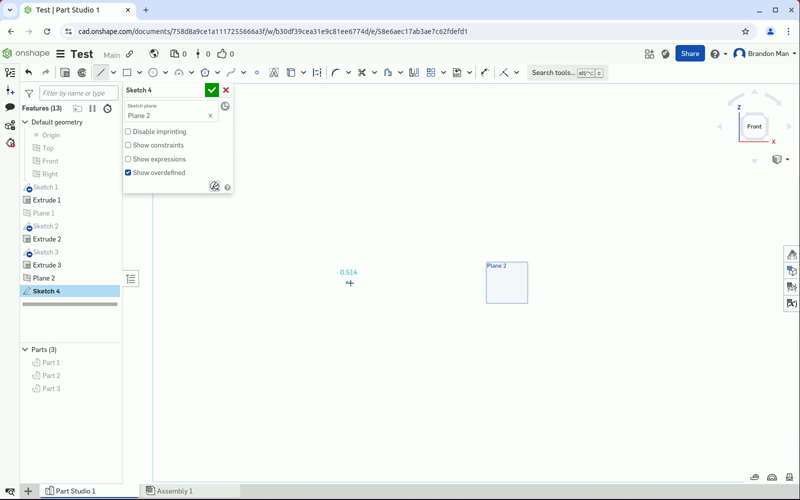
scroll(6)
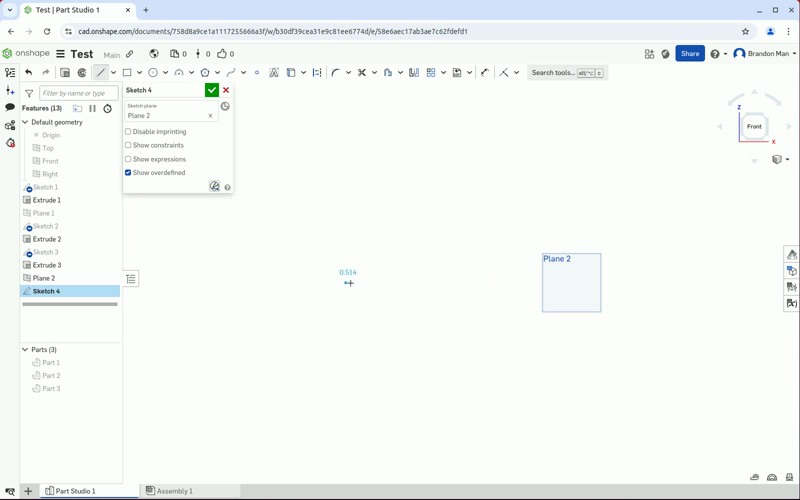
scroll(6)
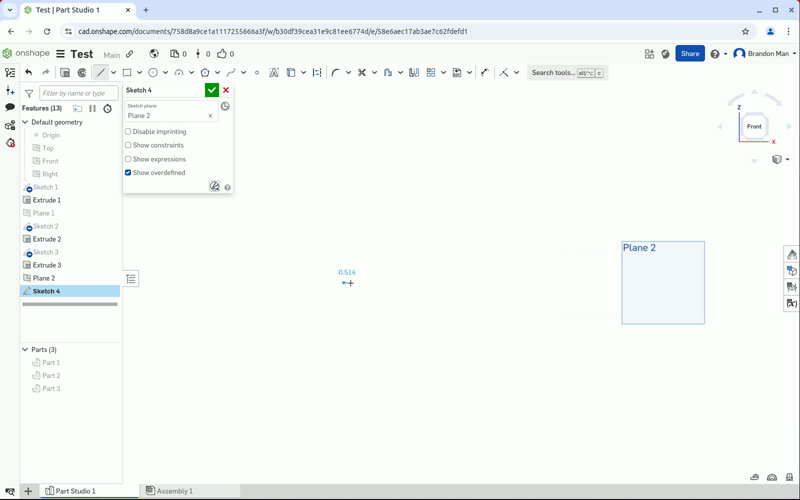
scroll(6)
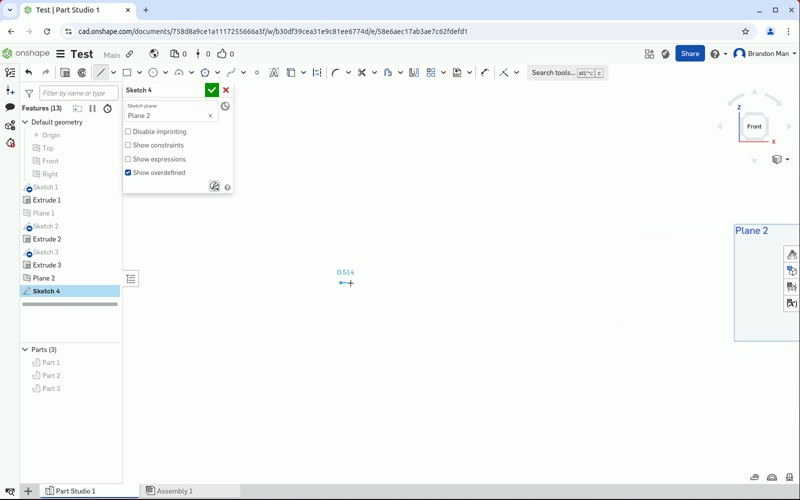
scroll(6)
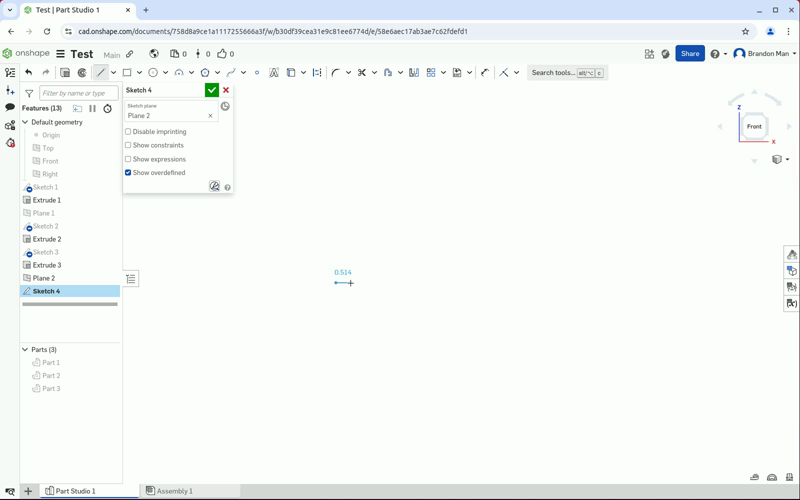
scroll(6)
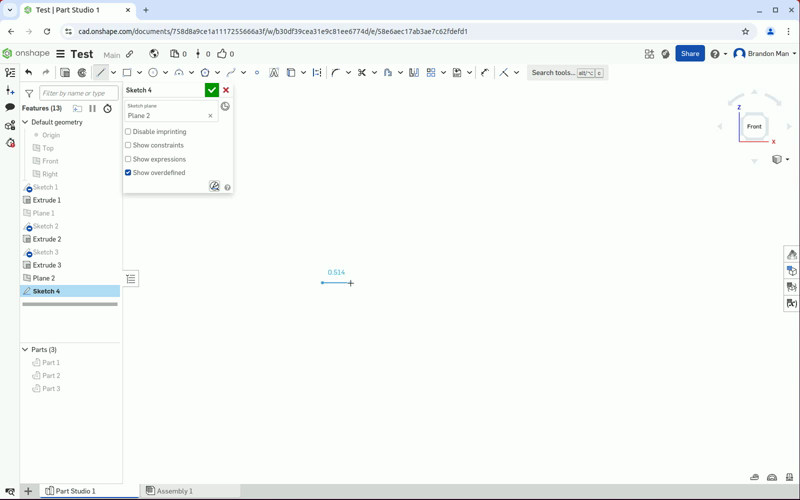
click(350, 282)
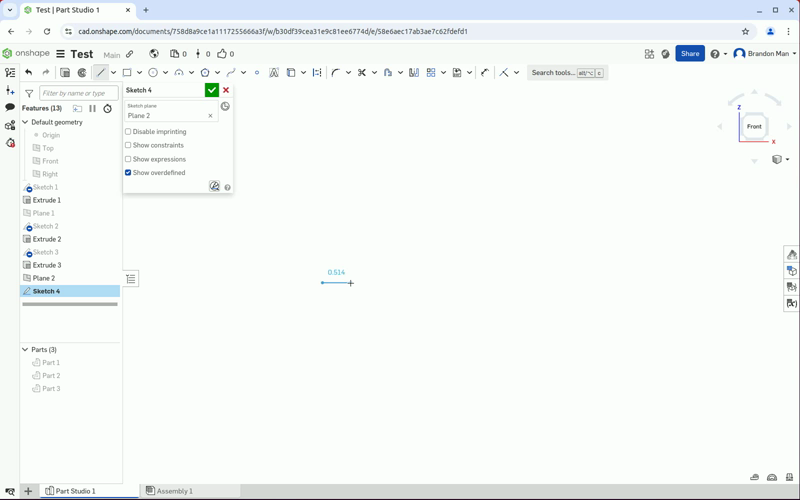
scroll(-6)
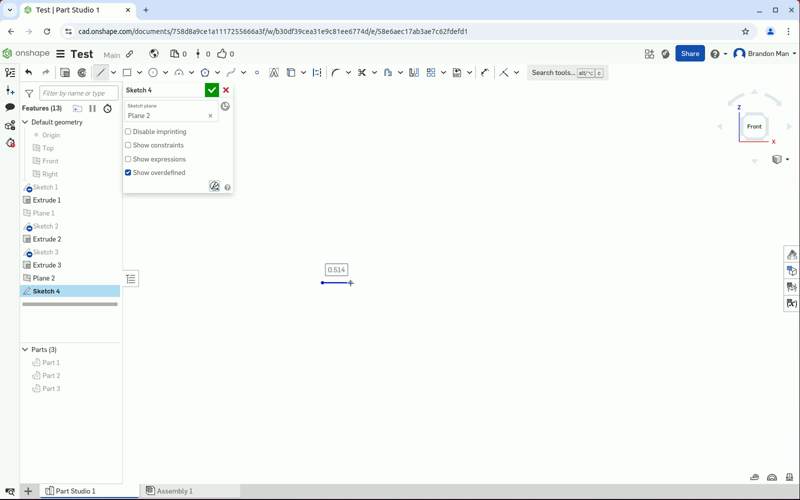
scroll(-6)
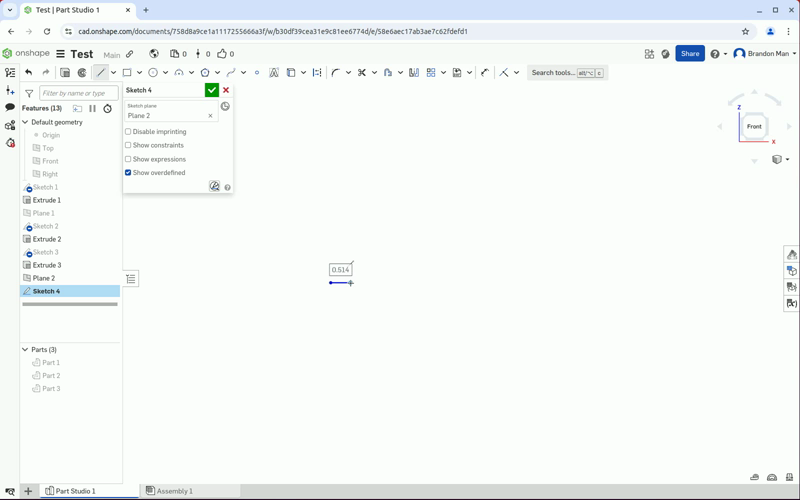
scroll(-6)
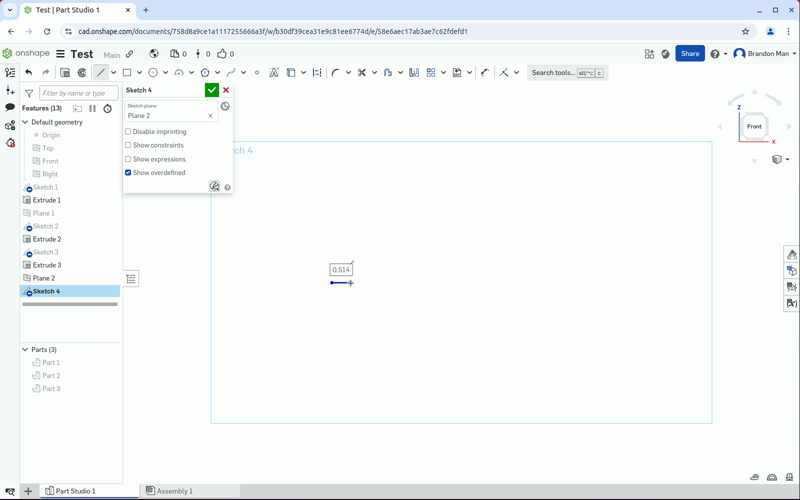
scroll(-6)
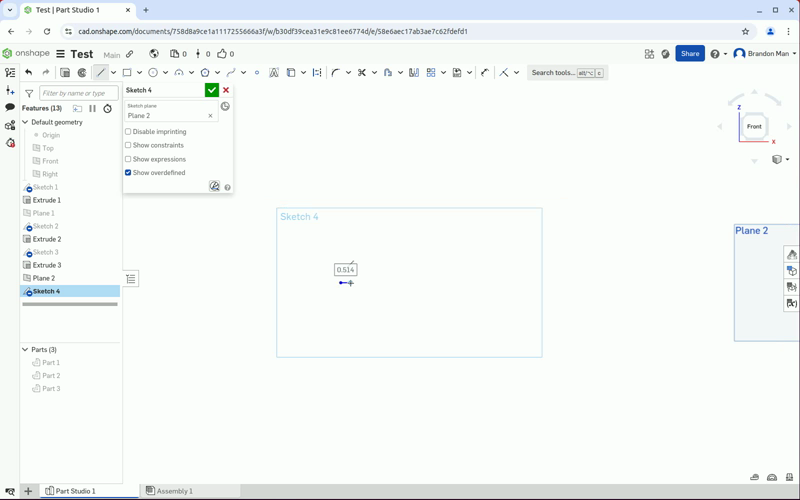
scroll(-6)
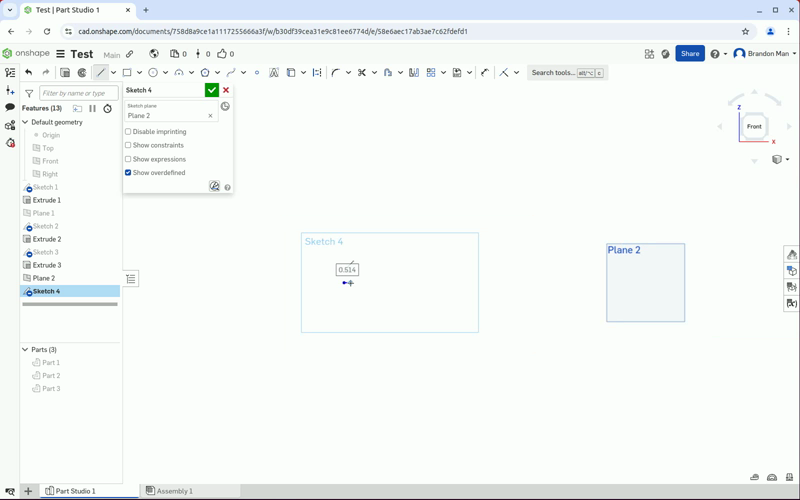
scroll(-6)
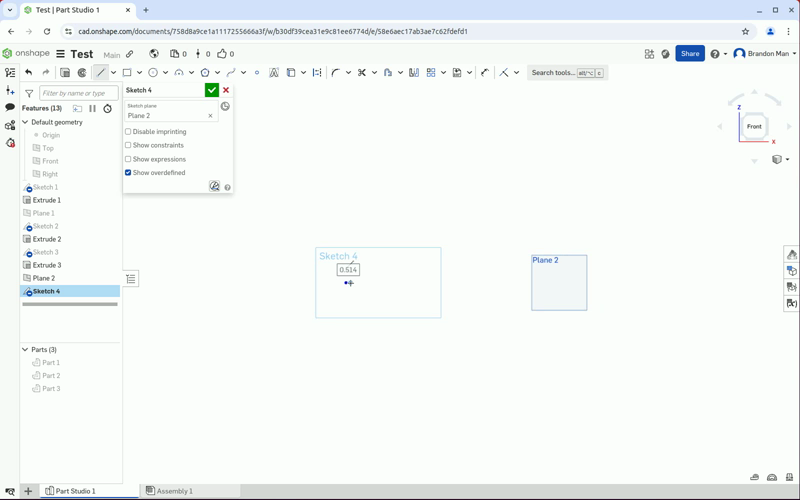
scroll(-6)
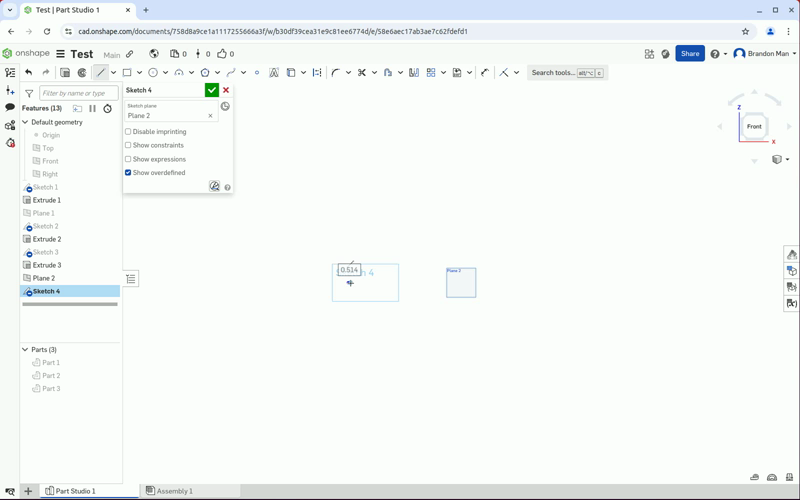
key_up(shift)
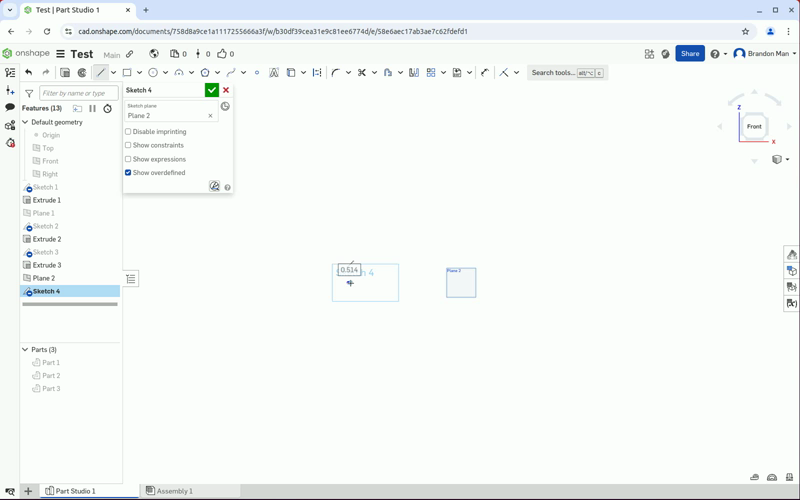
key_down(shift)
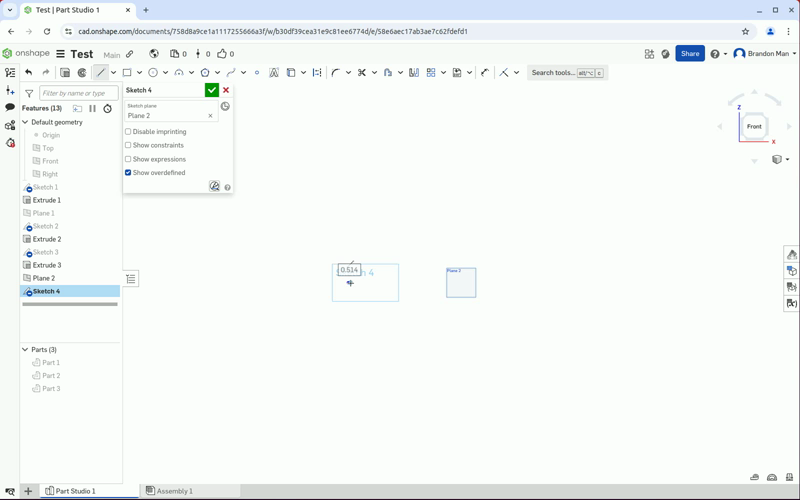
mouse_move(380, 282)
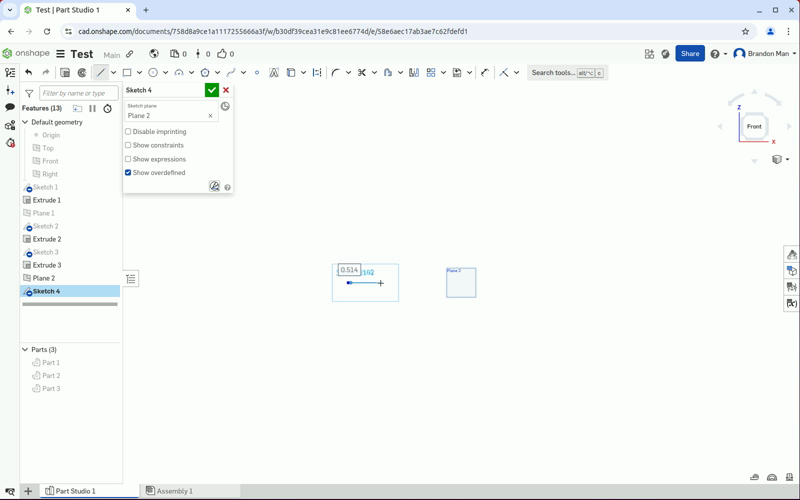
mouse_move(350, 259)
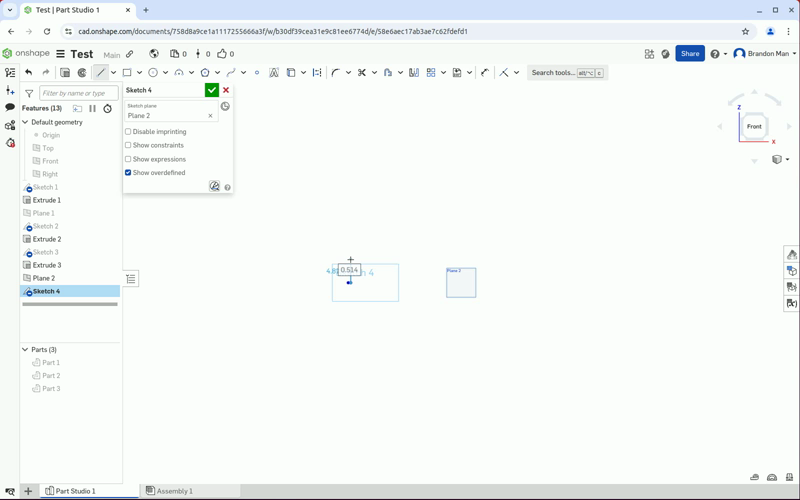
click(350, 259)
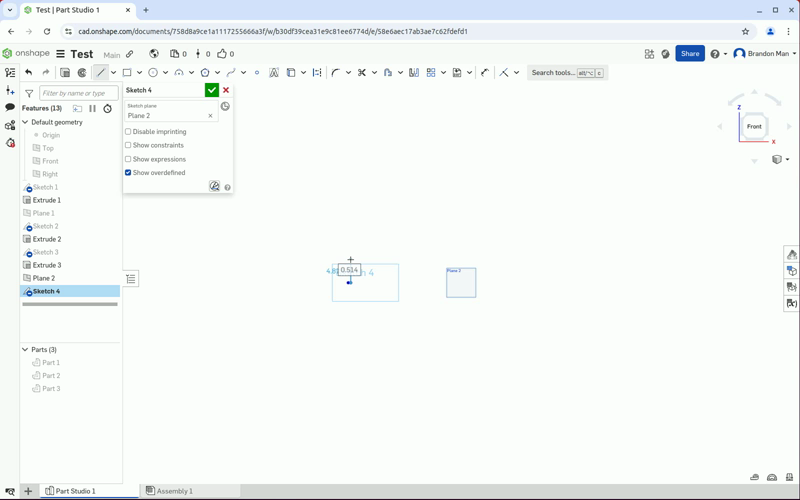
key_up(shift)
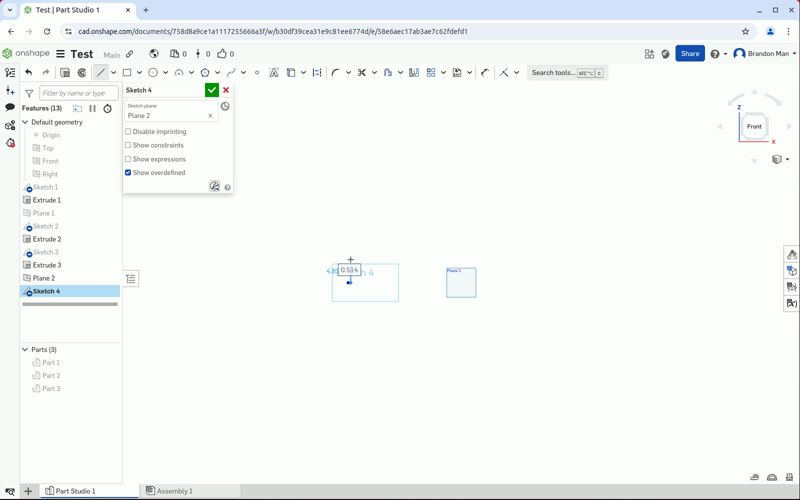
key_down(shift)
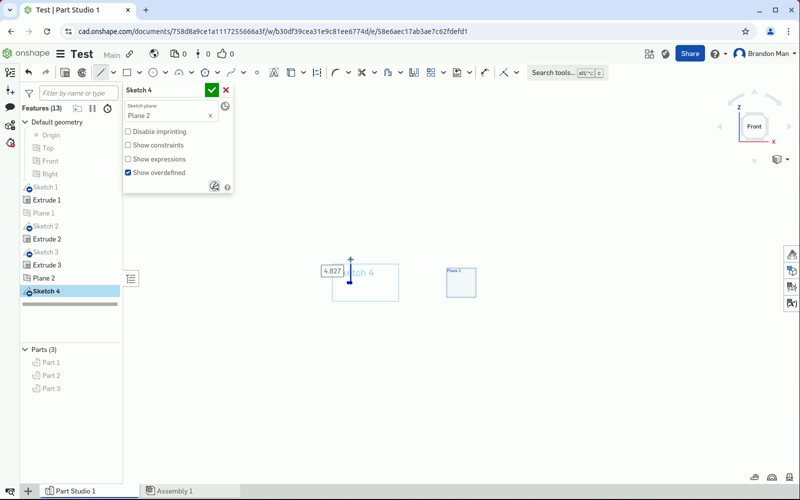
mouse_move(569, 259)
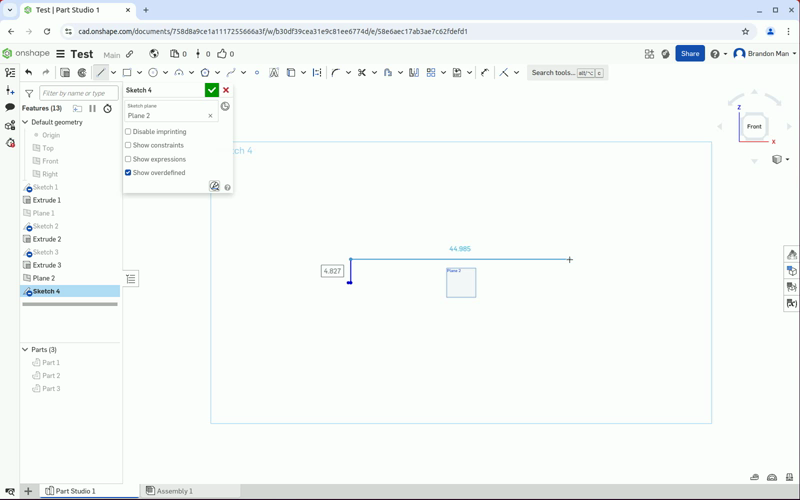
click(569, 259)
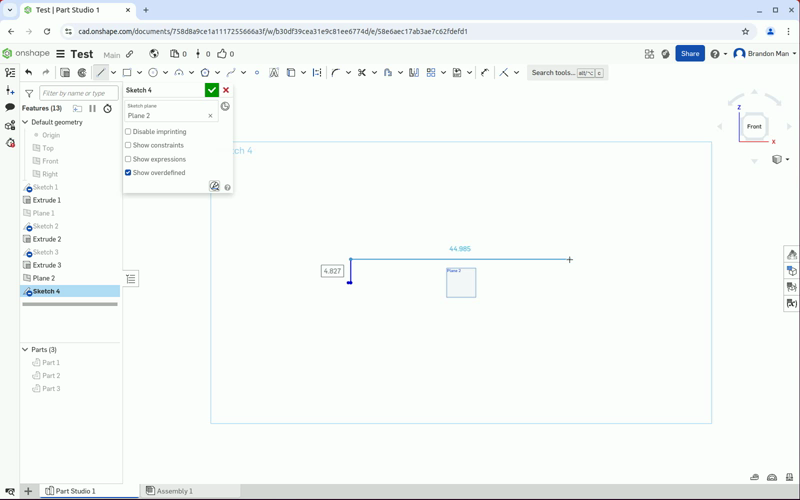
key_up(shift)
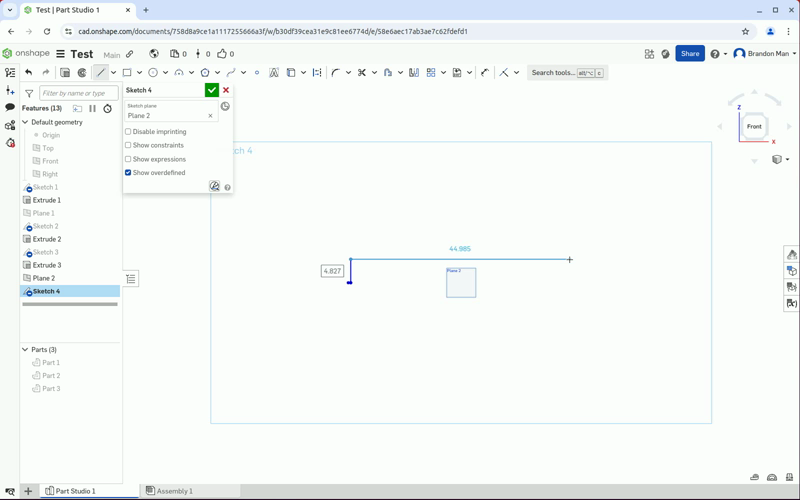
key_down(shift)
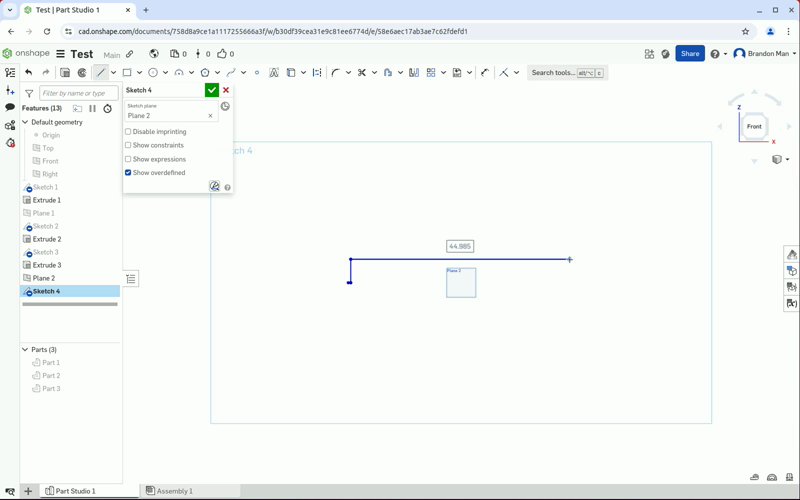
mouse_move(589, 259)
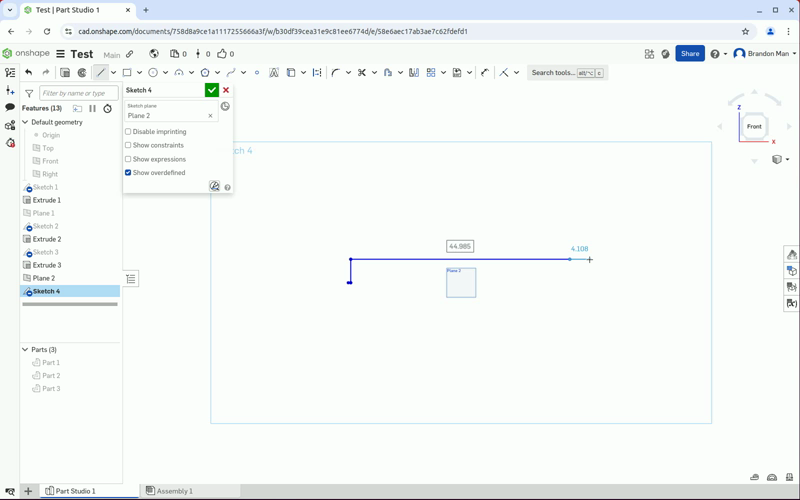
mouse_move(569, 282)
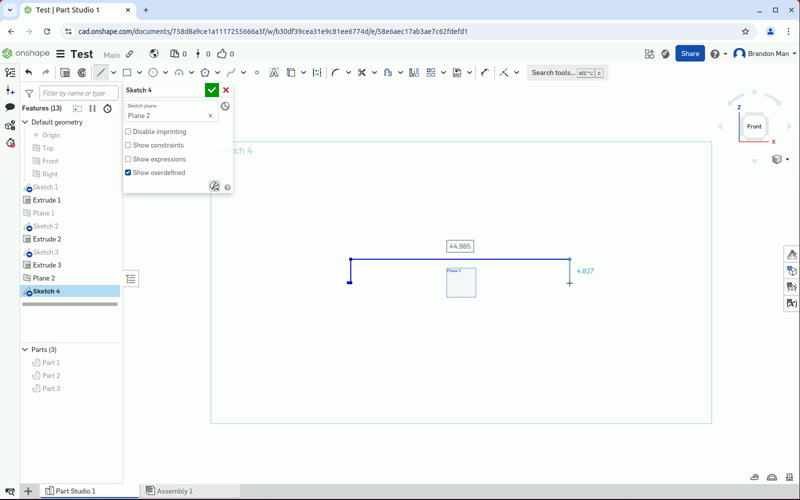
click(569, 282)
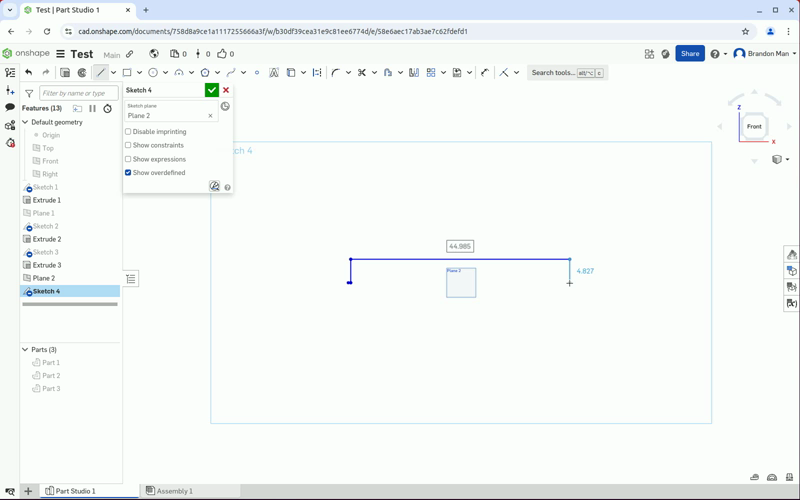
key_up(shift)
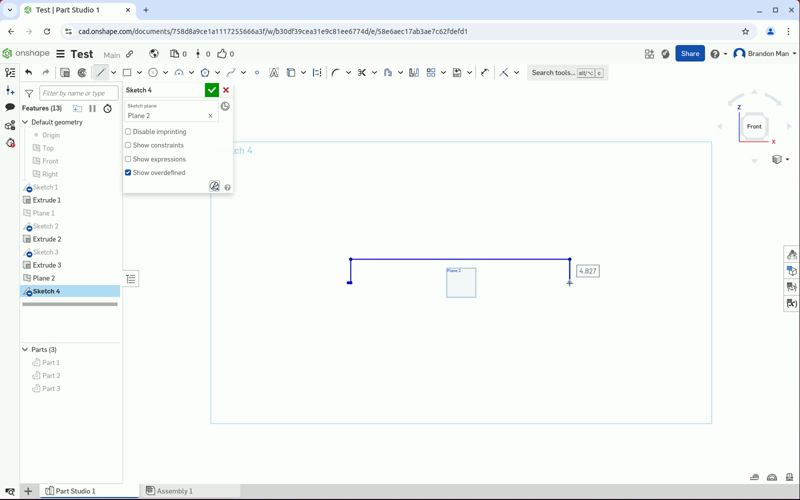
key_down(shift)
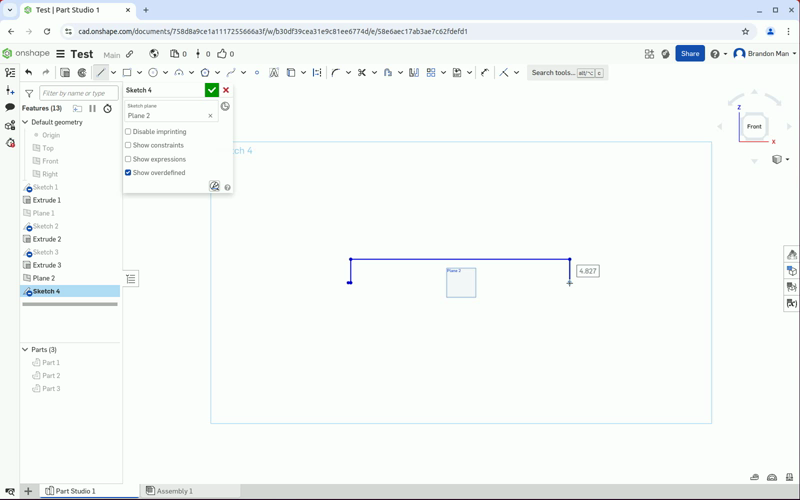
mouse_move(589, 282)
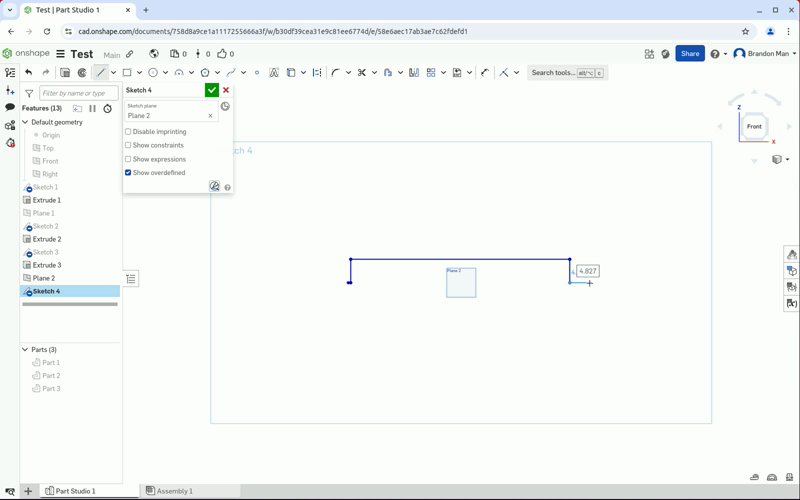
mouse_move(572, 282)
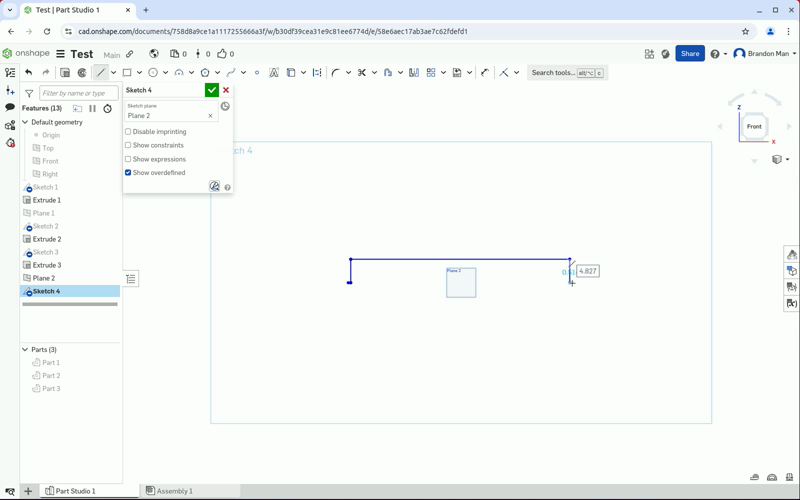
scroll(6)
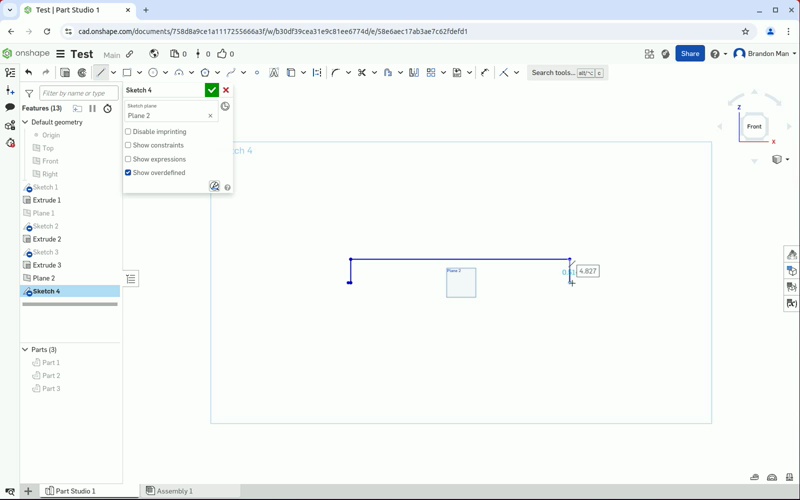
scroll(6)
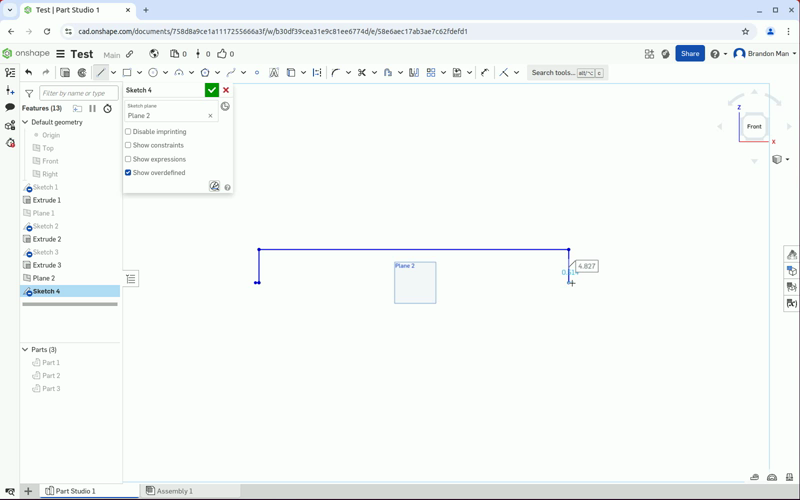
scroll(6)
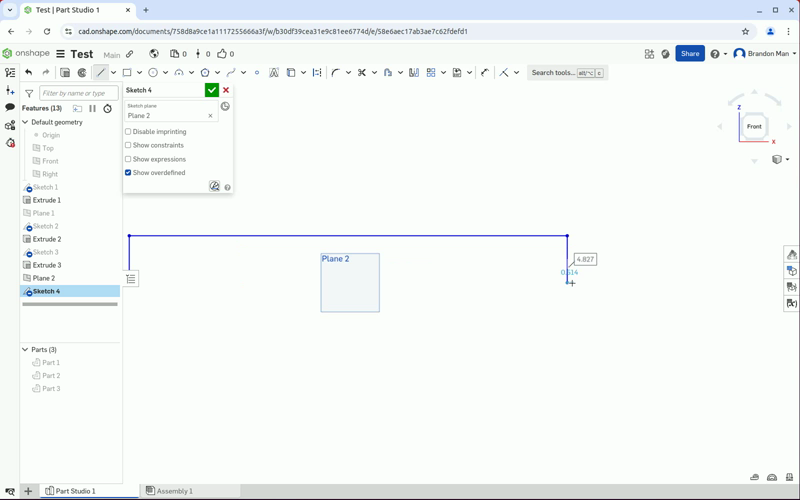
scroll(6)
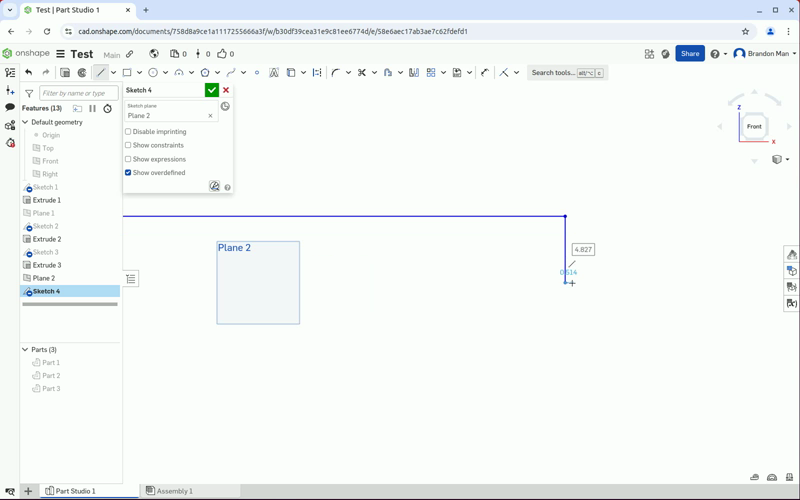
scroll(6)
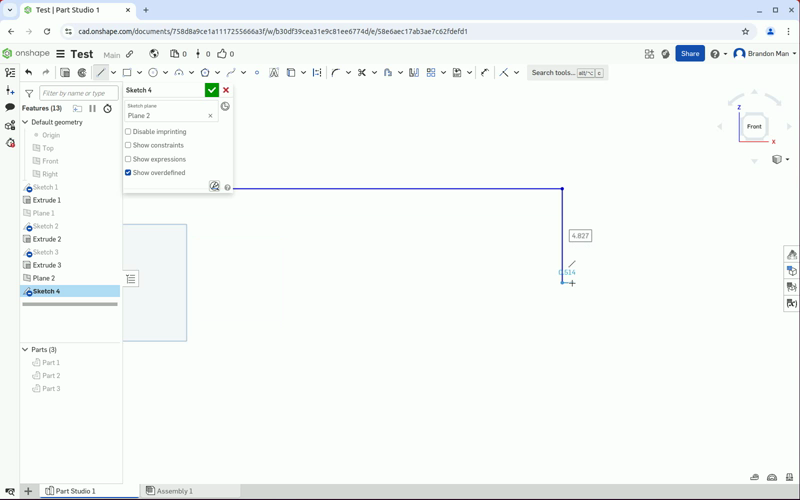
scroll(6)
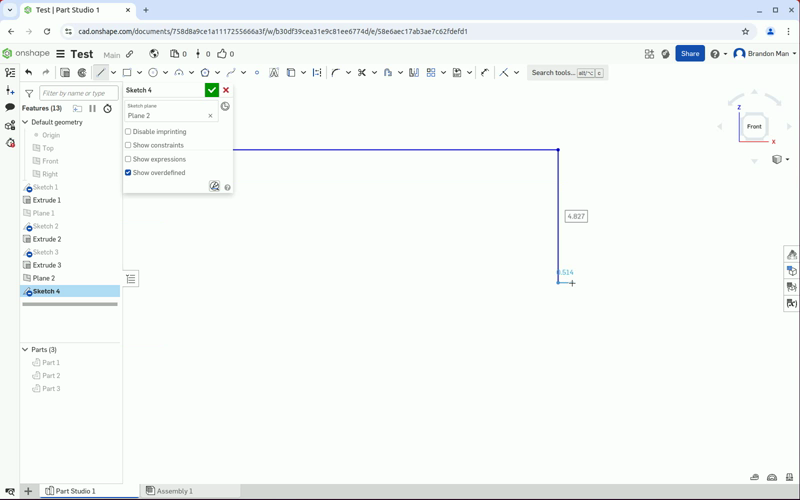
scroll(6)
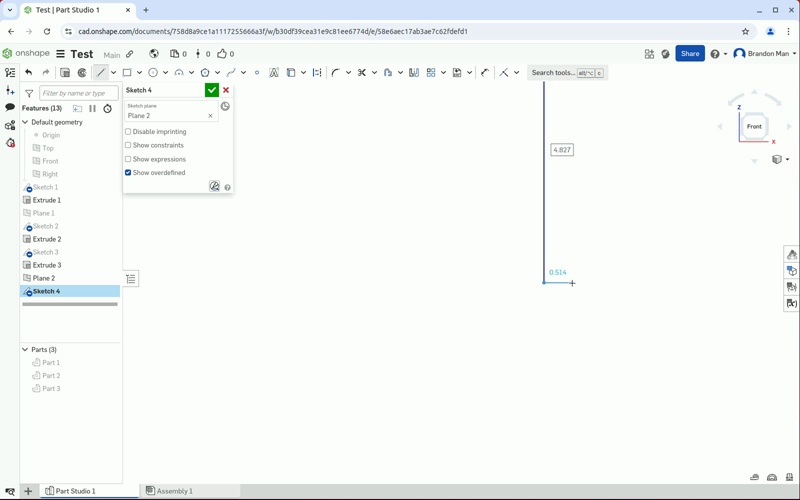
click(572, 282)
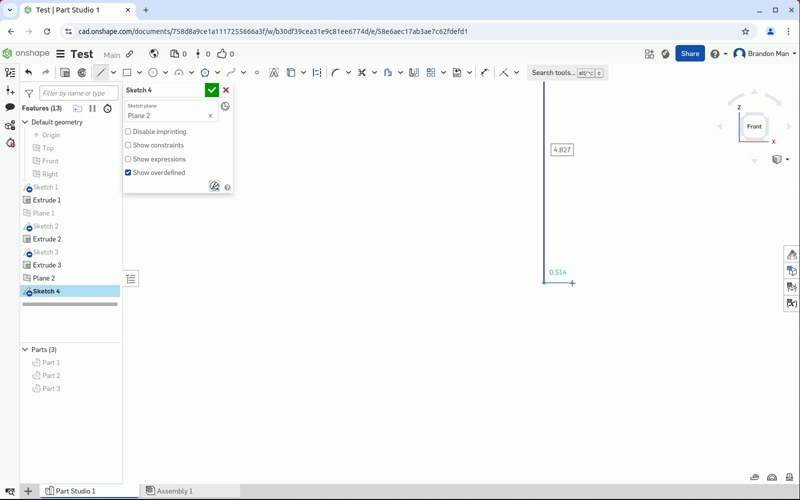
scroll(-6)
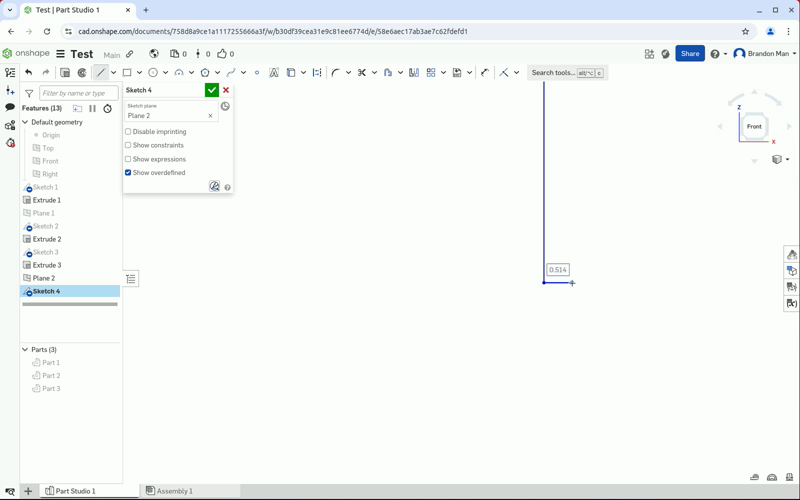
scroll(-6)
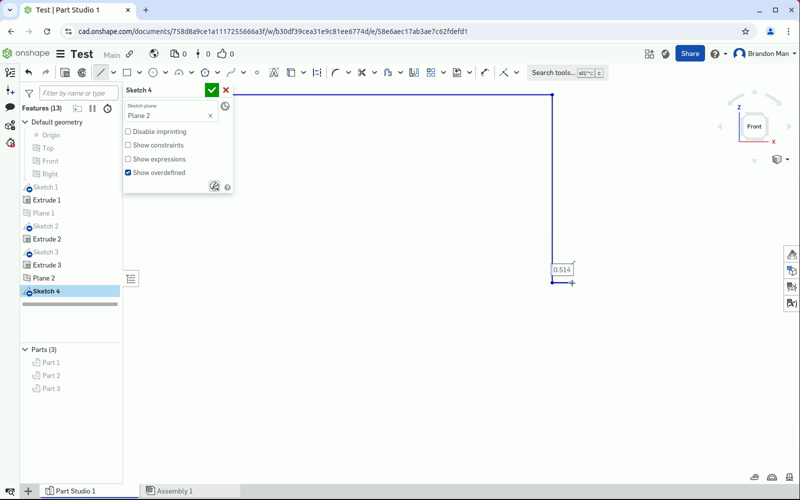
scroll(-6)
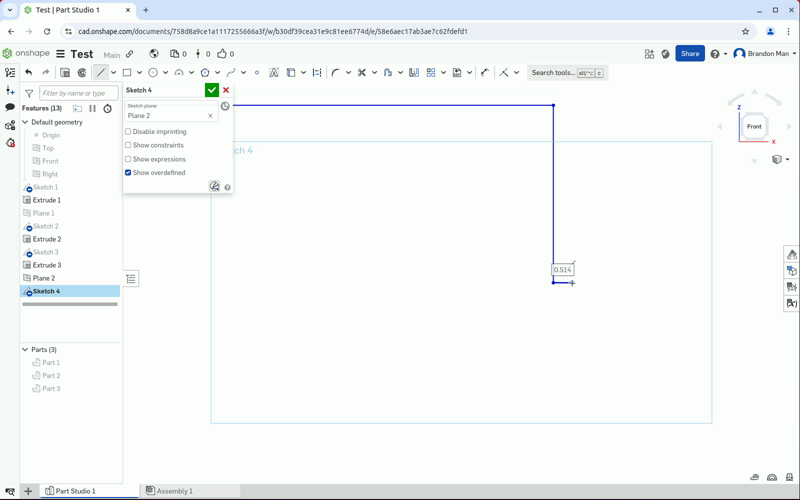
scroll(-6)
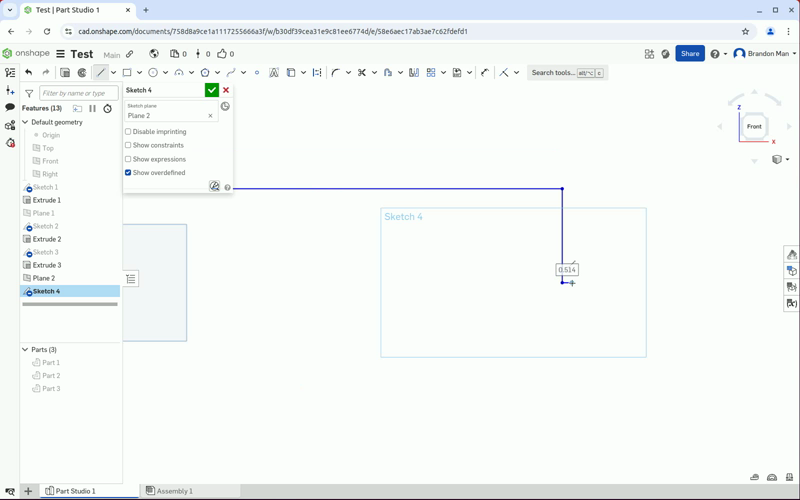
scroll(-6)
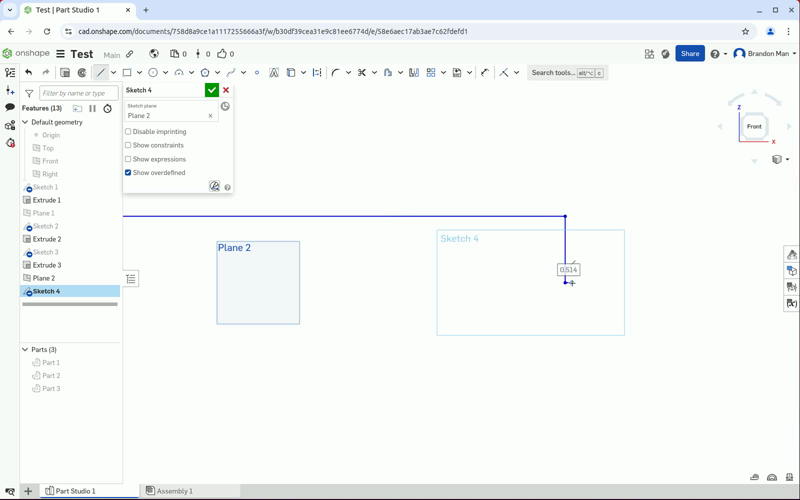
scroll(-6)
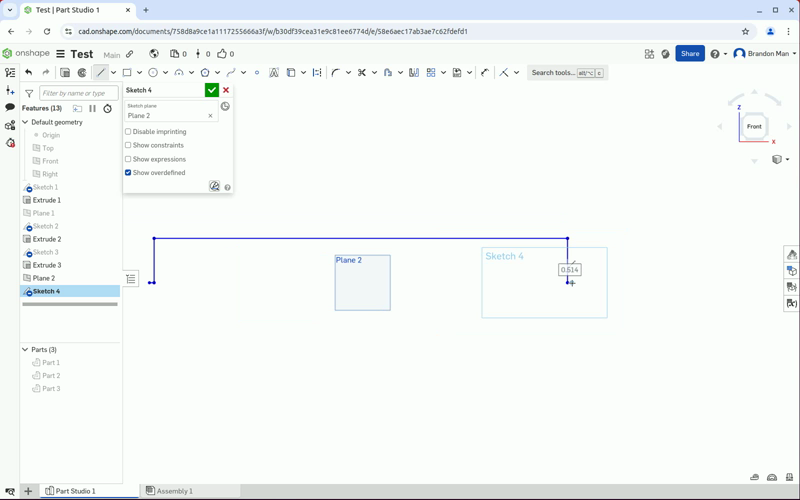
scroll(-6)
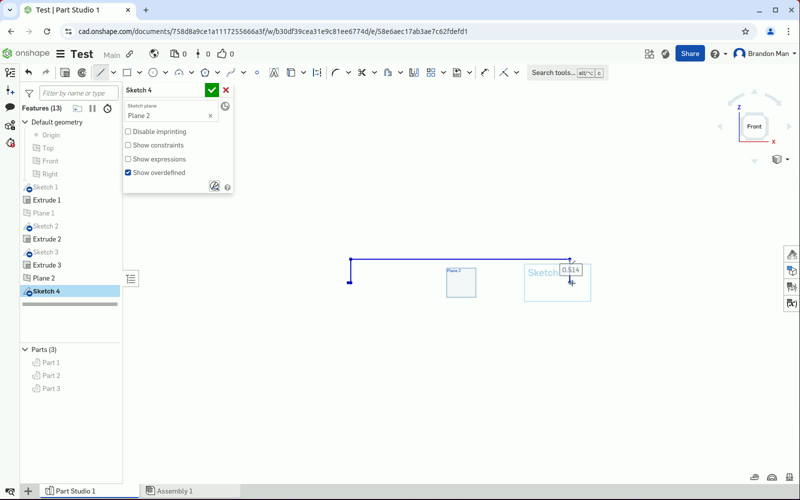
key_up(shift)
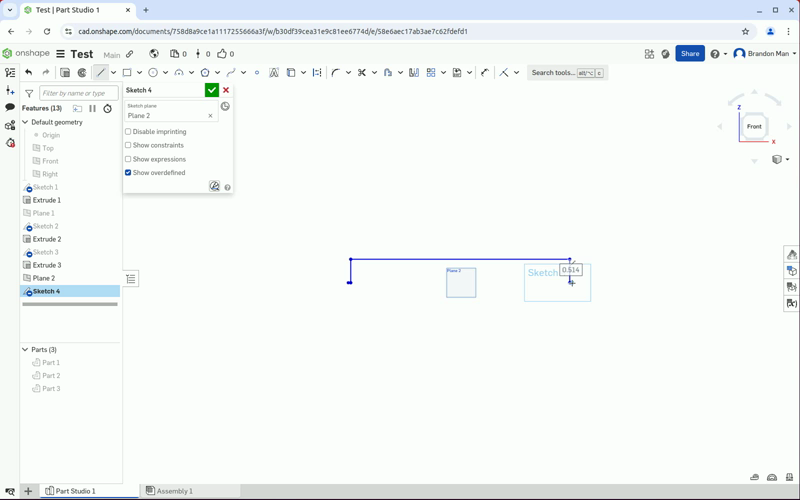
key_down(shift)
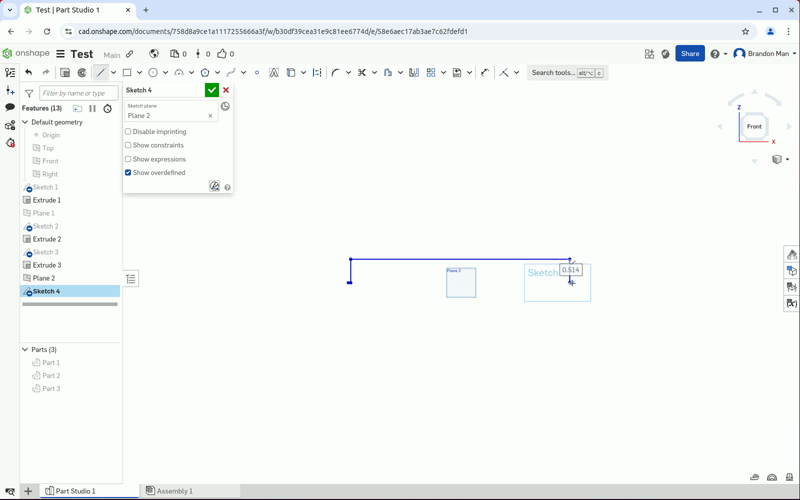
mouse_move(589, 282)
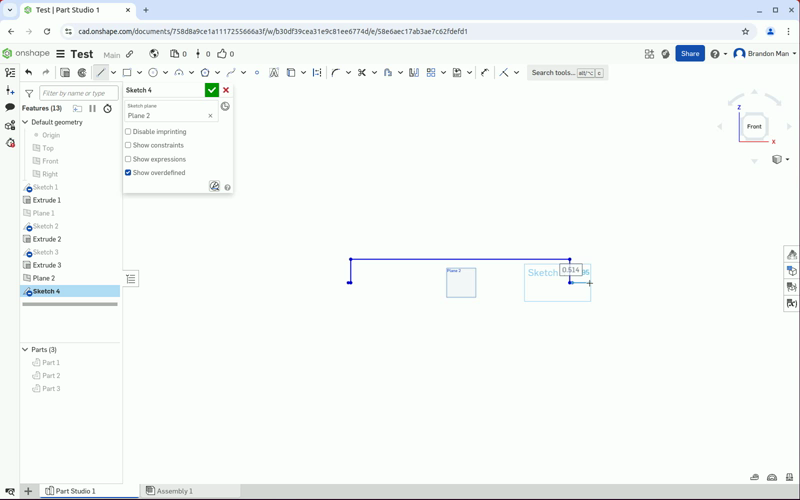
mouse_move(572, 257)
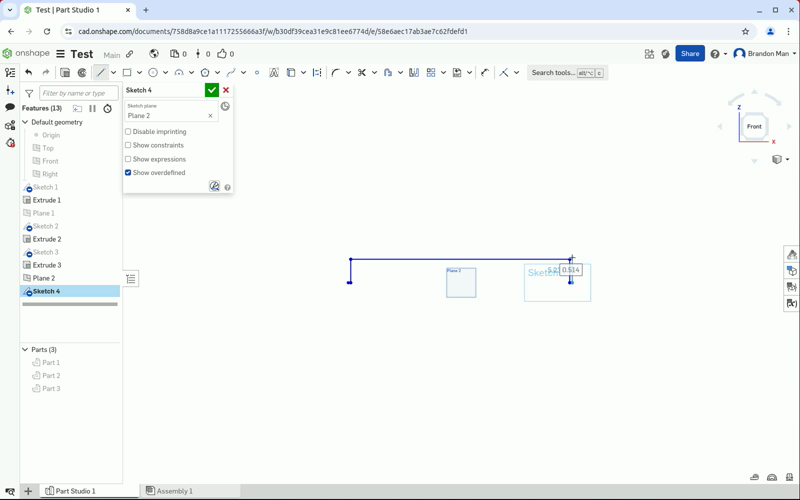
scroll(6)
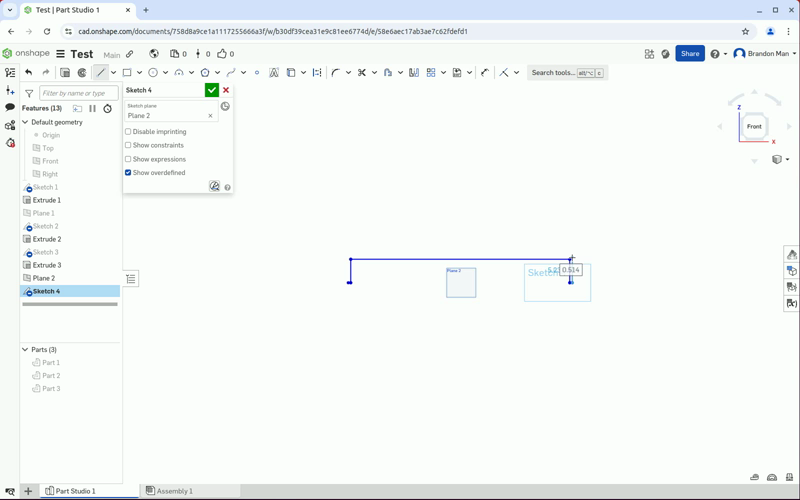
scroll(6)
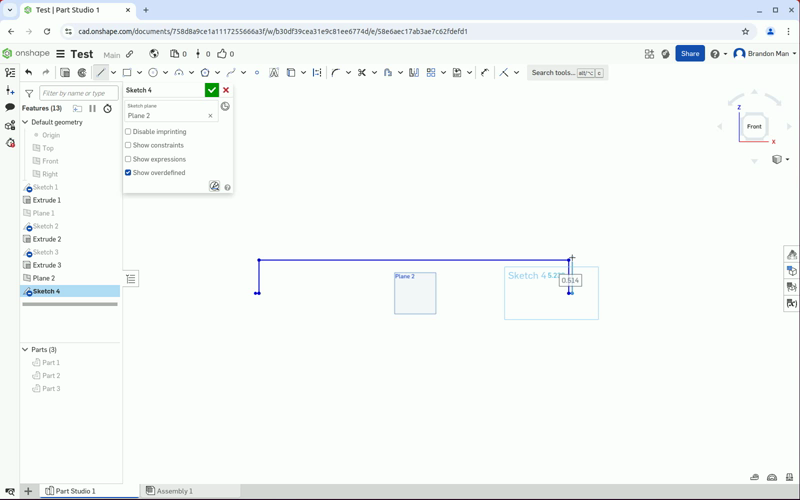
scroll(6)
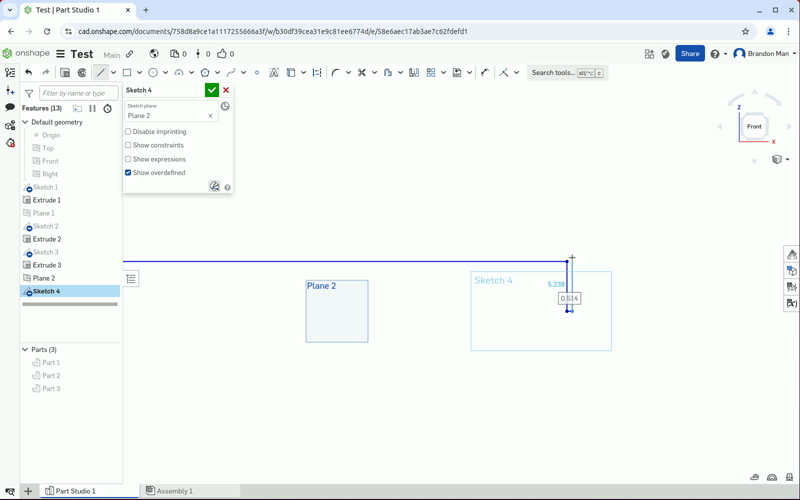
scroll(6)
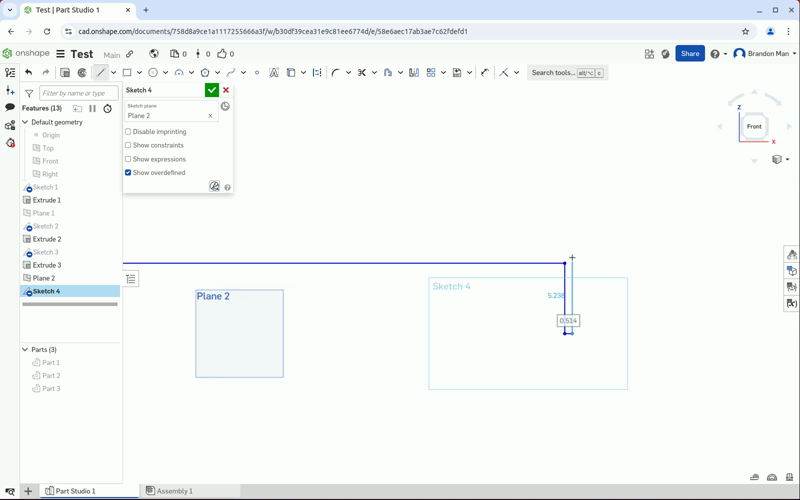
scroll(6)
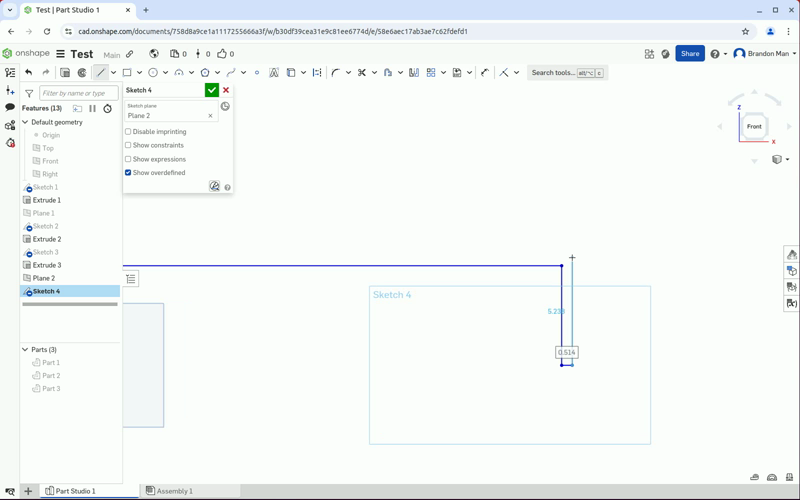
scroll(6)
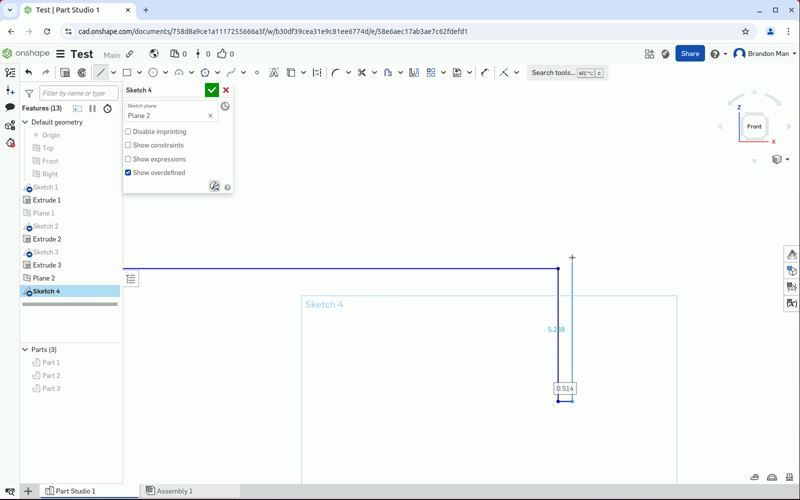
scroll(6)
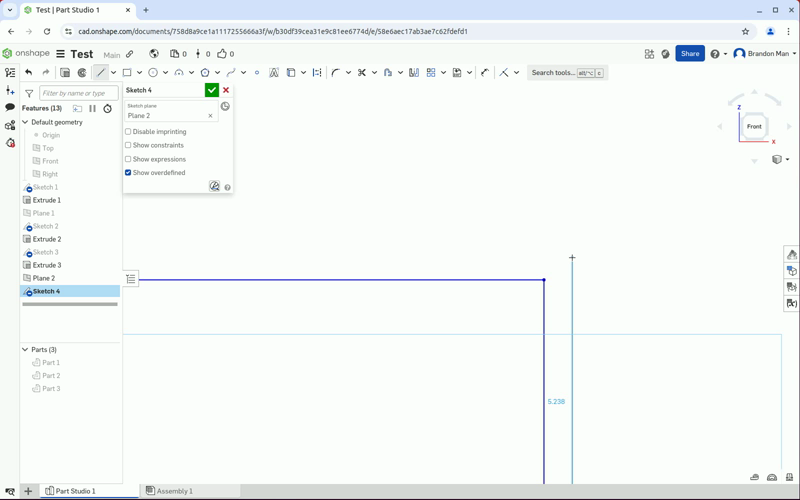
click(572, 257)
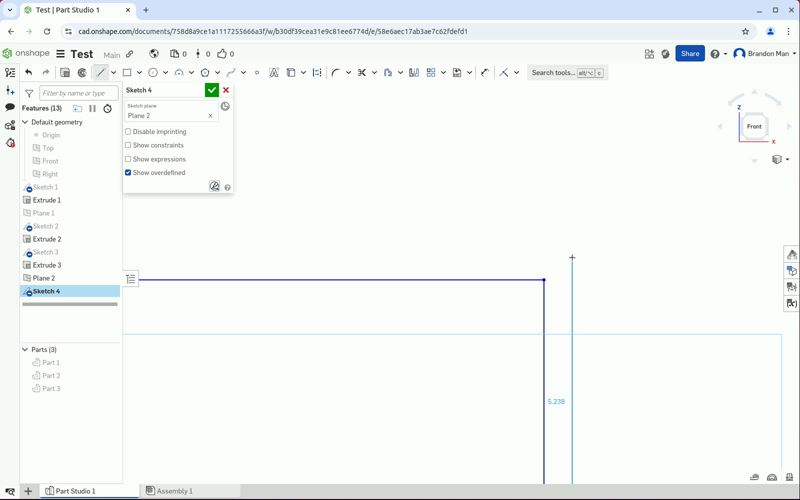
scroll(-6)
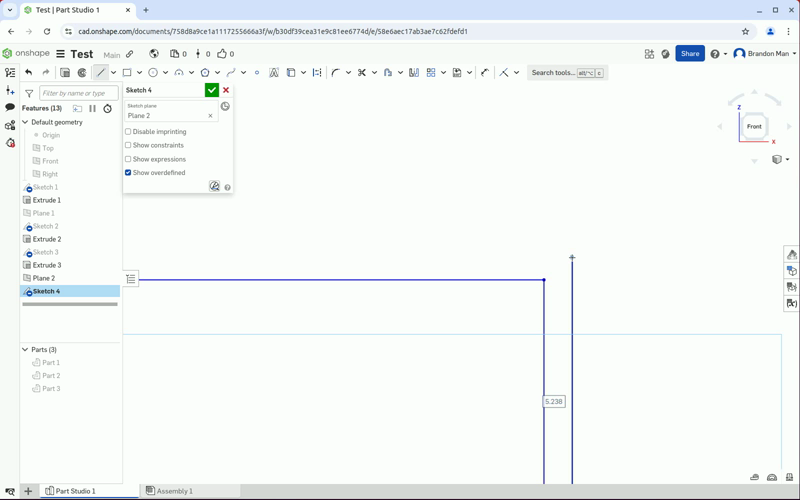
scroll(-6)
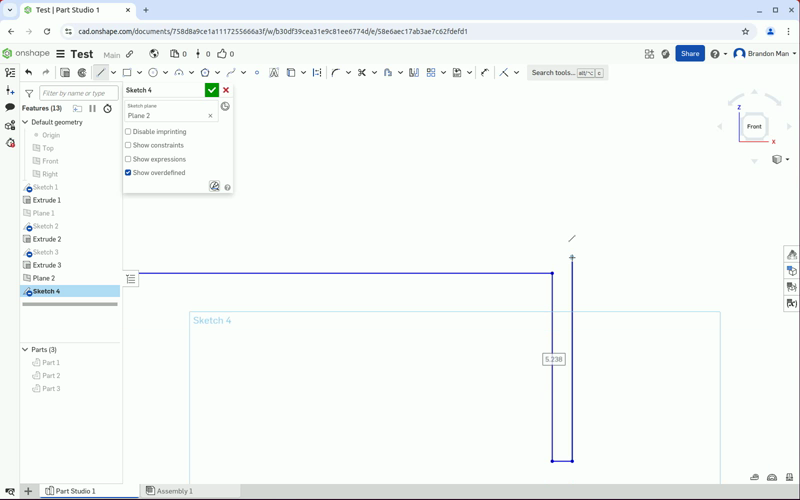
scroll(-6)
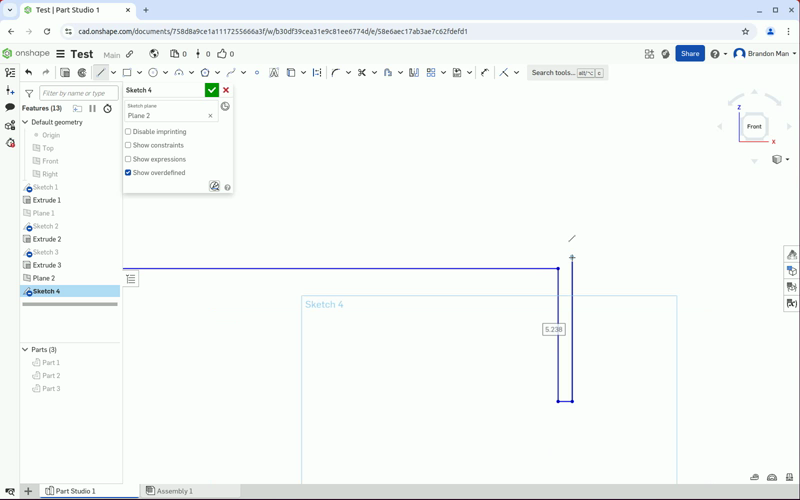
scroll(-6)
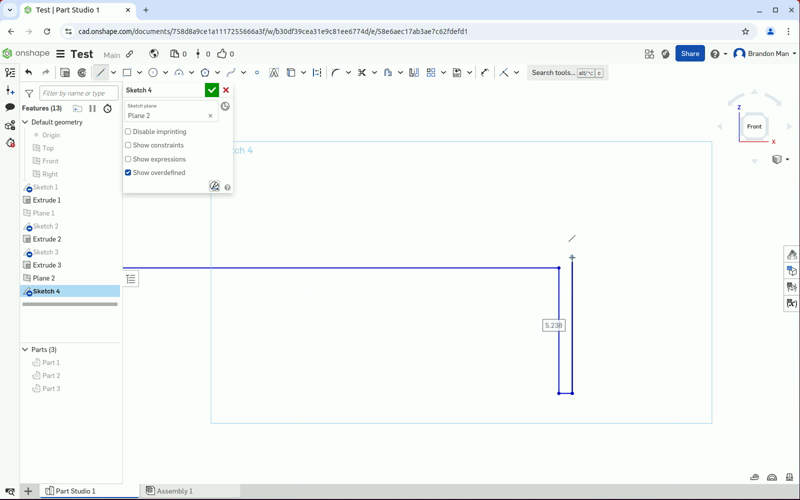
scroll(-6)
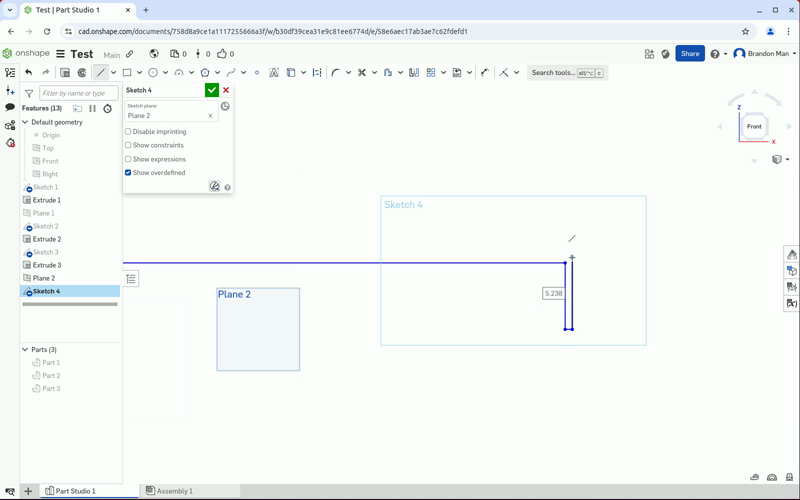
scroll(-6)
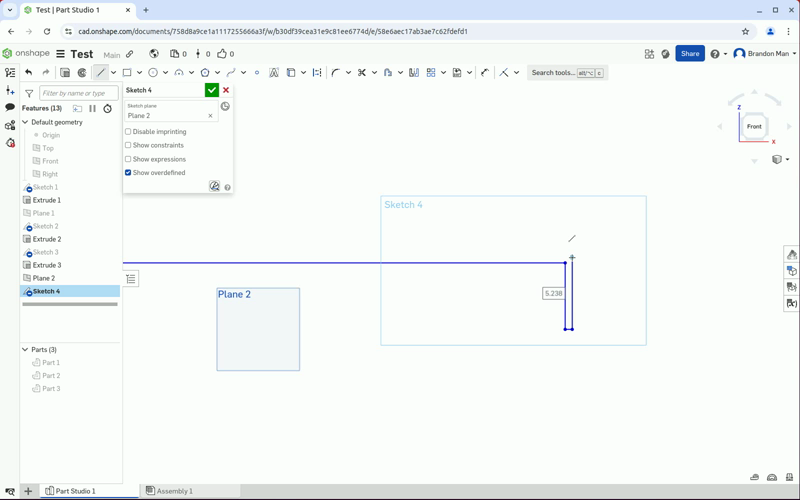
scroll(-6)
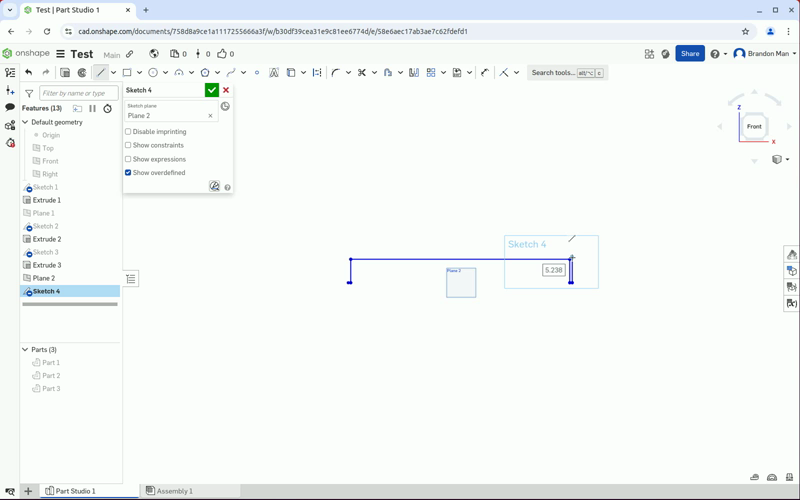
key_up(shift)
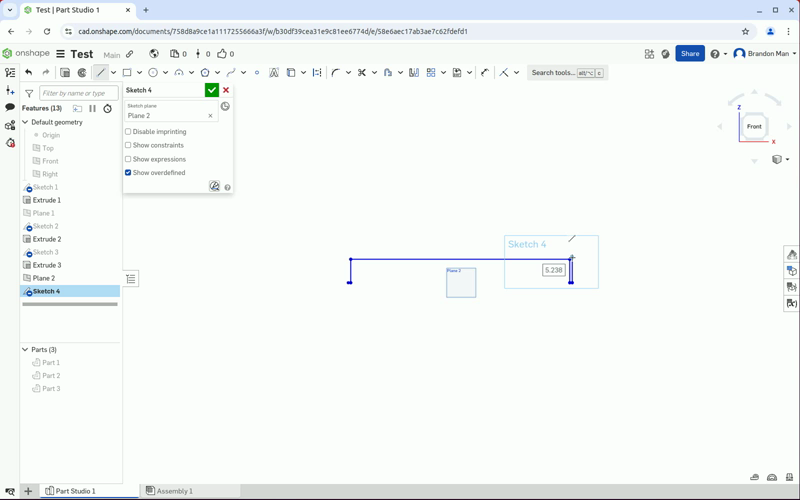
key_down(shift)
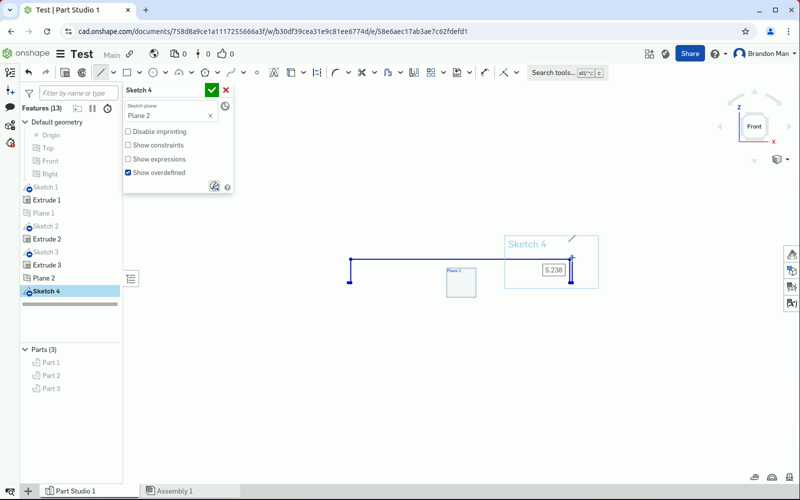
mouse_move(348, 257)
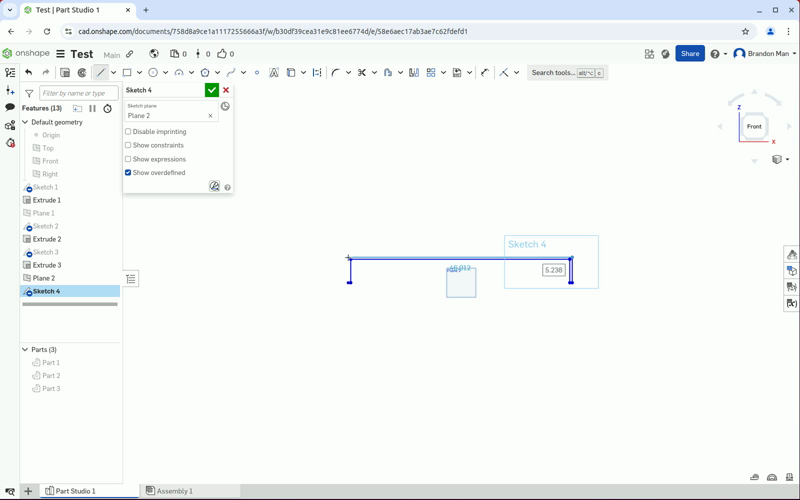
scroll(6)
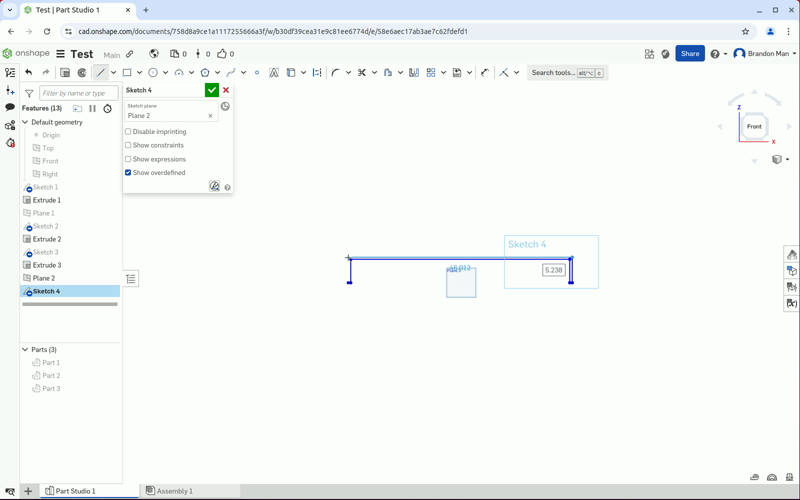
scroll(6)
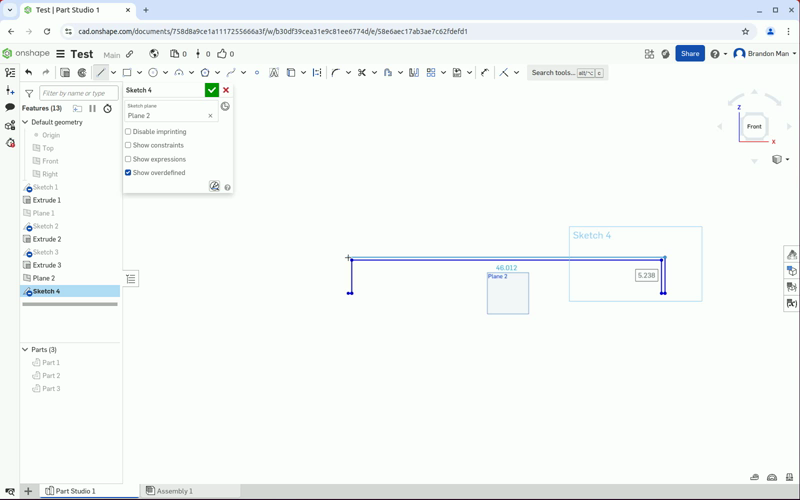
scroll(6)
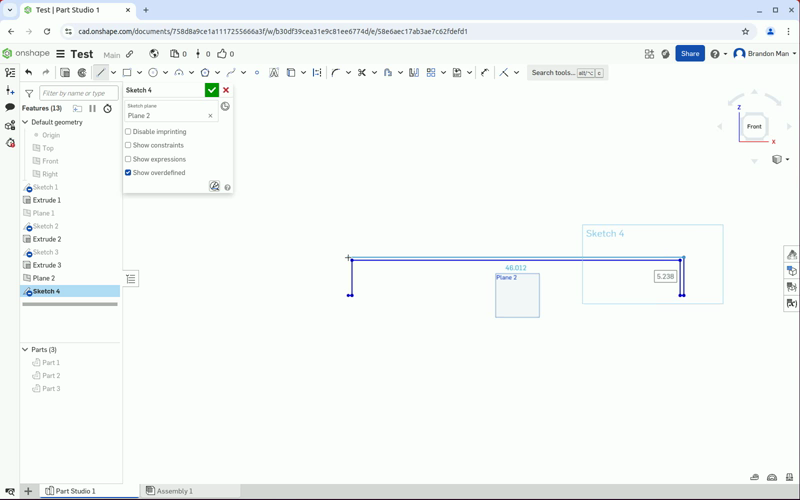
scroll(6)
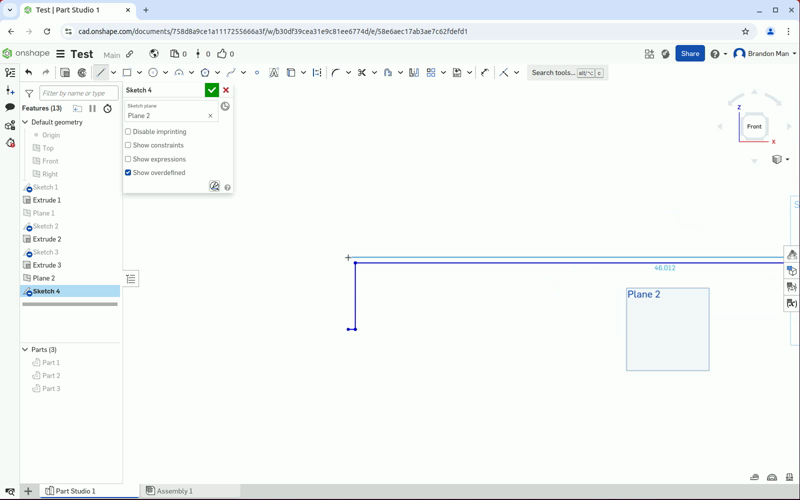
scroll(6)
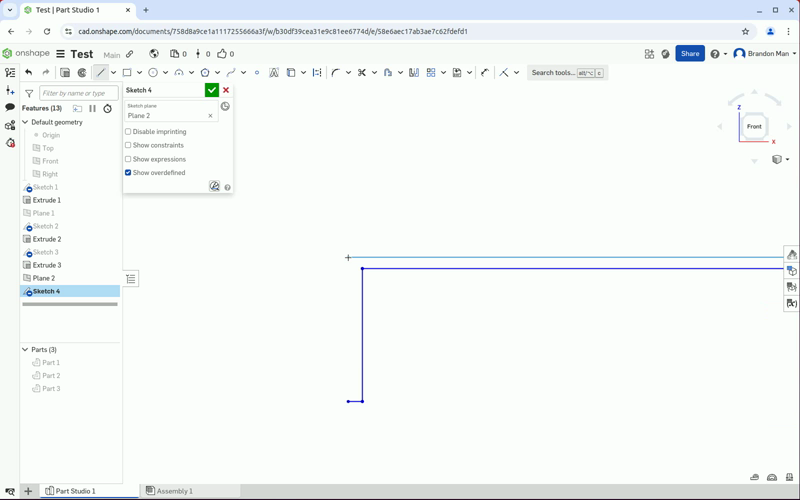
scroll(6)
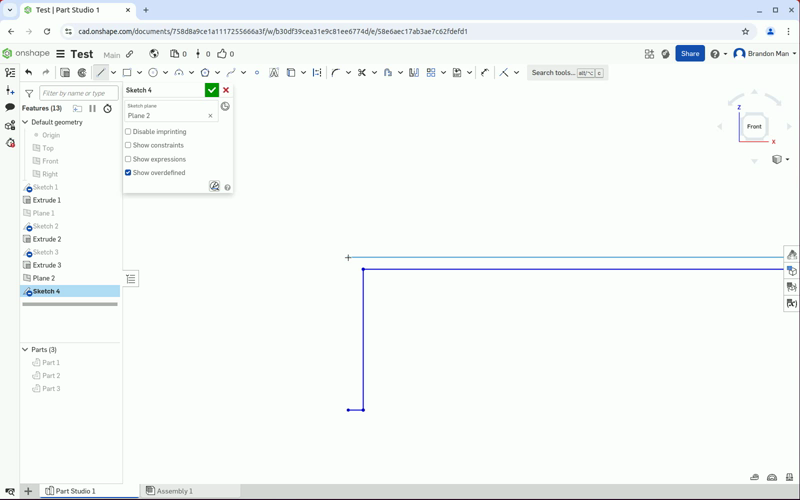
scroll(6)
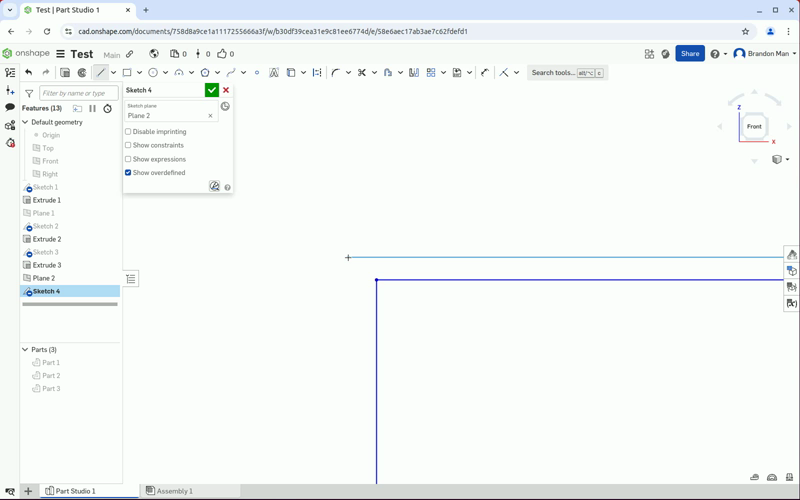
click(348, 257)
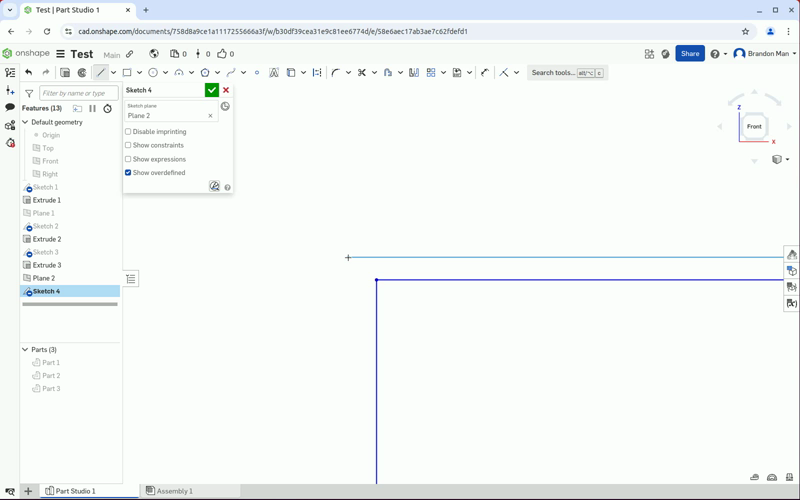
scroll(-6)
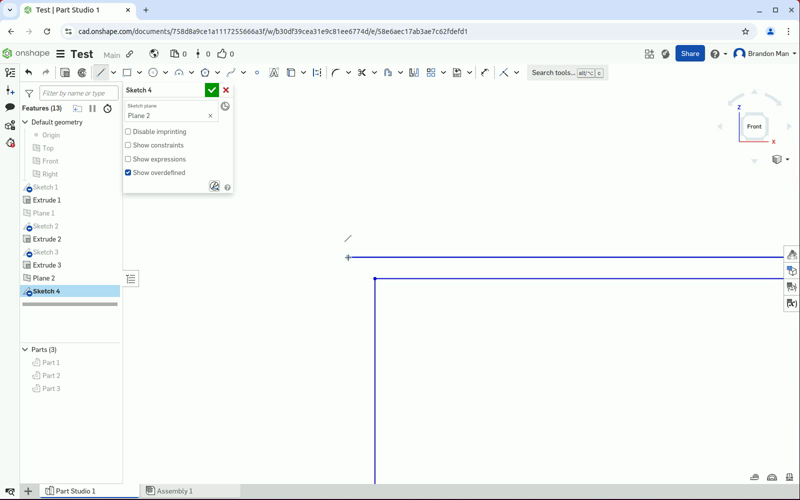
scroll(-6)
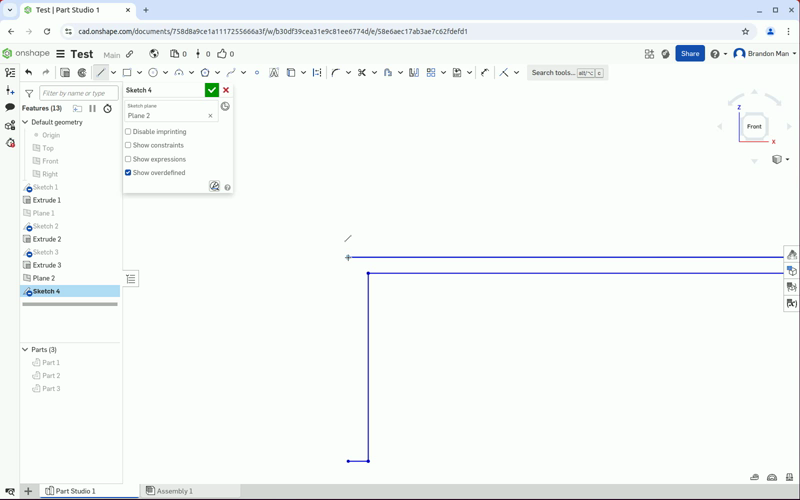
scroll(-6)
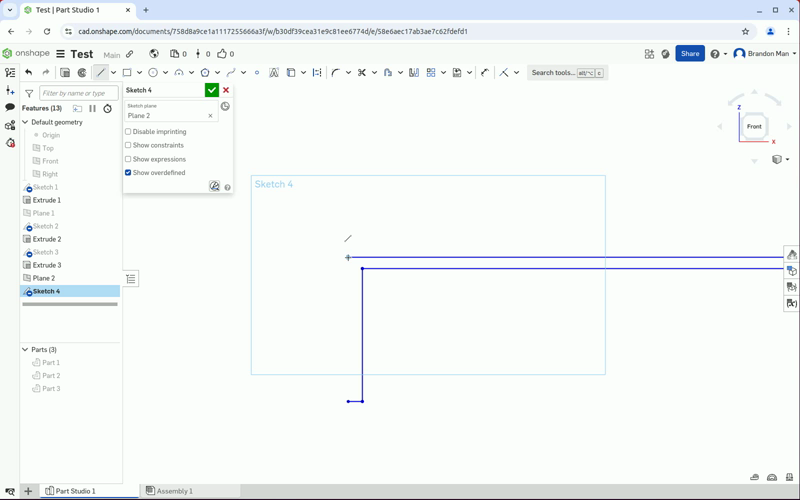
scroll(-6)
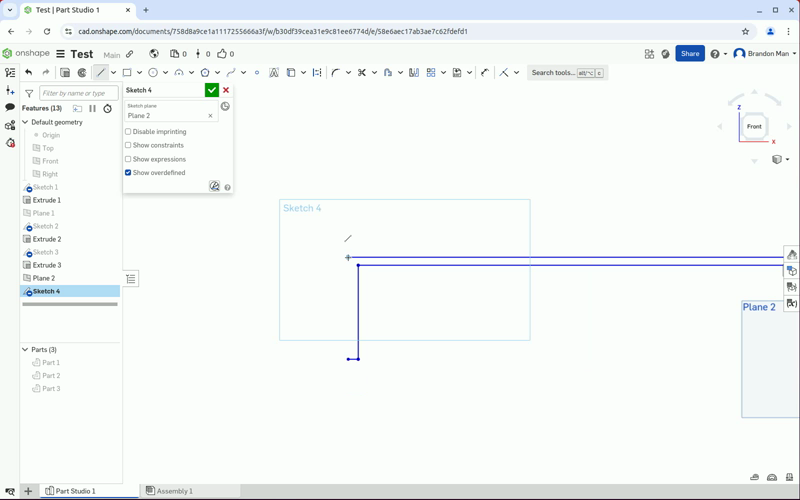
scroll(-6)
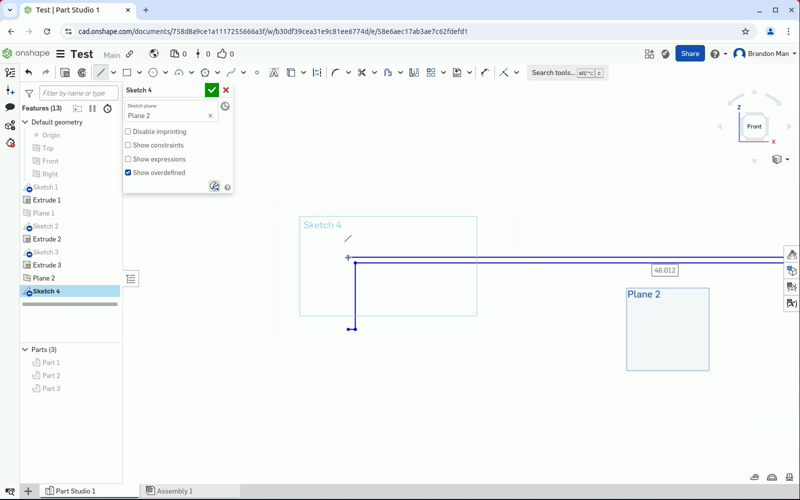
scroll(-6)
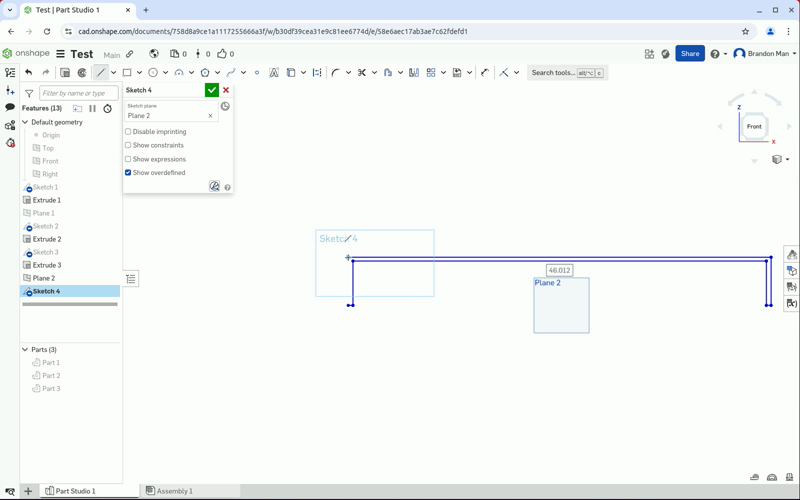
scroll(-6)
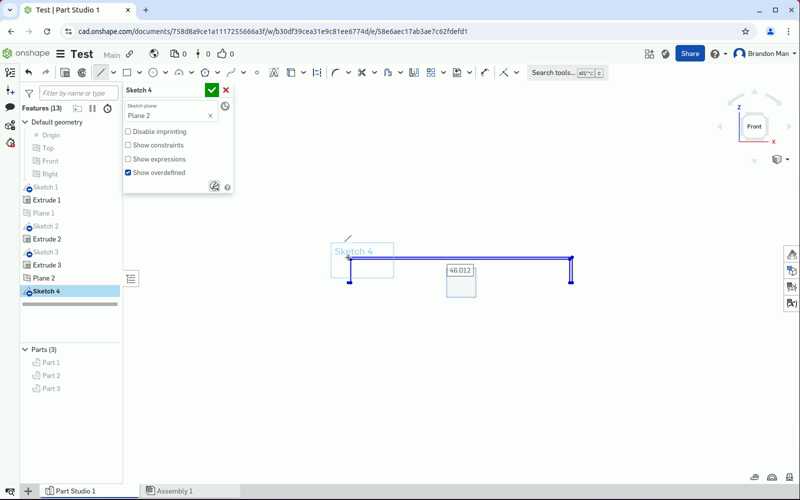
key_up(shift)
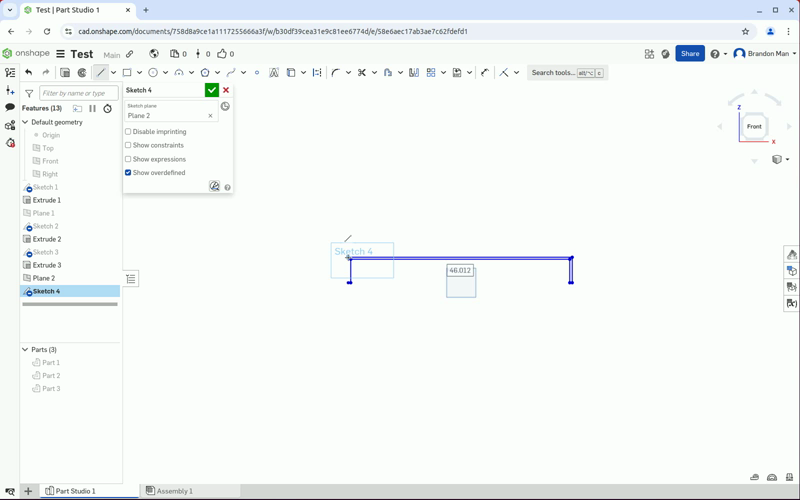
mouse_move(378, 257)
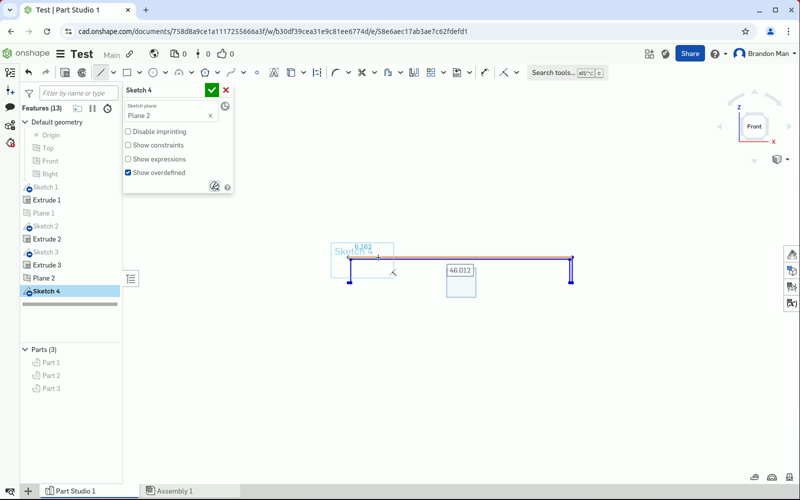
key_down(shift)
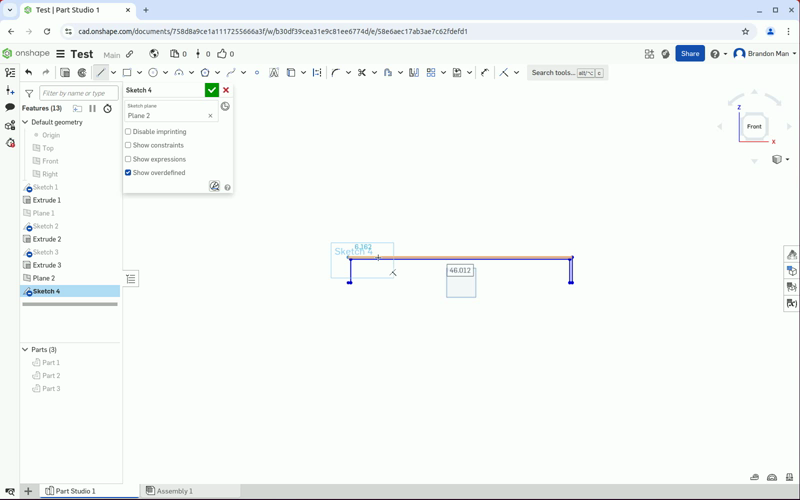
mouse_move(348, 282)
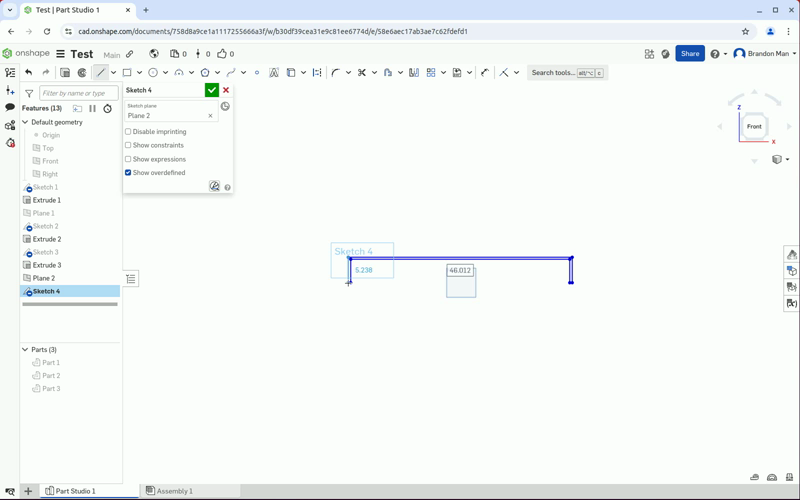
scroll(6)
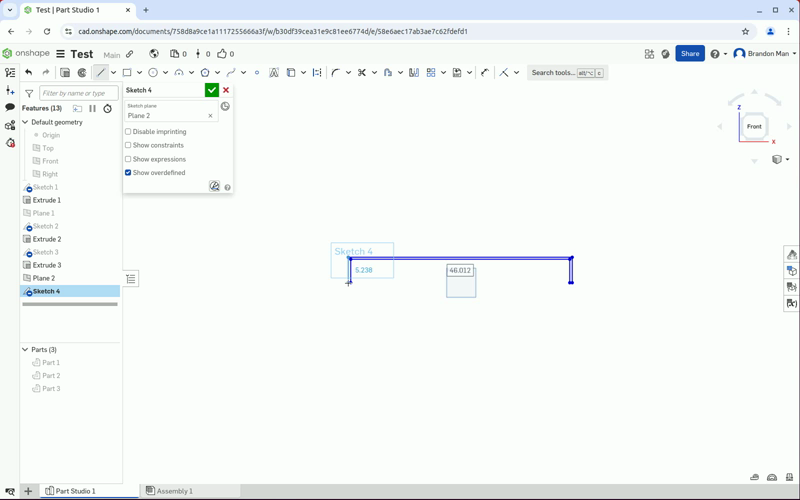
scroll(6)
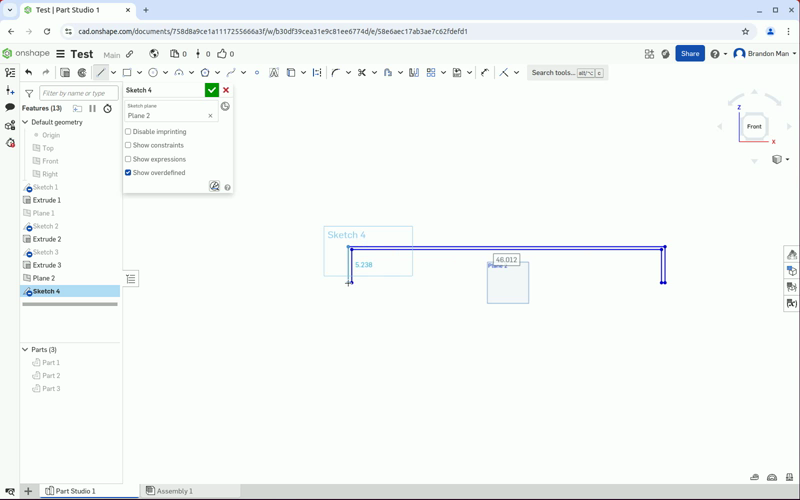
scroll(6)
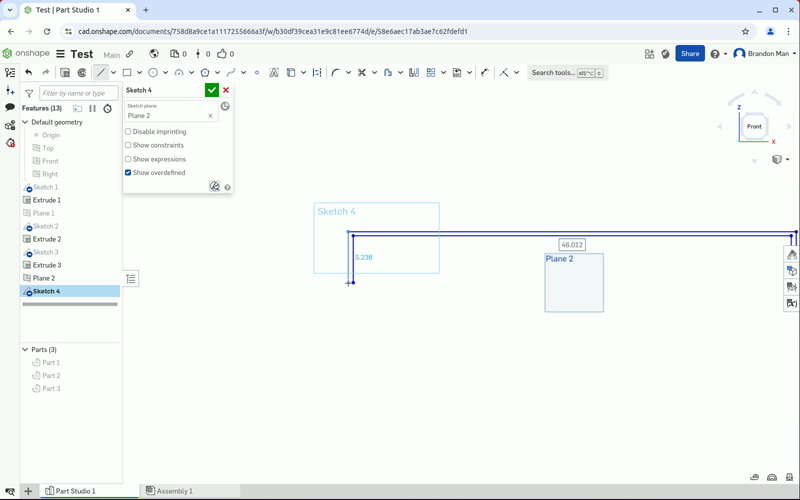
scroll(6)
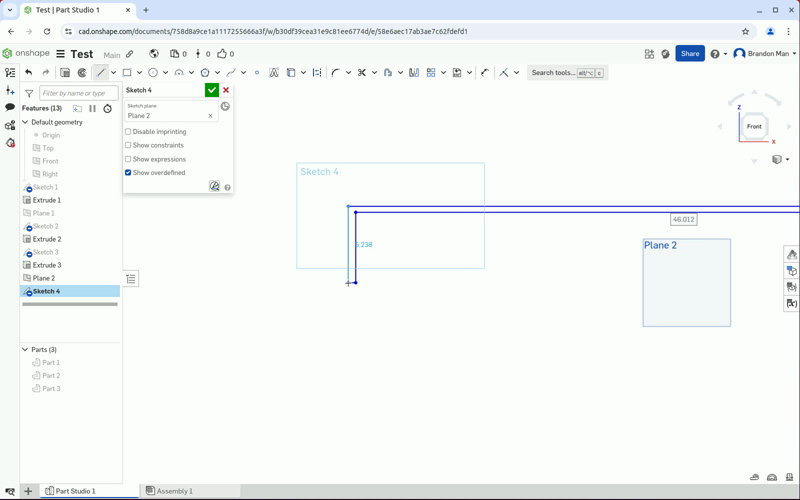
scroll(6)
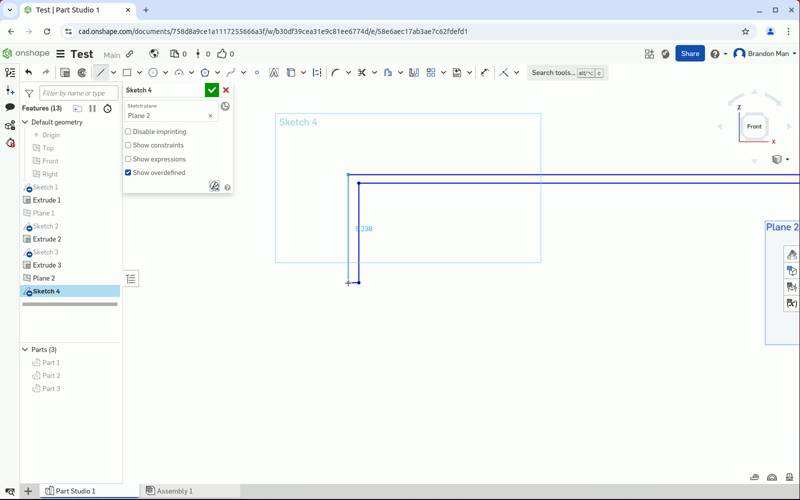
scroll(6)
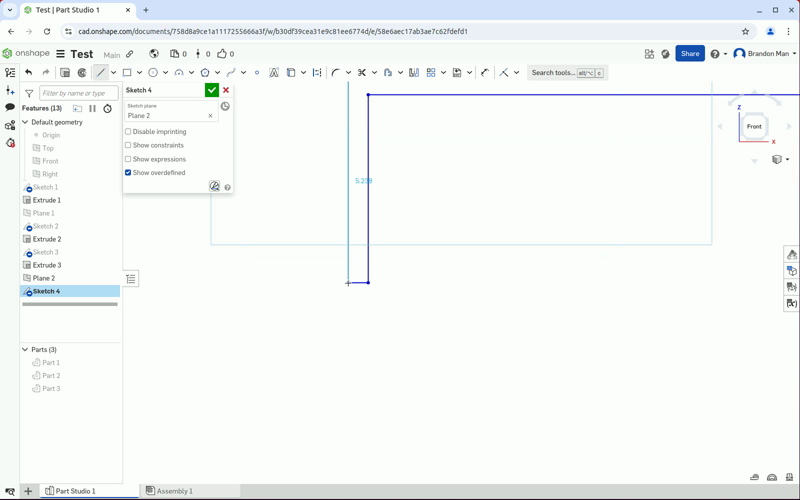
scroll(6)
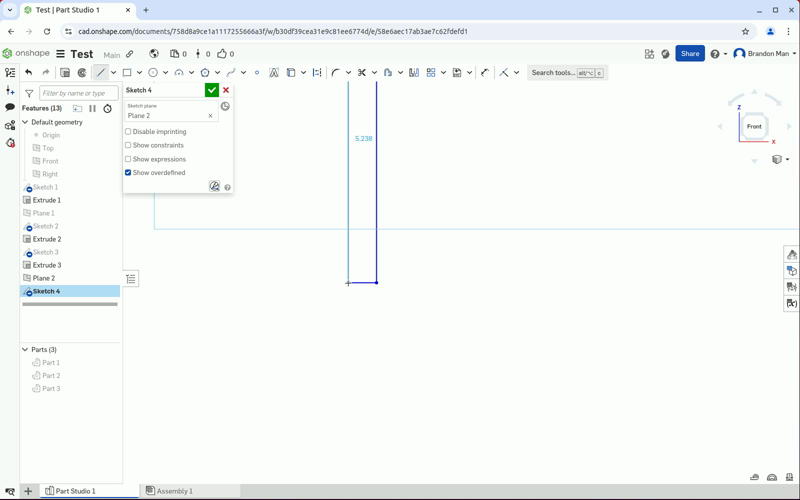
key_up(shift)
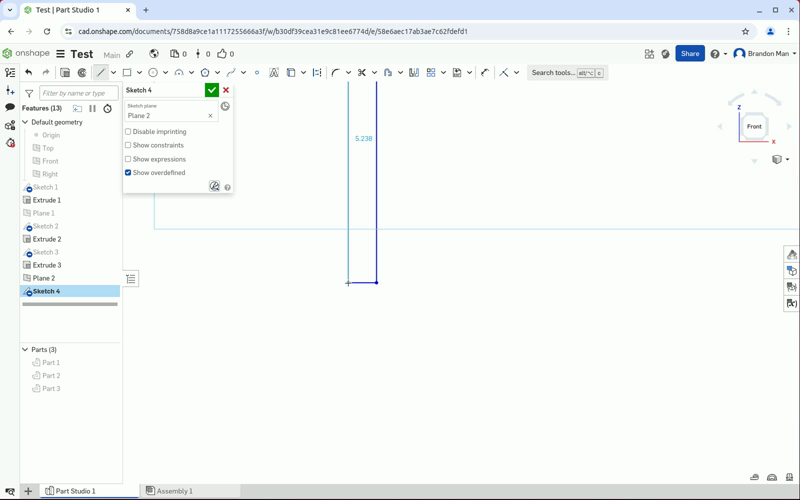
click(348, 282)
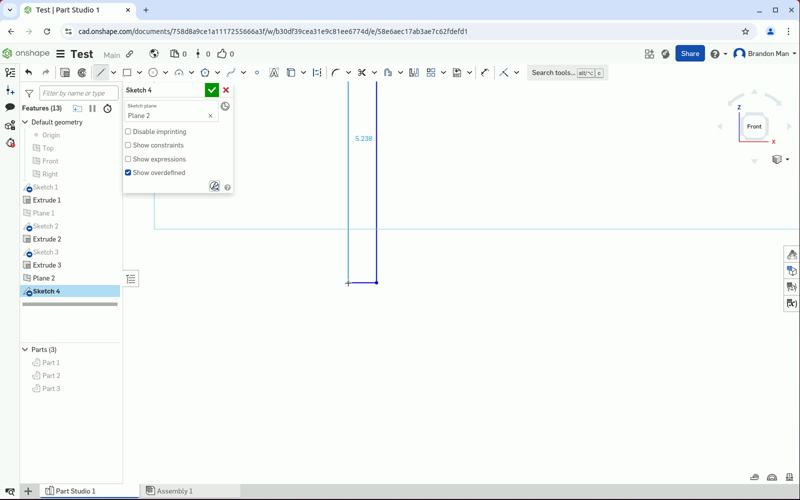
scroll(-6)
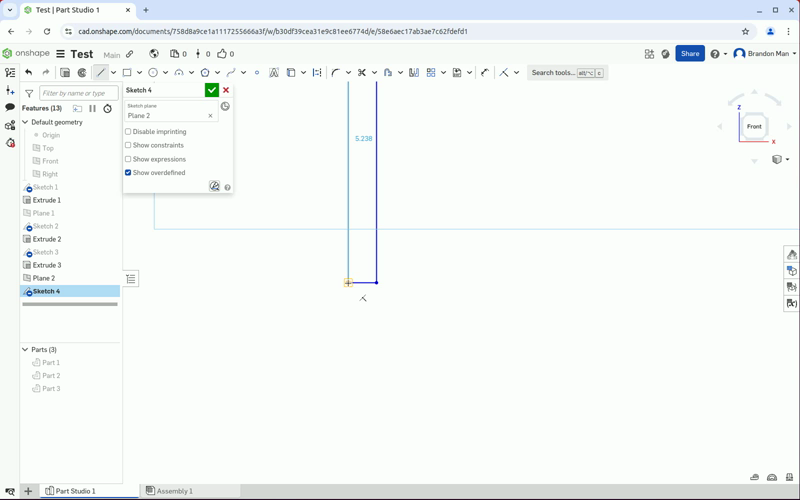
scroll(-6)
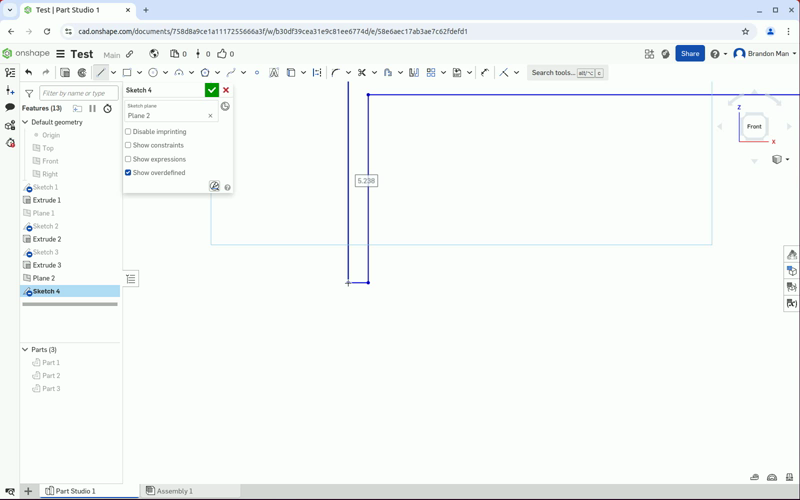
scroll(-6)
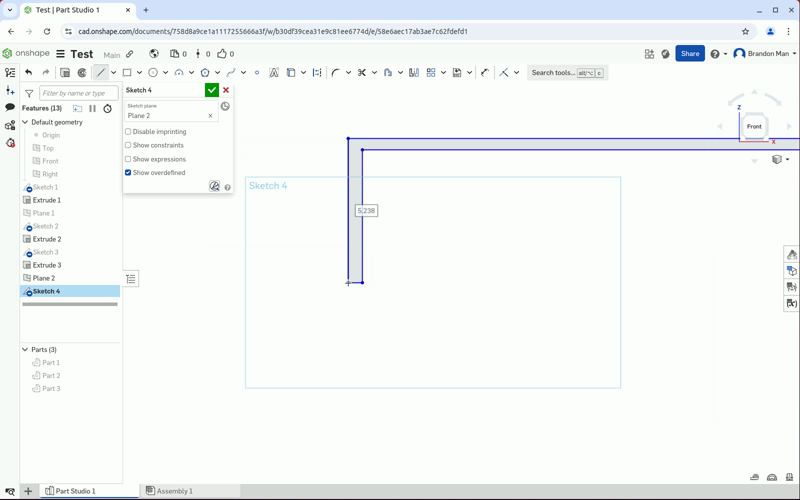
scroll(-6)
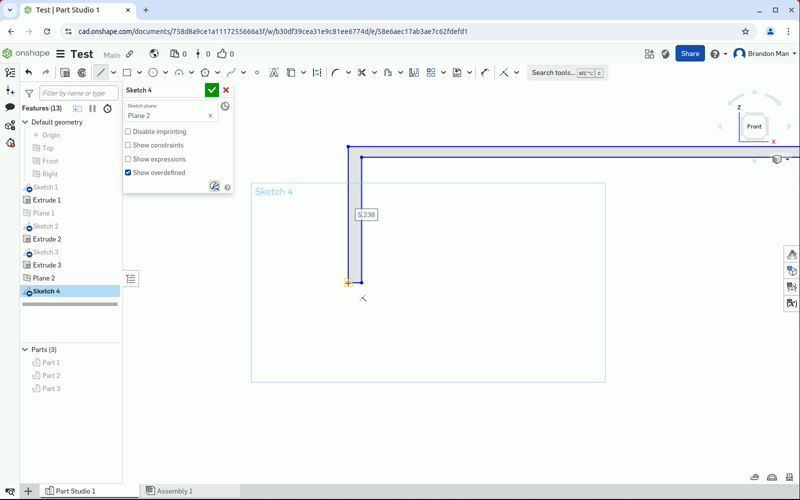
scroll(-6)
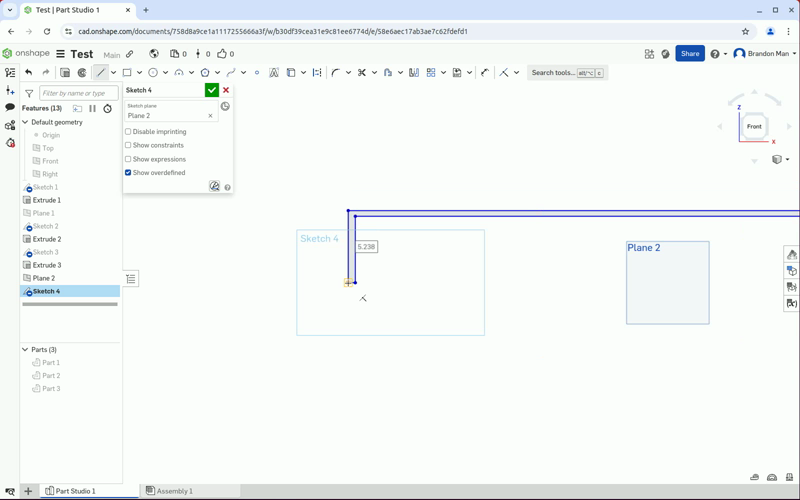
scroll(-6)
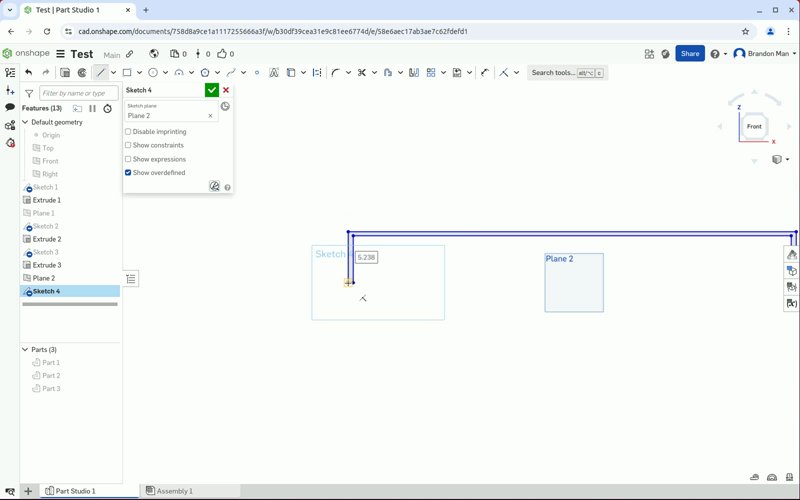
scroll(-6)
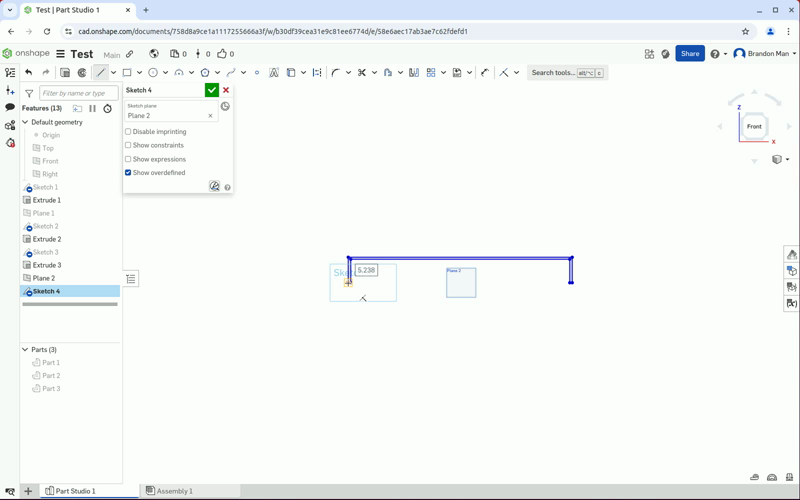
key(esc)
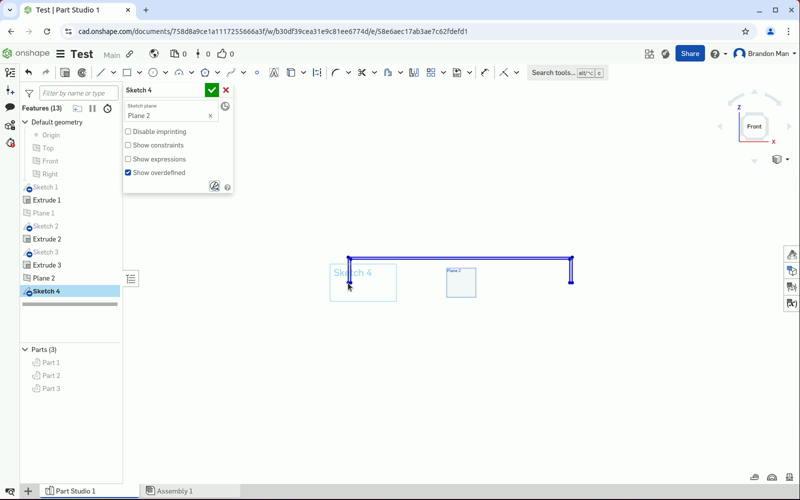
mouse_move(371, 257)
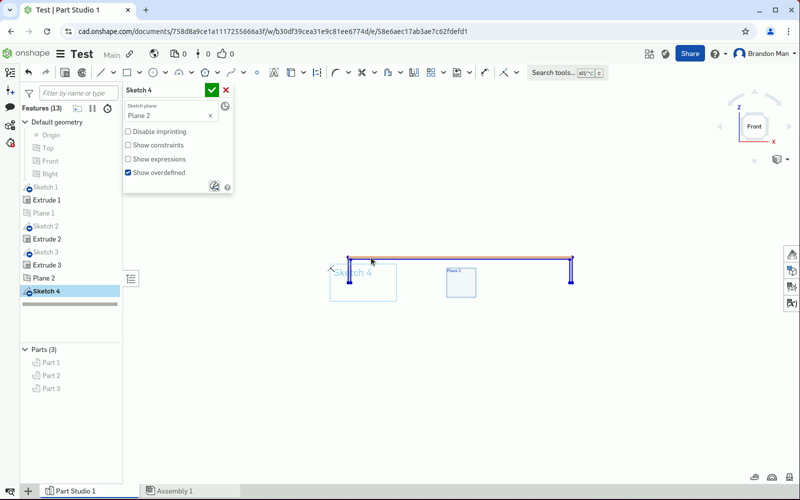
scroll(6)
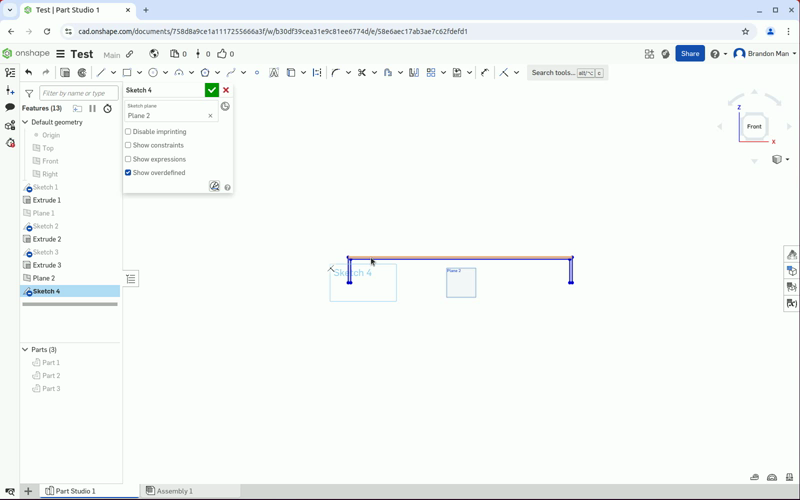
scroll(6)
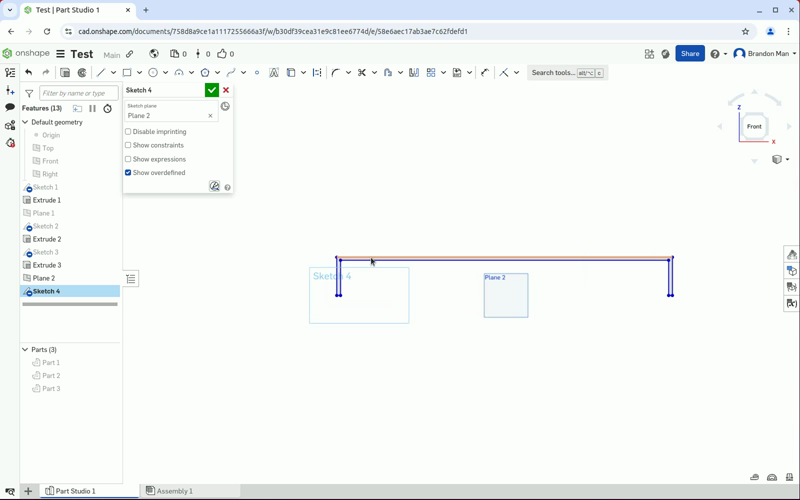
scroll(6)
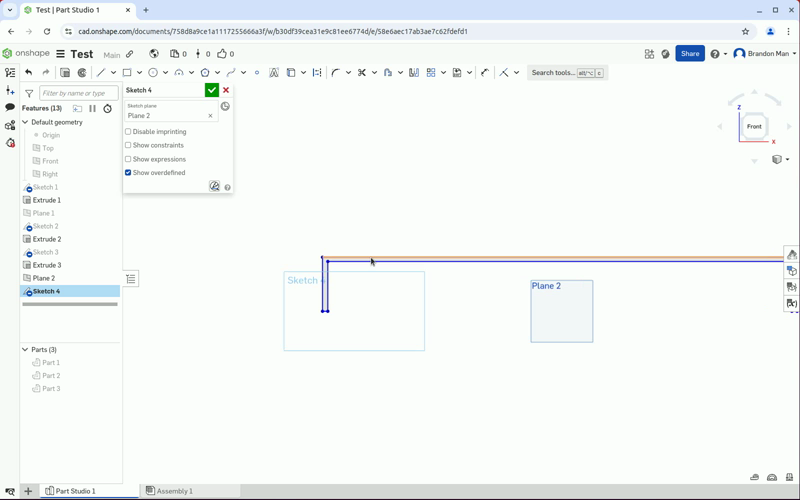
scroll(6)
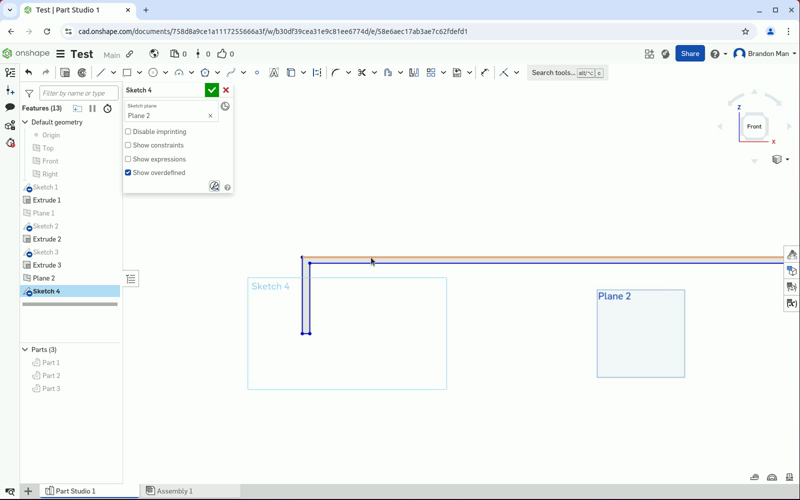
scroll(6)
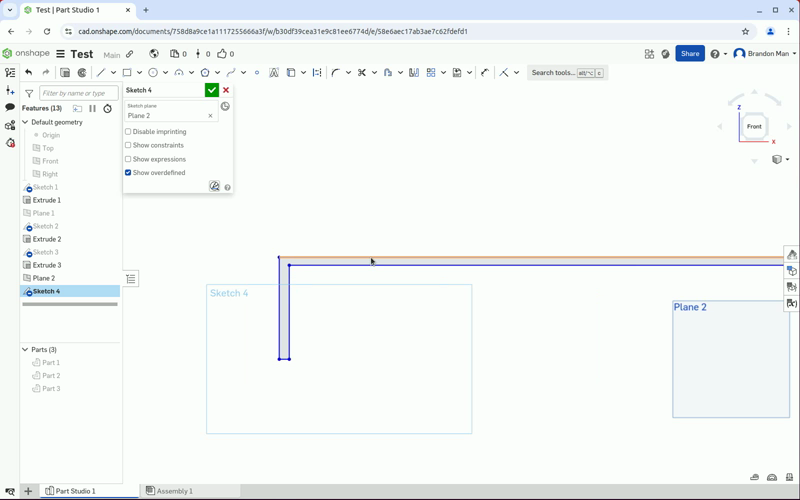
scroll(6)
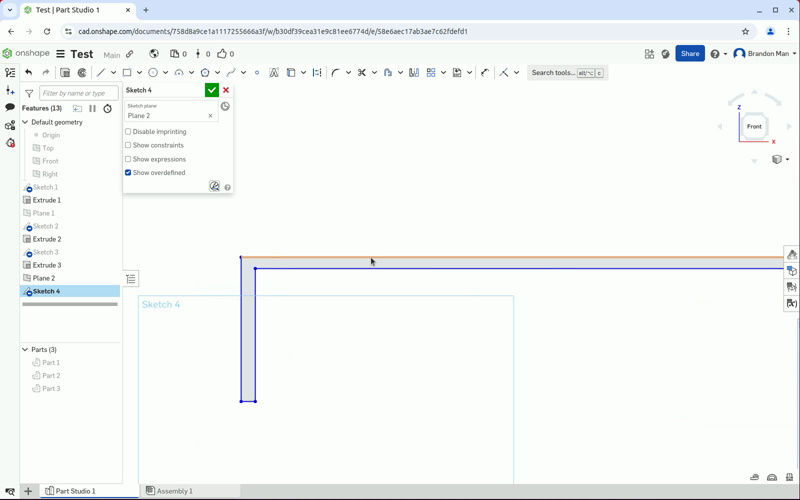
scroll(6)
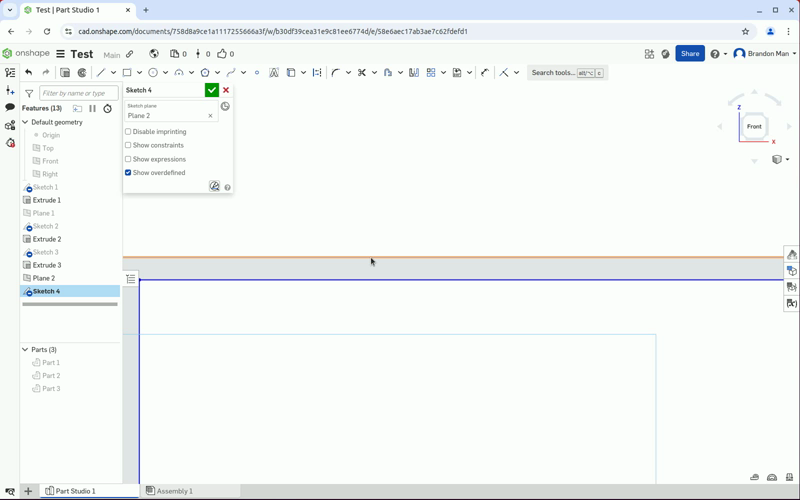
click(371, 257)
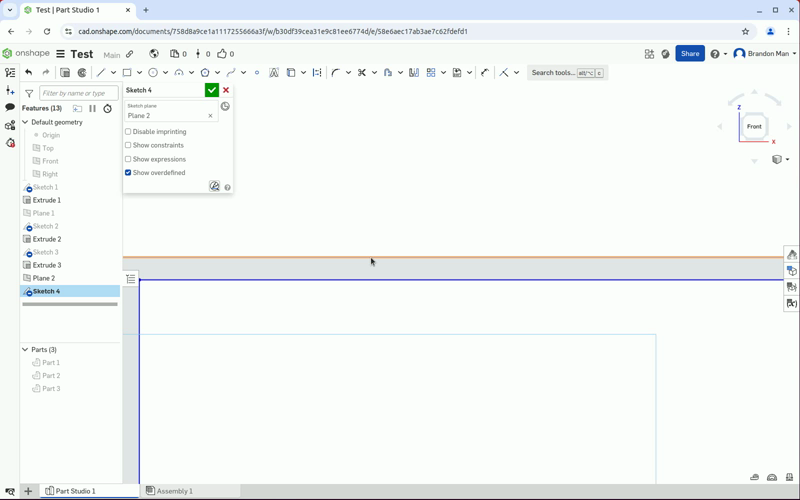
scroll(-6)
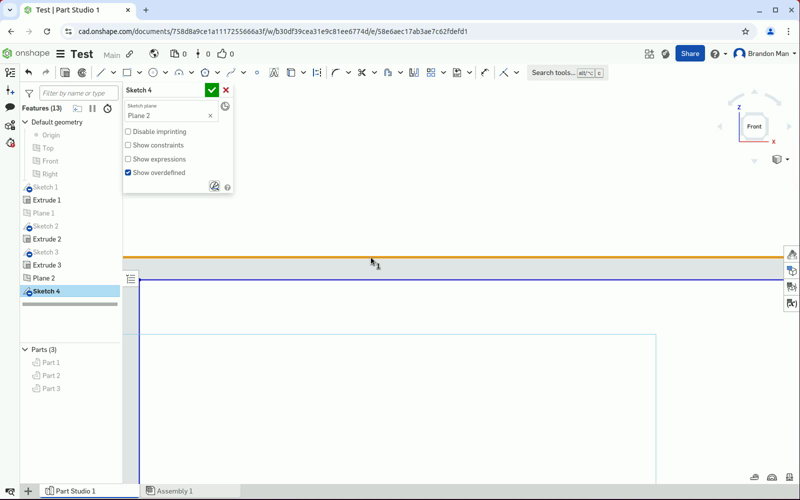
scroll(-6)
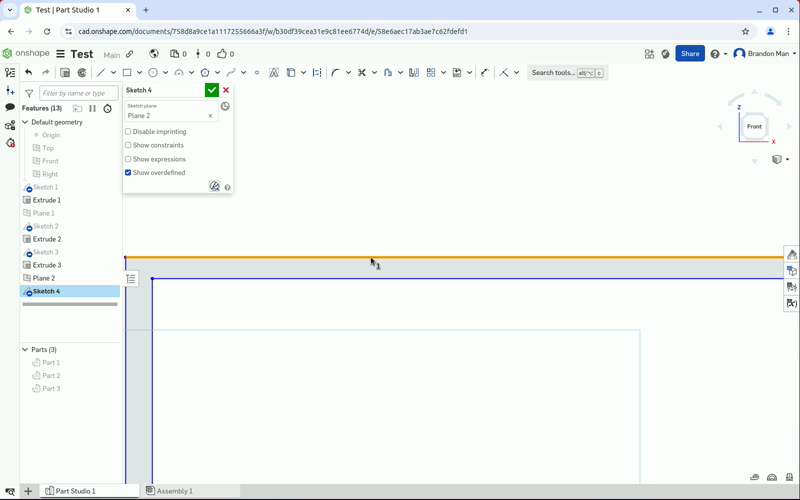
scroll(-6)
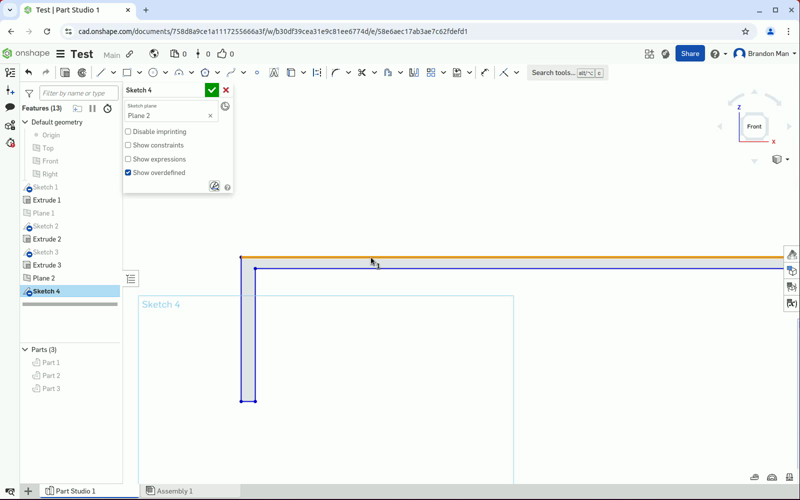
scroll(-6)
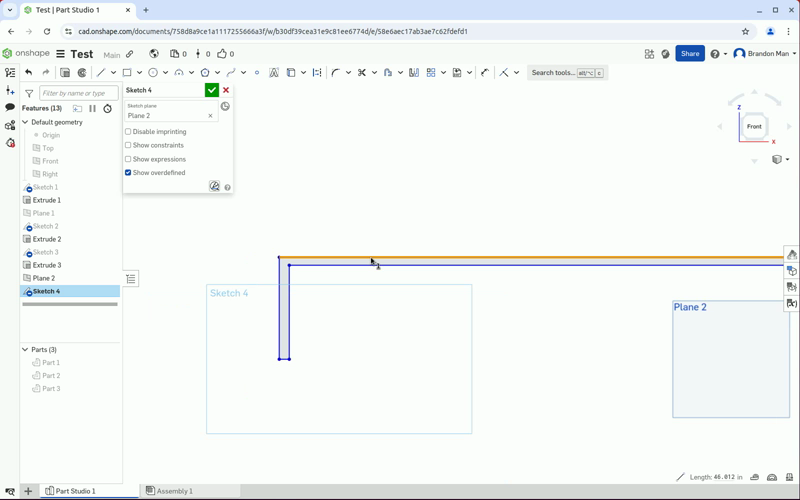
scroll(-6)
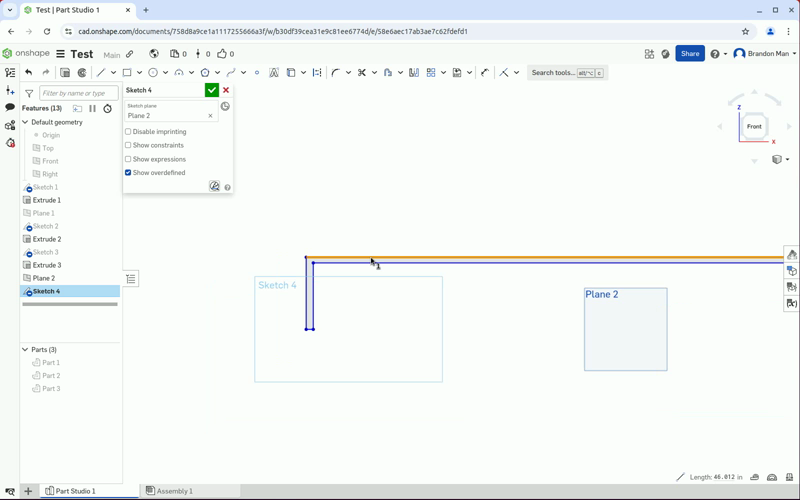
scroll(-6)
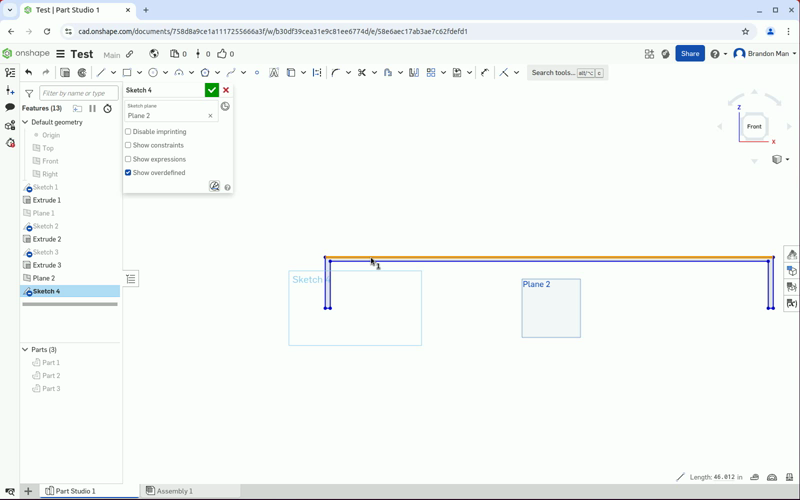
scroll(-6)
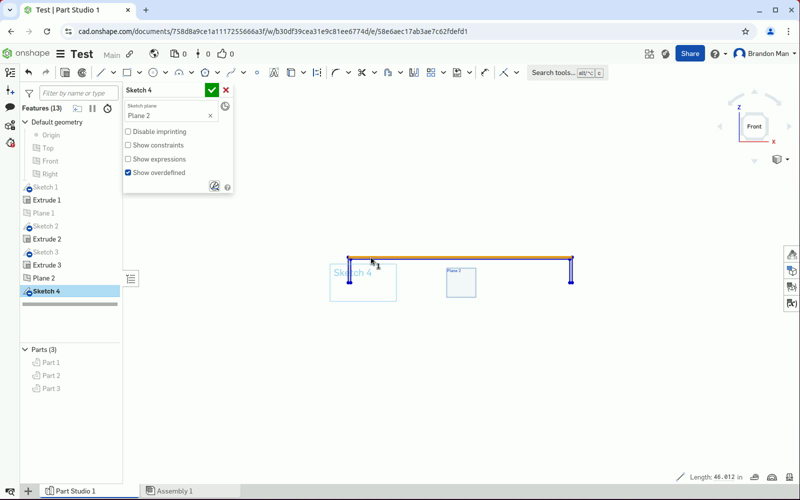
mouse_move(73, 352)
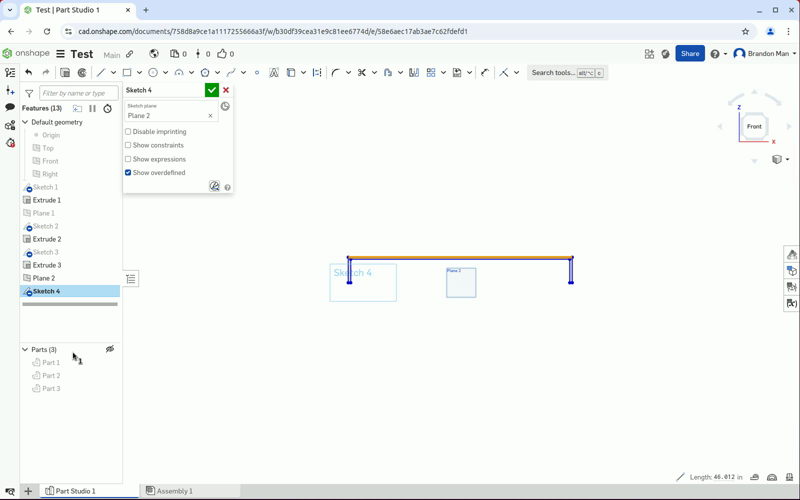
key(shift+y)
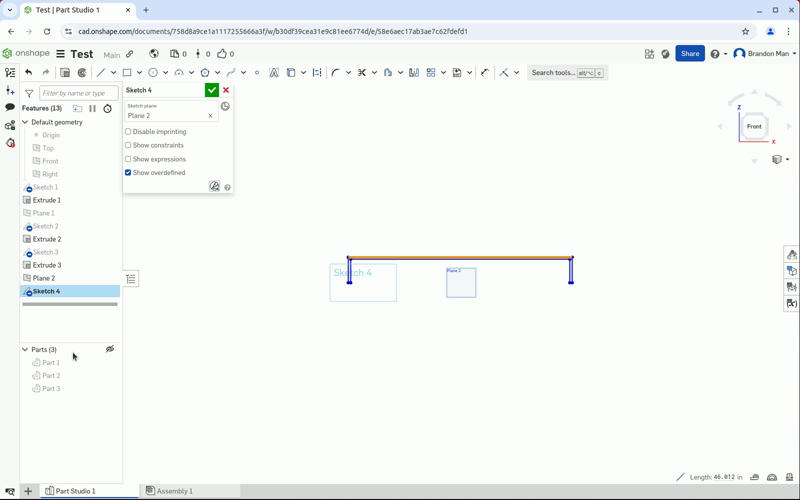
key(shift+e)
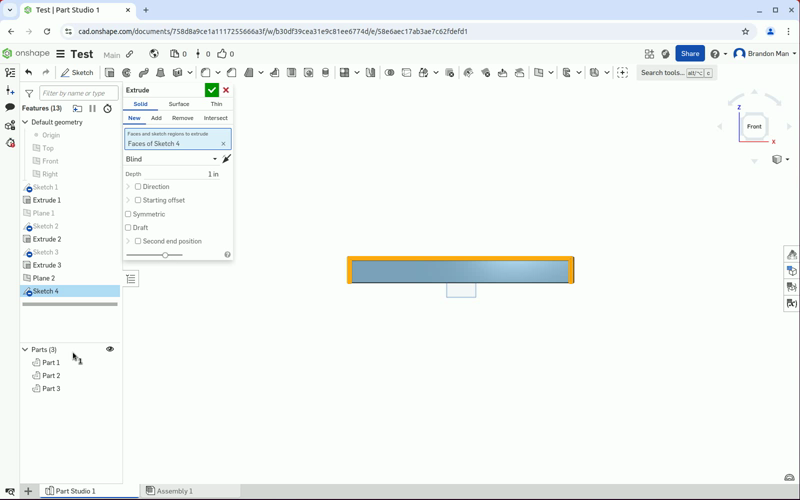
mouse_move(143, 106)
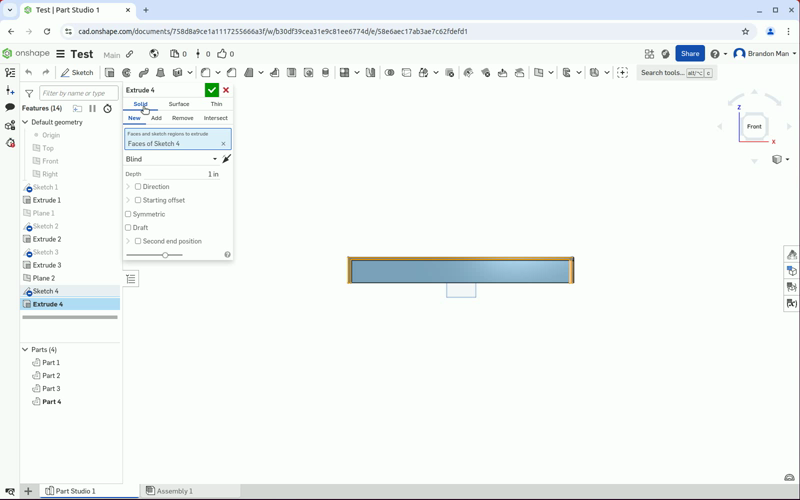
click(143, 106)
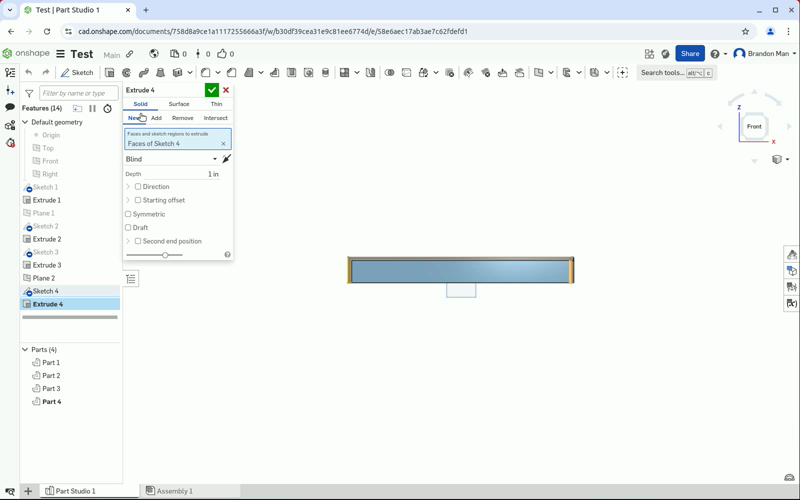
mouse_move(137, 120)
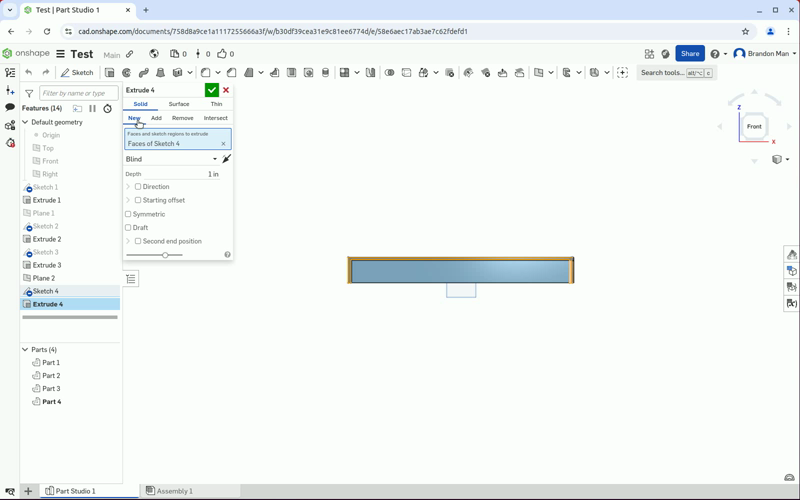
click(137, 120)
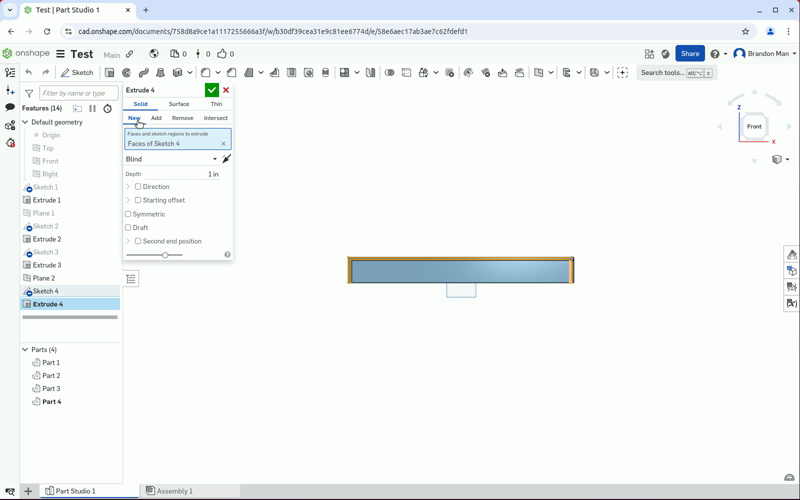
key(tab, 4)
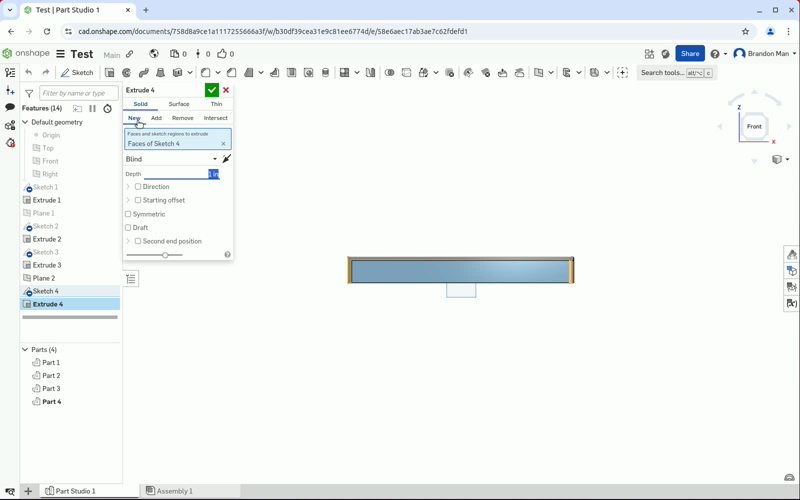
text(0.722)
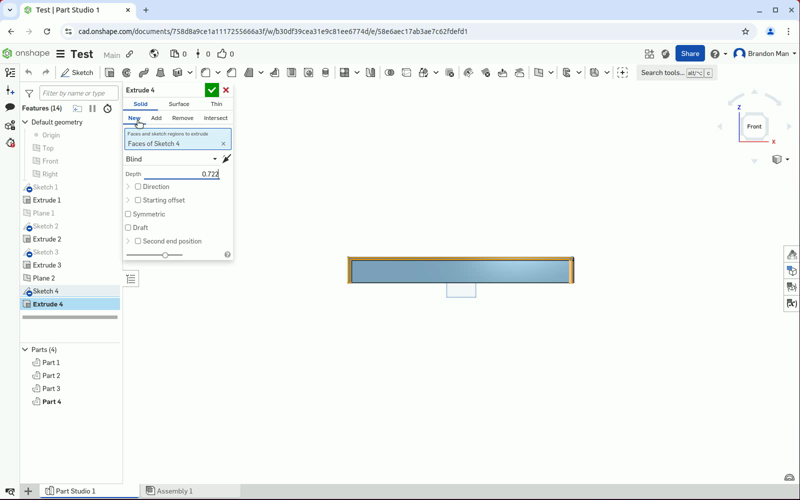
key(enter)
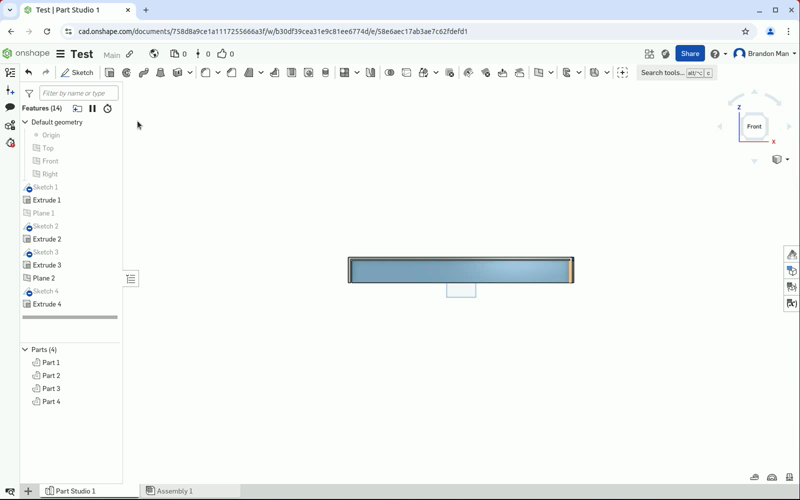
key(shift+h)
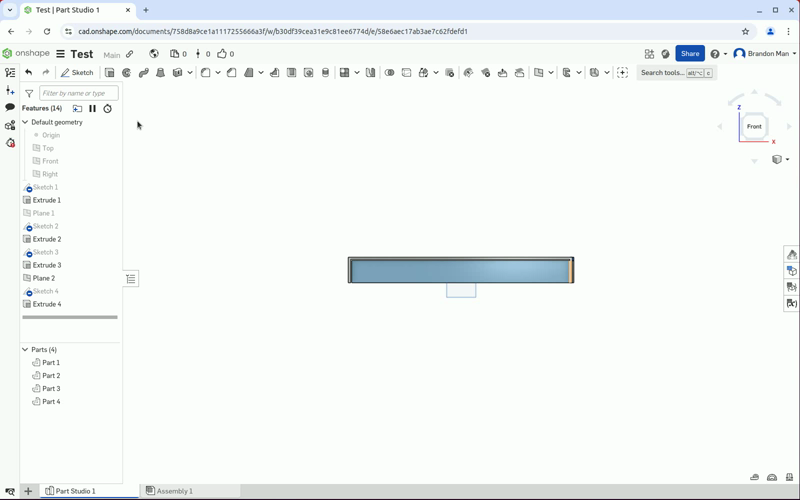
key(shift+h)
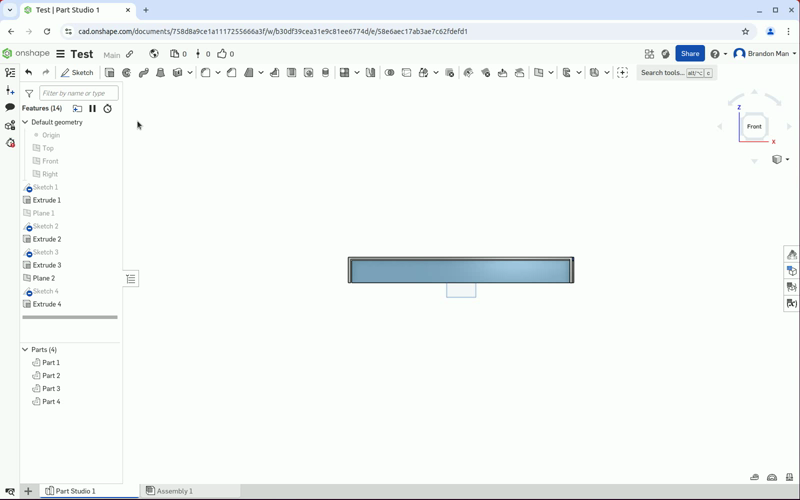
mouse_move(73, 189)
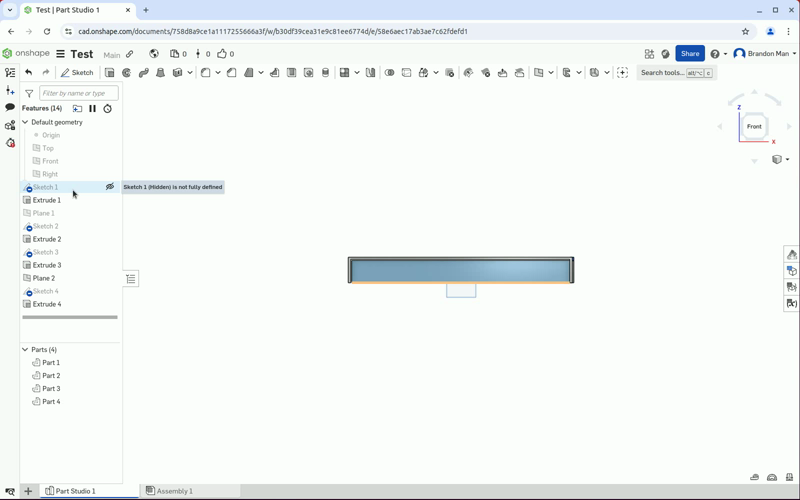
click(73, 189)
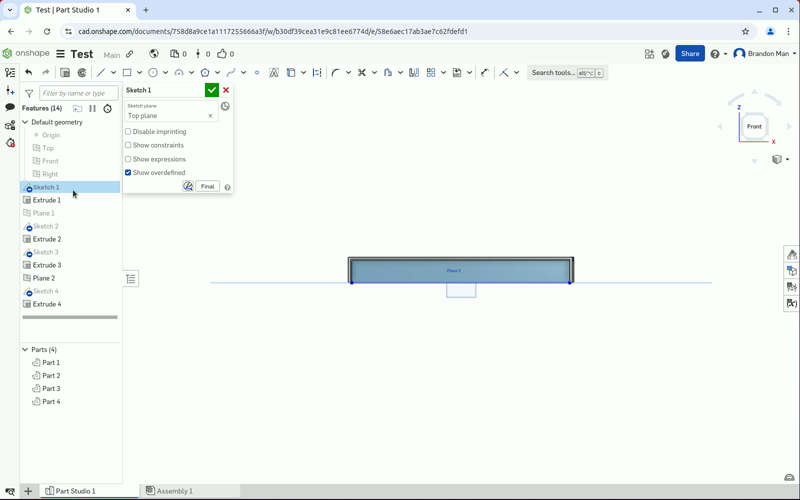
mouse_move(229, 92)
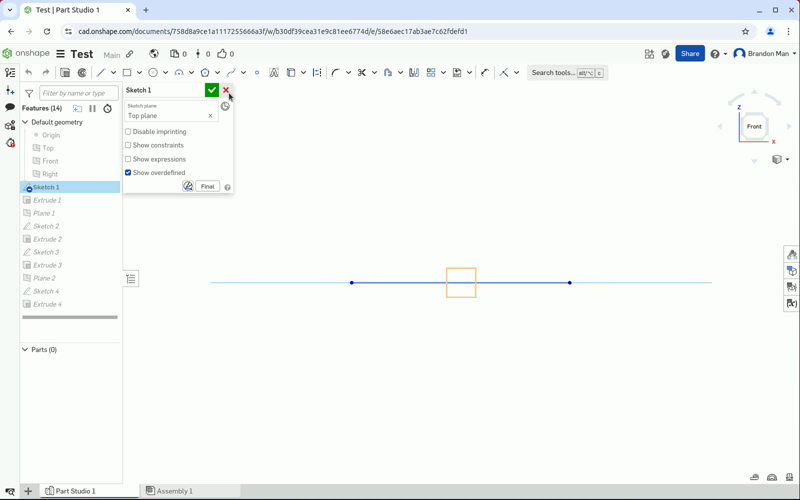
click(229, 92)
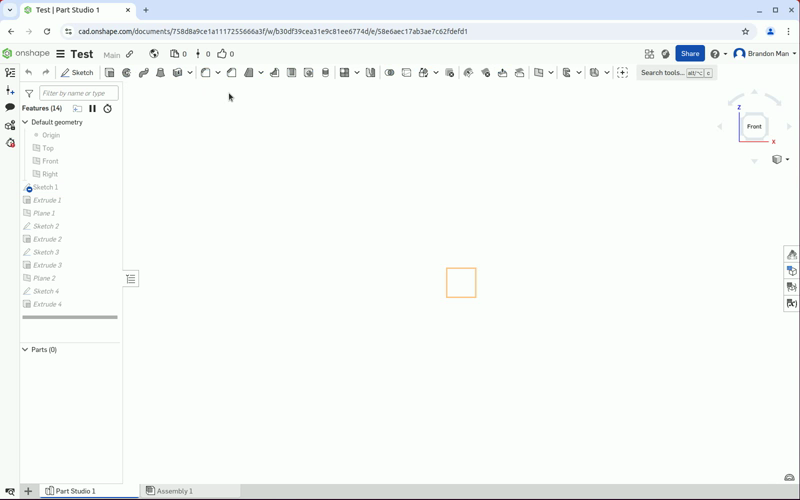
key(shift+s)
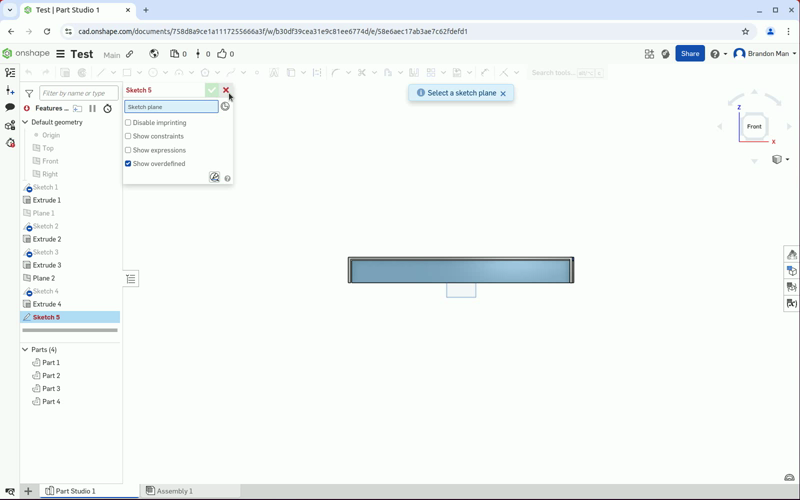
mouse_move(73, 280)
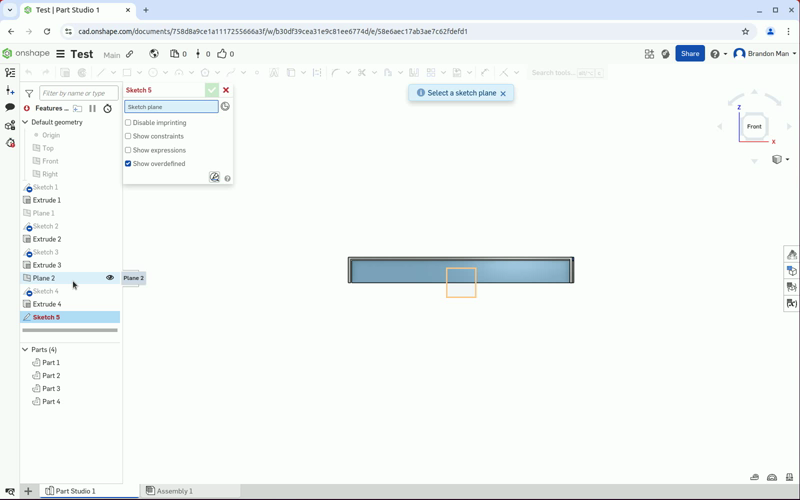
click(73, 280)
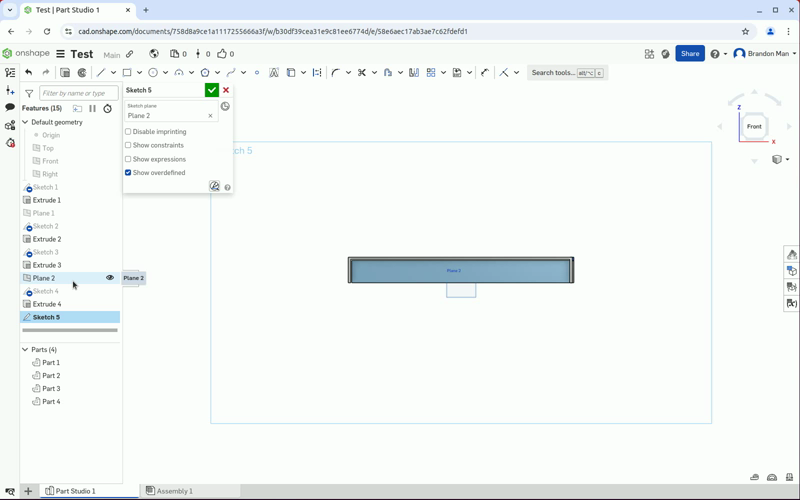
mouse_move(73, 352)
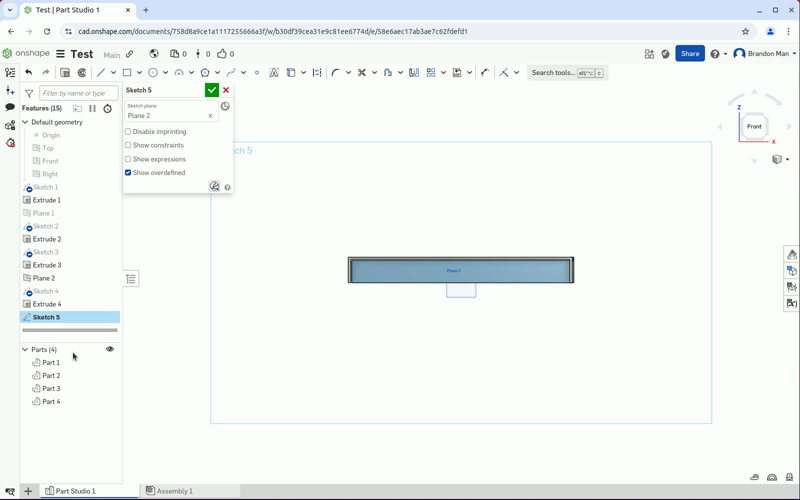
key(y)
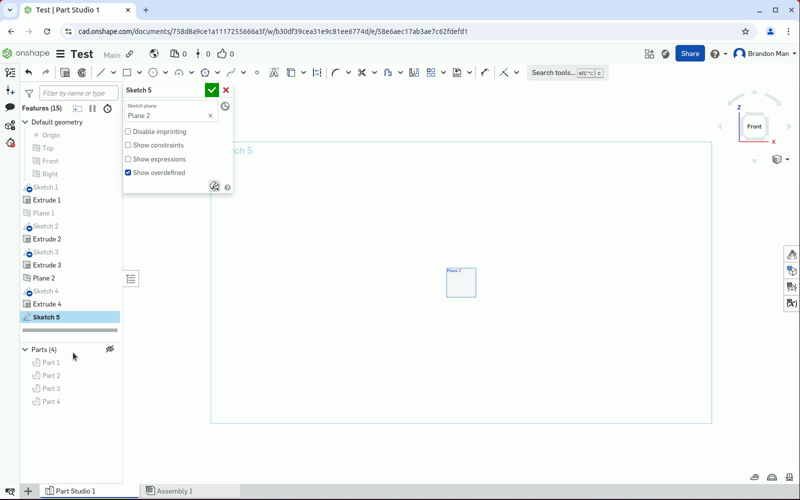
key(l)
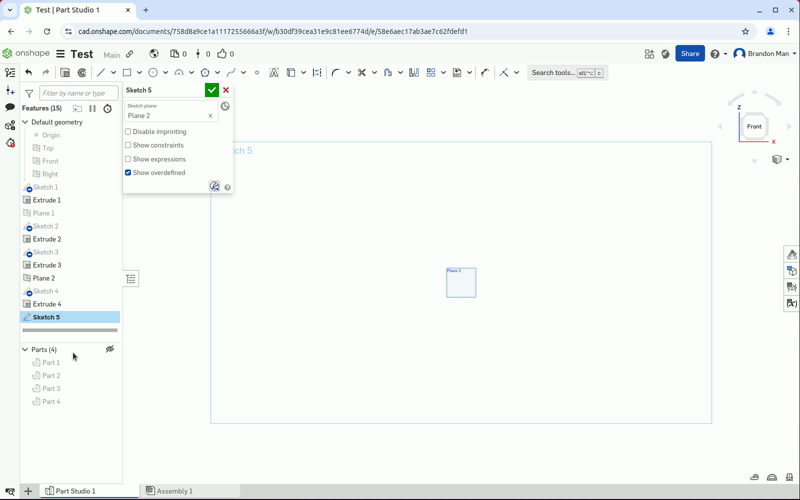
key_down(shift)
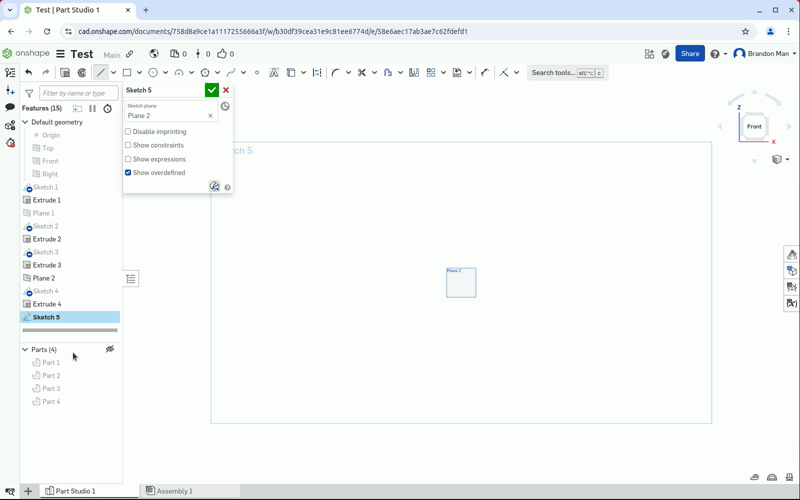
mouse_move(351, 282)
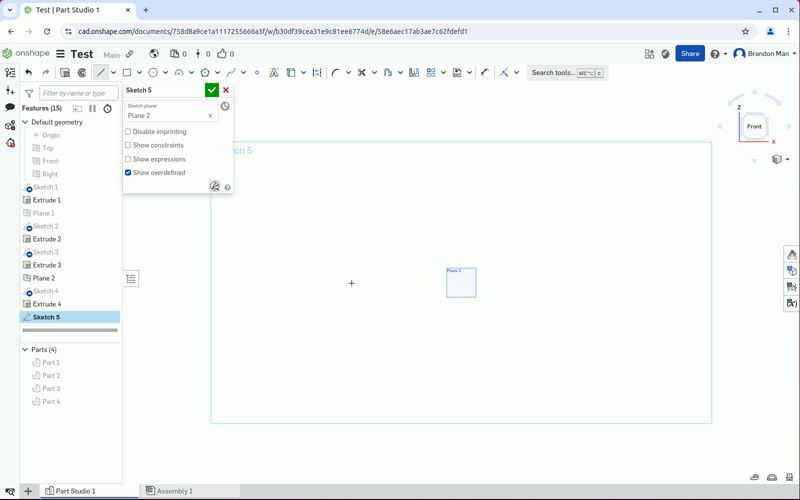
click(351, 282)
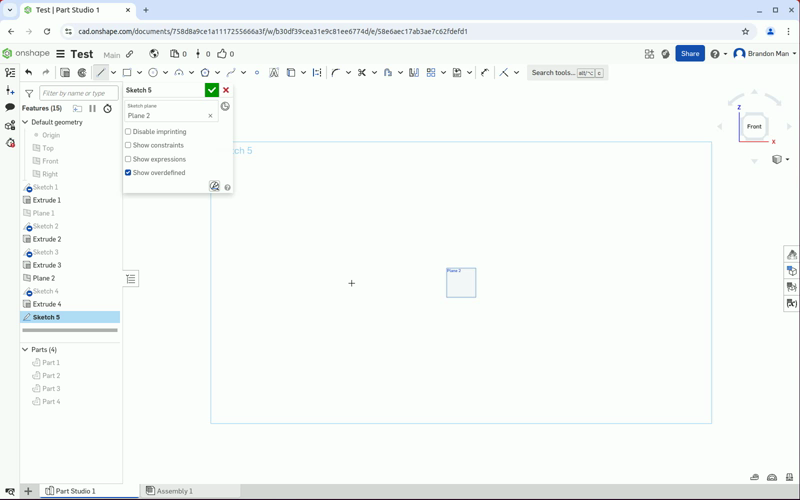
key_up(shift)
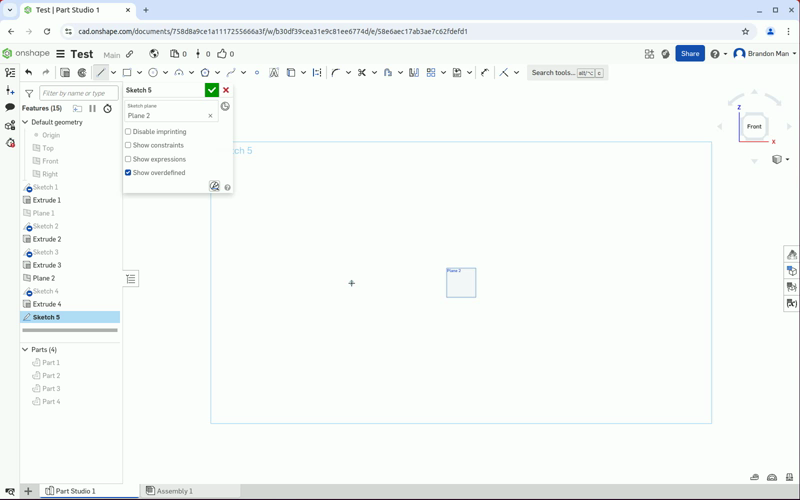
key_down(shift)
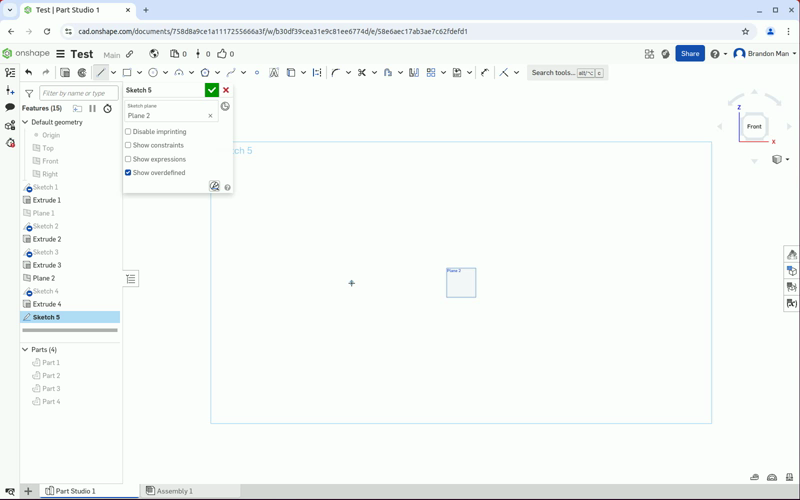
mouse_move(569, 282)
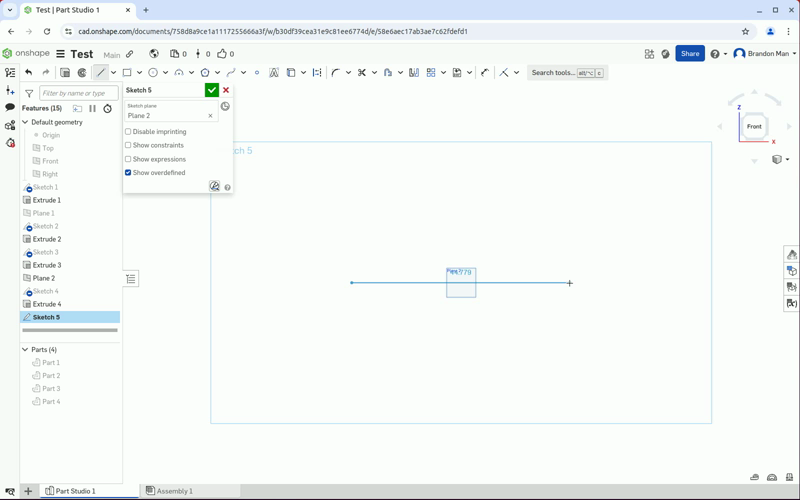
click(569, 282)
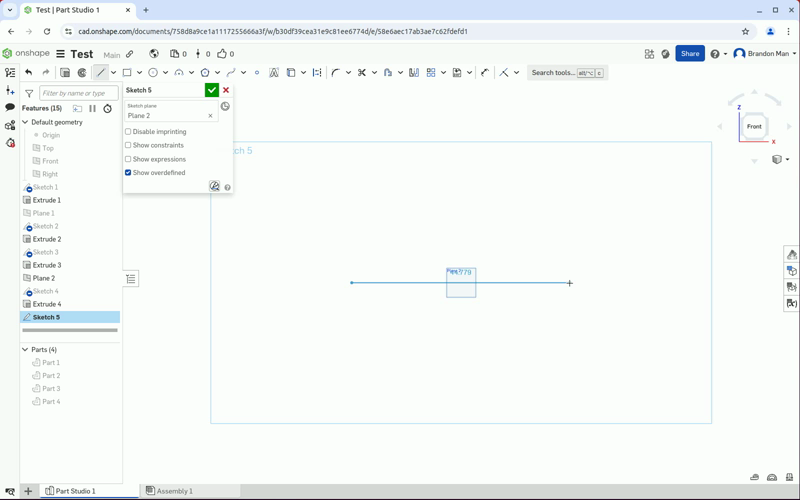
key_up(shift)
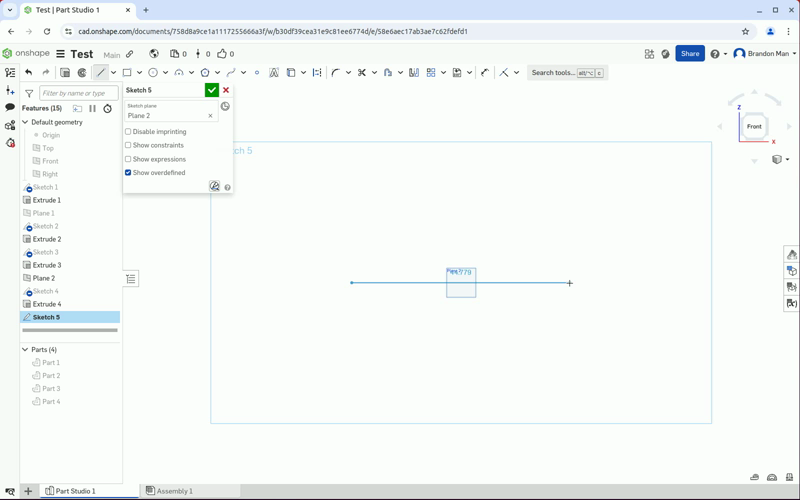
key_down(shift)
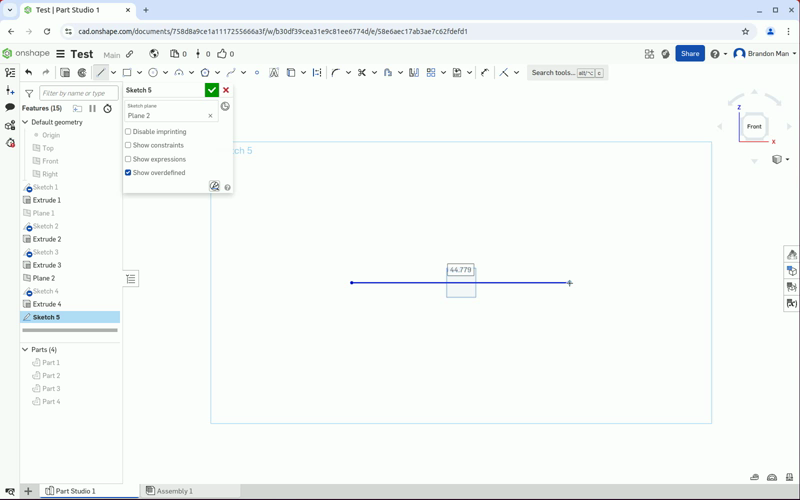
mouse_move(589, 282)
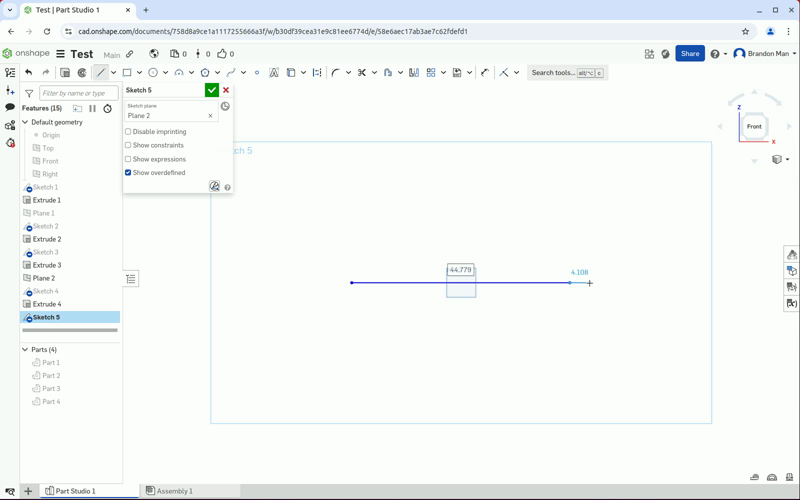
mouse_move(569, 260)
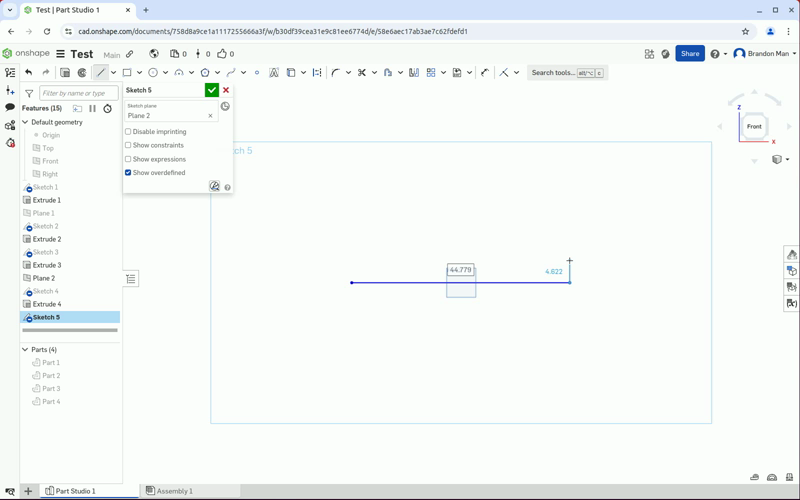
click(569, 260)
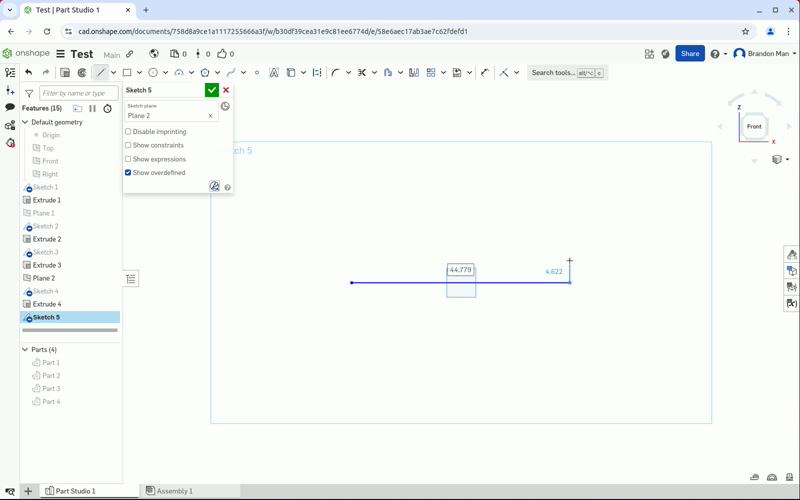
key_up(shift)
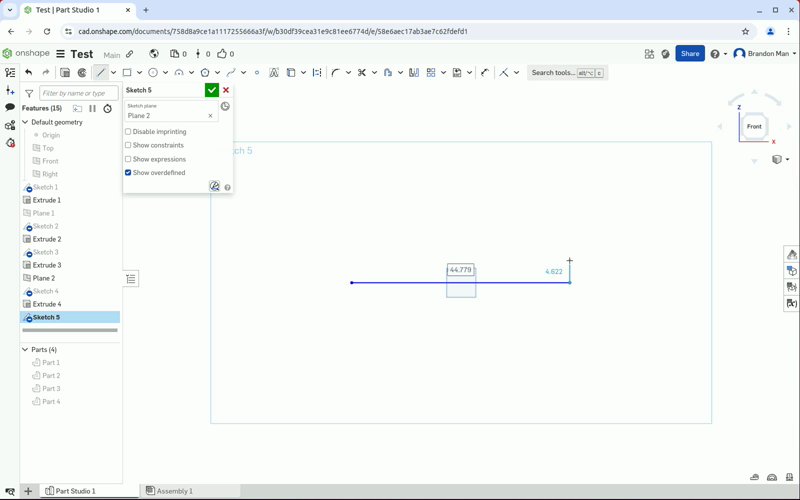
key_down(shift)
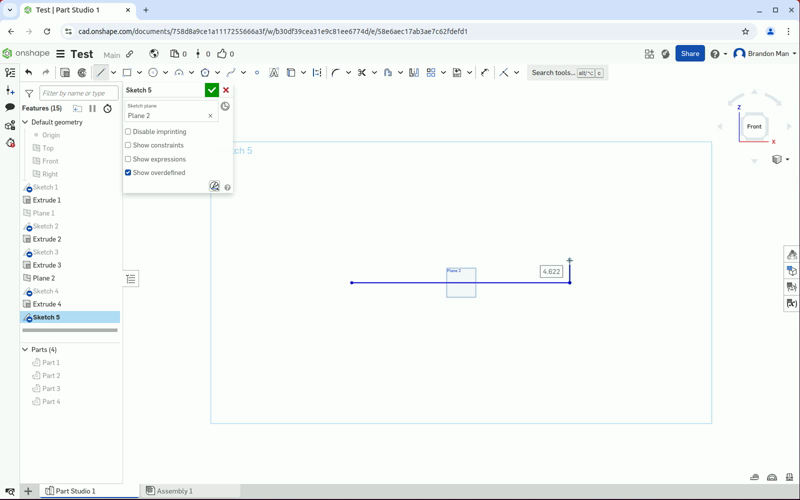
mouse_move(351, 260)
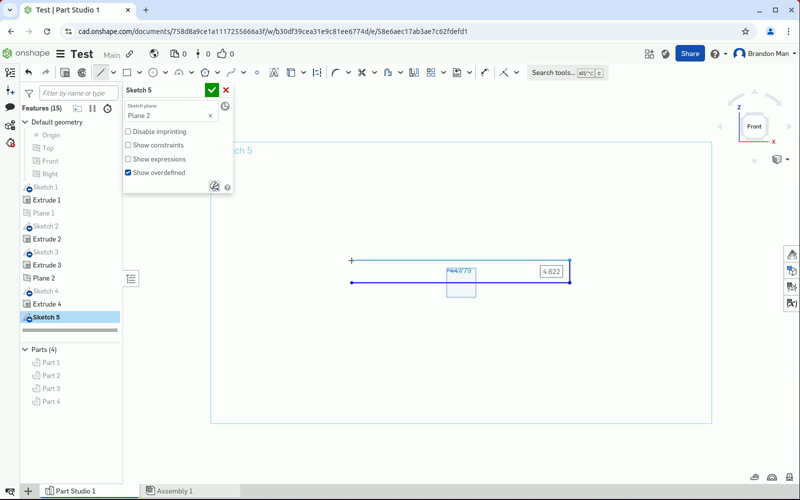
click(351, 260)
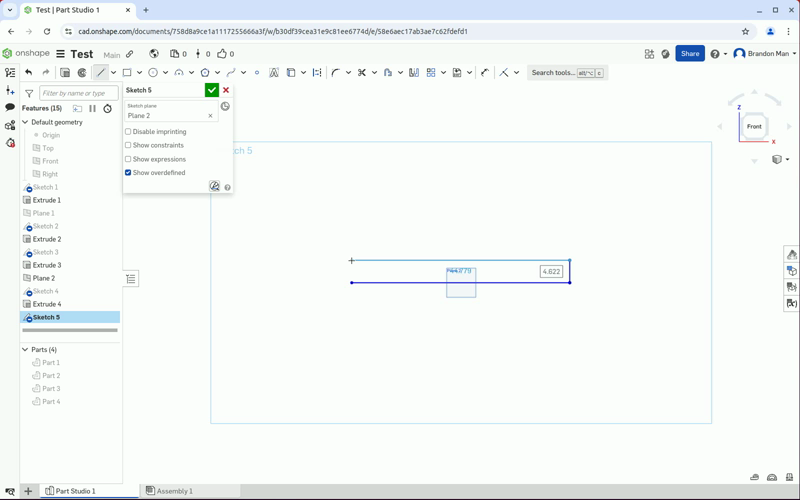
key_up(shift)
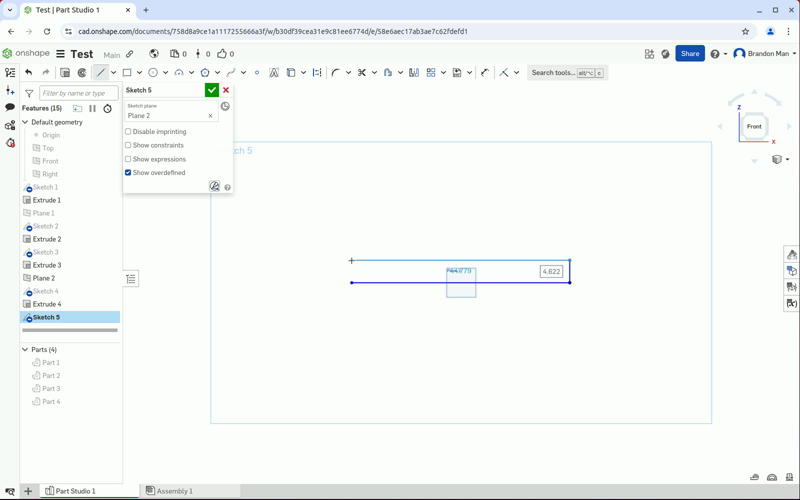
mouse_move(381, 260)
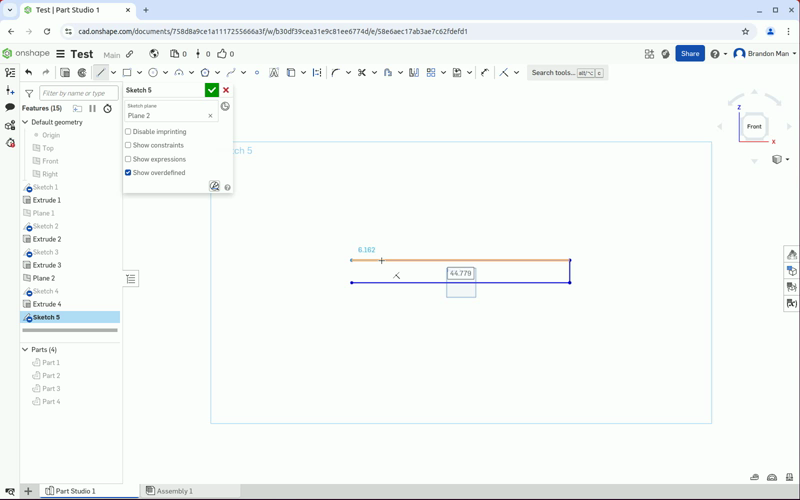
key_down(shift)
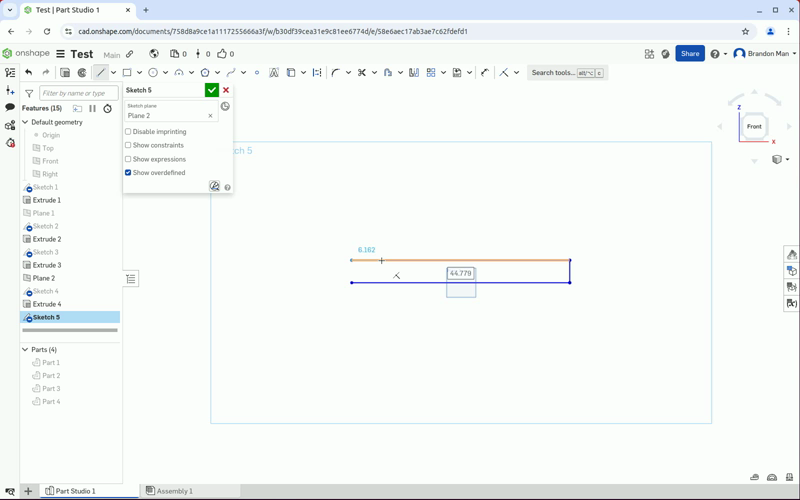
mouse_move(351, 282)
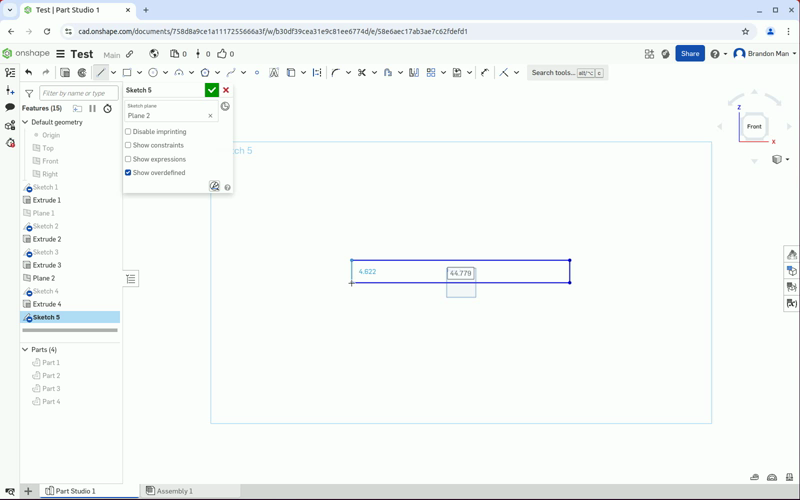
key_up(shift)
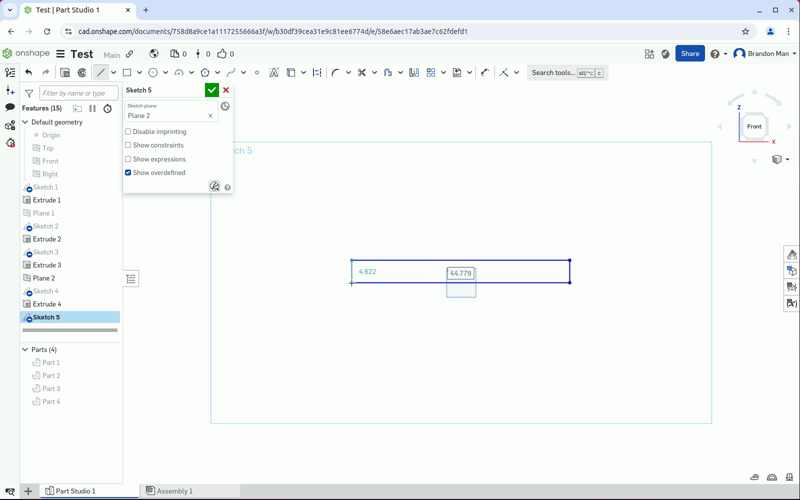
click(351, 282)
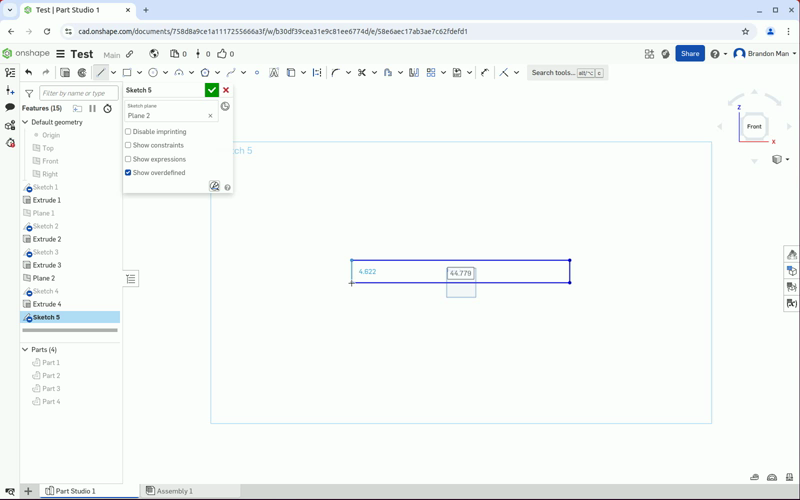
key(esc)
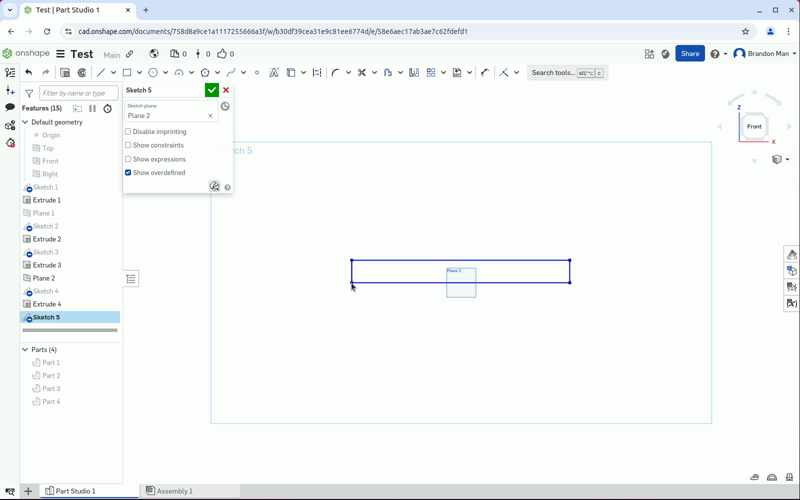
mouse_move(524, 265)
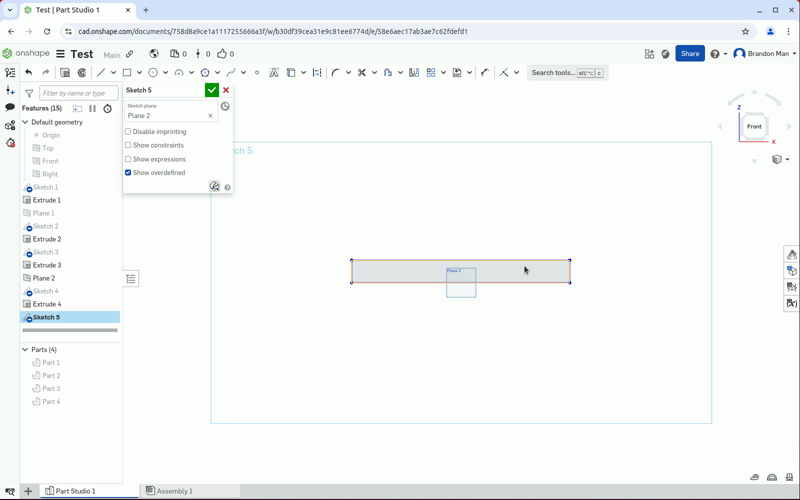
click(524, 265)
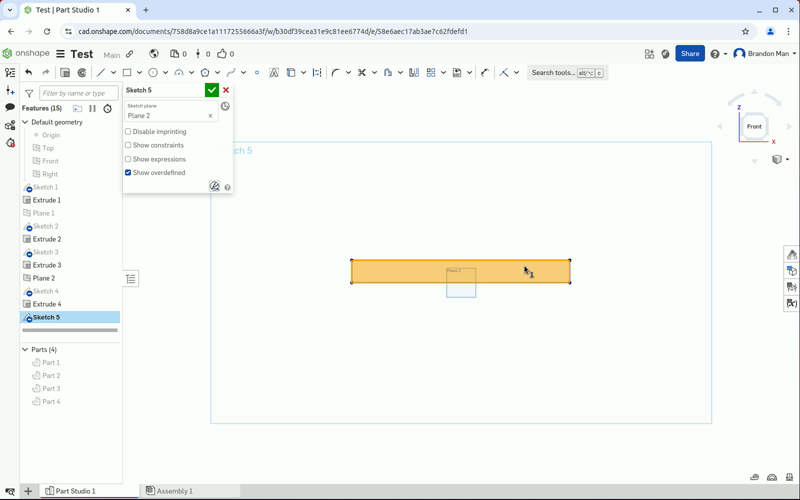
mouse_move(73, 352)
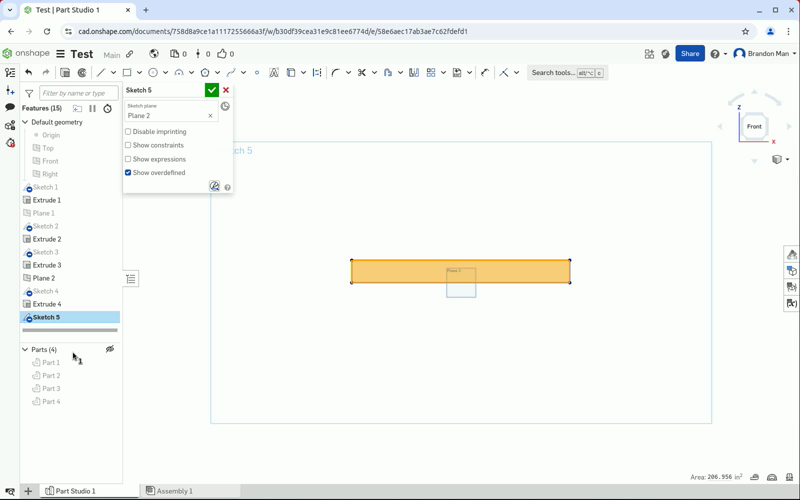
key(shift+y)
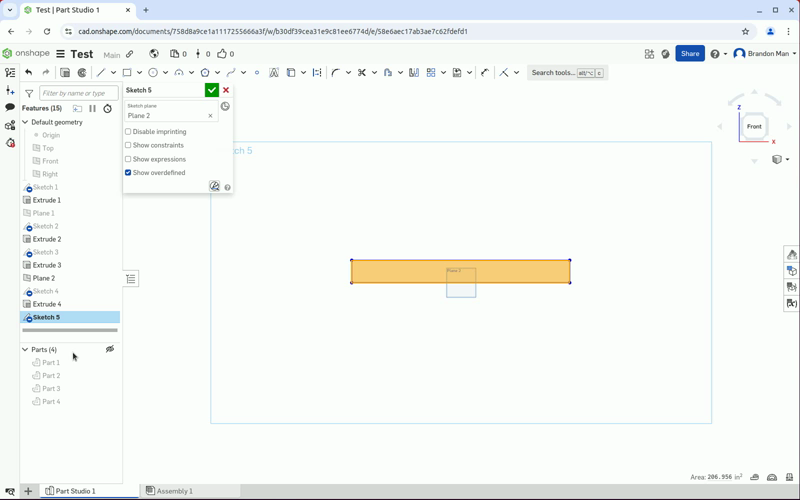
key(shift+e)
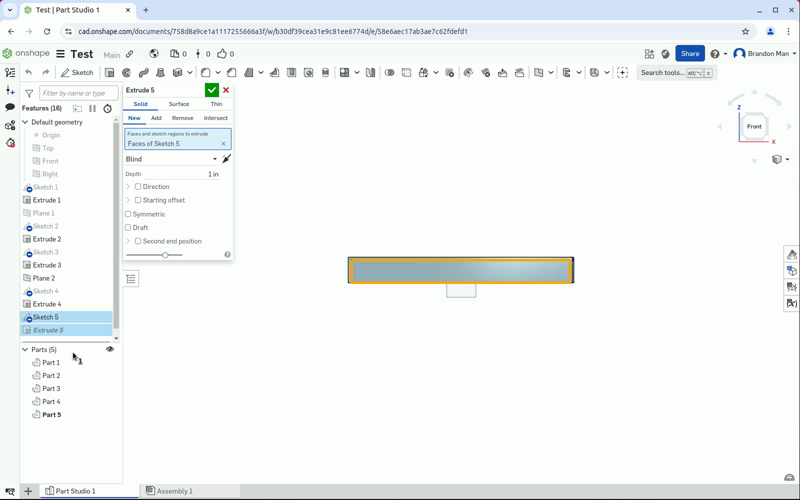
mouse_move(143, 106)
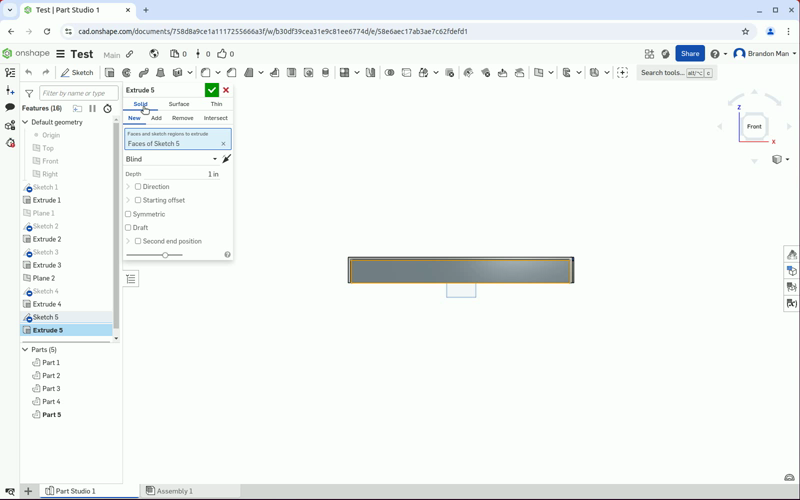
click(143, 106)
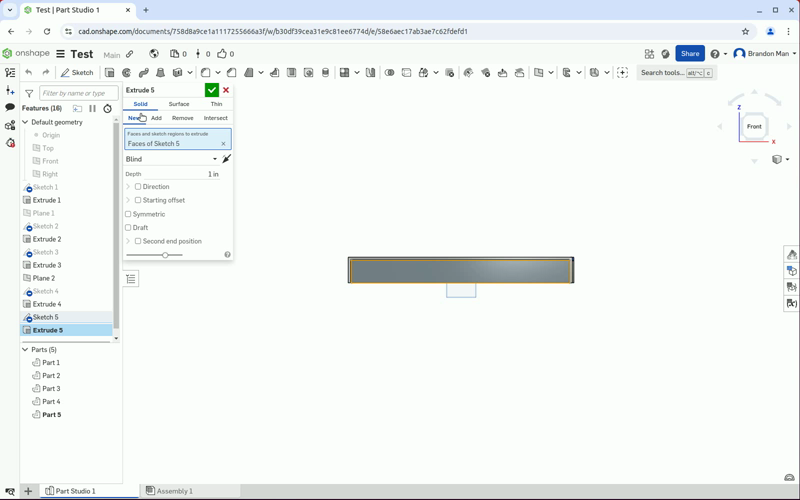
mouse_move(137, 120)
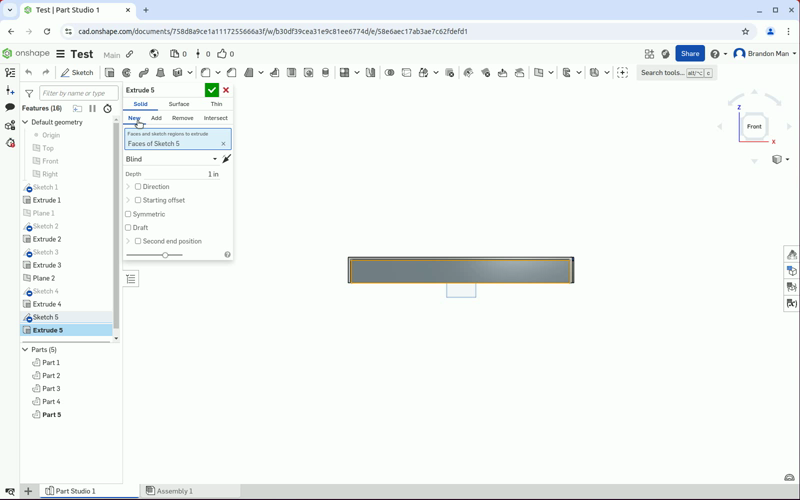
click(137, 120)
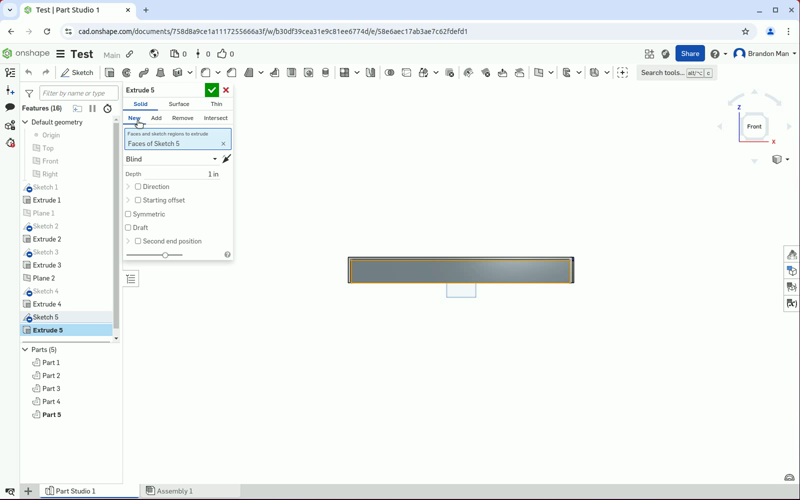
key(tab, 4)
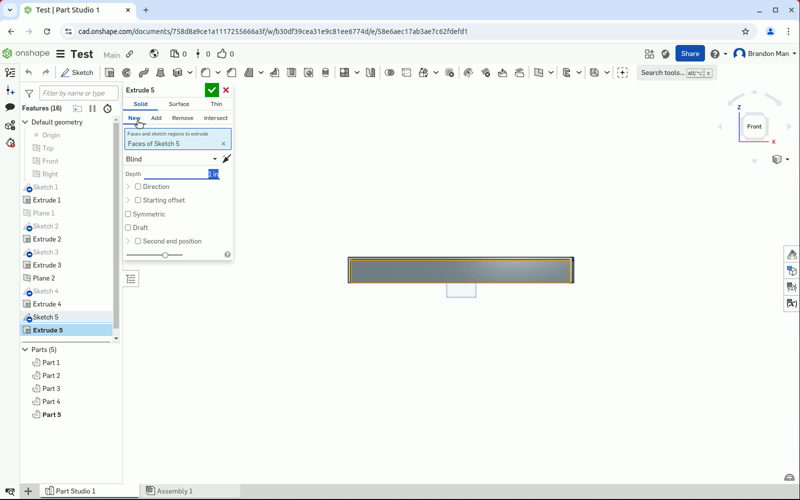
text(0.722)
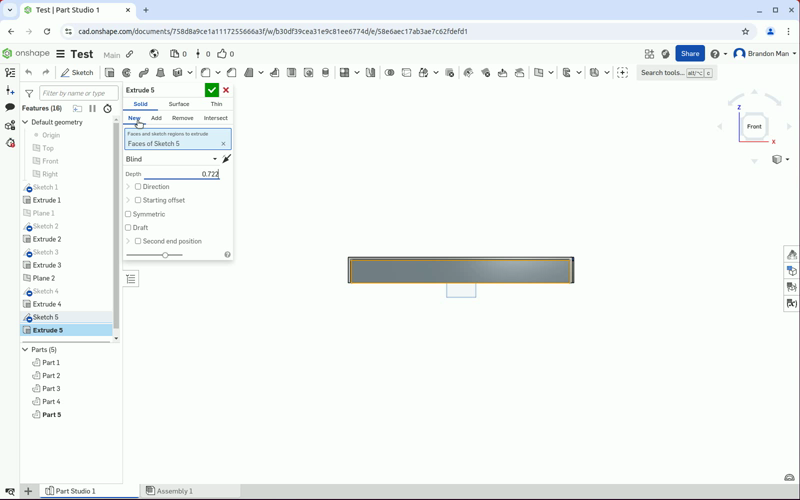
key(enter)
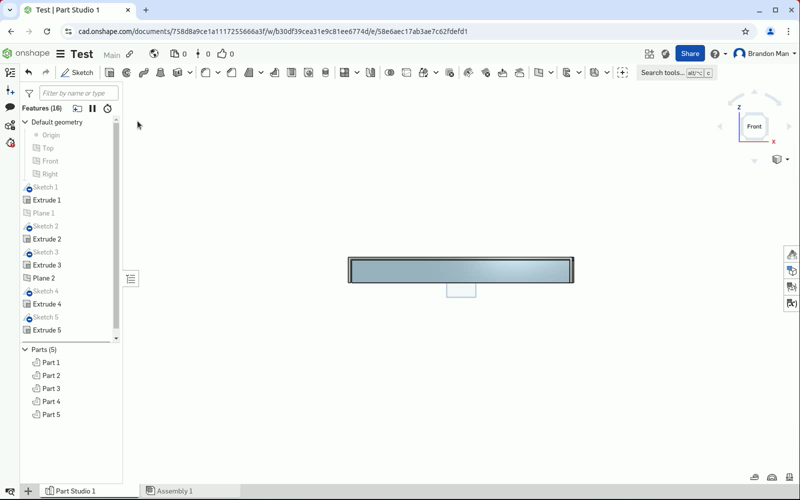
key(shift+h)
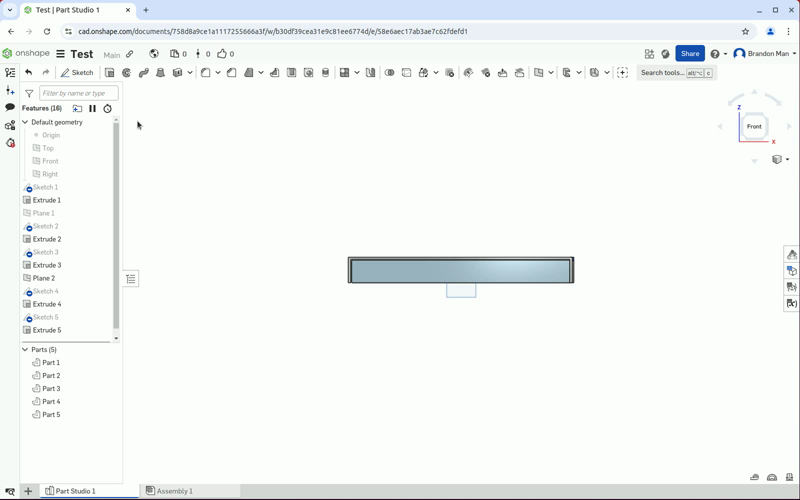
key(shift+h)
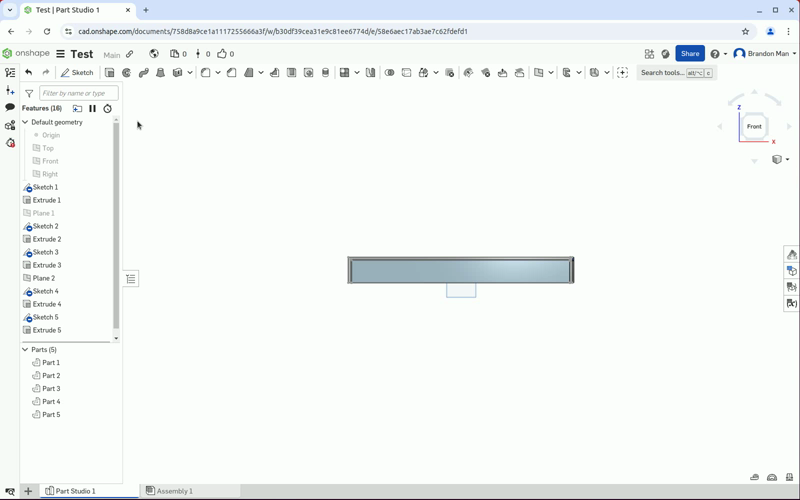
key(shift+7)
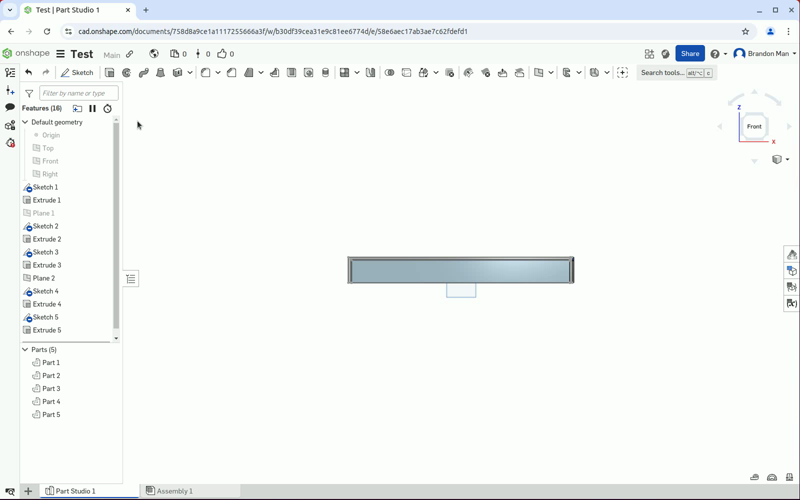
key(left, 2)
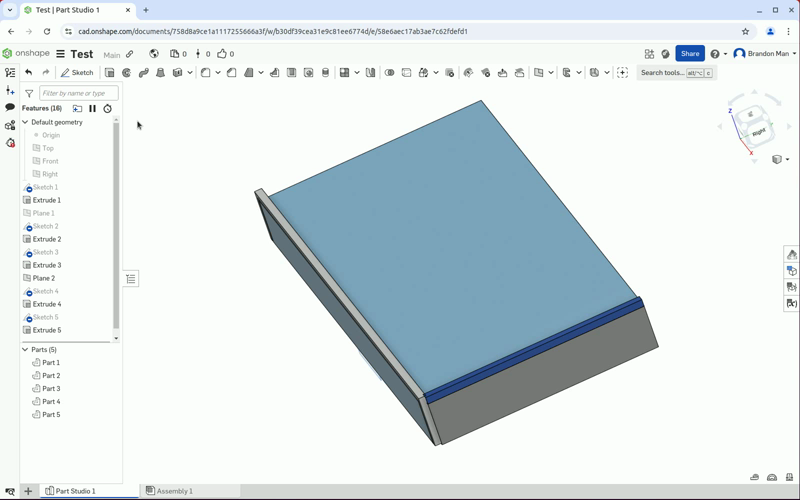
key(down, 2)
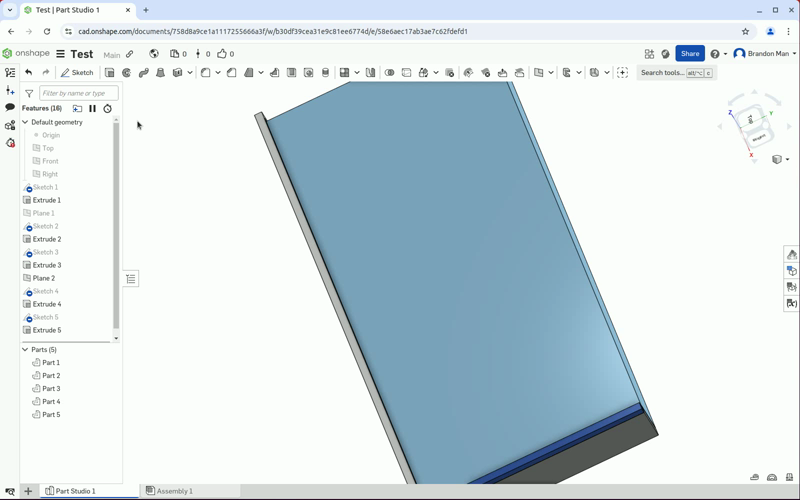
key(up, 2)
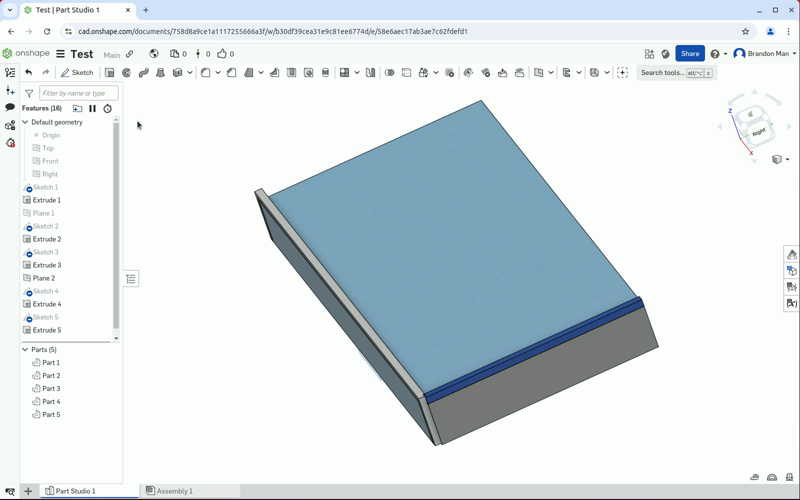
key(right, 2)
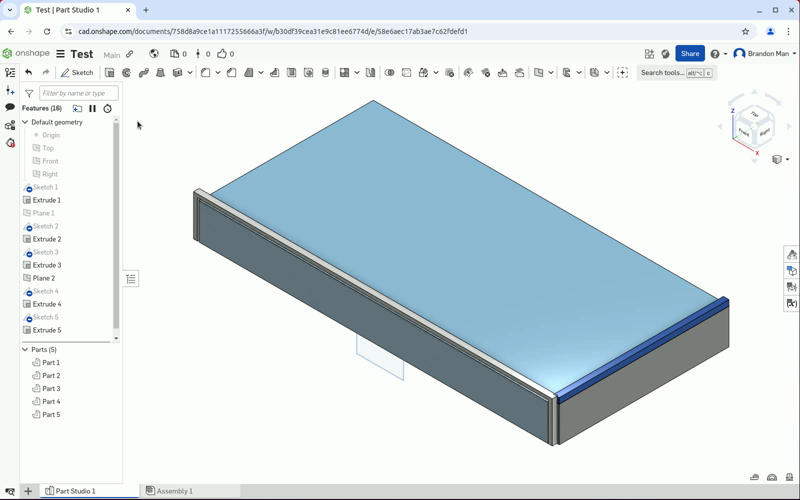
mouse_move(69, 189)
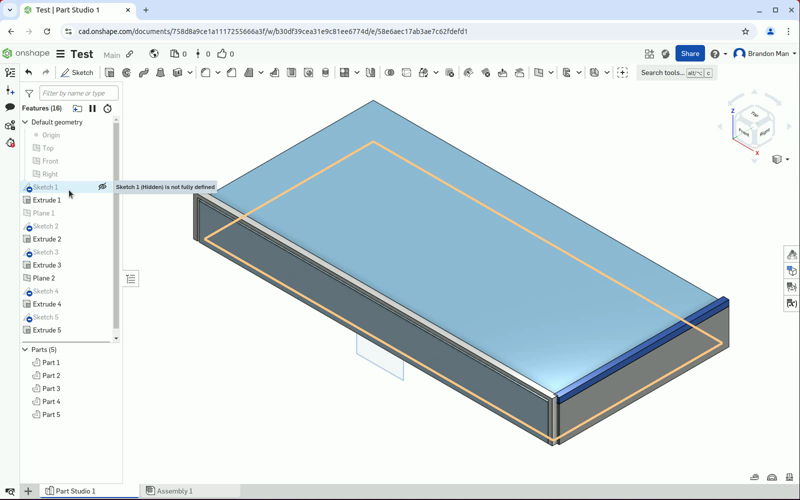
click(69, 189)